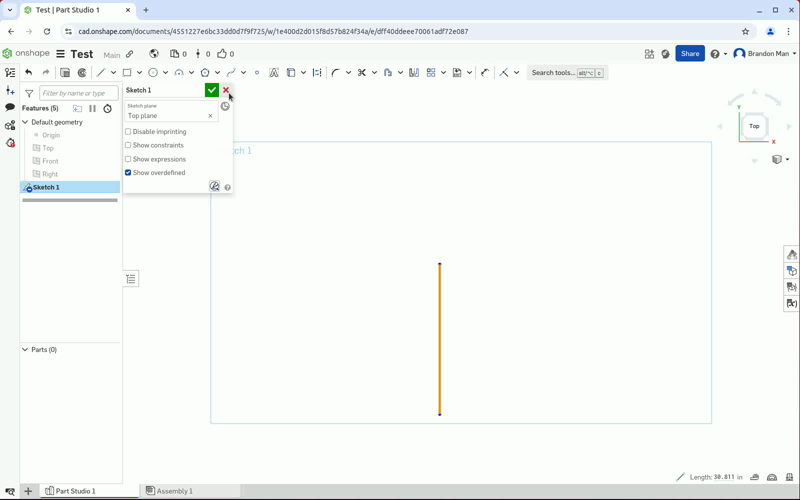
key(shift+h)
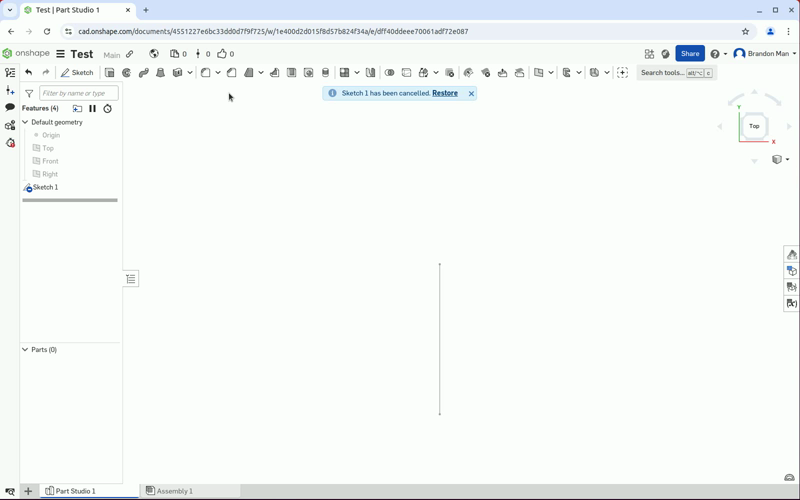
mouse_move(73, 352)
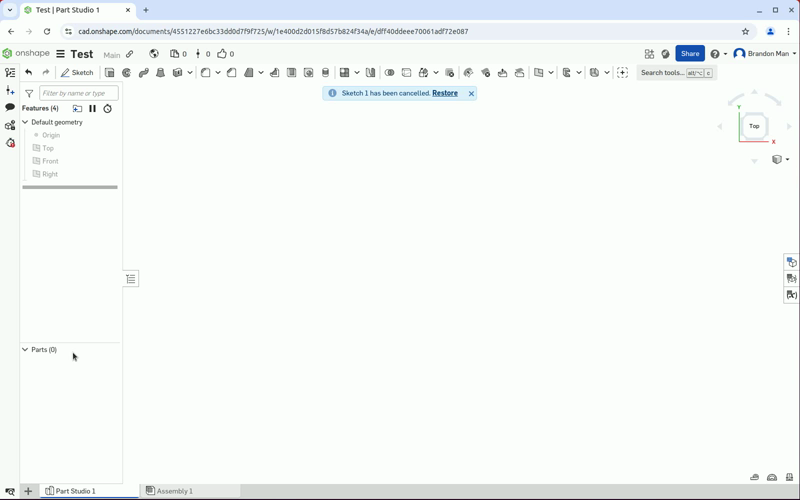
key(y)
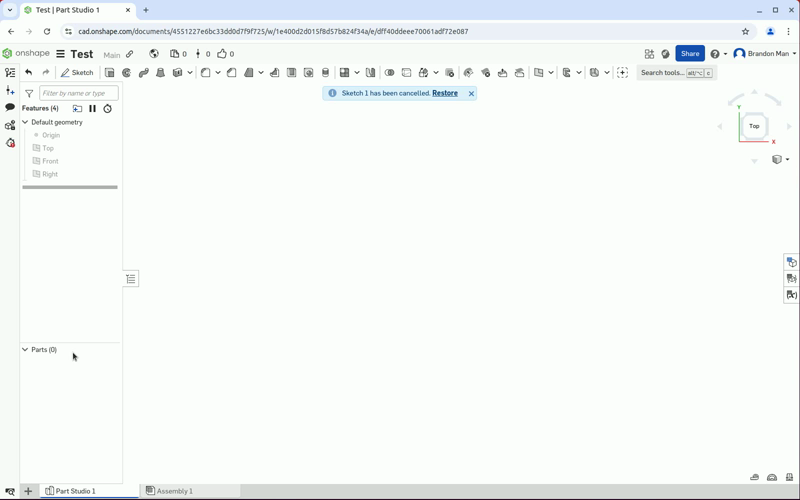
key(shift+p)
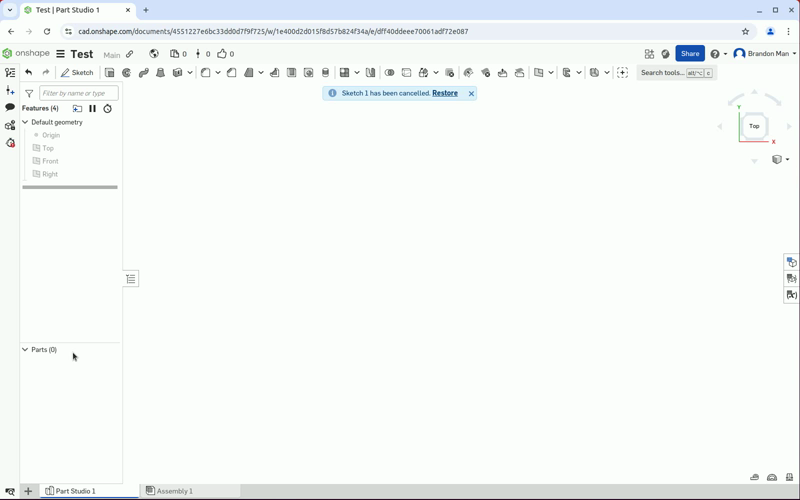
key(space)
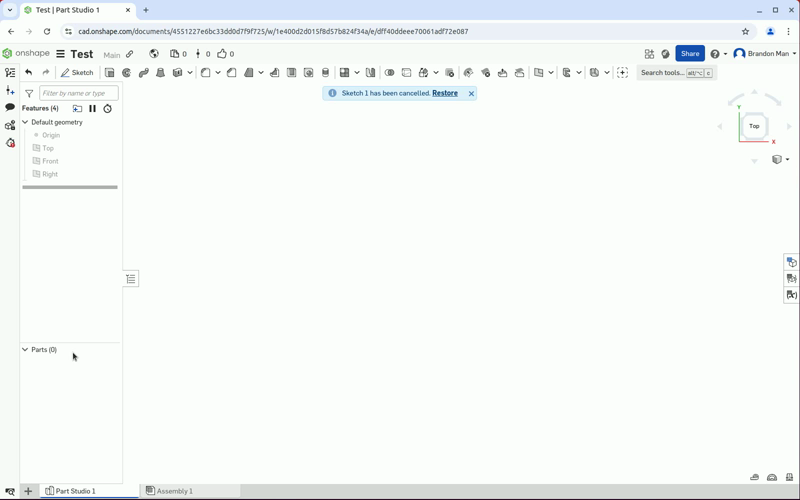
key_down(shift)
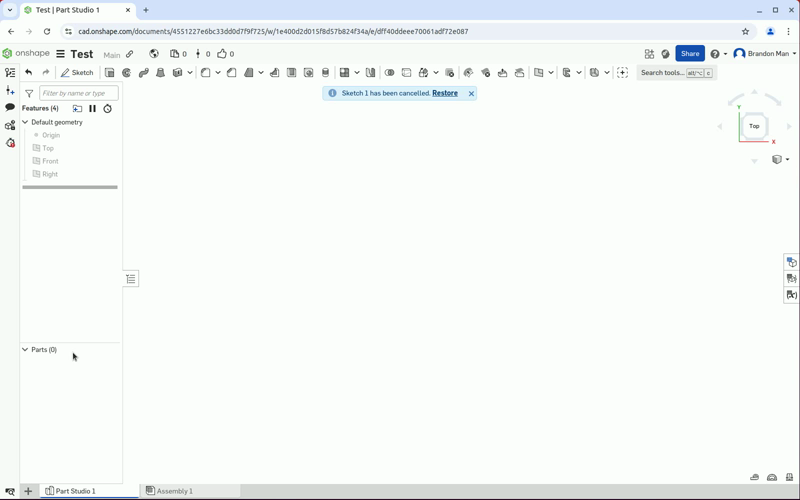
key(up)
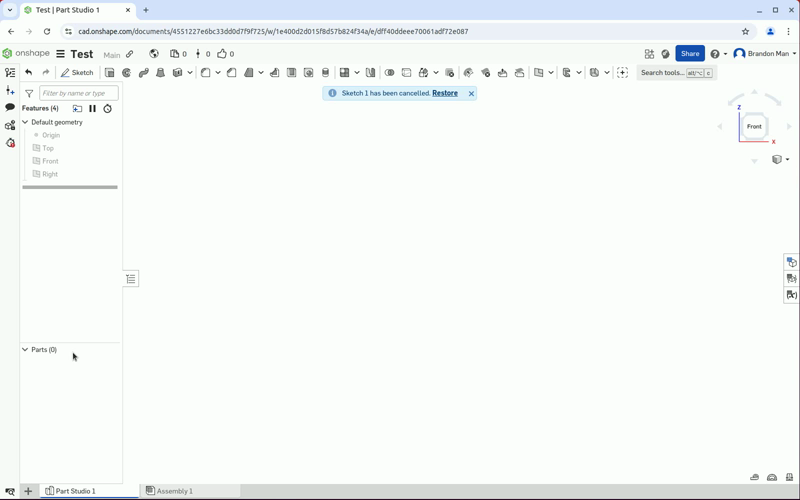
key_up(shift)
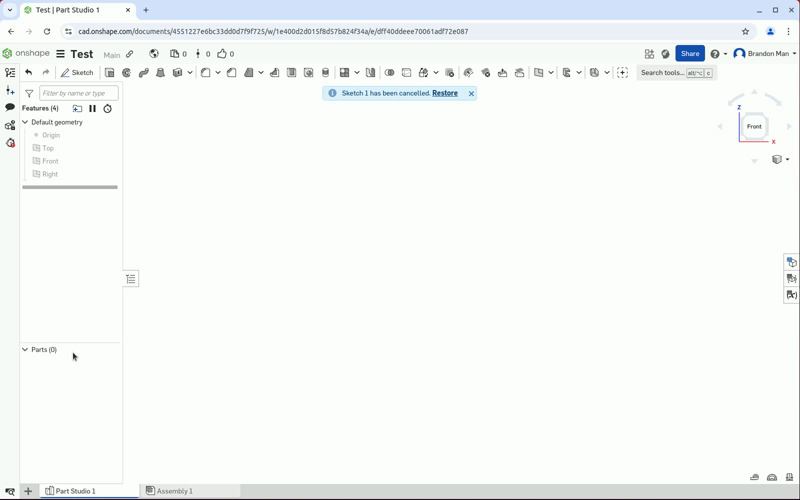
key(space)
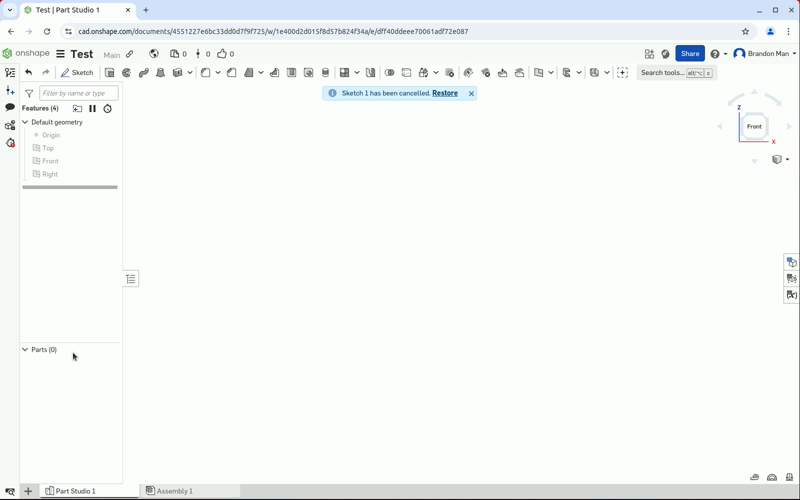
key_down(shift)
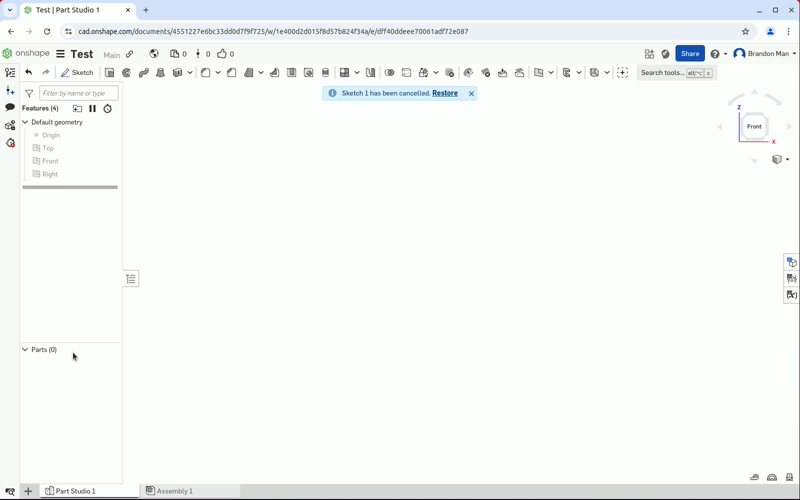
key(left)
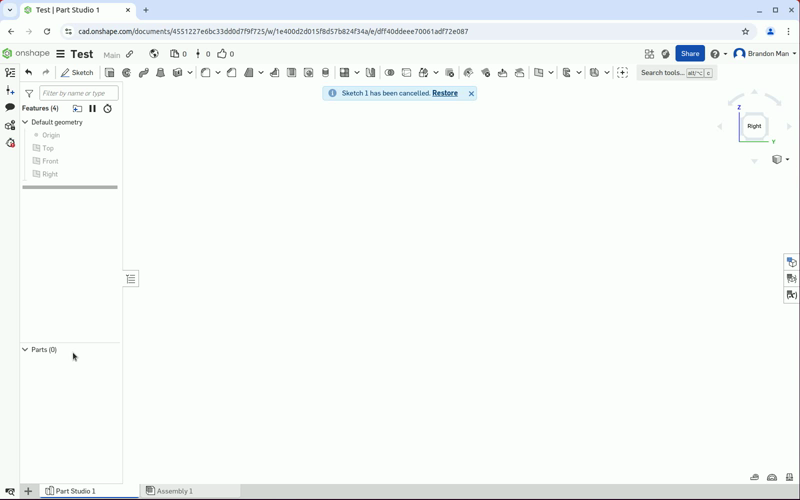
key_up(shift)
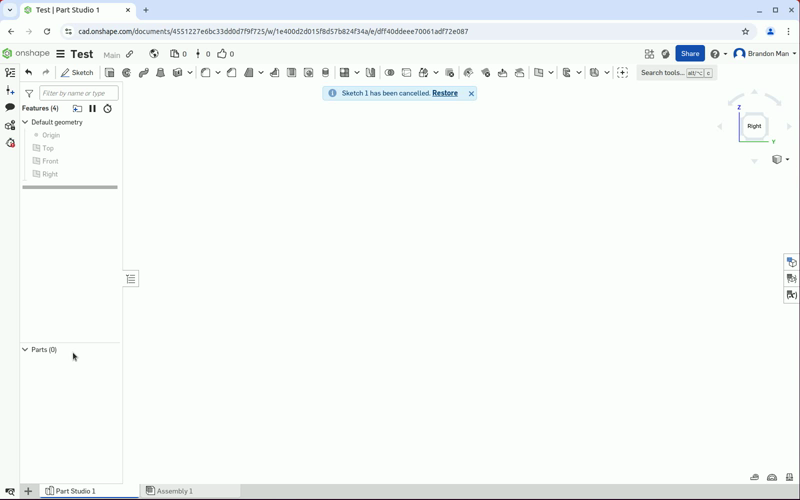
mouse_move(73, 352)
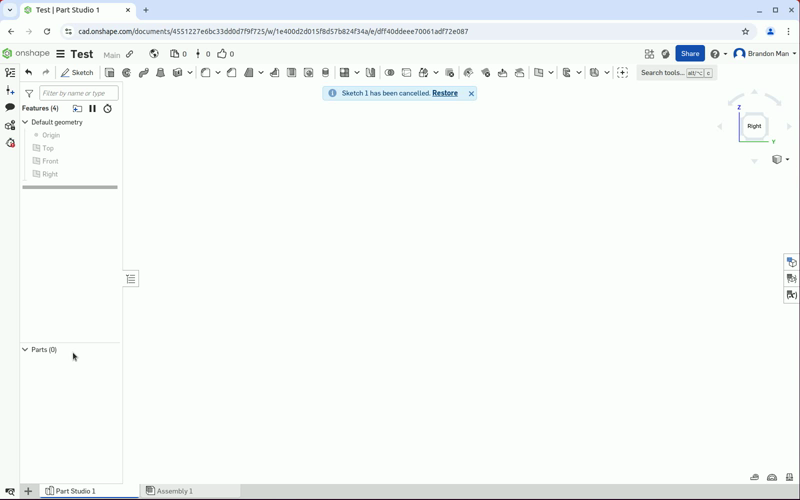
key(shift+y)
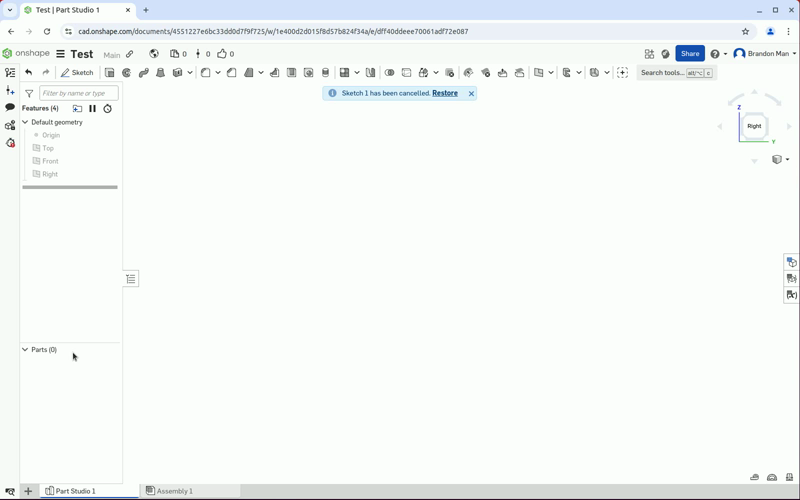
key(shift+s)
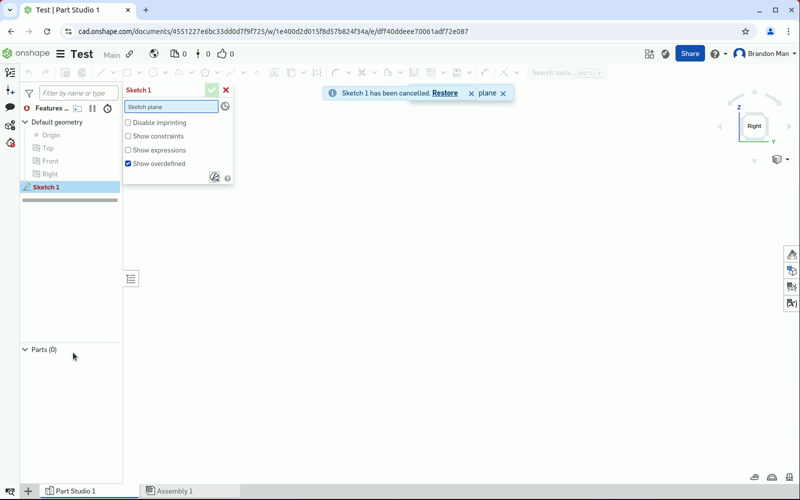
mouse_move(73, 176)
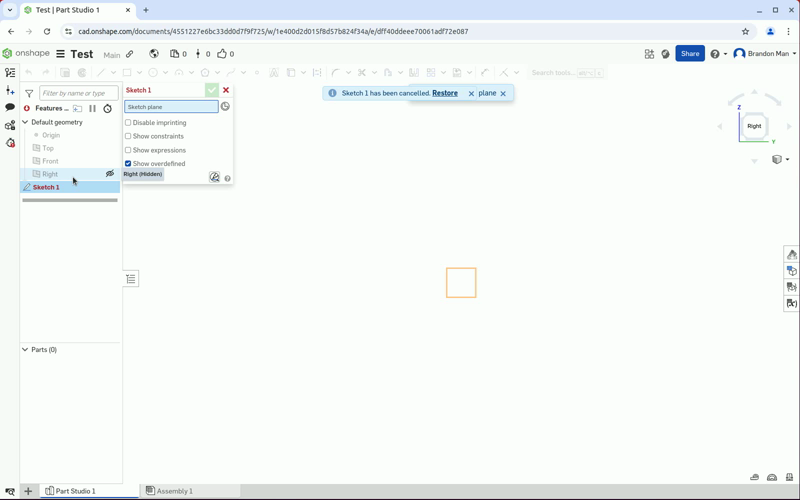
click(73, 176)
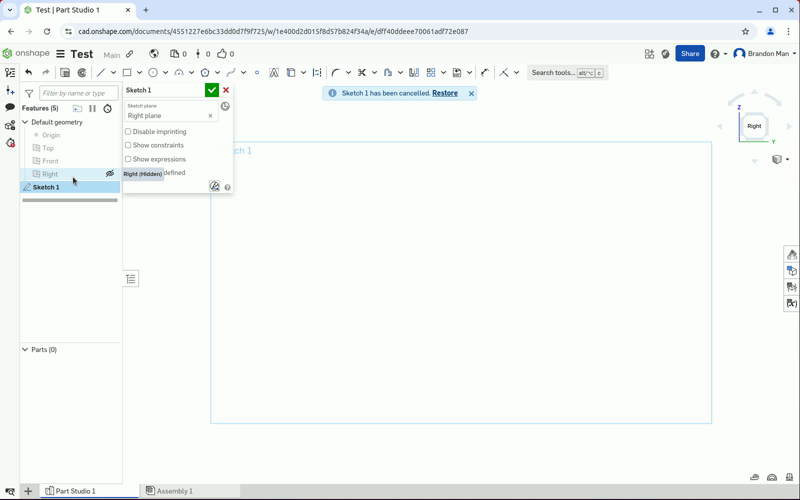
mouse_move(73, 352)
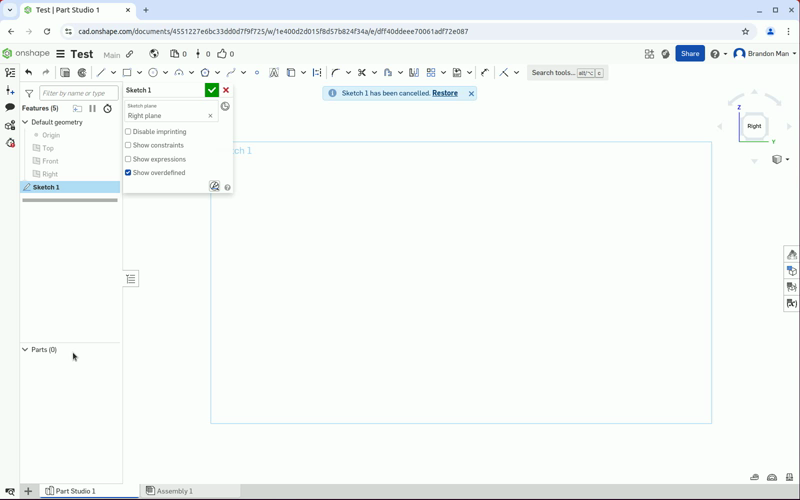
key(y)
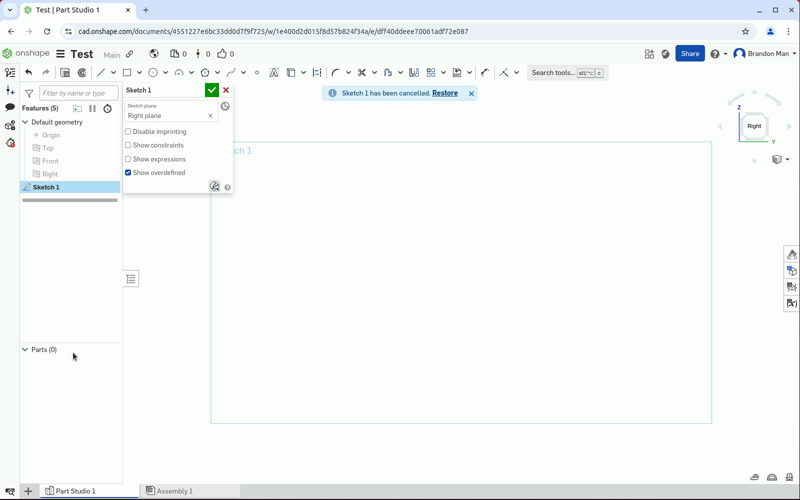
key(l)
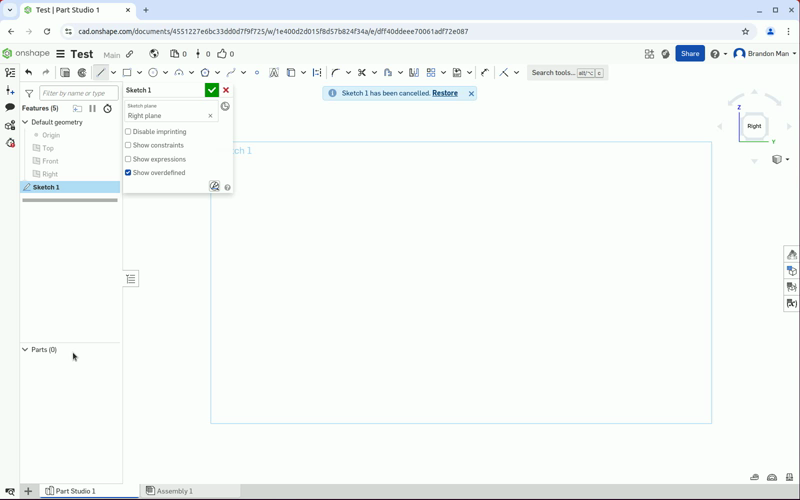
key_down(shift)
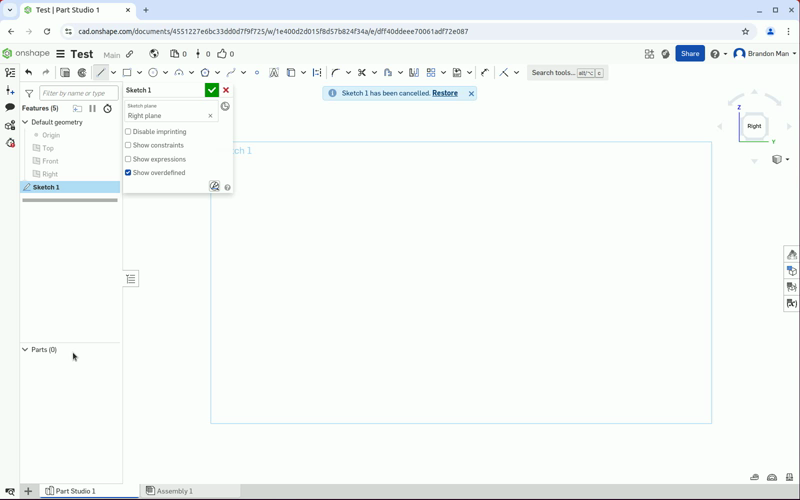
mouse_move(460, 282)
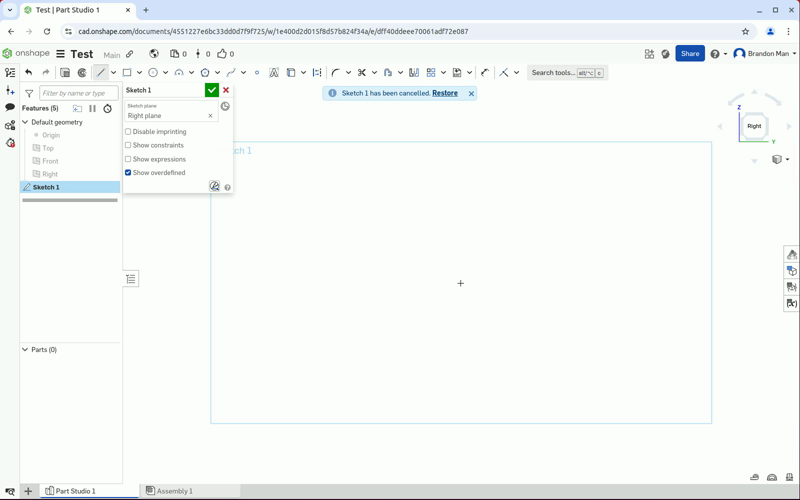
click(460, 282)
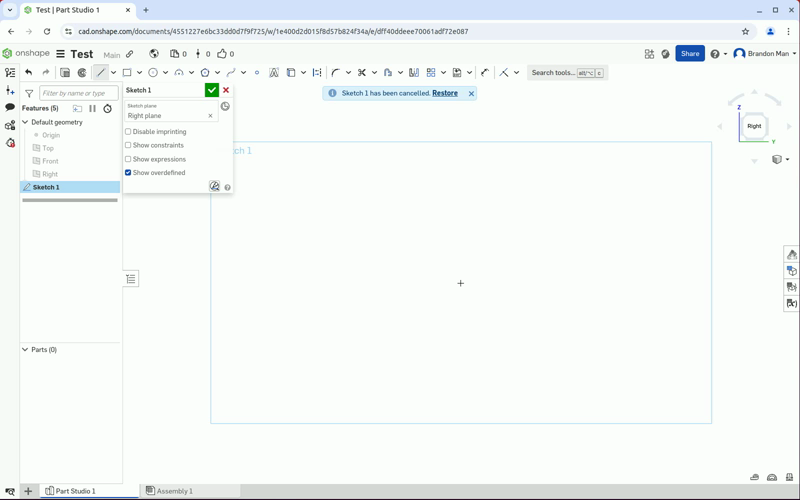
key_up(shift)
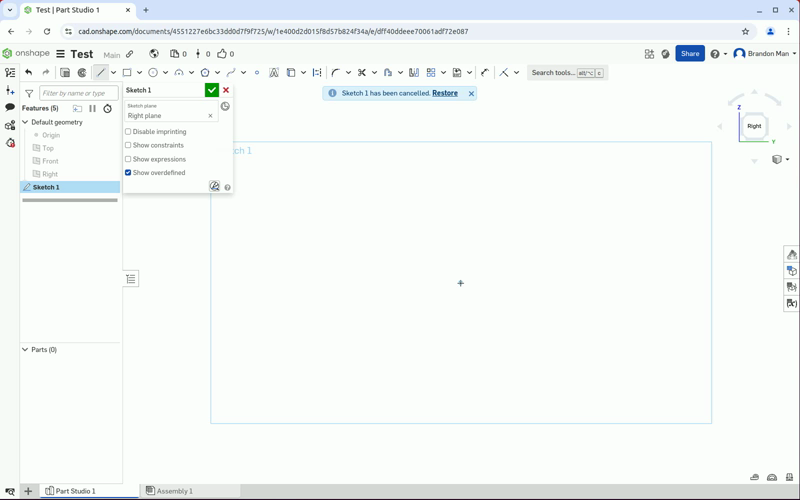
key_down(shift)
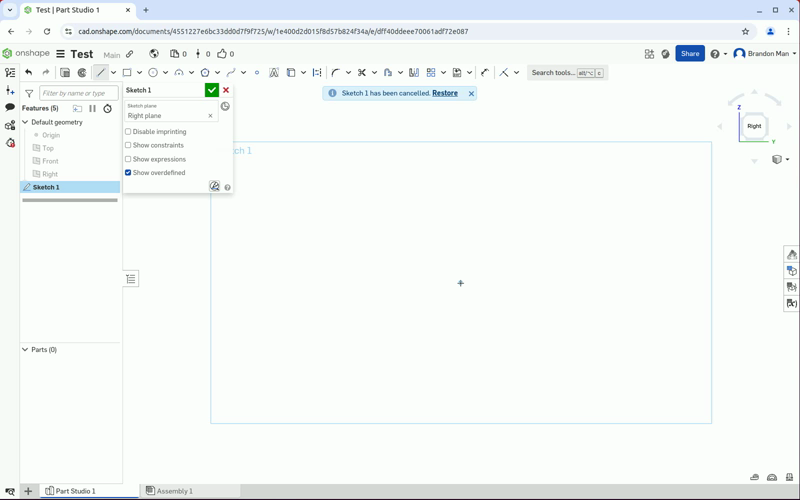
mouse_move(490, 282)
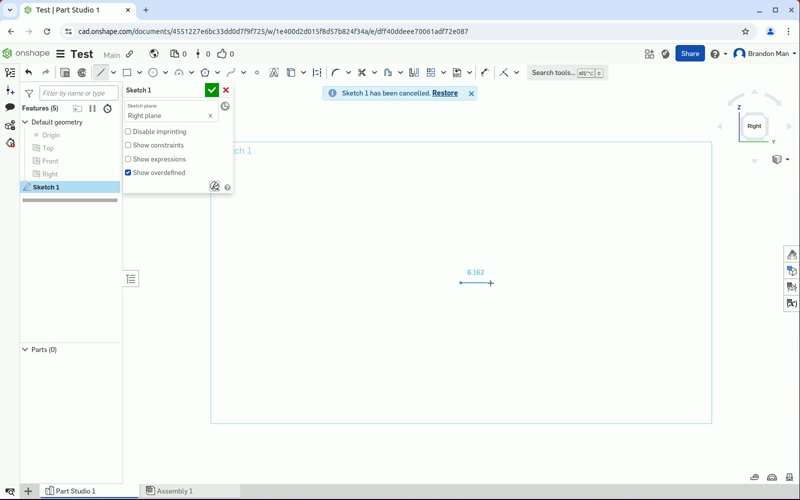
mouse_move(503, 282)
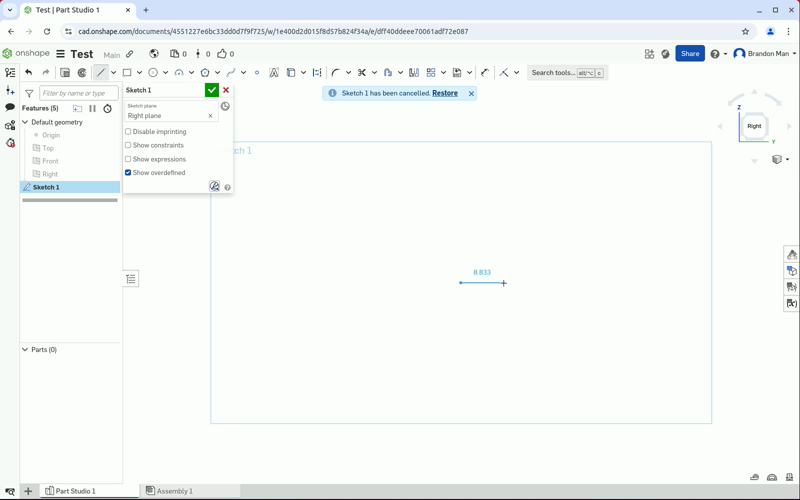
click(503, 282)
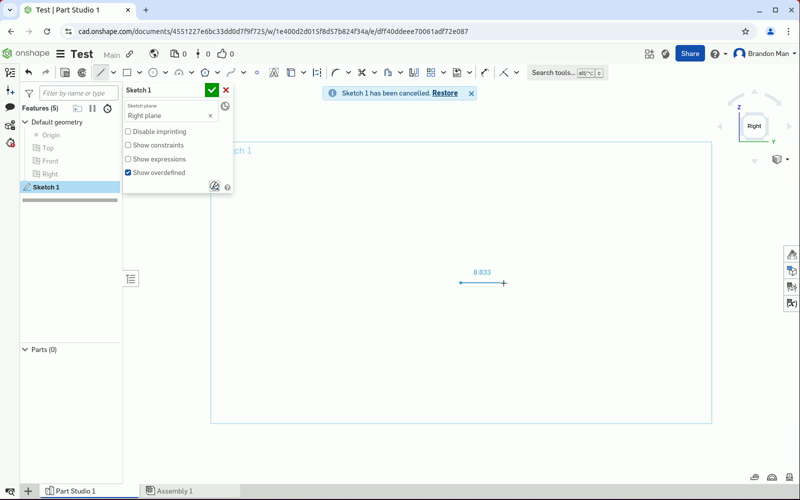
key_up(shift)
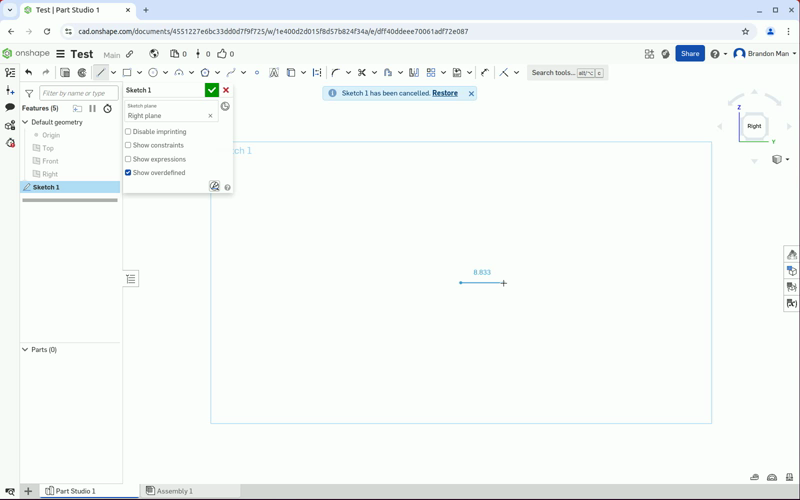
key_down(shift)
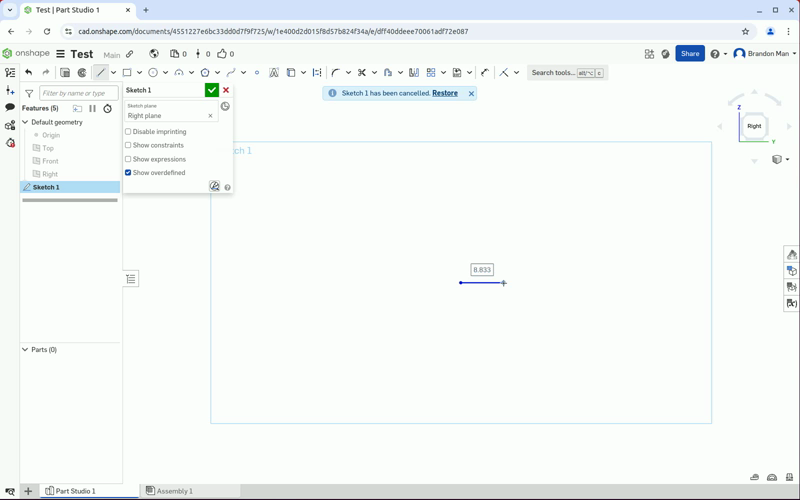
mouse_move(533, 282)
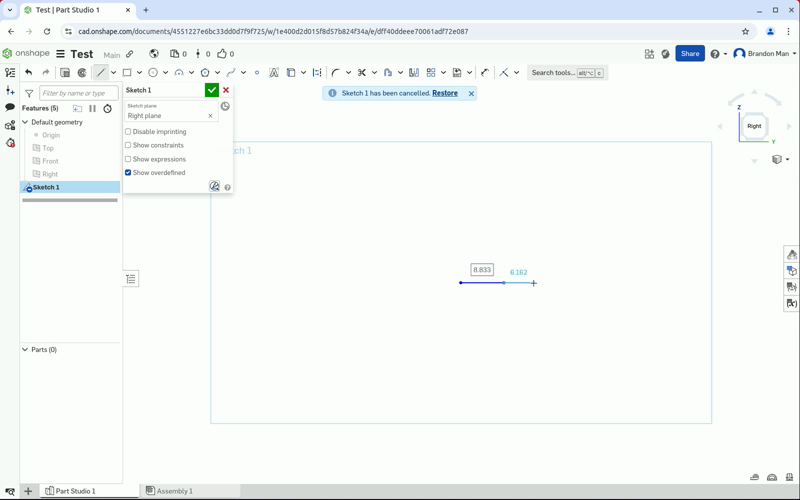
mouse_move(503, 240)
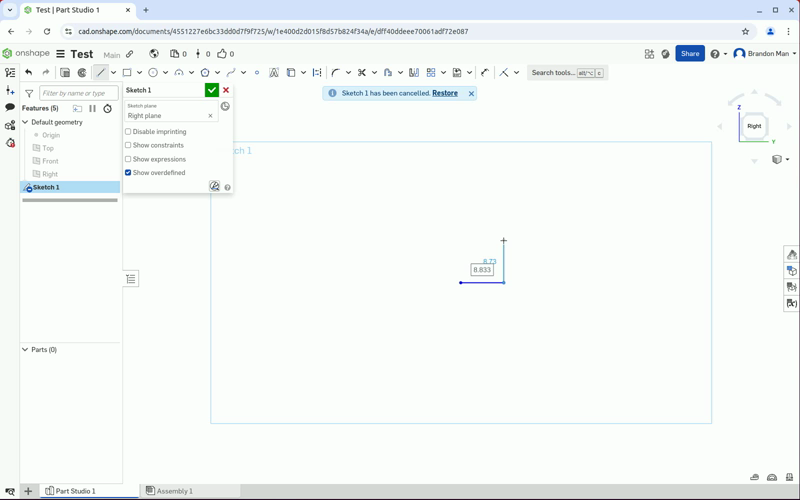
click(503, 240)
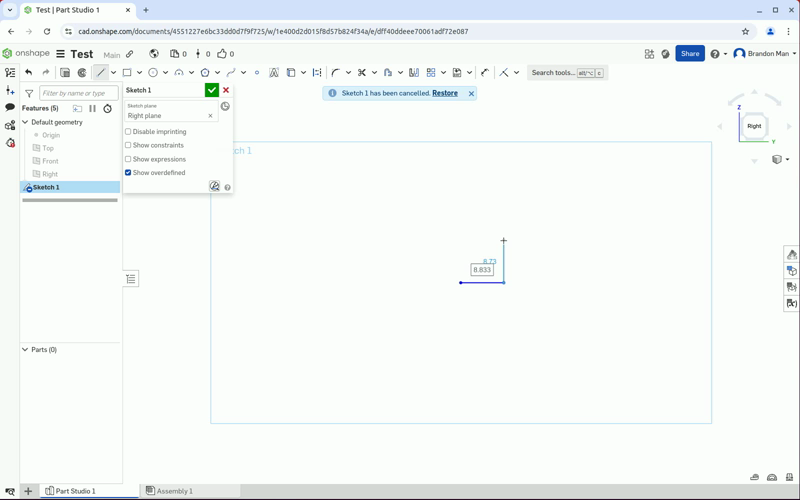
key_up(shift)
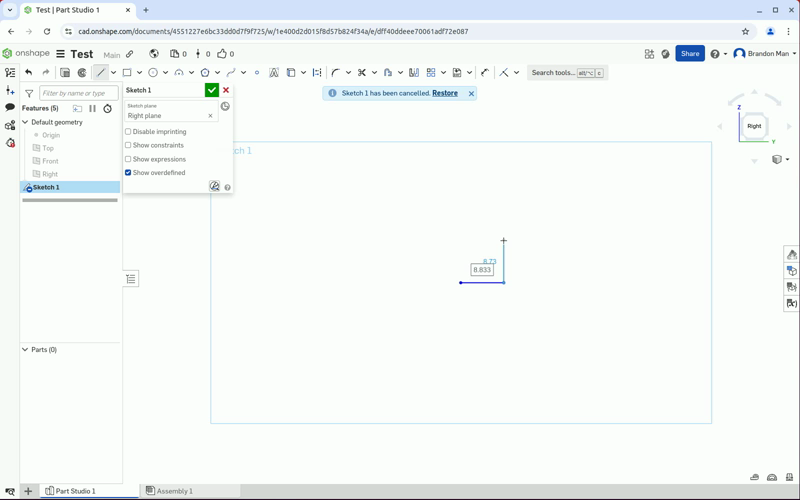
key_down(shift)
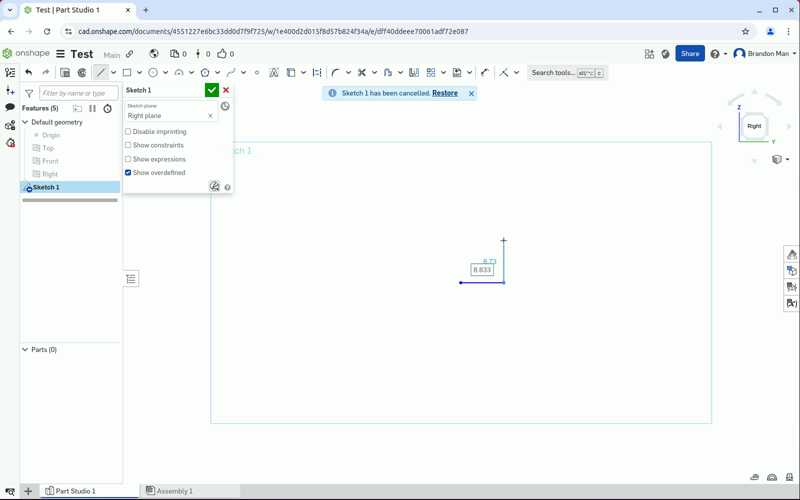
mouse_move(533, 240)
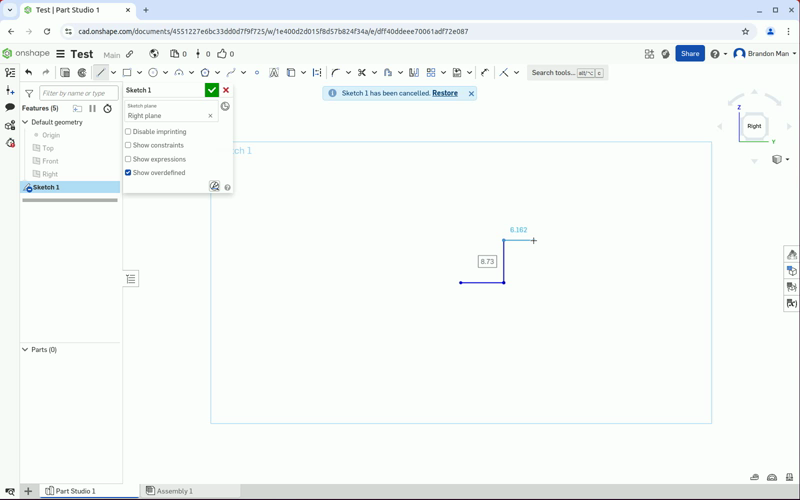
mouse_move(460, 240)
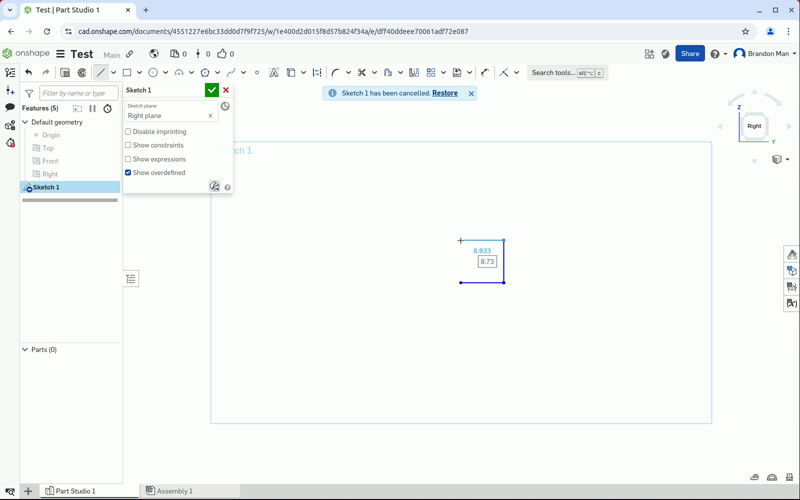
click(460, 240)
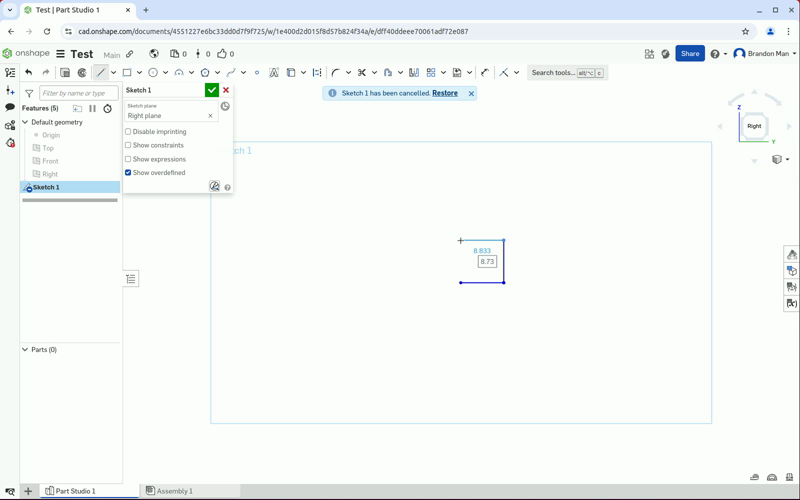
key_up(shift)
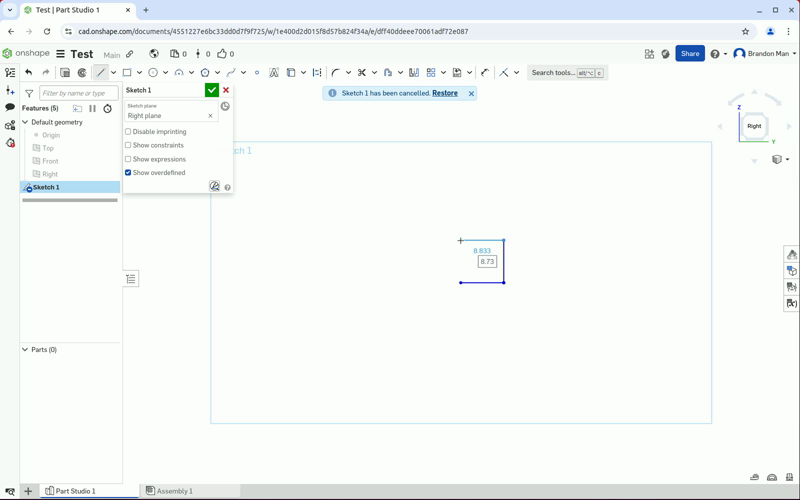
mouse_move(490, 240)
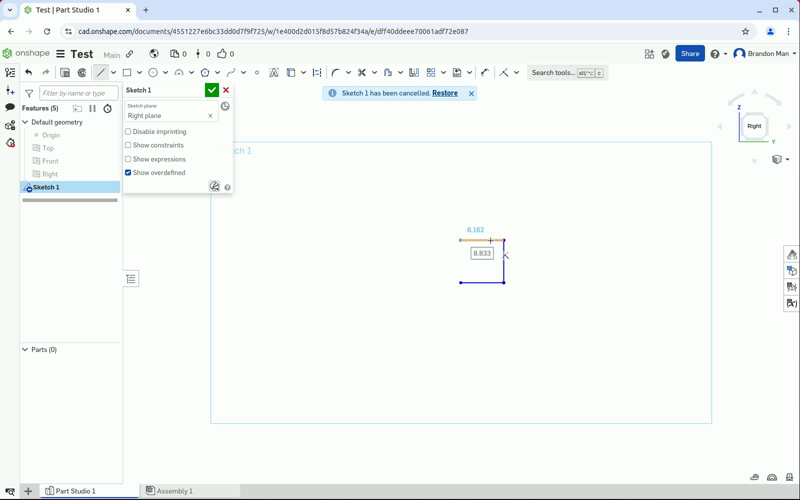
key_down(shift)
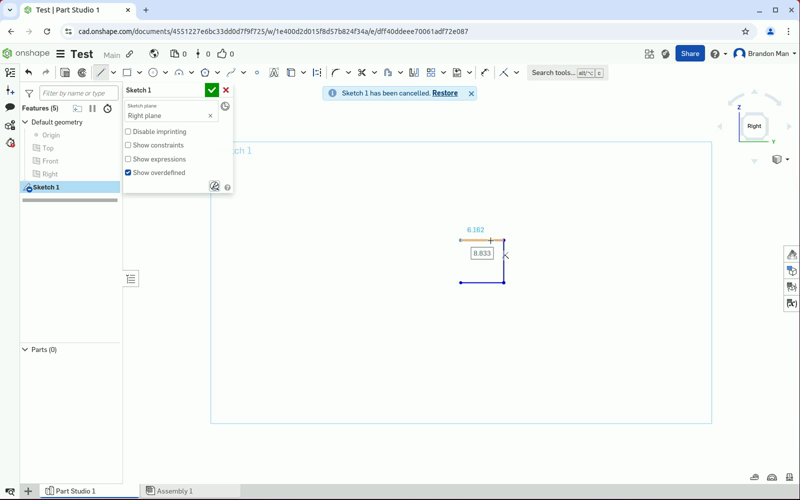
mouse_move(460, 282)
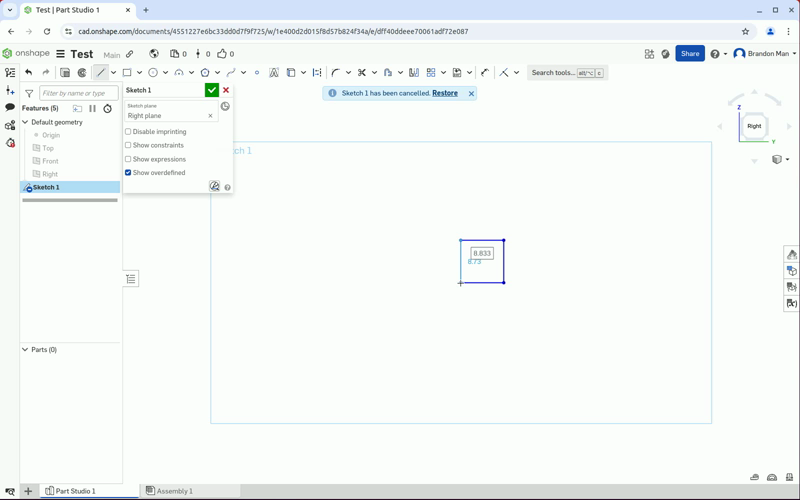
key_up(shift)
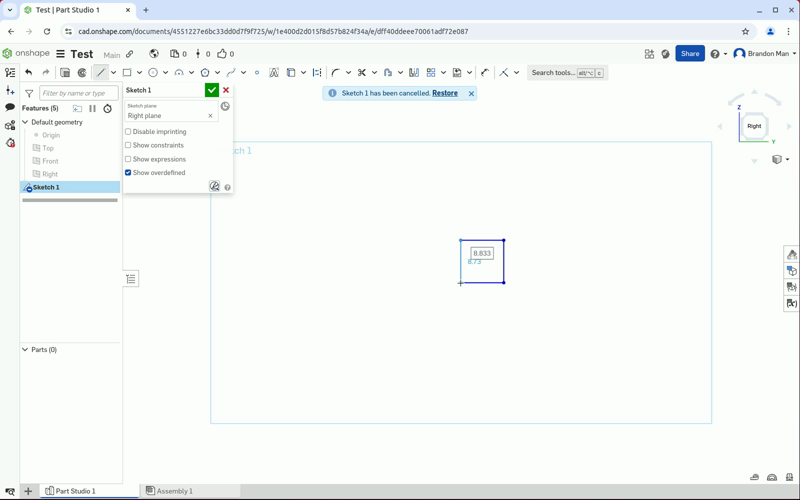
click(460, 282)
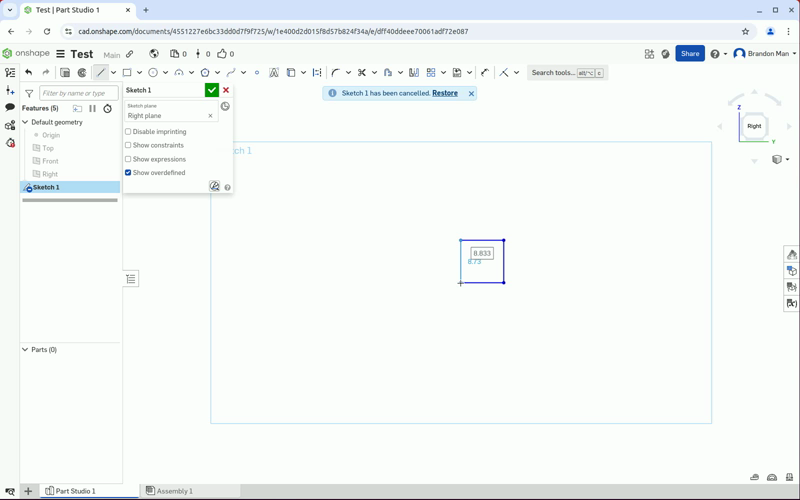
key(esc)
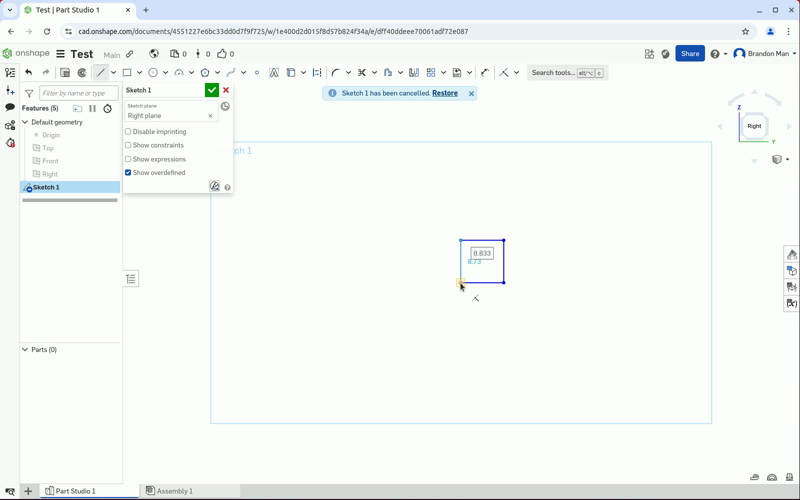
mouse_move(490, 279)
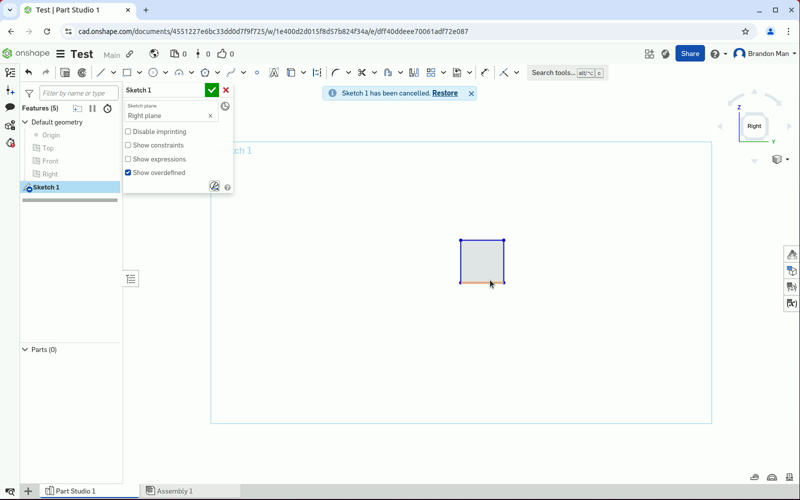
click(490, 279)
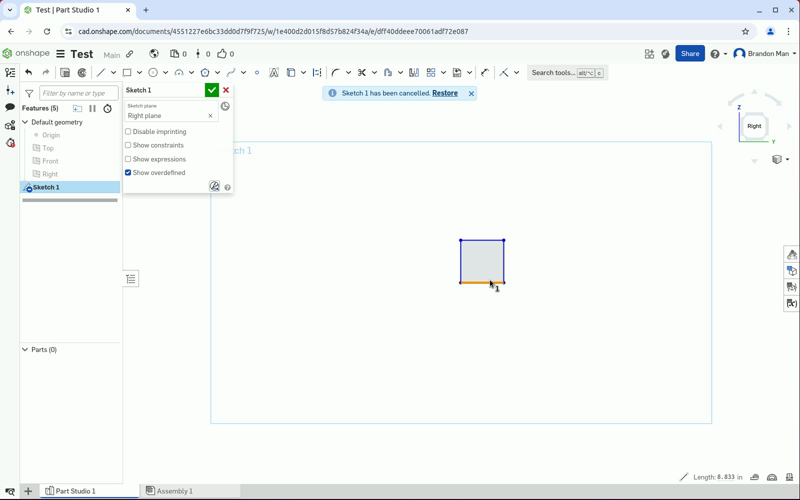
mouse_move(73, 352)
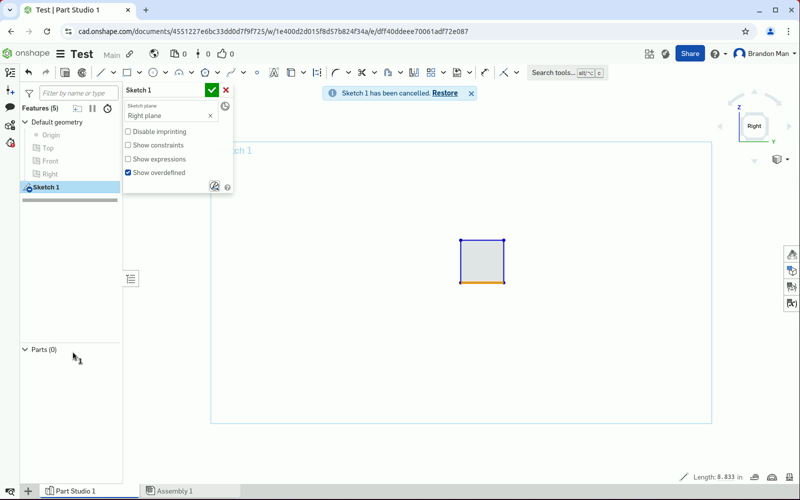
key(shift+y)
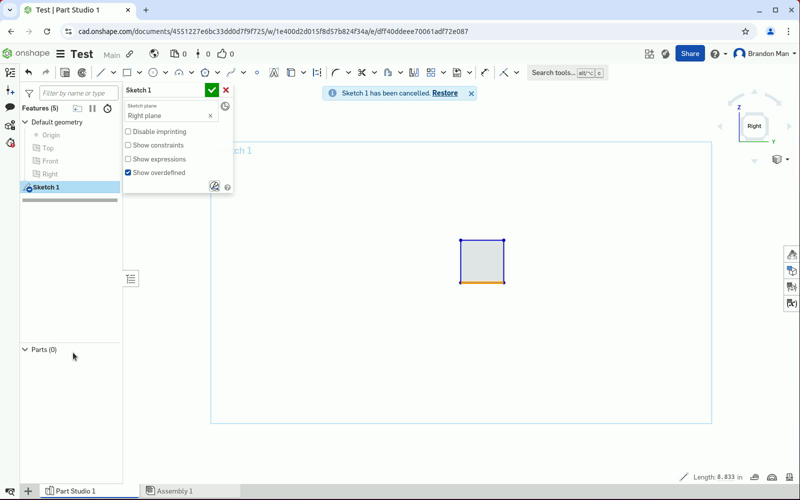
key(shift+e)
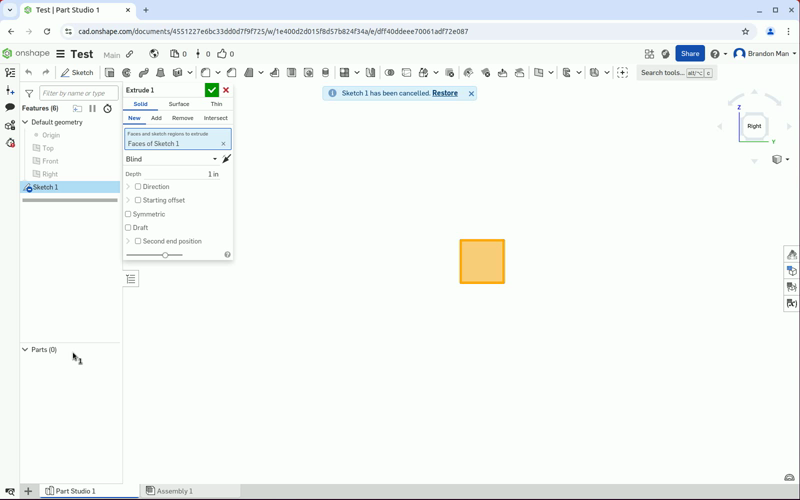
mouse_move(143, 106)
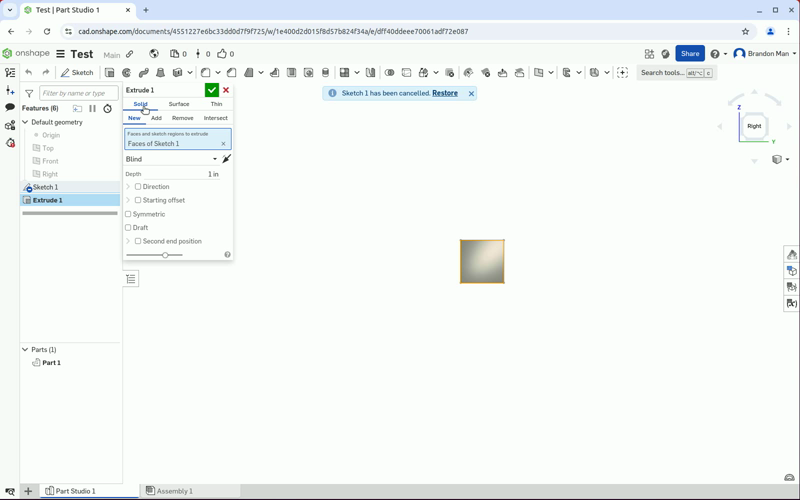
click(143, 106)
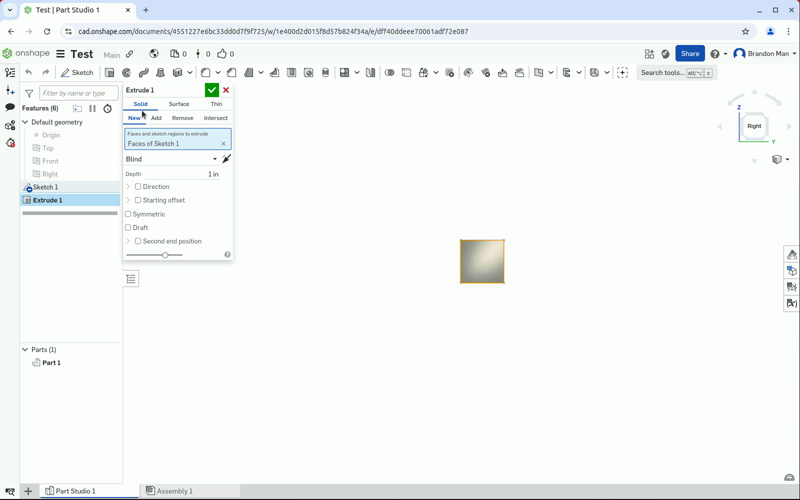
mouse_move(137, 120)
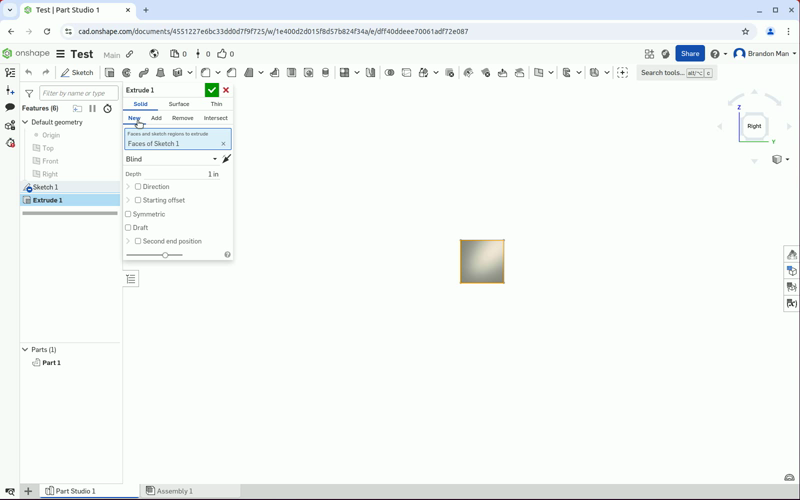
click(137, 120)
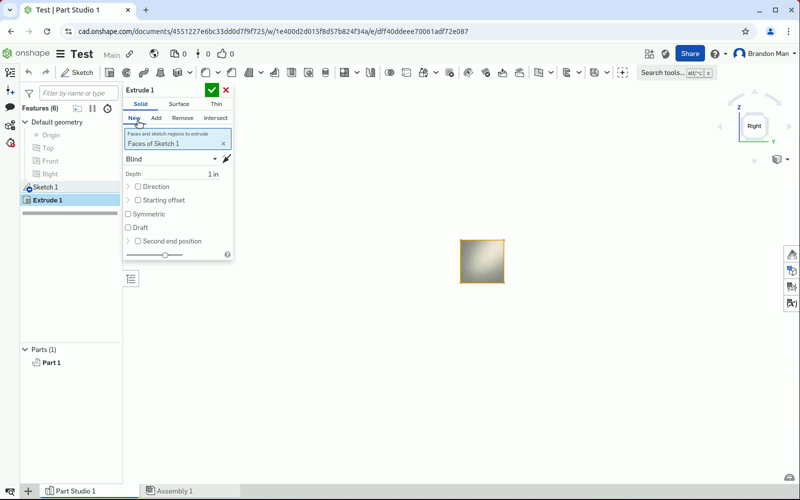
key(tab, 4)
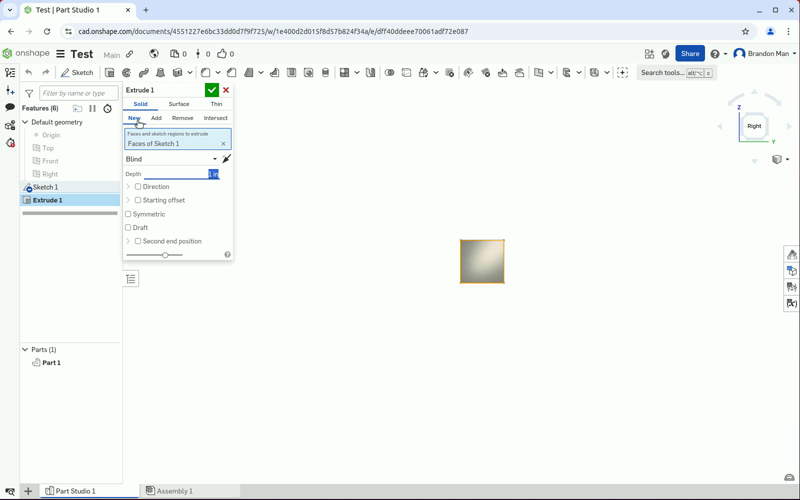
text(11.554)
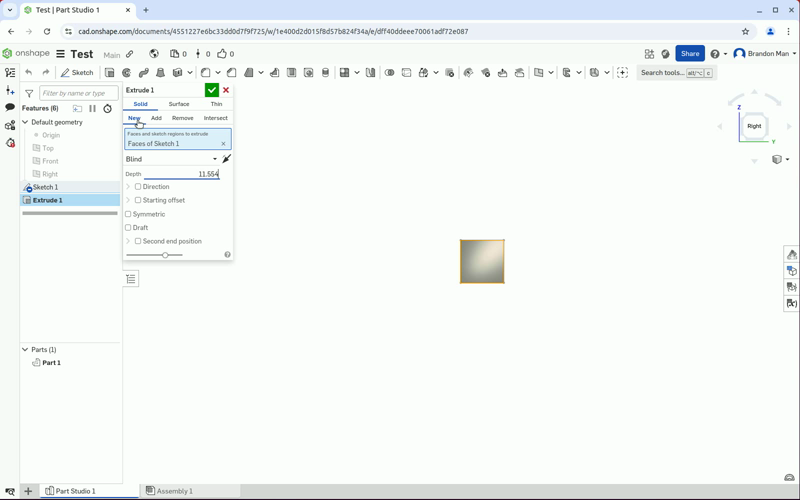
key(enter)
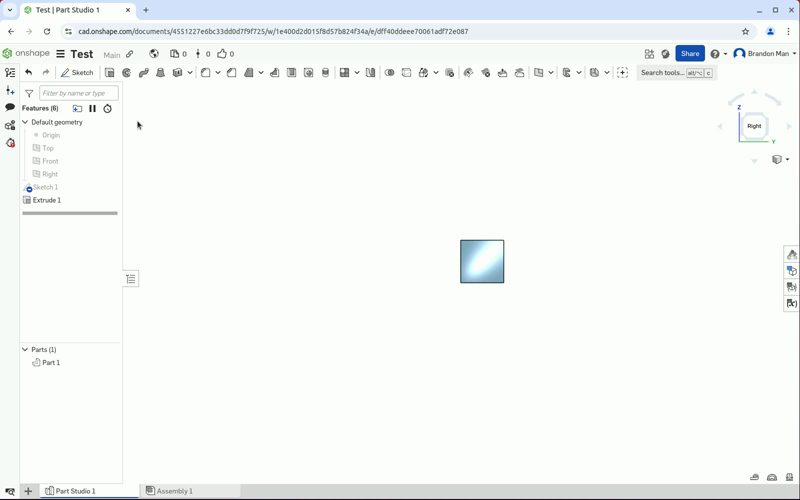
key(shift+h)
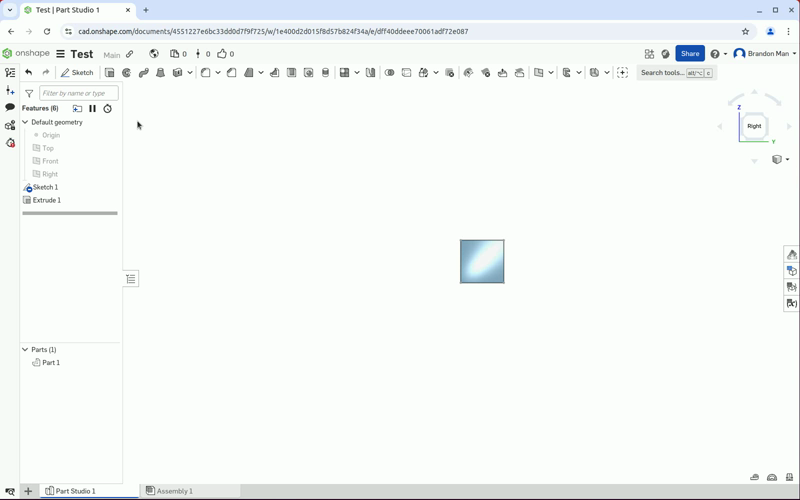
key(shift+h)
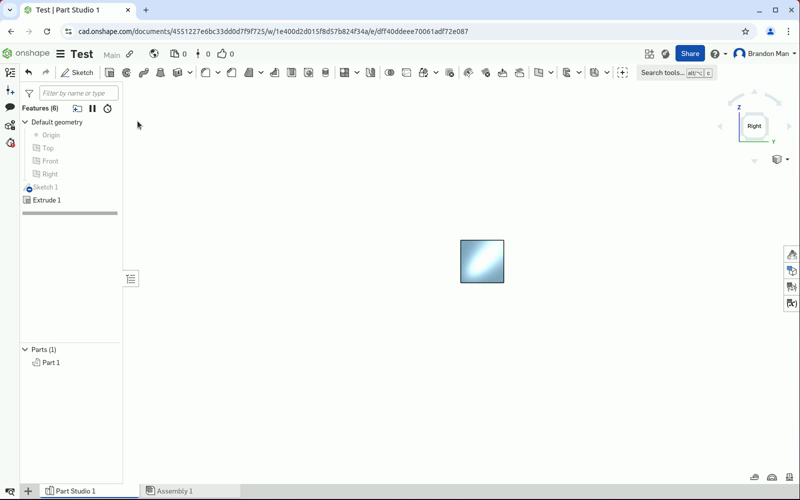
mouse_move(73, 189)
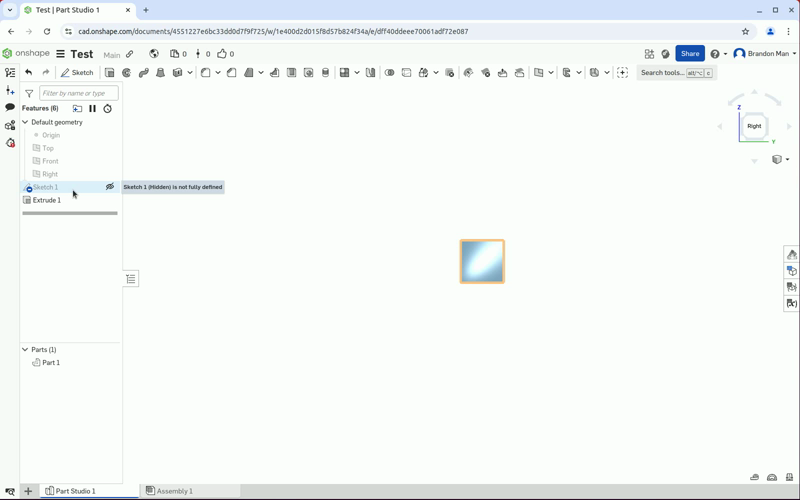
click(73, 189)
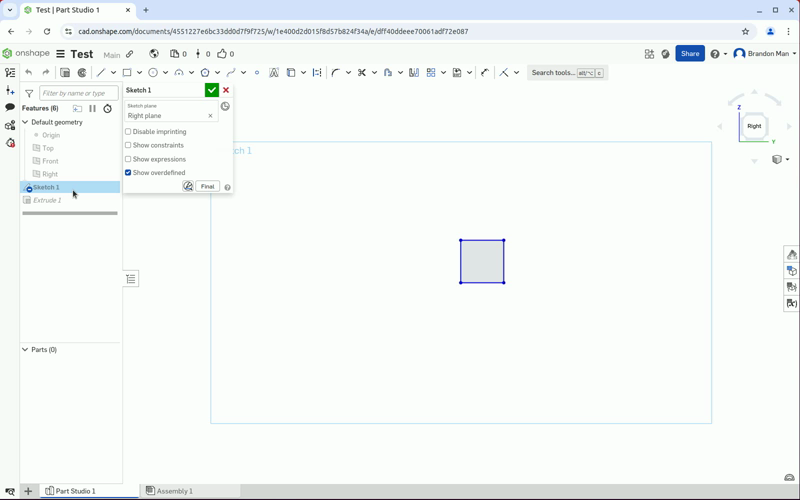
mouse_move(229, 92)
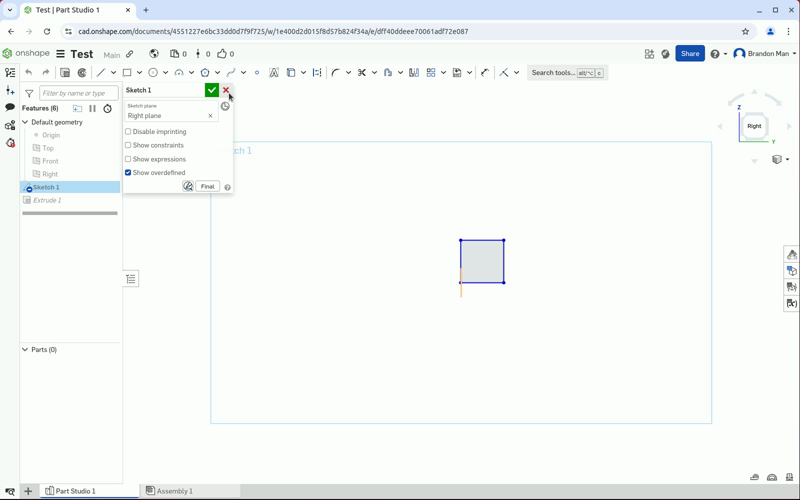
click(229, 92)
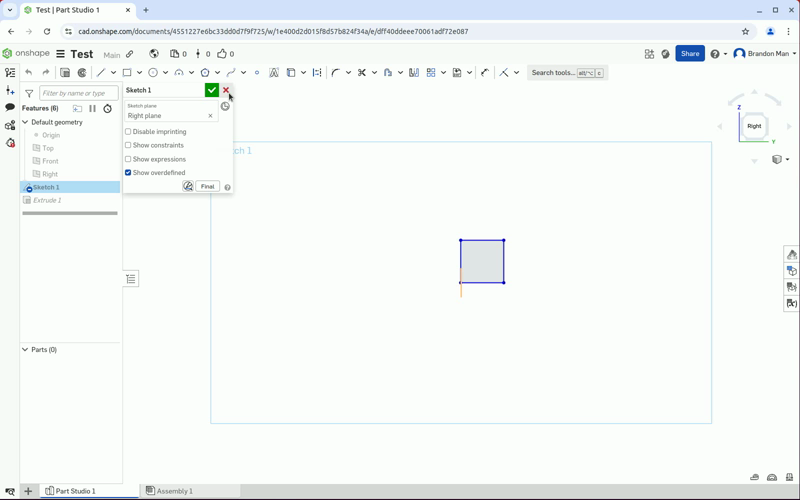
key(shift+s)
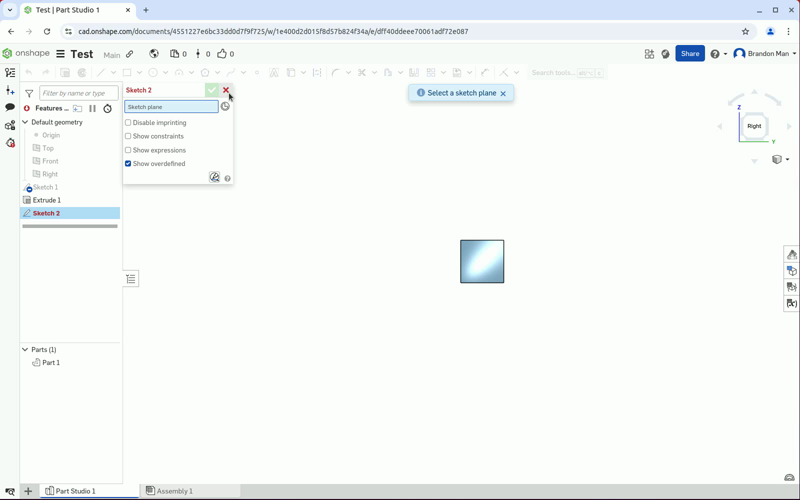
mouse_move(73, 176)
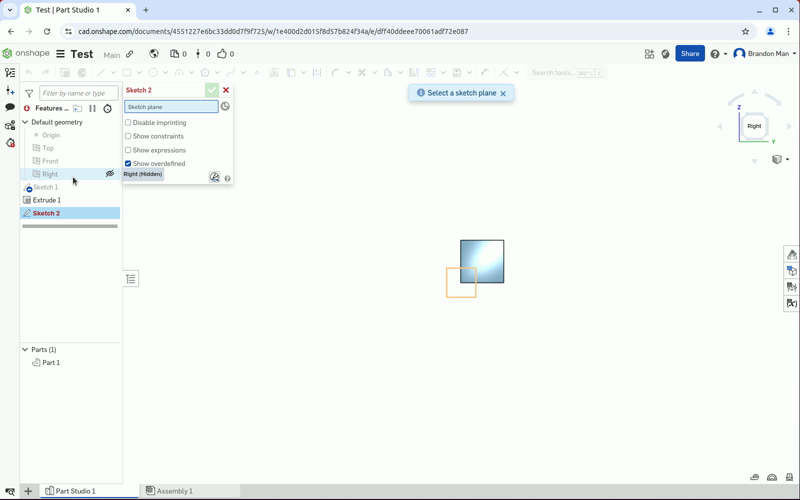
click(73, 176)
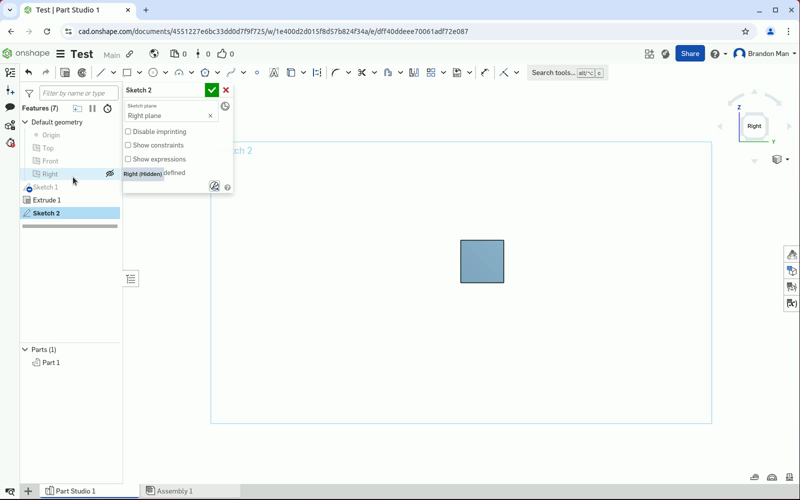
mouse_move(73, 352)
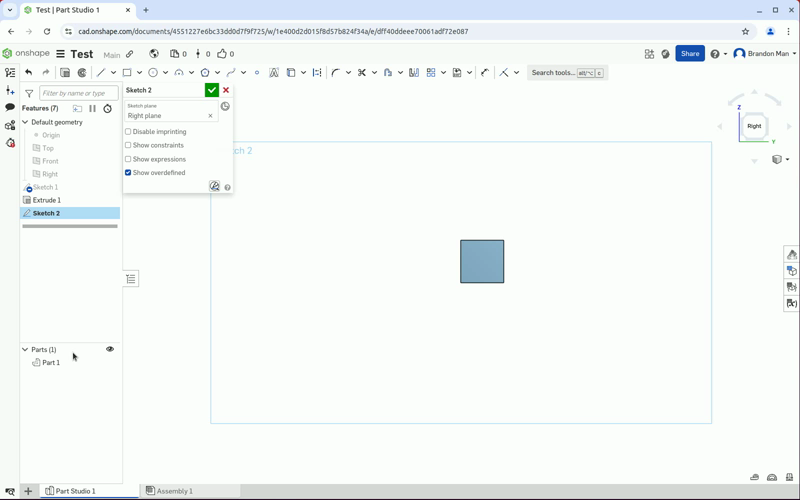
key(y)
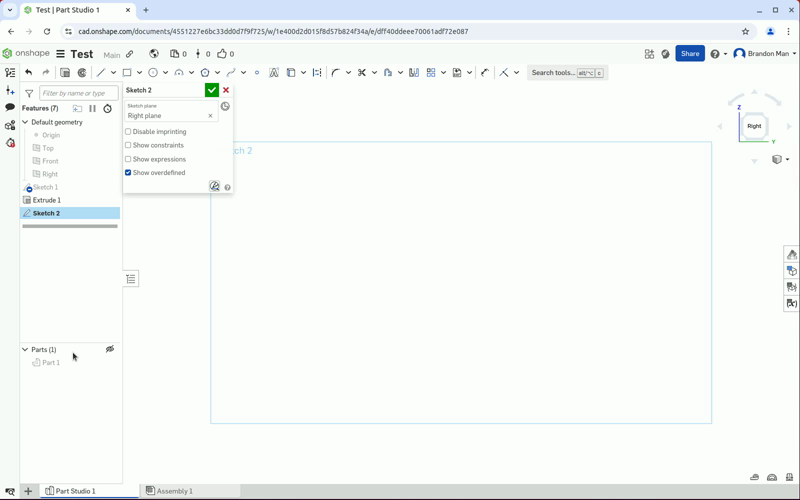
key(l)
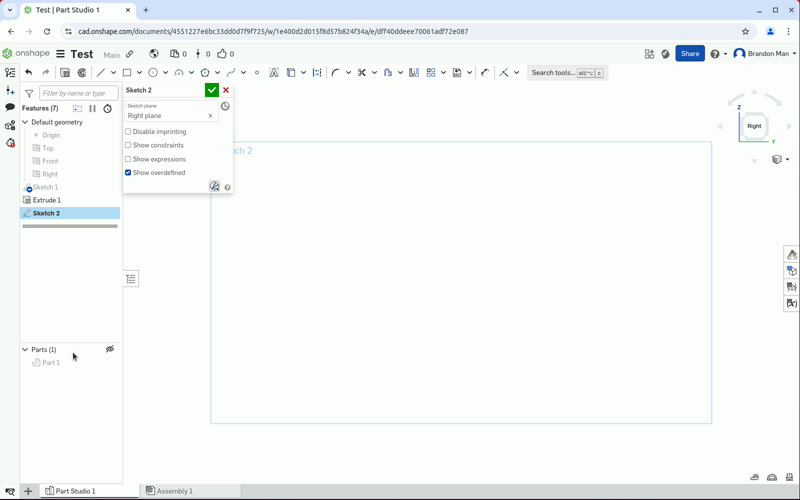
key_down(shift)
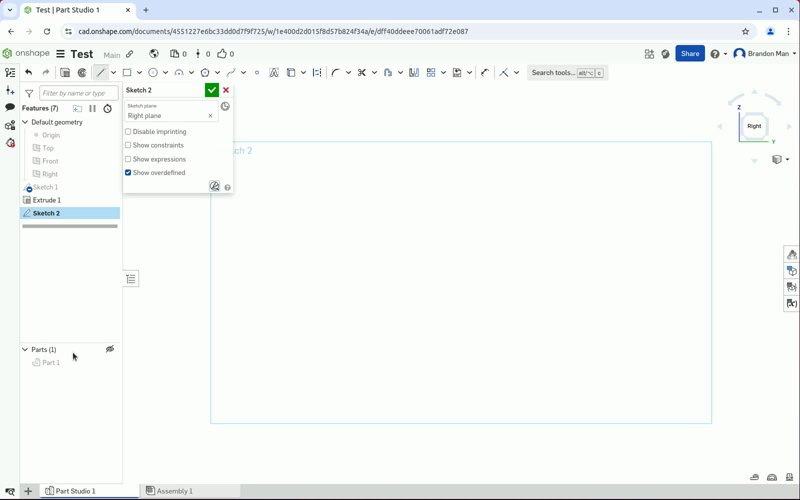
mouse_move(502, 282)
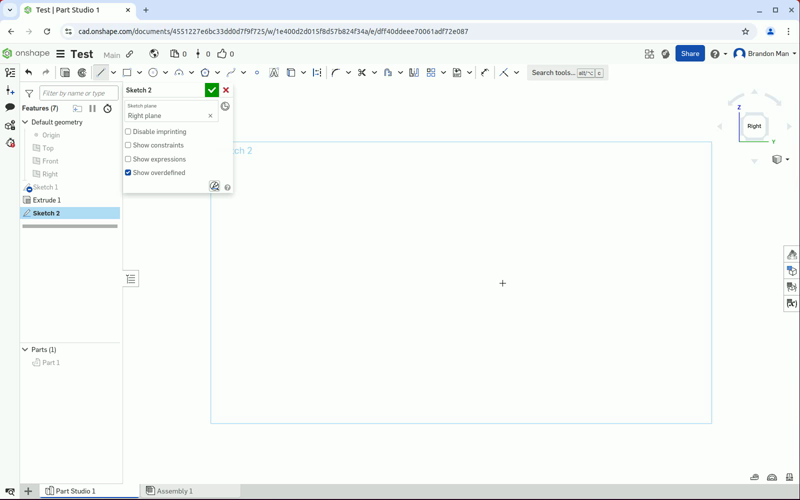
click(502, 282)
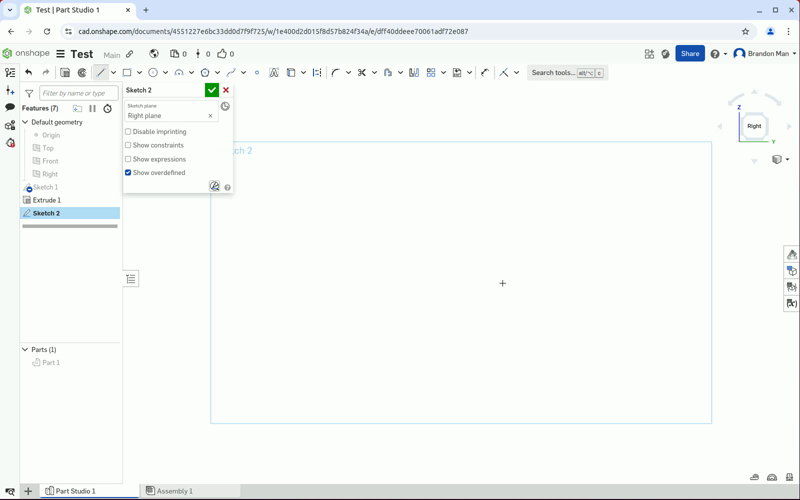
key_up(shift)
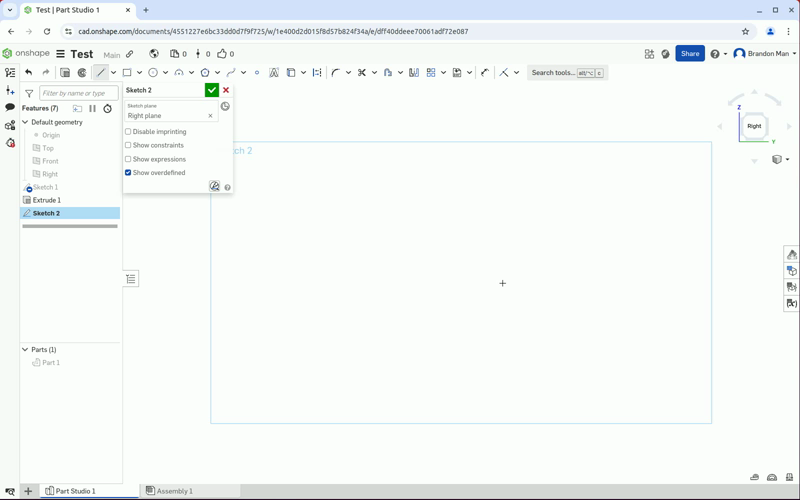
key_down(shift)
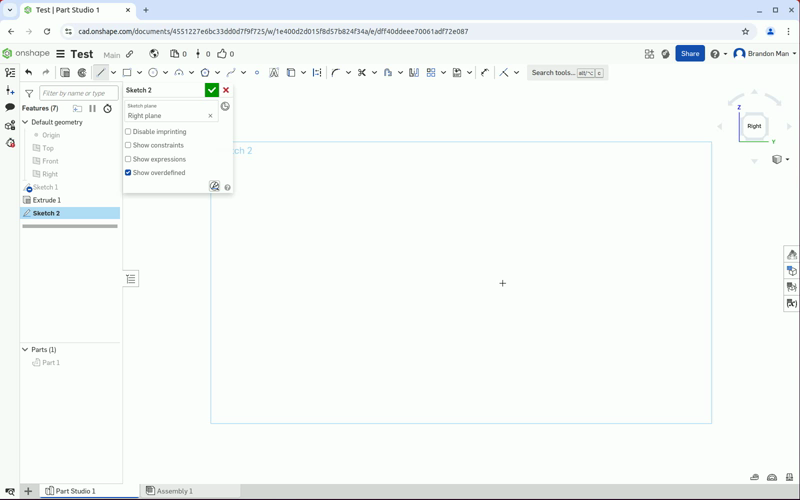
mouse_move(532, 282)
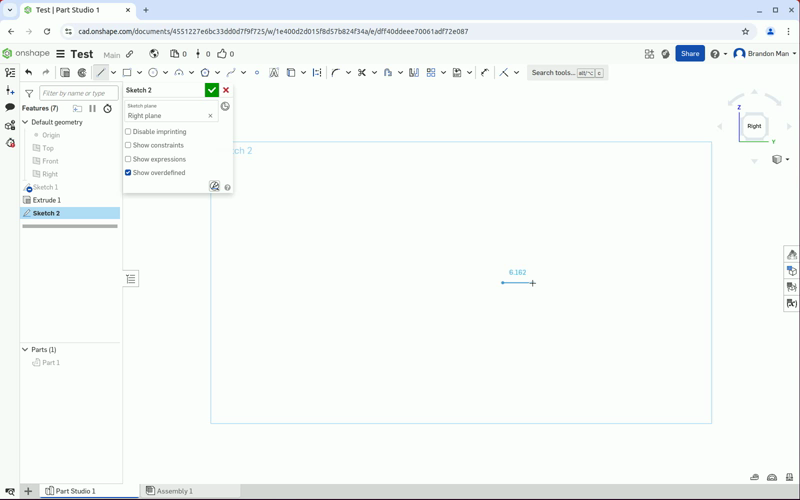
mouse_move(546, 282)
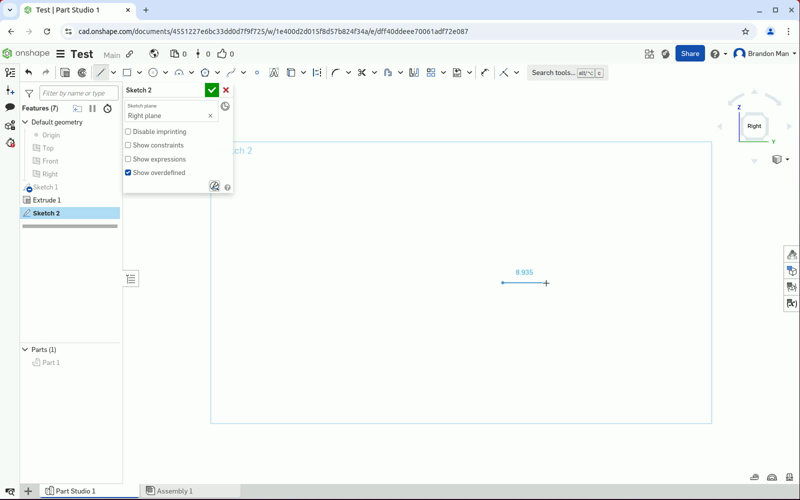
click(546, 282)
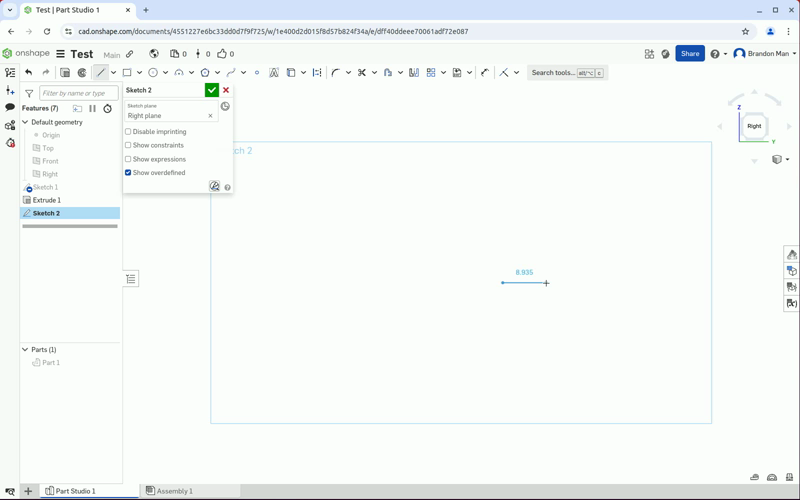
key_up(shift)
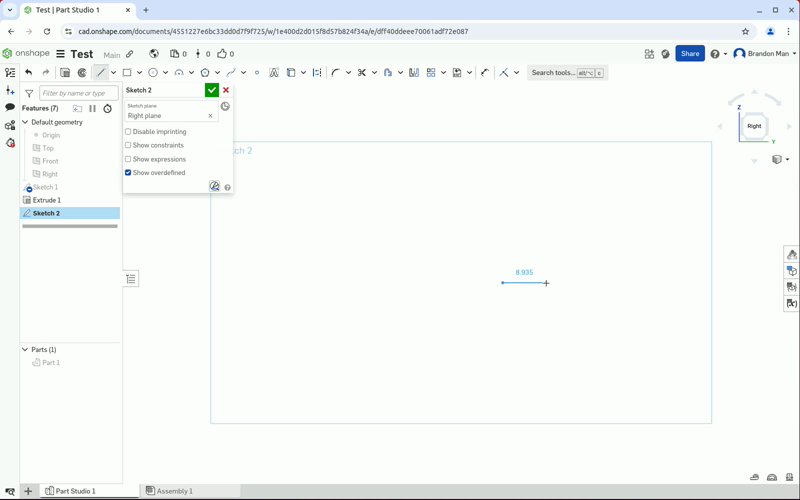
key_down(shift)
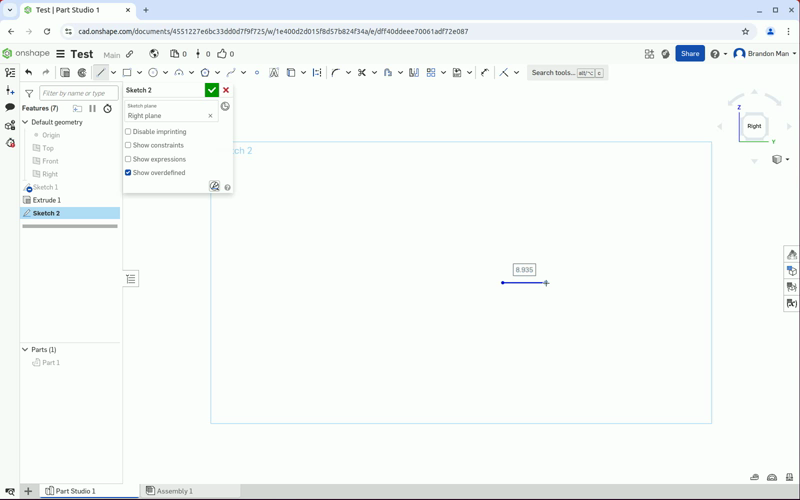
mouse_move(576, 282)
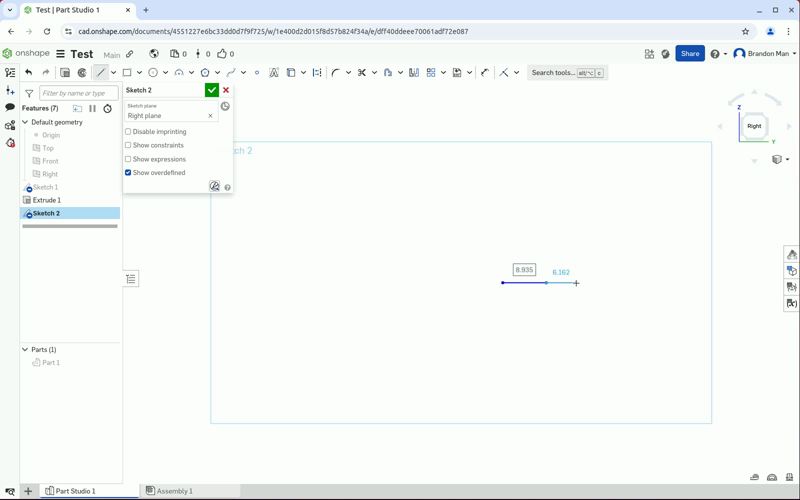
mouse_move(546, 240)
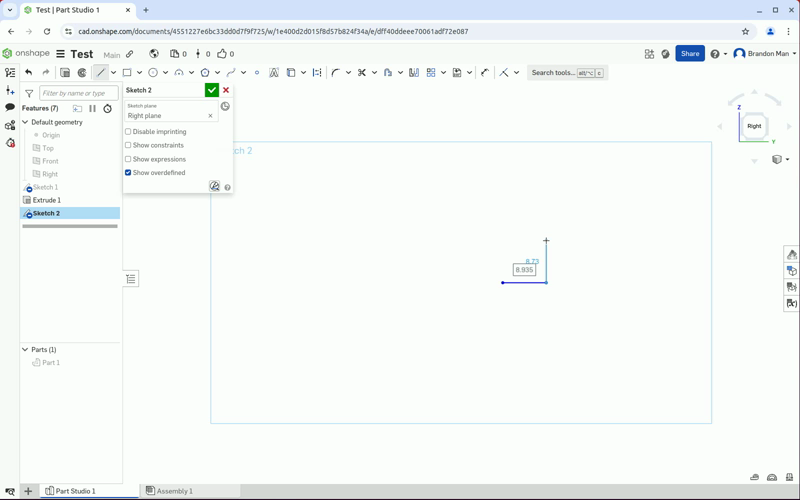
click(546, 240)
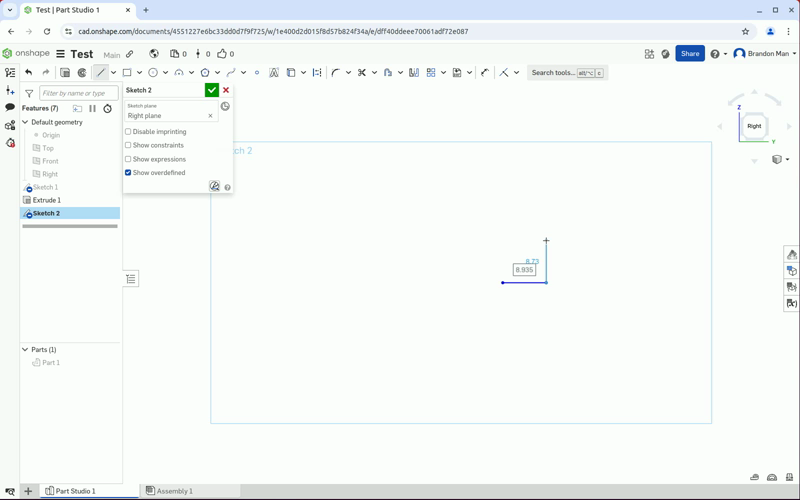
key_up(shift)
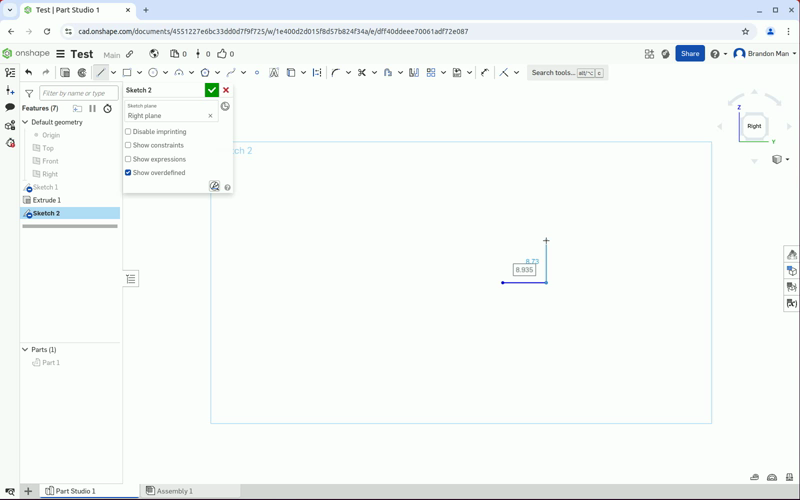
key_down(shift)
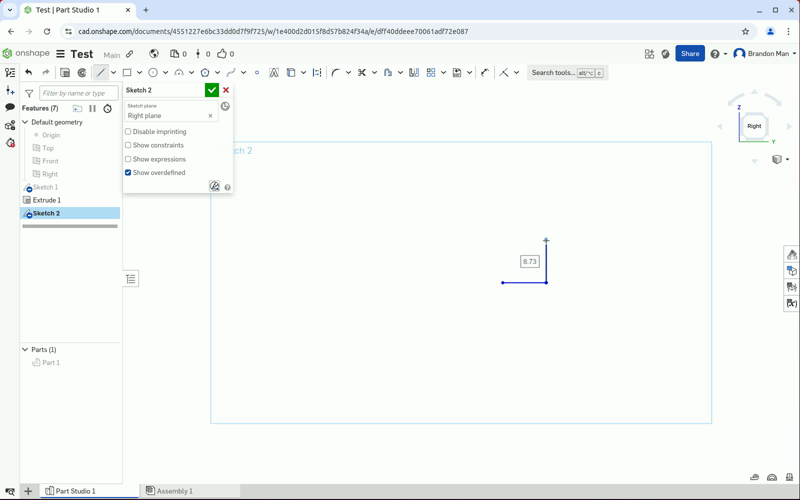
mouse_move(576, 240)
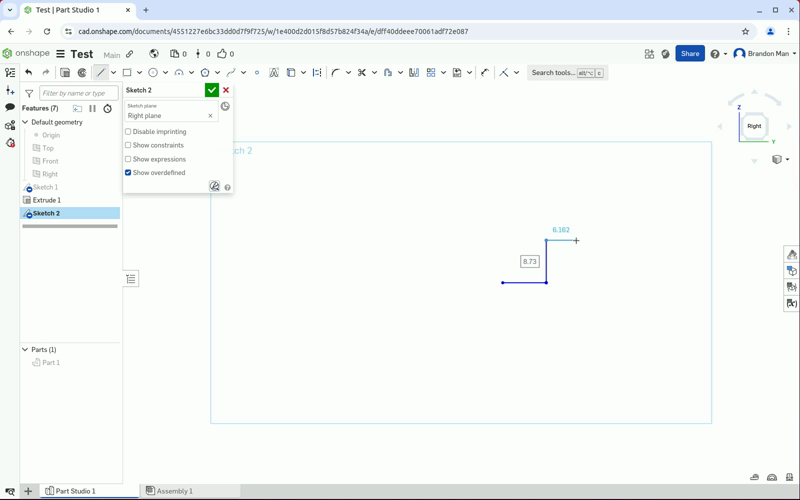
mouse_move(502, 240)
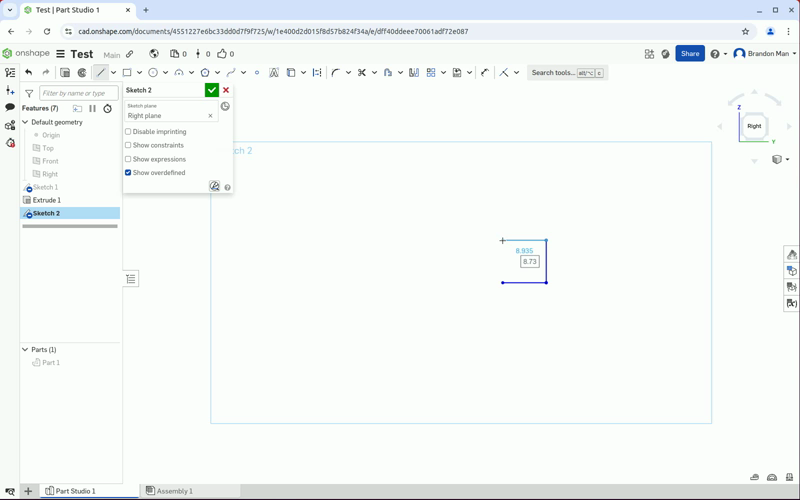
click(502, 240)
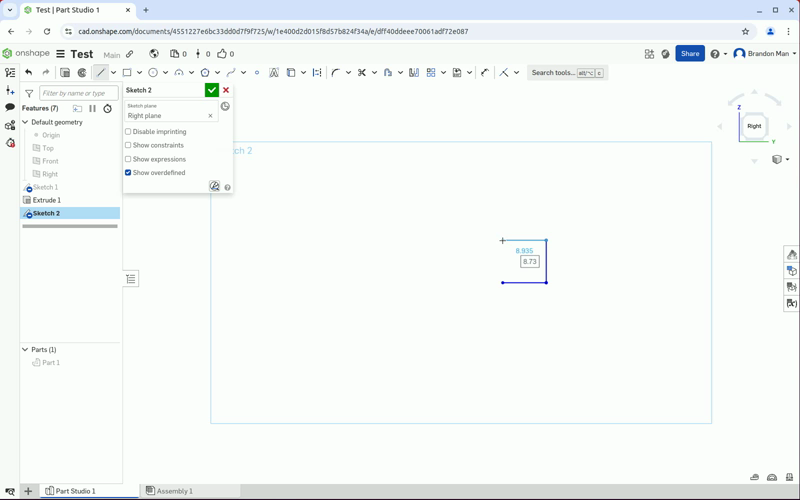
key_up(shift)
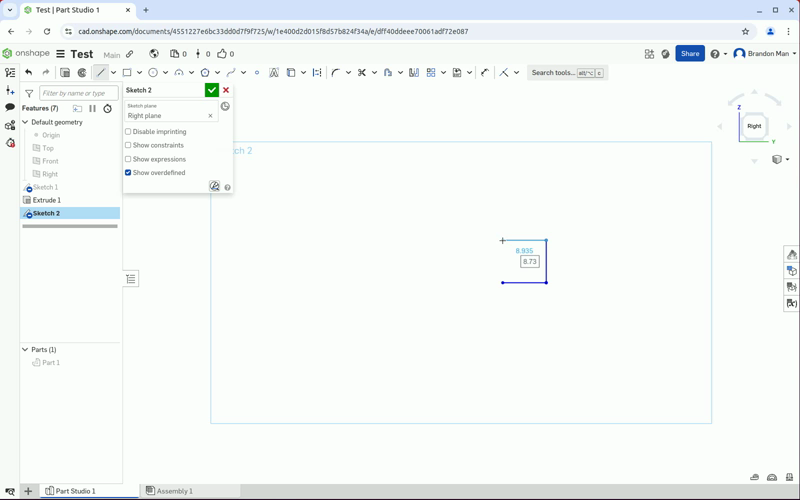
mouse_move(532, 240)
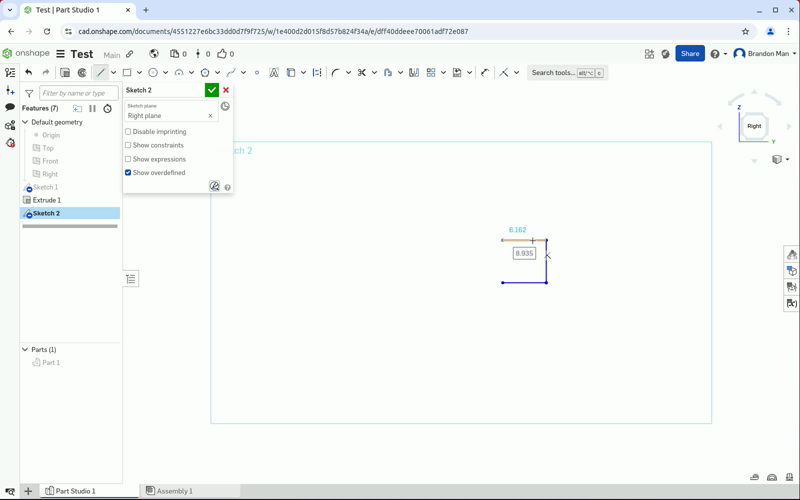
key_down(shift)
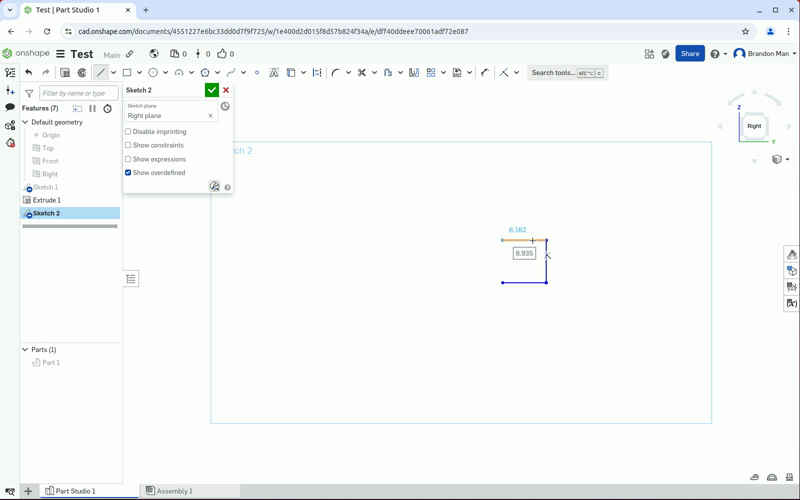
mouse_move(502, 282)
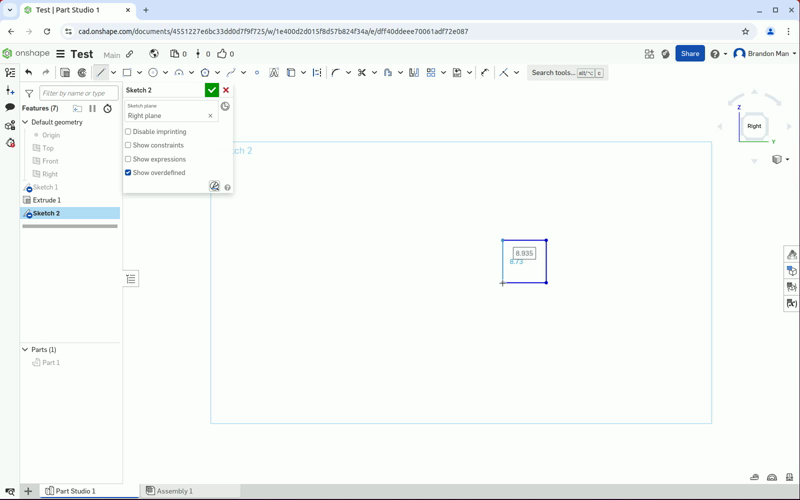
key_up(shift)
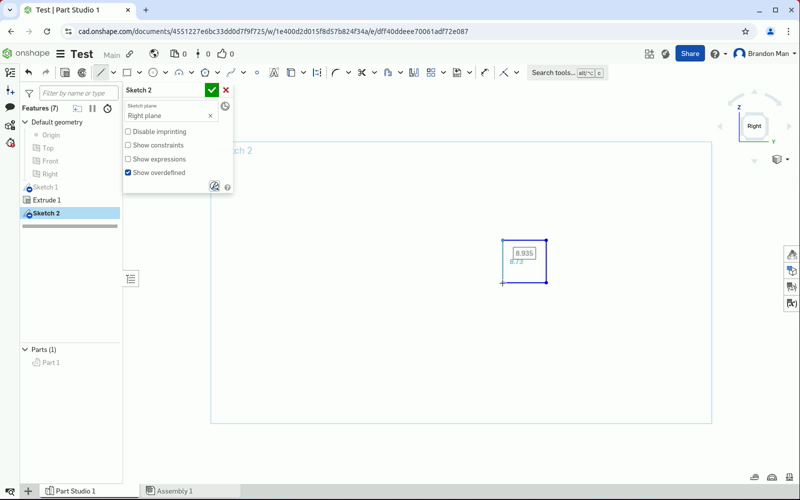
click(502, 282)
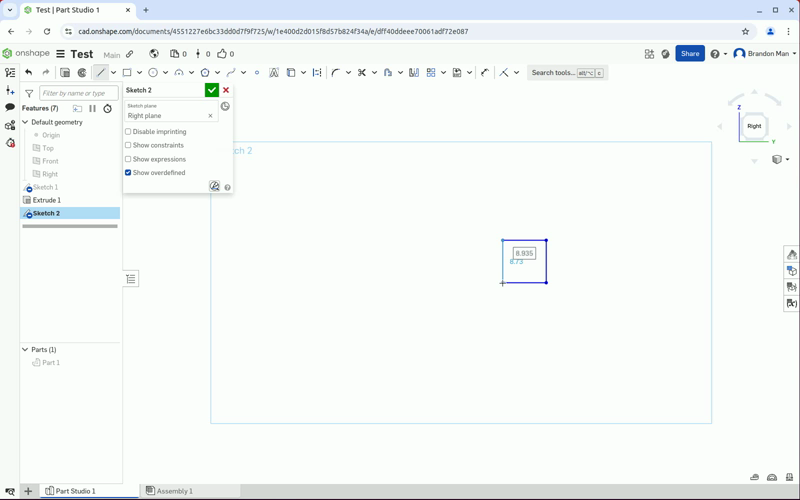
key(esc)
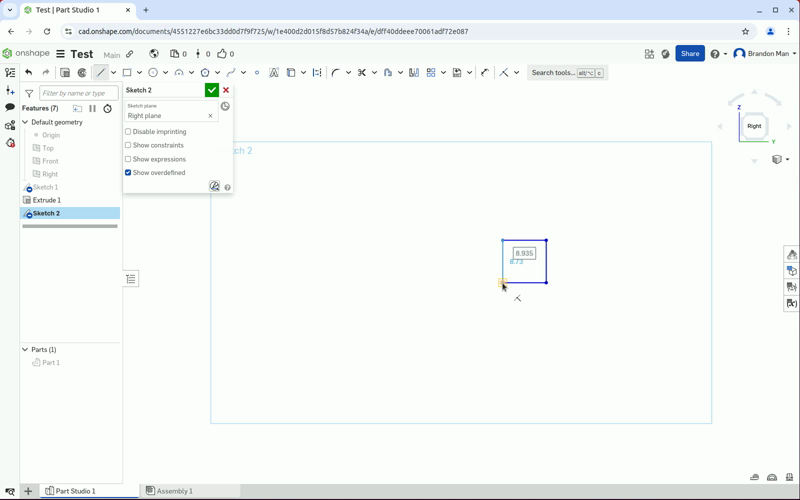
mouse_move(516, 260)
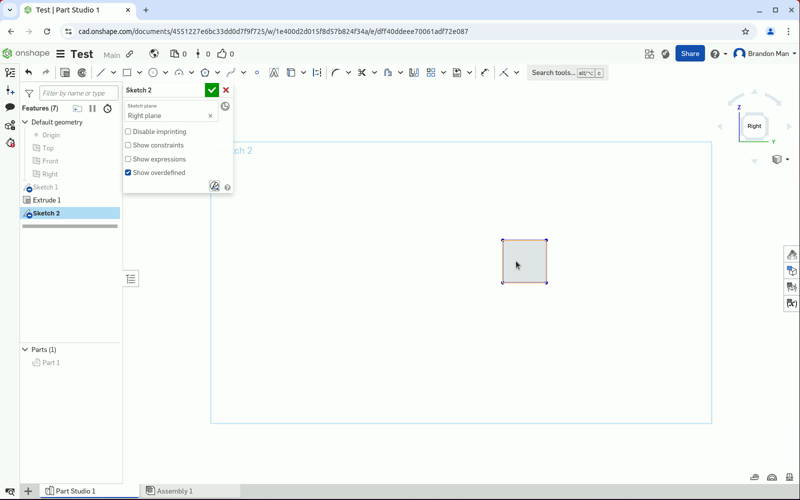
click(516, 260)
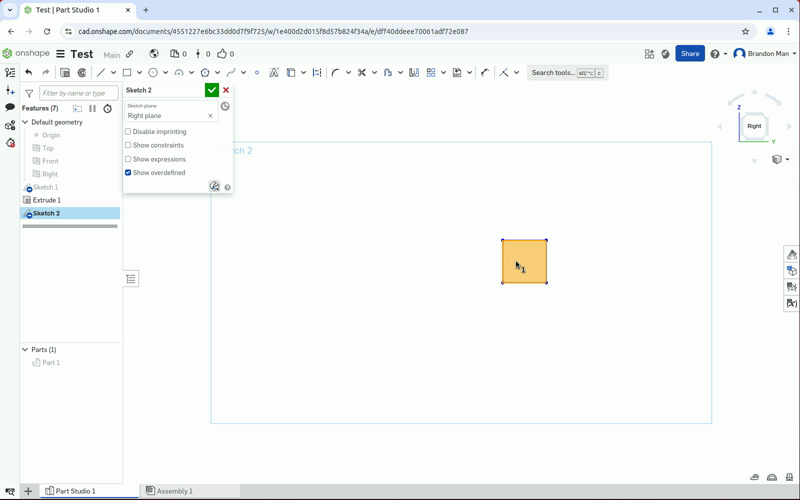
mouse_move(73, 352)
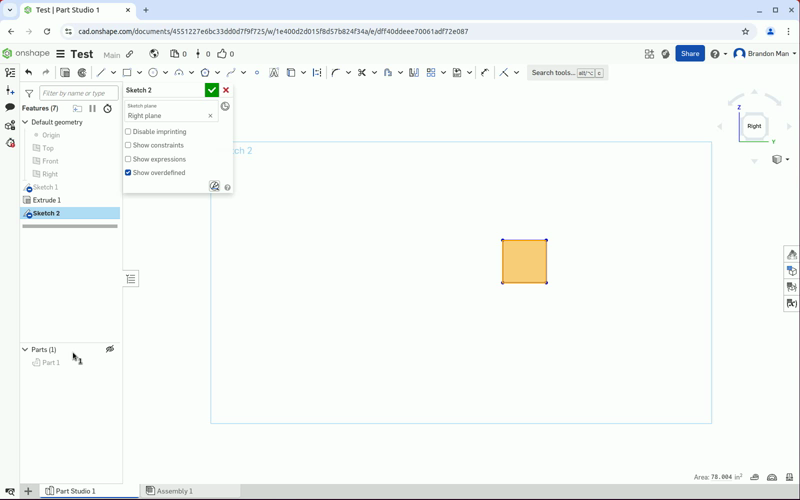
key(shift+y)
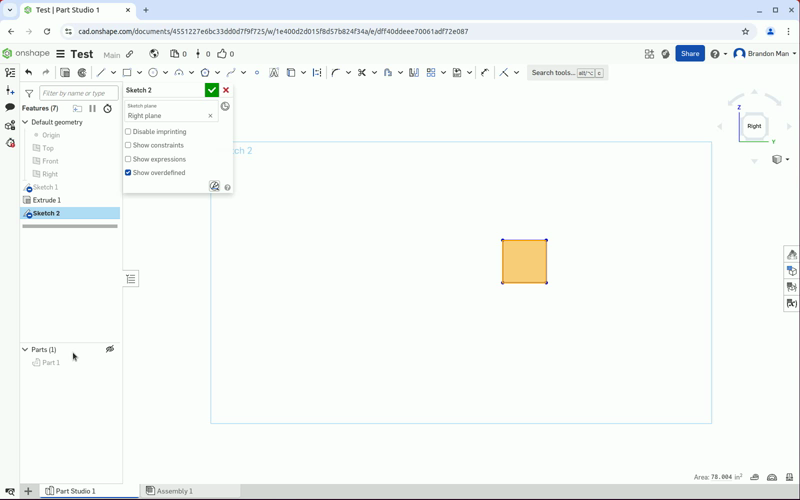
key(shift+e)
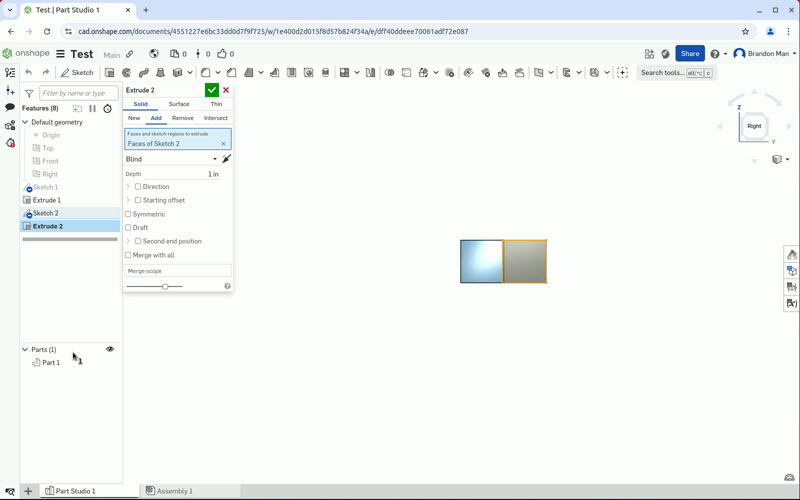
mouse_move(143, 106)
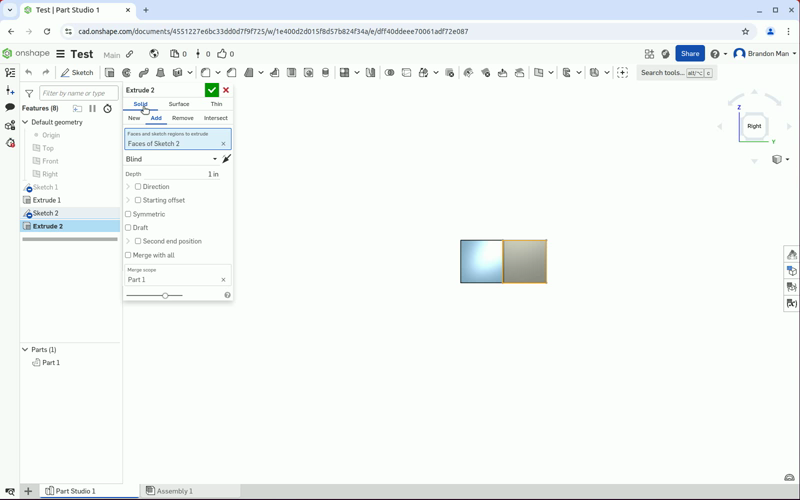
click(143, 106)
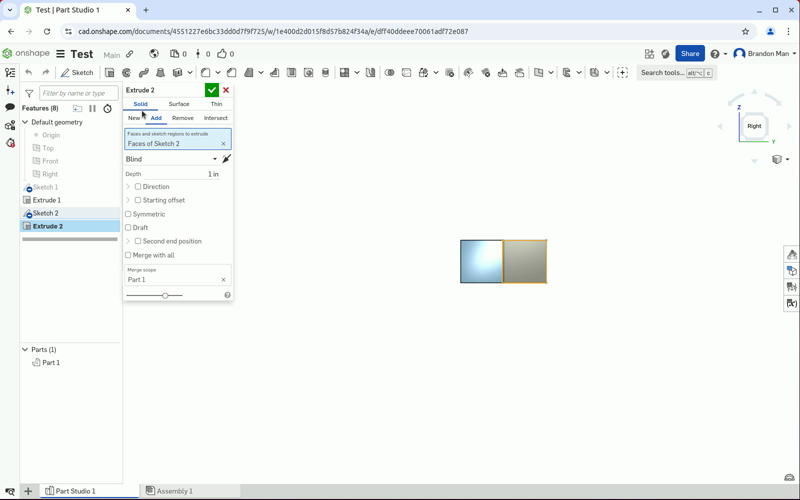
mouse_move(137, 120)
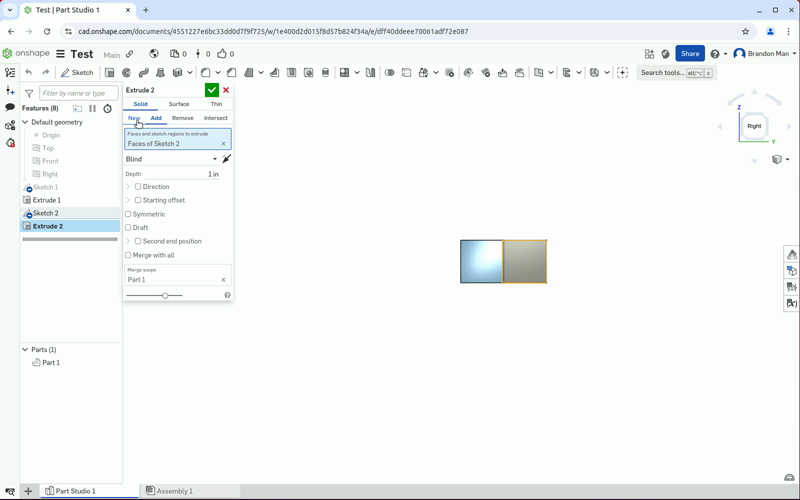
click(137, 120)
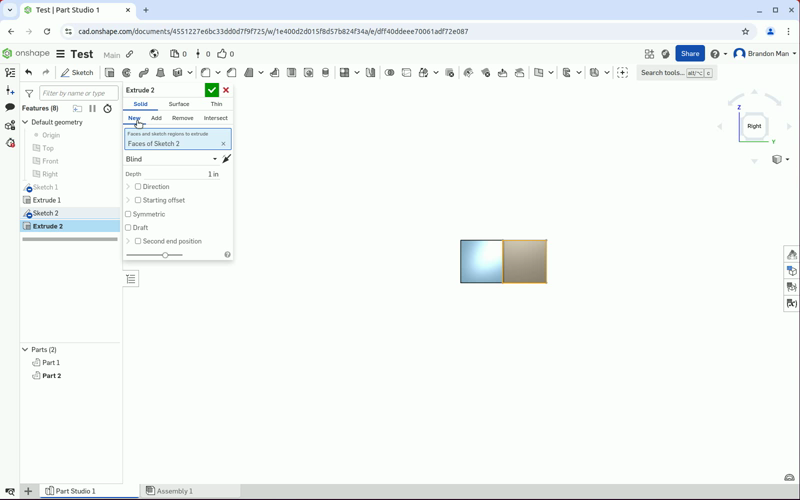
key(tab, 4)
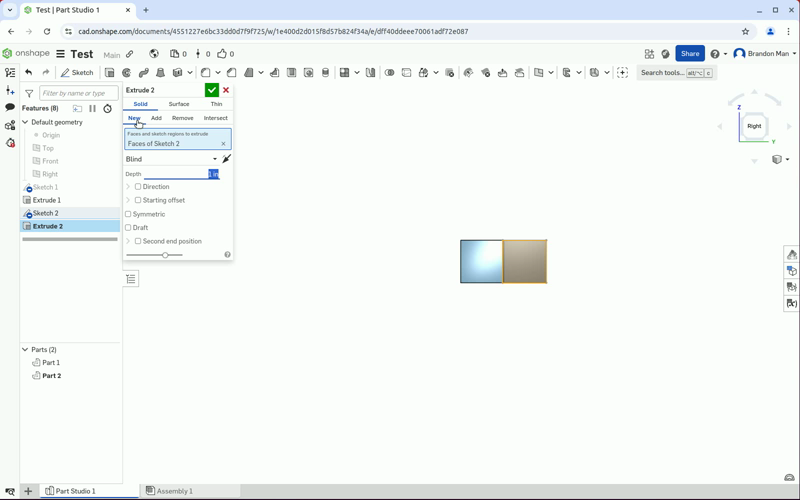
text(11.554)
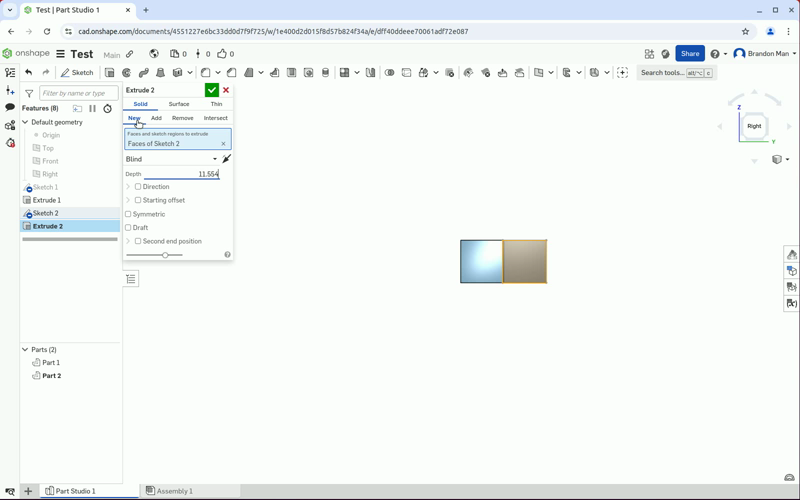
key(enter)
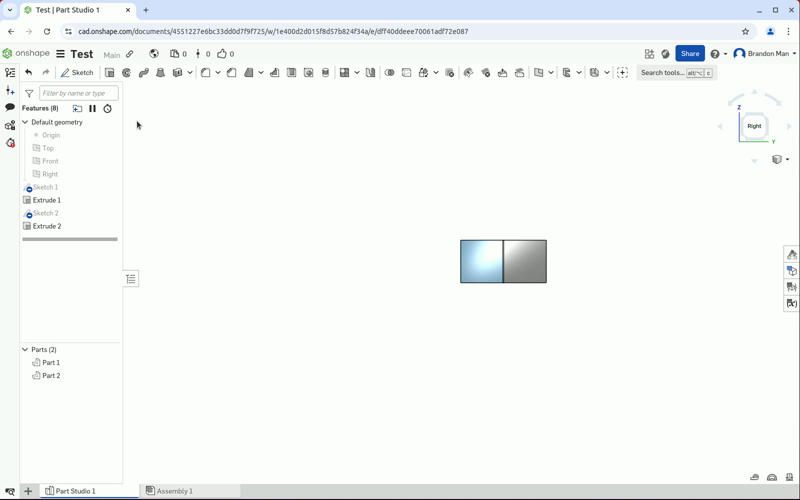
key(shift+h)
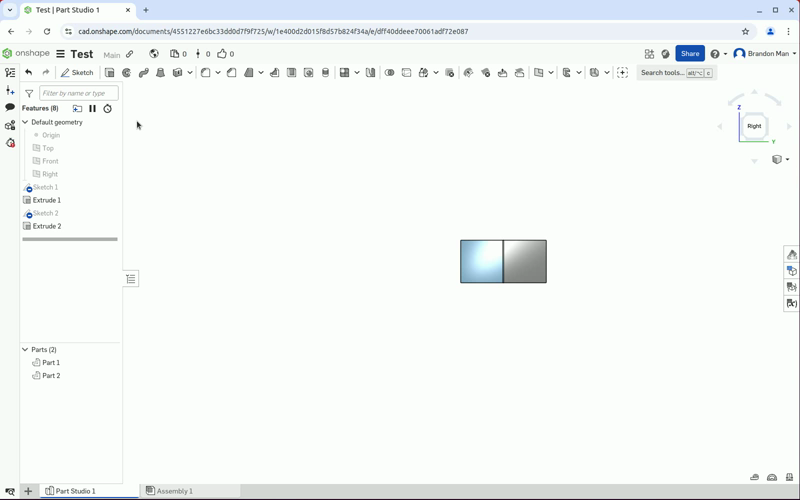
key(shift+h)
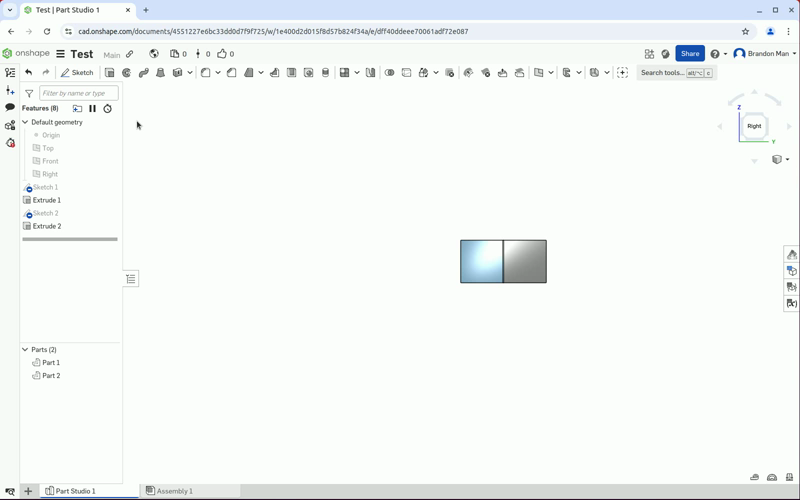
mouse_move(73, 189)
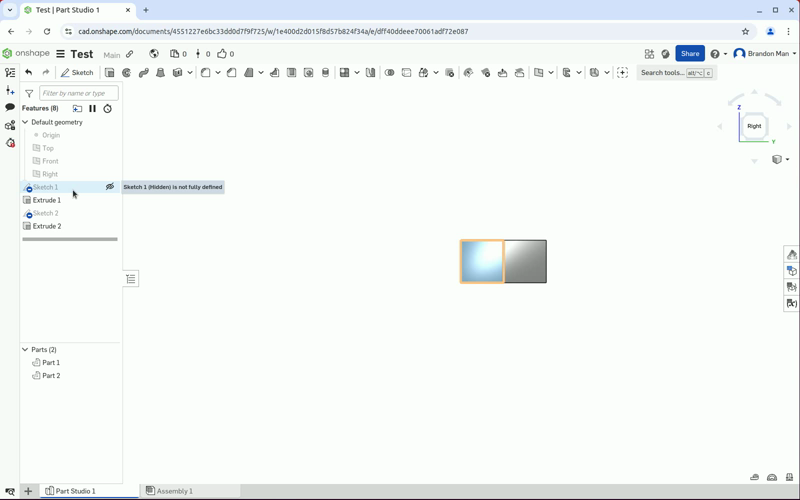
click(73, 189)
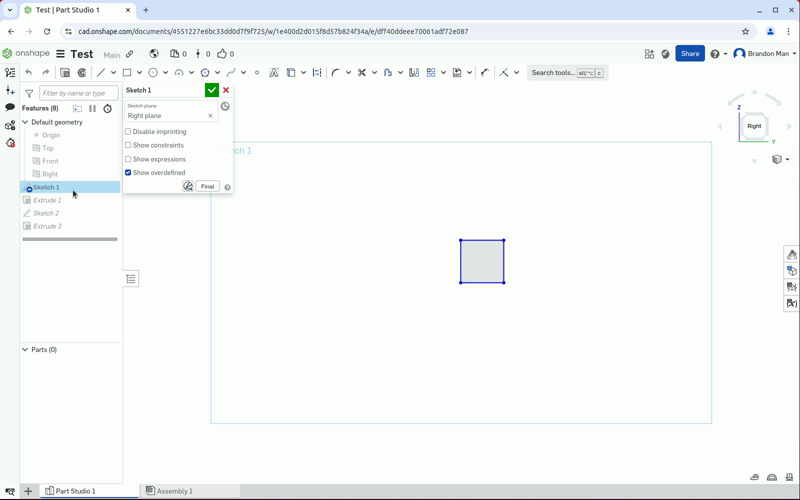
mouse_move(229, 92)
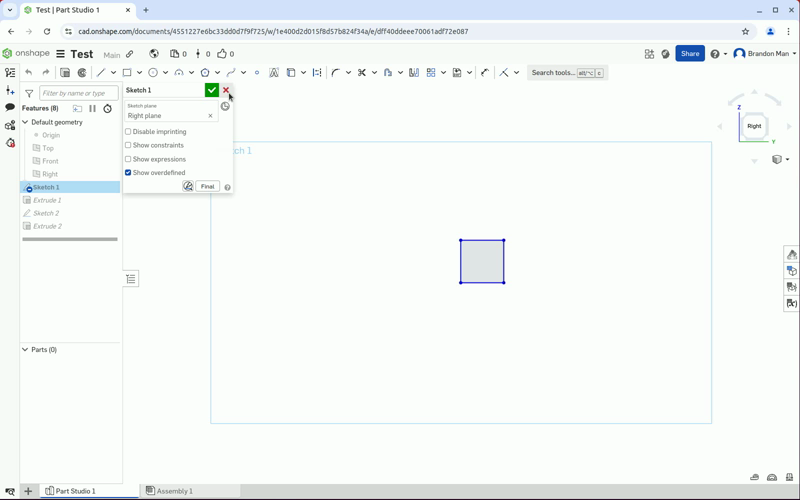
click(229, 92)
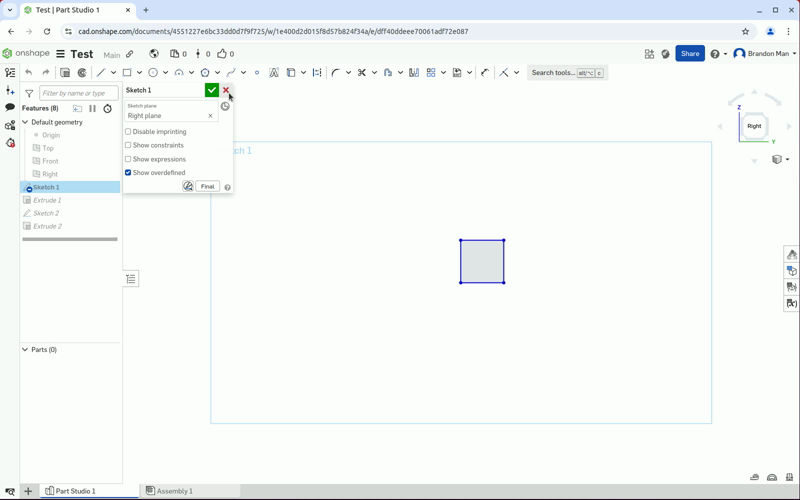
key(shift+s)
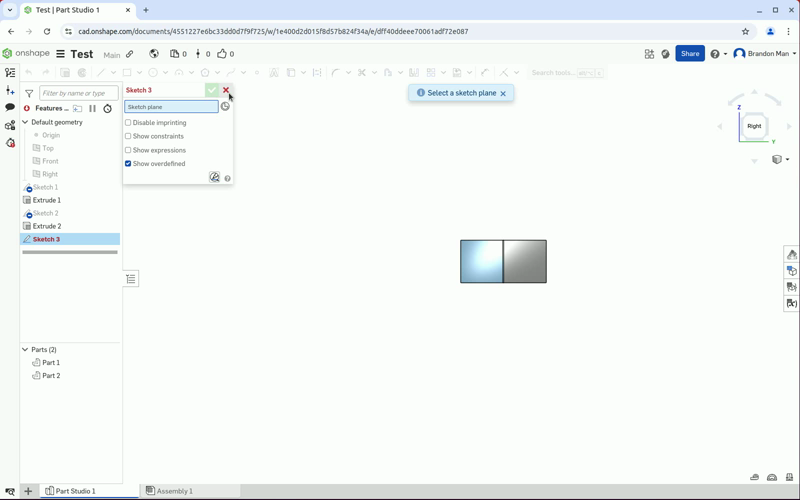
mouse_move(73, 176)
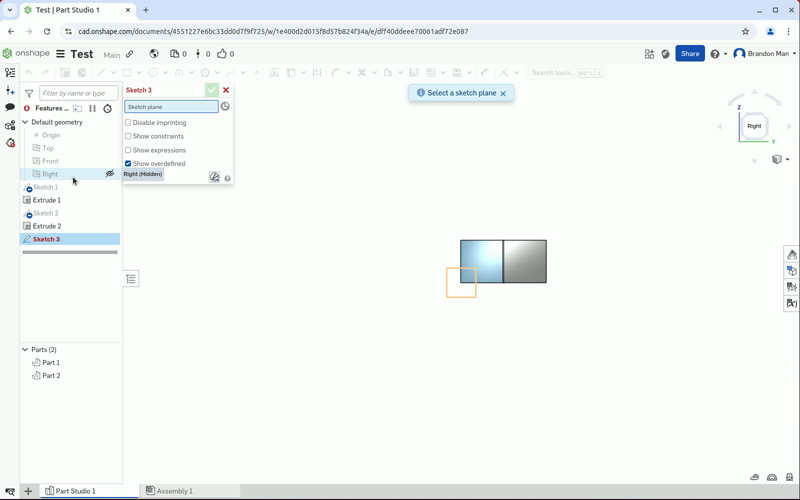
click(73, 176)
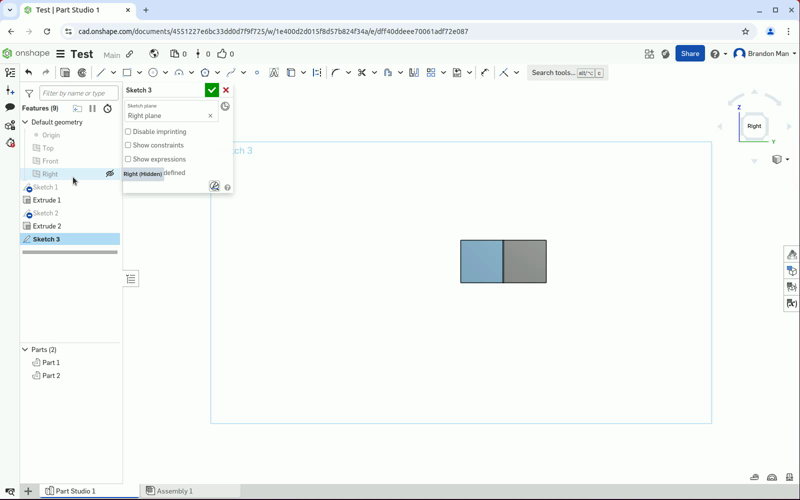
mouse_move(73, 352)
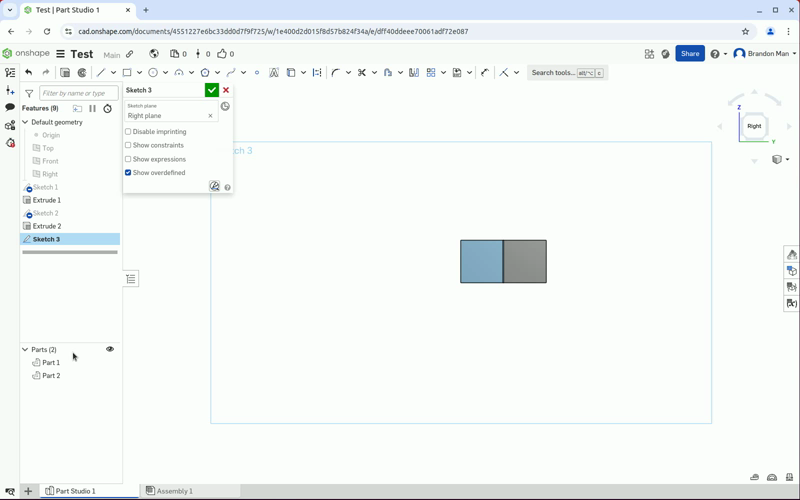
key(y)
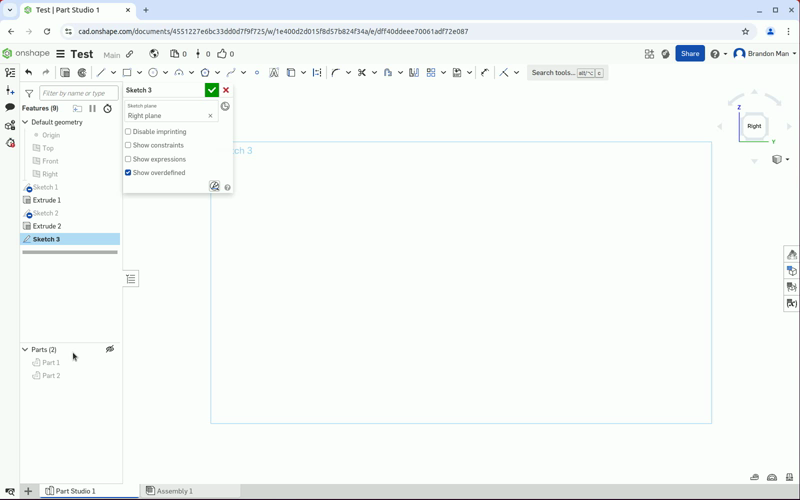
key(l)
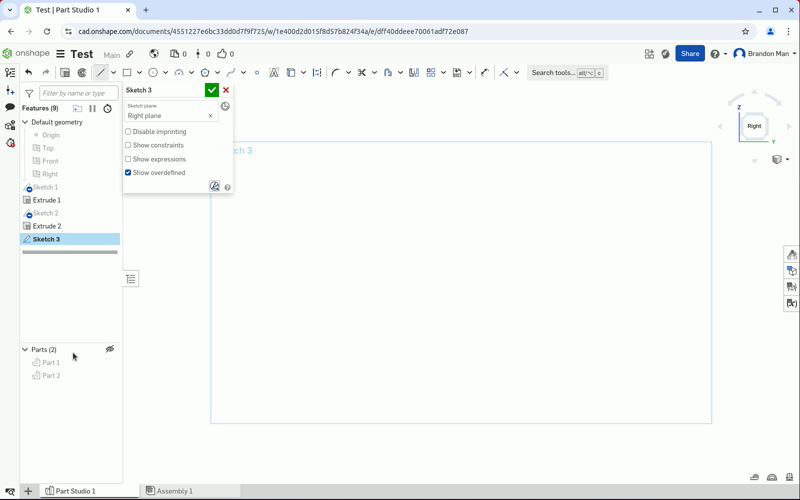
key_down(shift)
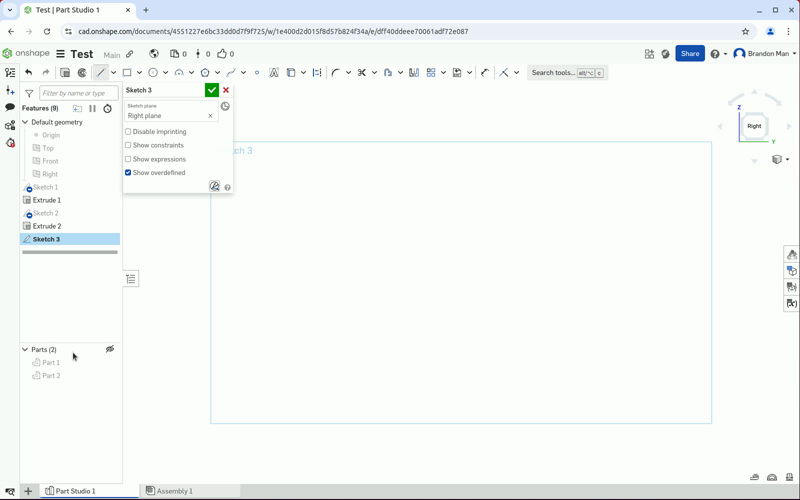
mouse_move(460, 240)
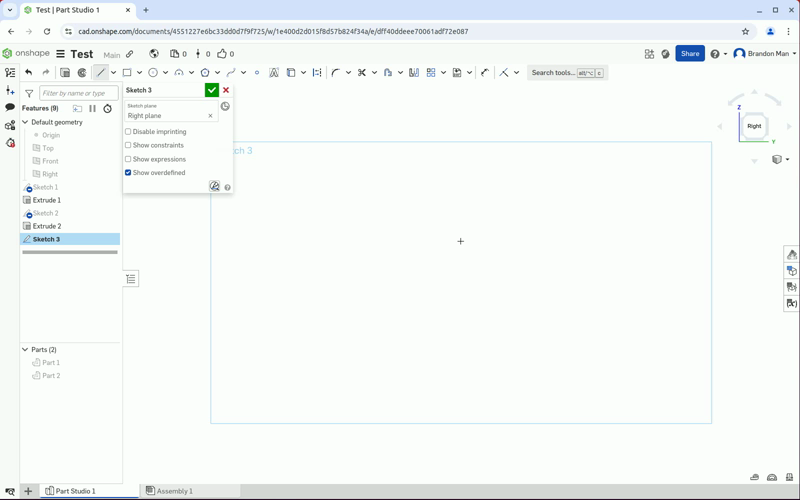
click(460, 240)
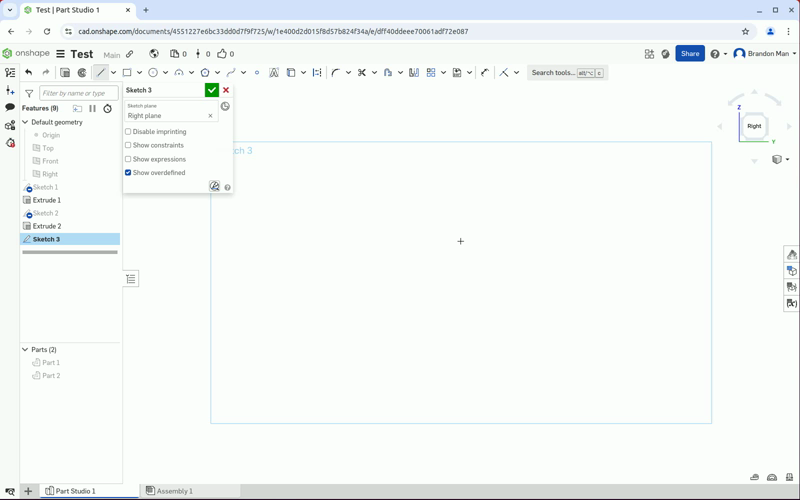
key_up(shift)
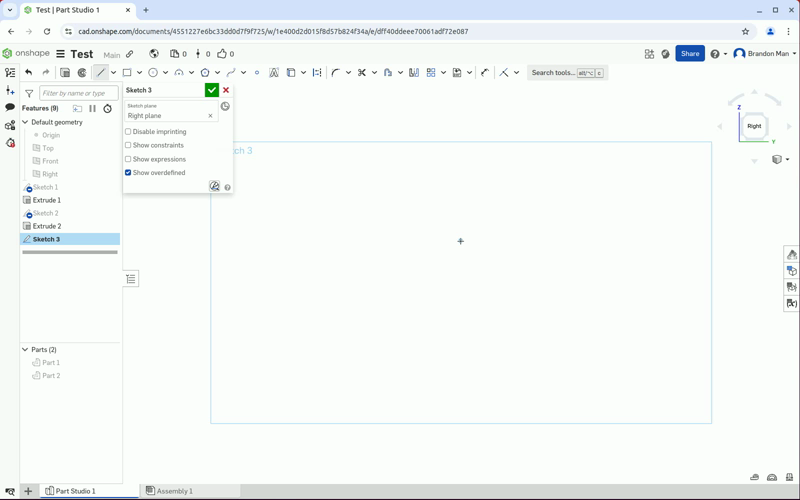
key_down(shift)
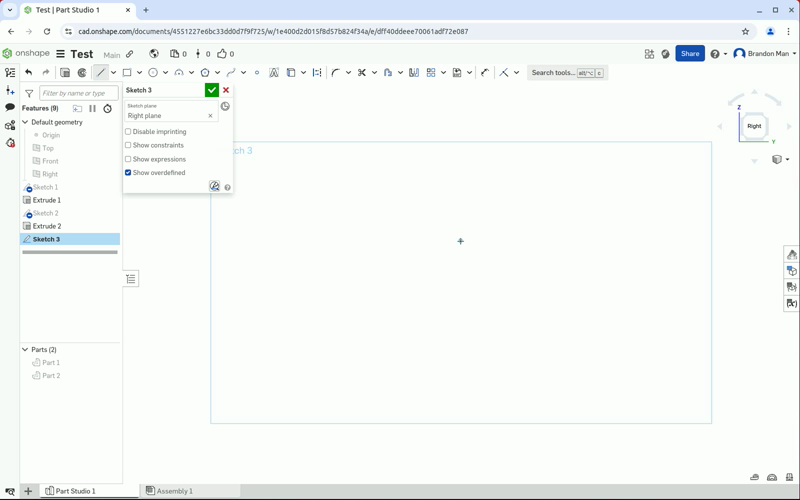
mouse_move(490, 240)
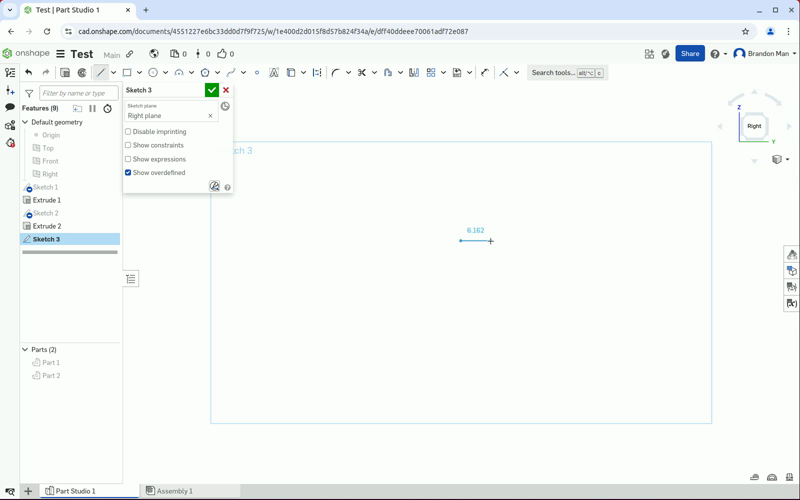
mouse_move(503, 240)
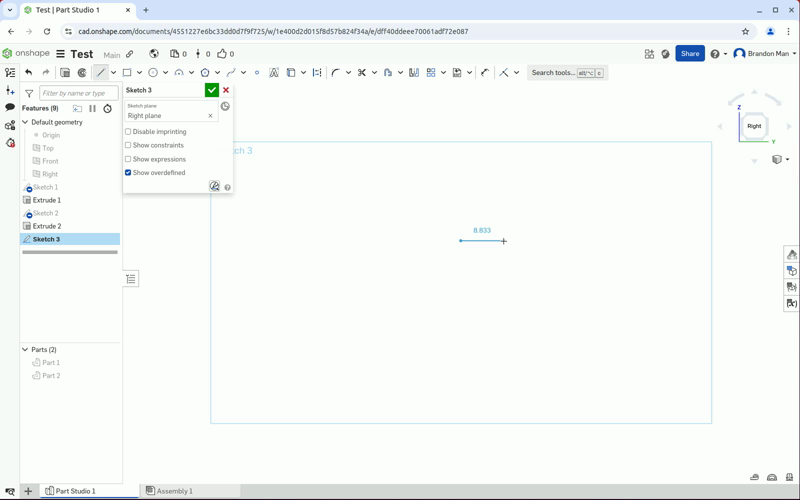
click(503, 240)
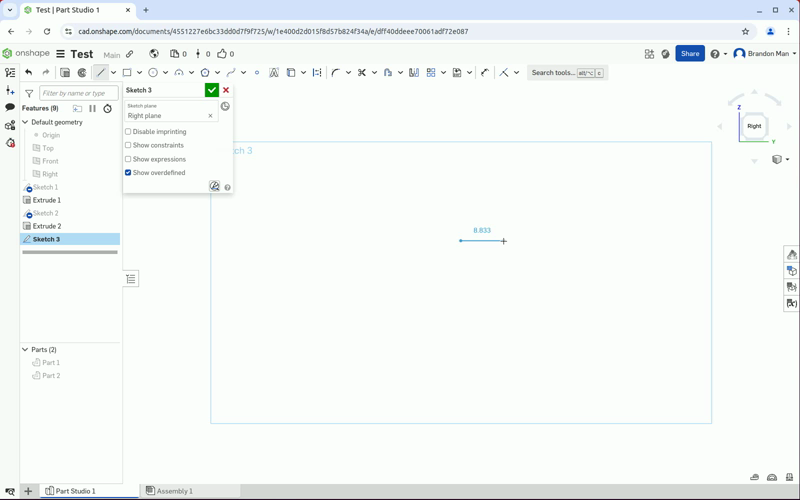
key_up(shift)
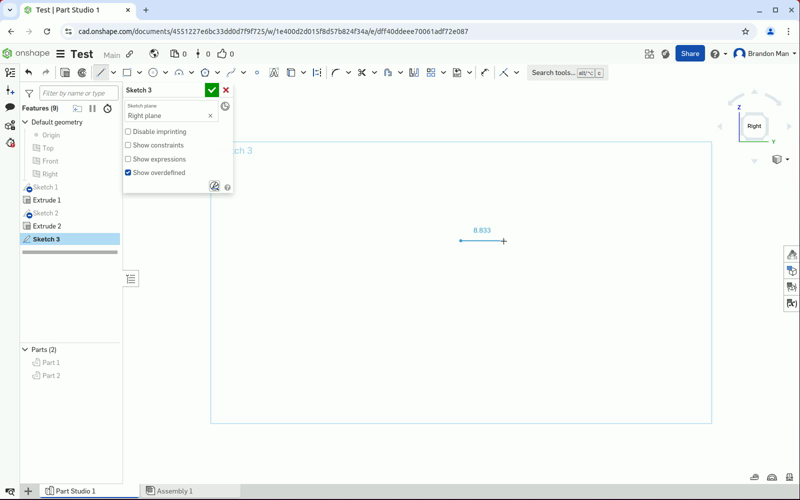
key_down(shift)
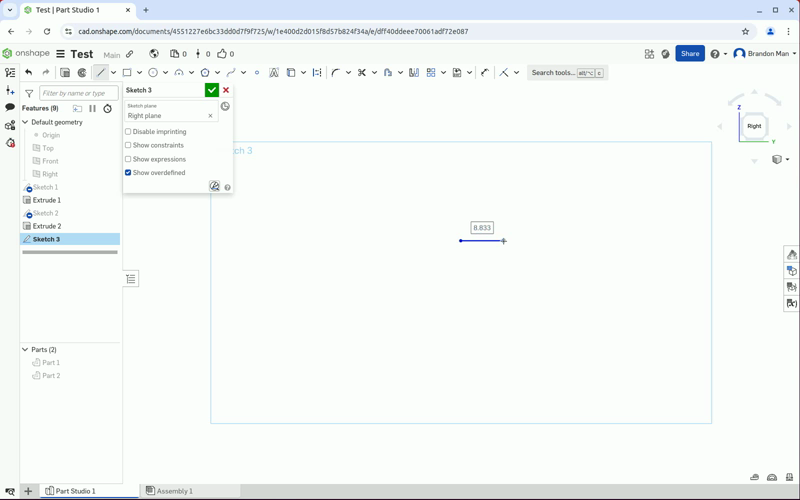
mouse_move(533, 240)
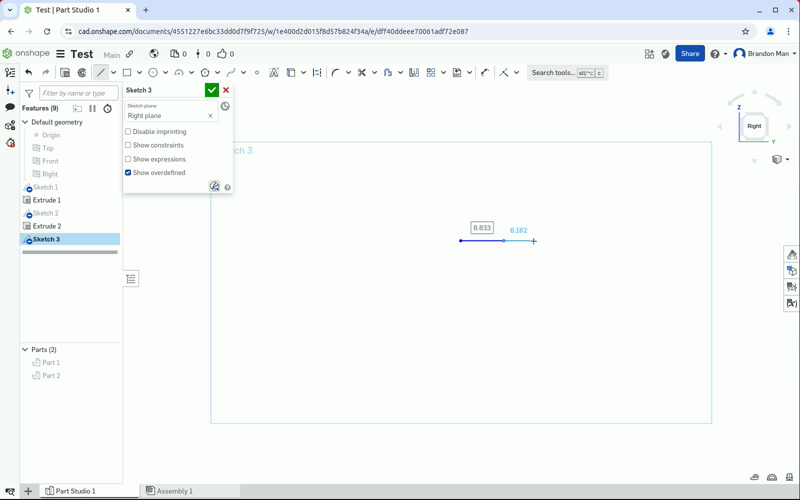
mouse_move(503, 197)
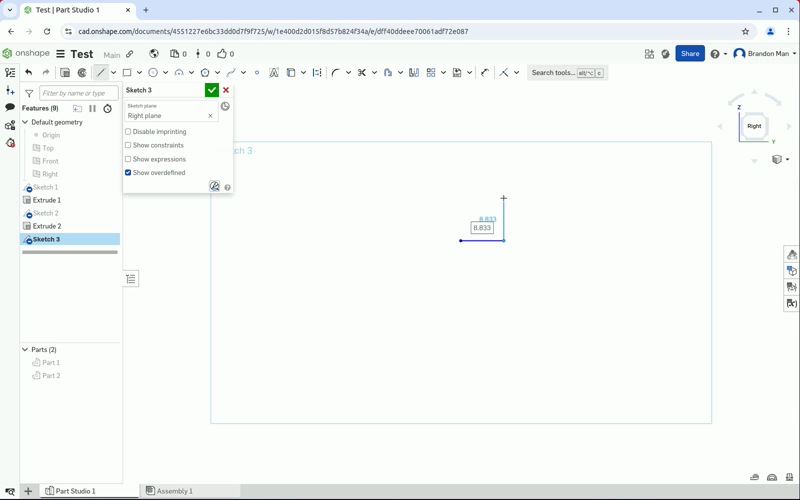
click(503, 197)
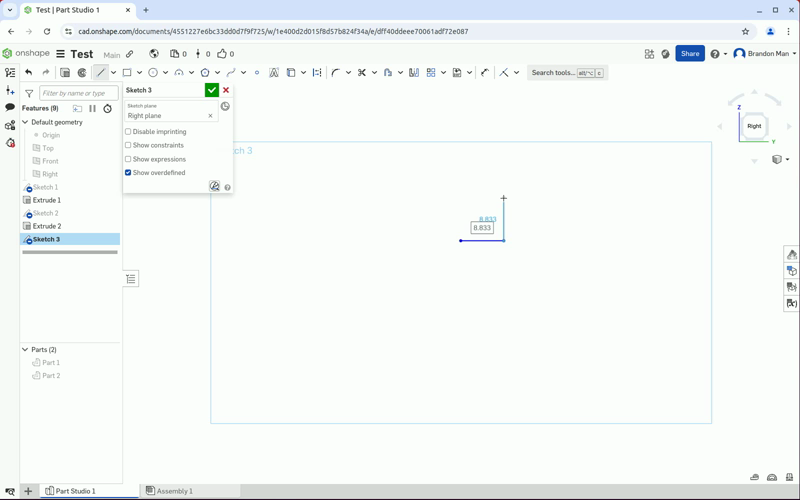
key_up(shift)
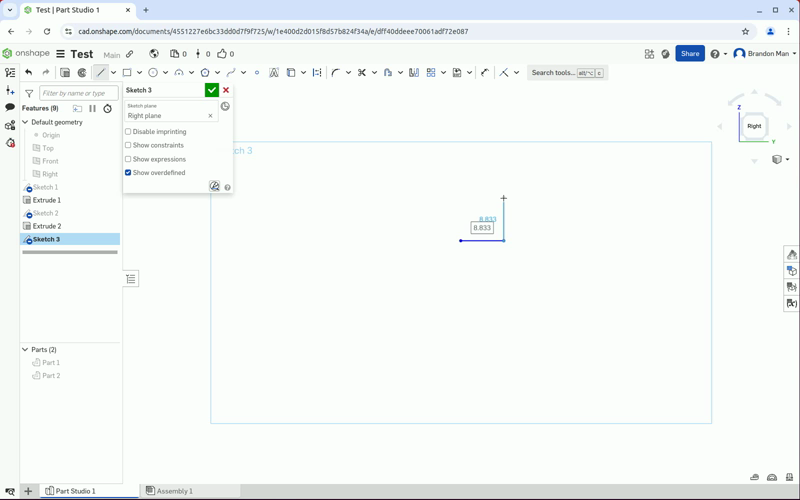
key_down(shift)
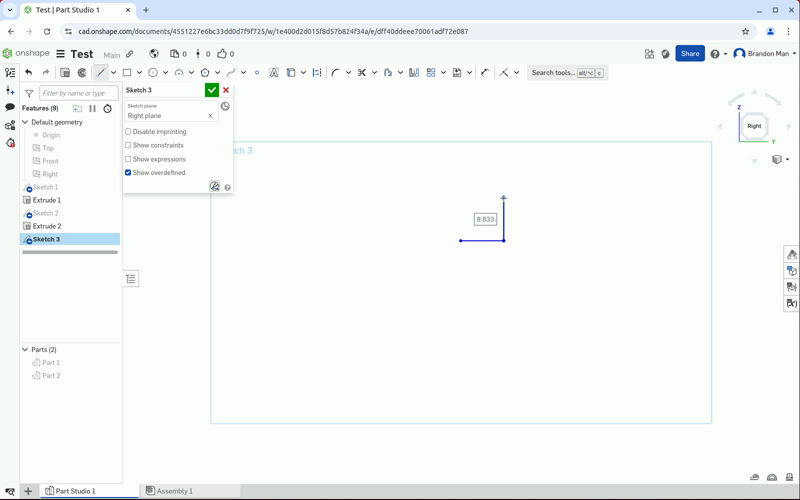
mouse_move(533, 197)
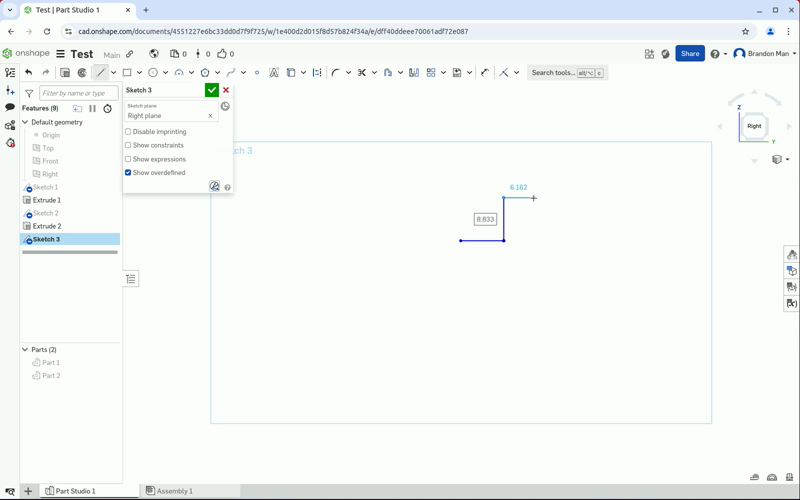
mouse_move(460, 197)
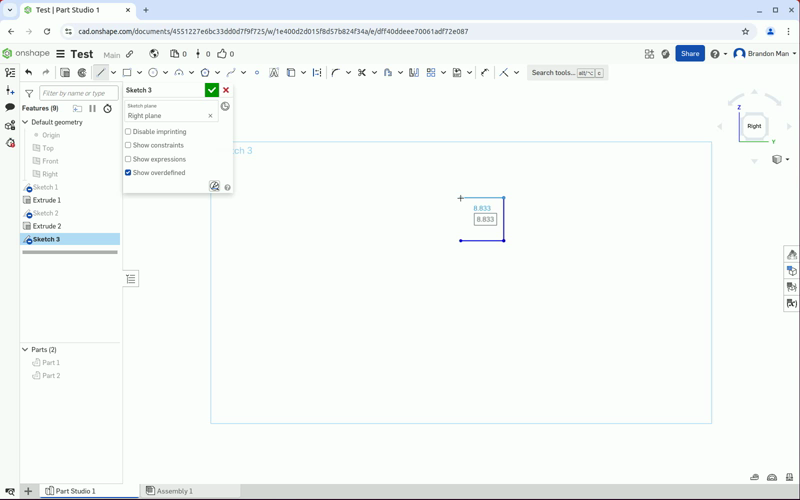
click(460, 197)
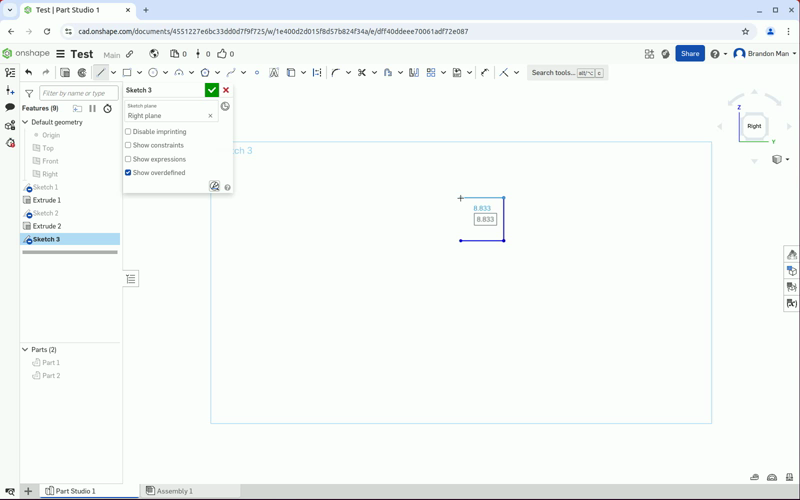
key_up(shift)
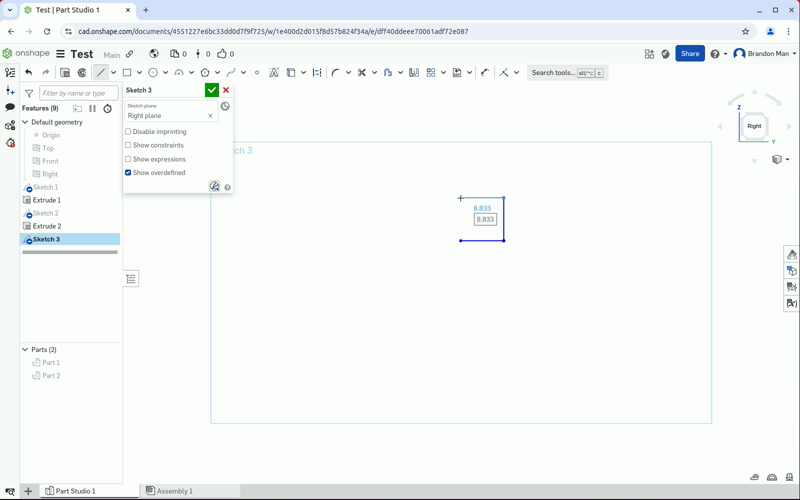
mouse_move(490, 197)
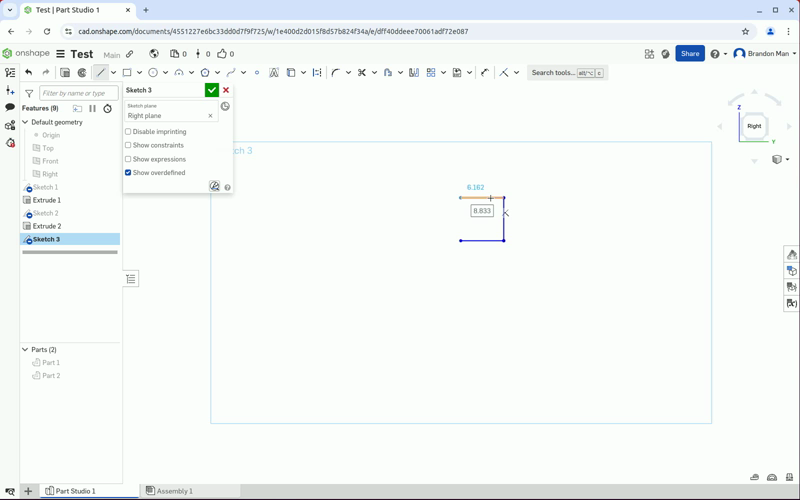
key_down(shift)
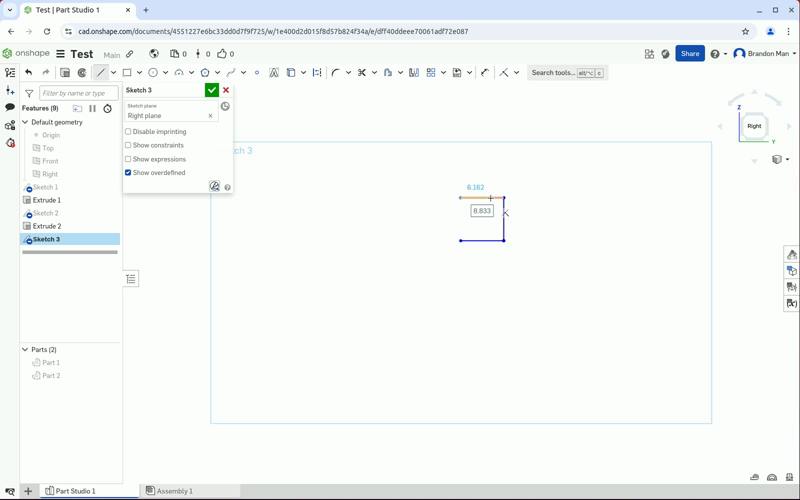
mouse_move(460, 240)
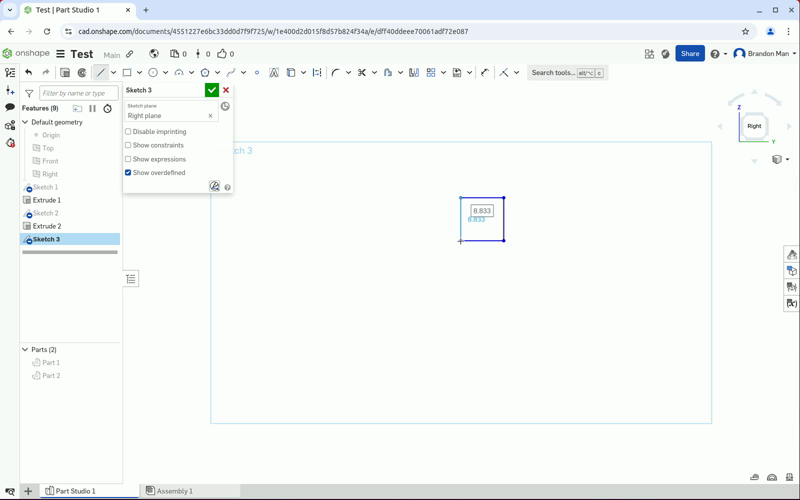
key_up(shift)
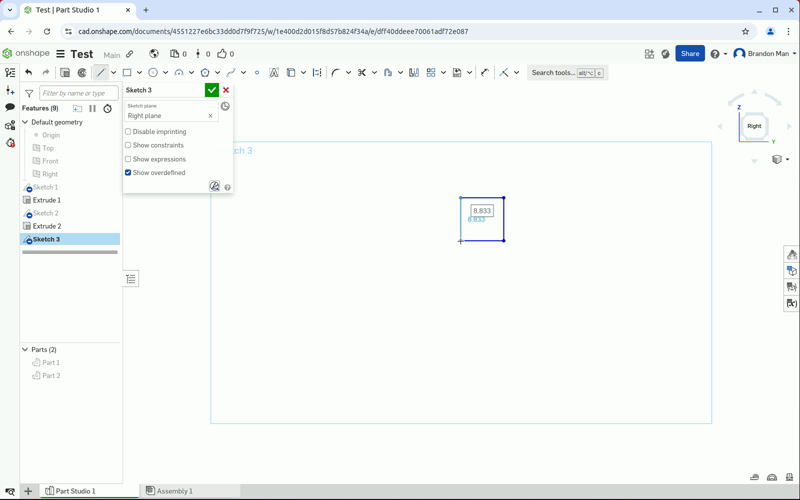
click(460, 240)
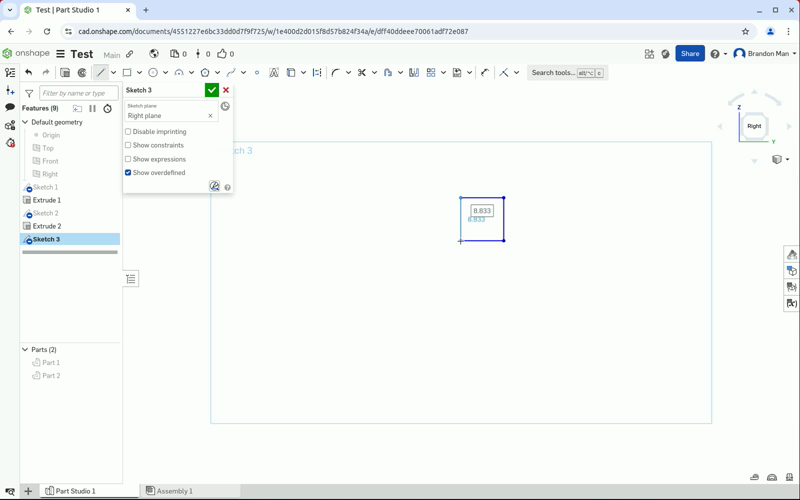
key(esc)
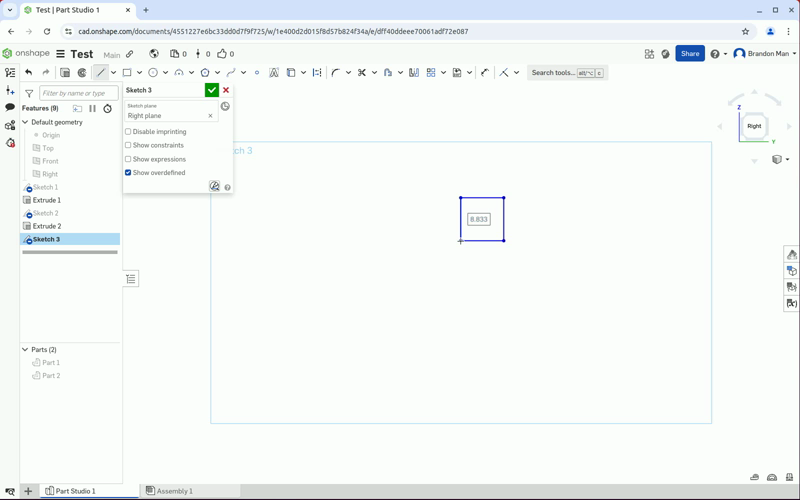
mouse_move(465, 221)
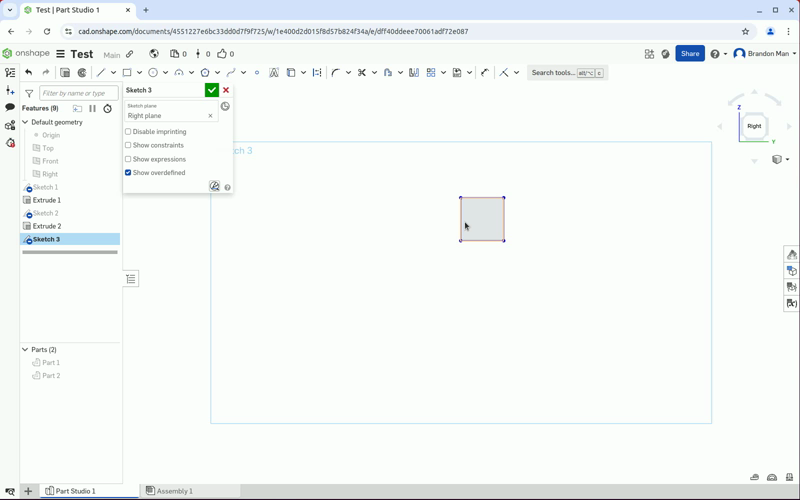
click(465, 221)
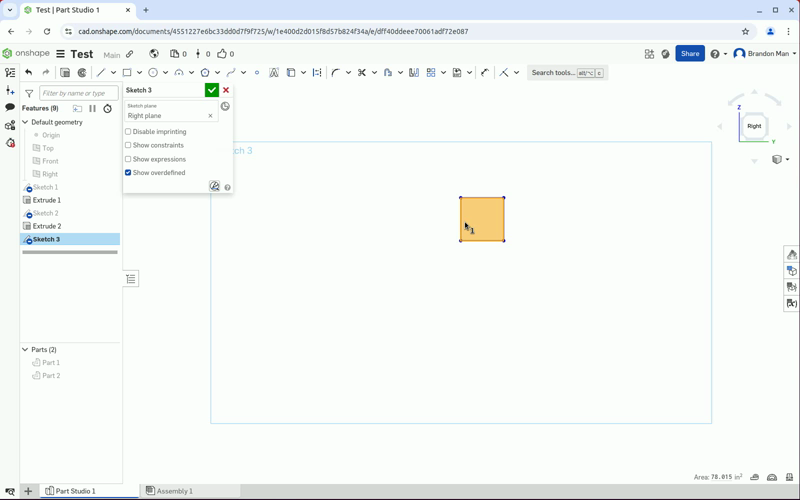
mouse_move(73, 352)
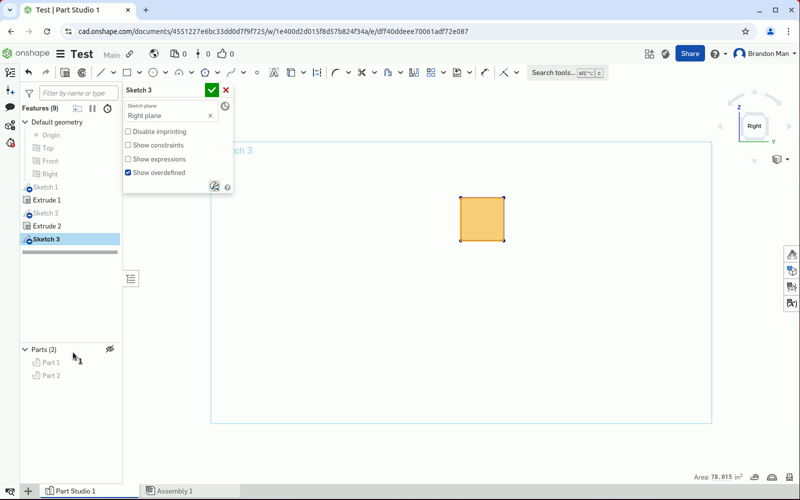
key(shift+y)
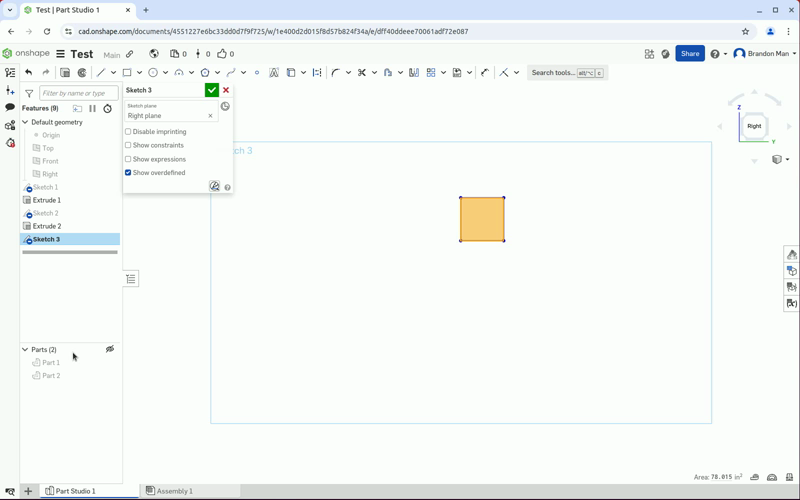
key(shift+e)
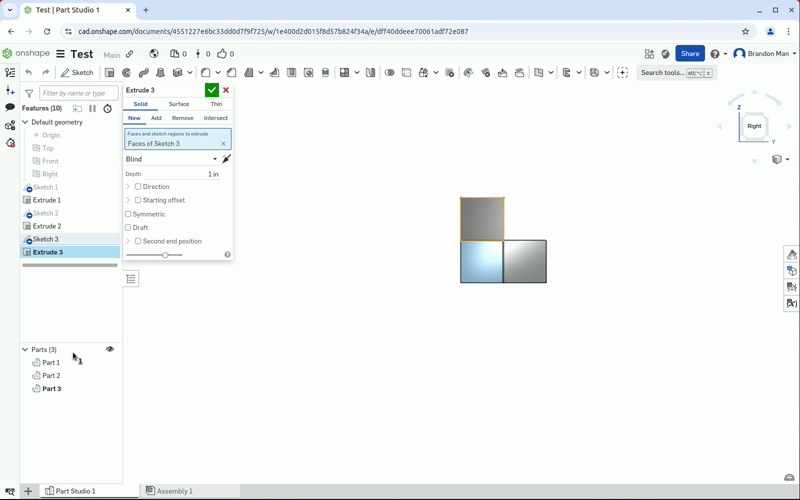
mouse_move(143, 106)
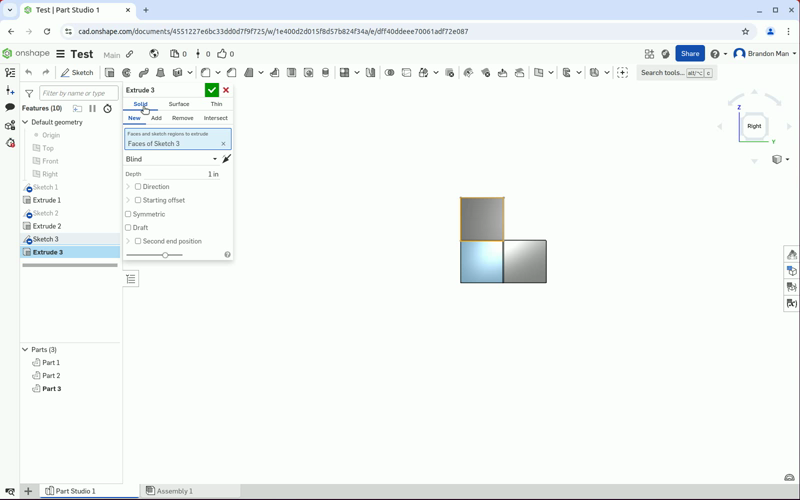
click(143, 106)
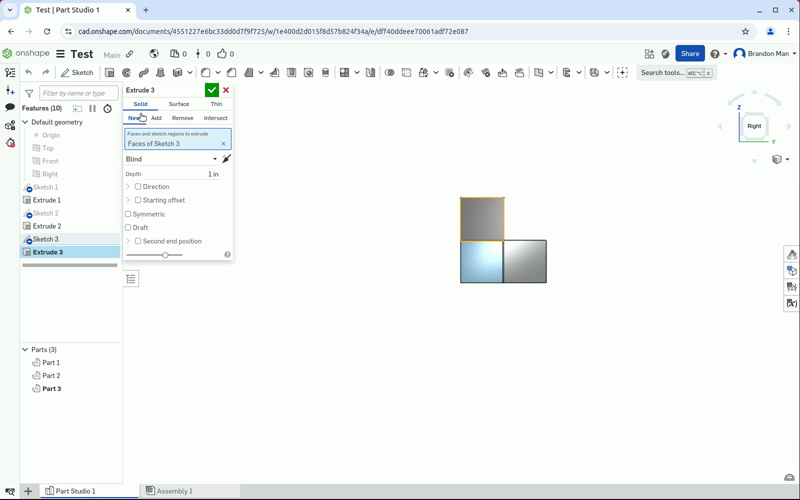
mouse_move(137, 120)
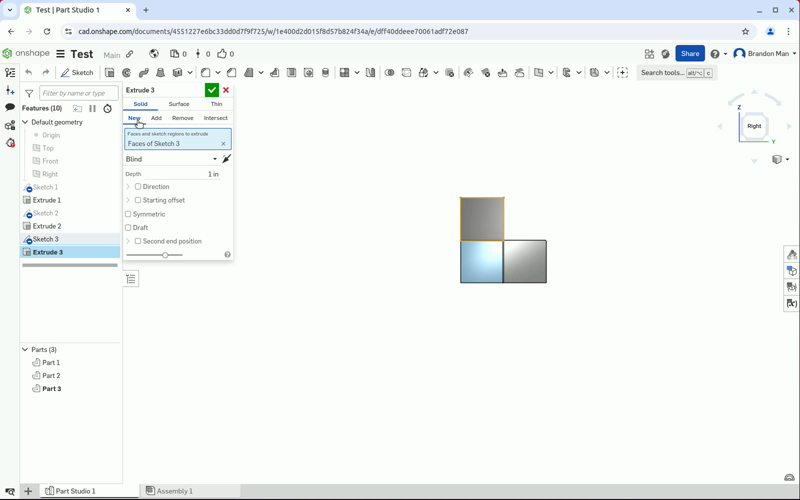
click(137, 120)
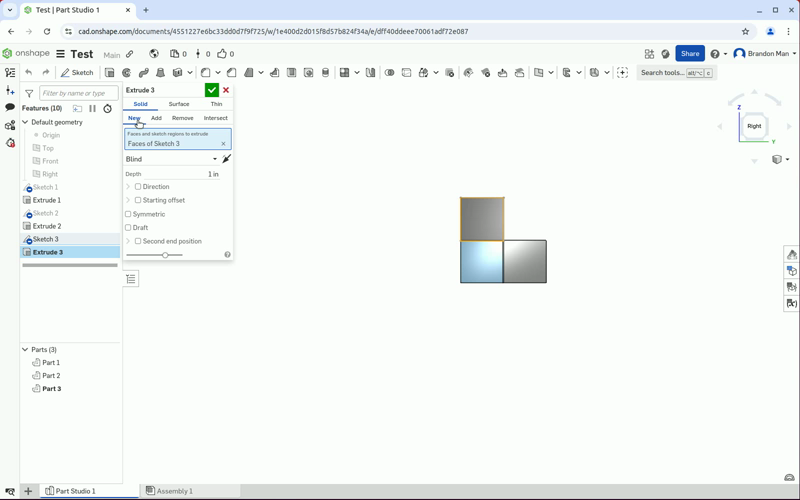
key(tab, 4)
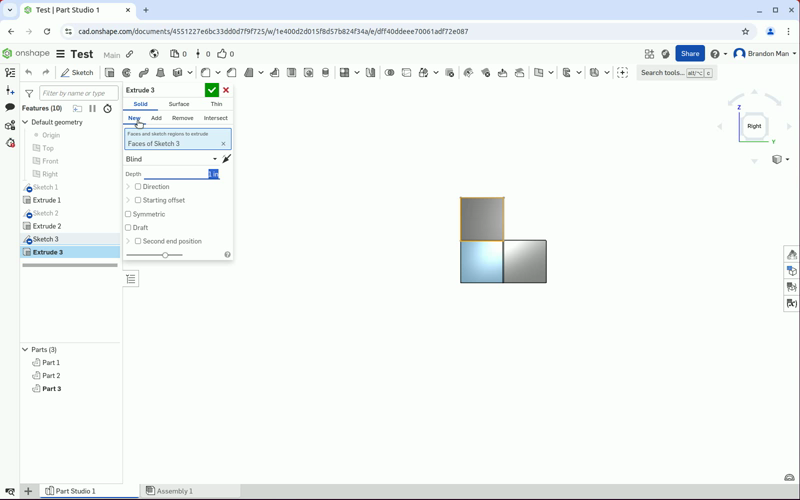
text(11.554)
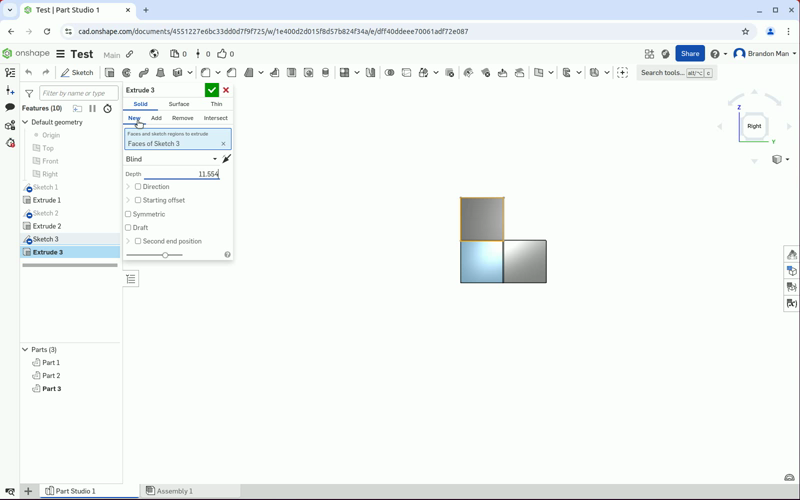
key(enter)
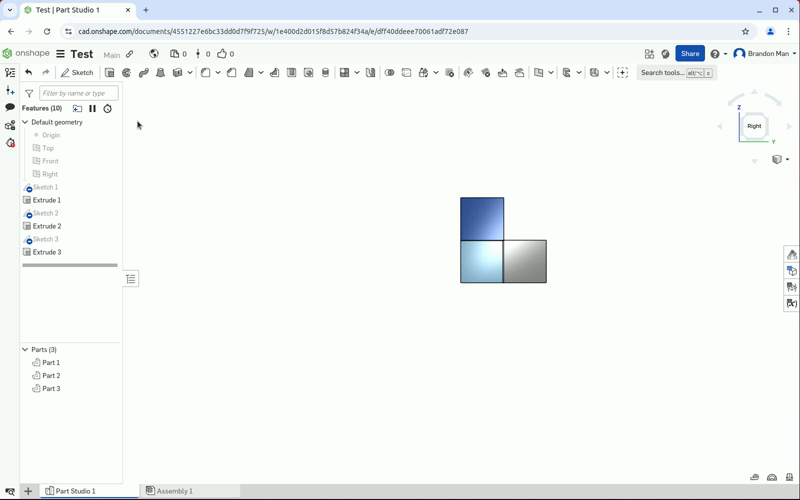
key(shift+h)
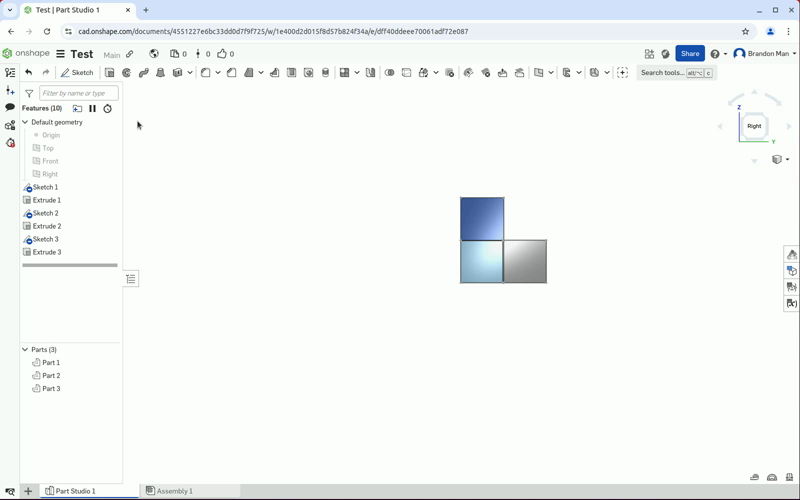
key(shift+h)
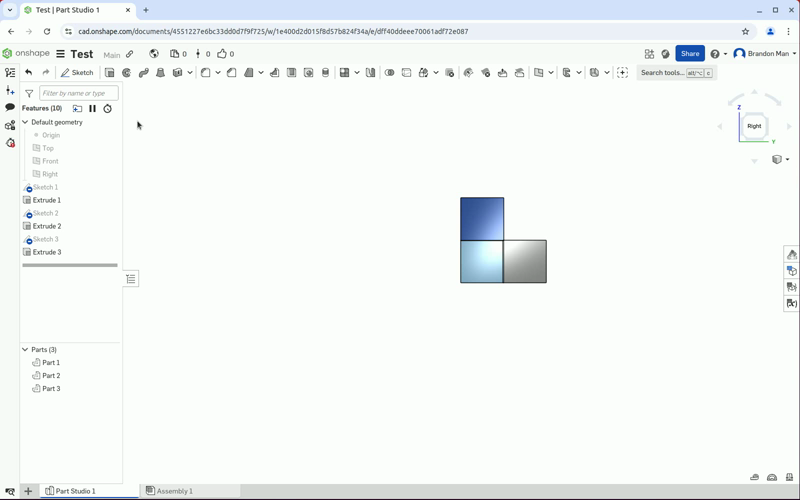
mouse_move(73, 189)
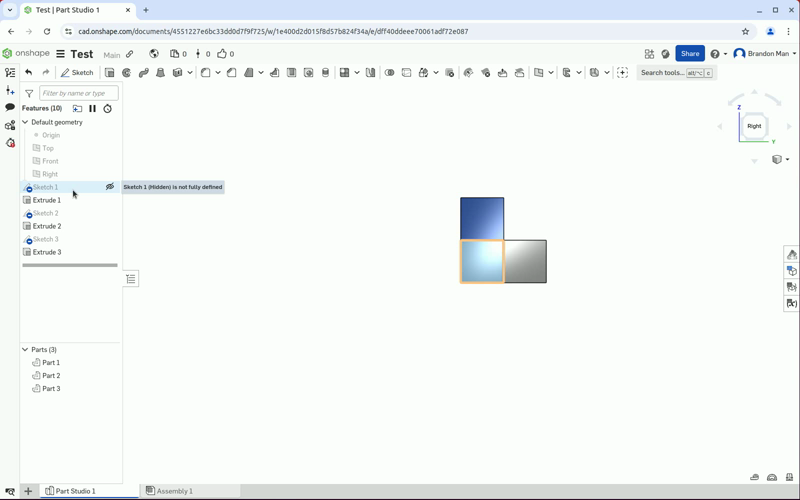
click(73, 189)
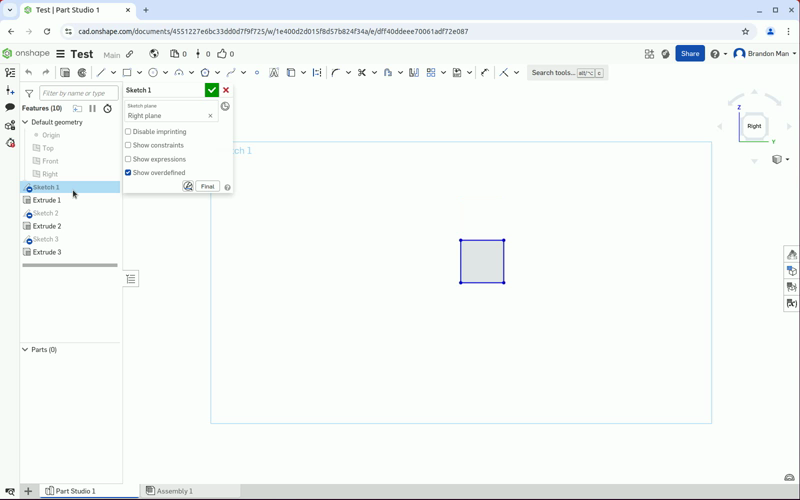
mouse_move(229, 92)
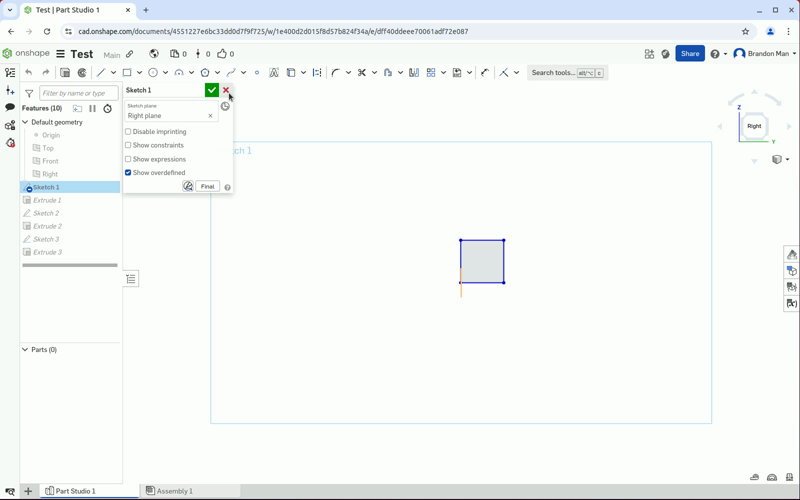
click(229, 92)
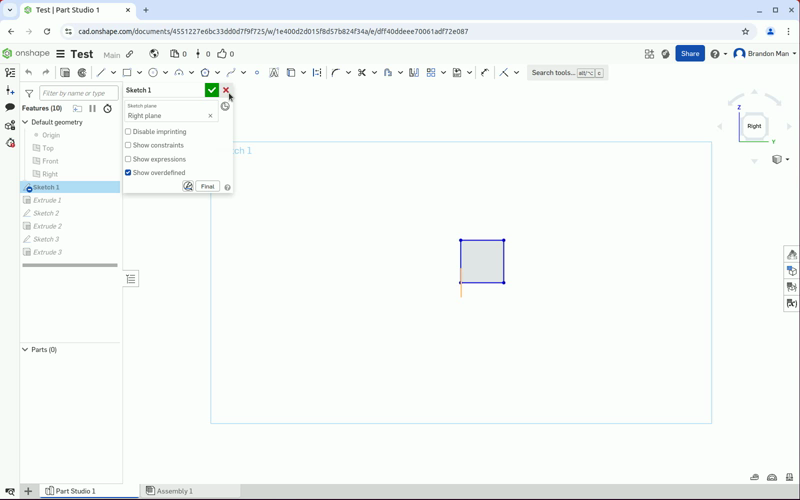
key(shift+s)
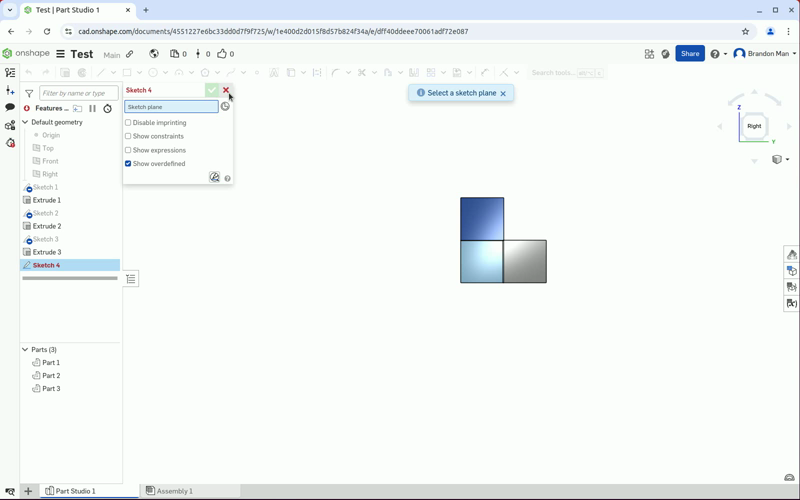
mouse_move(73, 176)
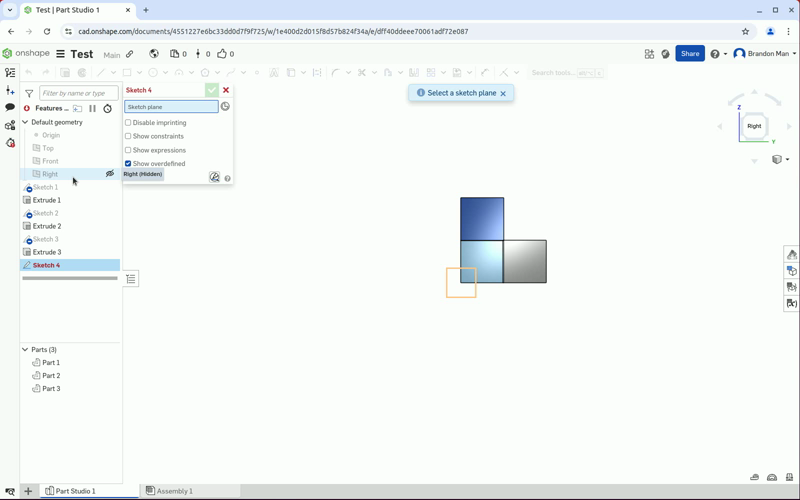
click(73, 176)
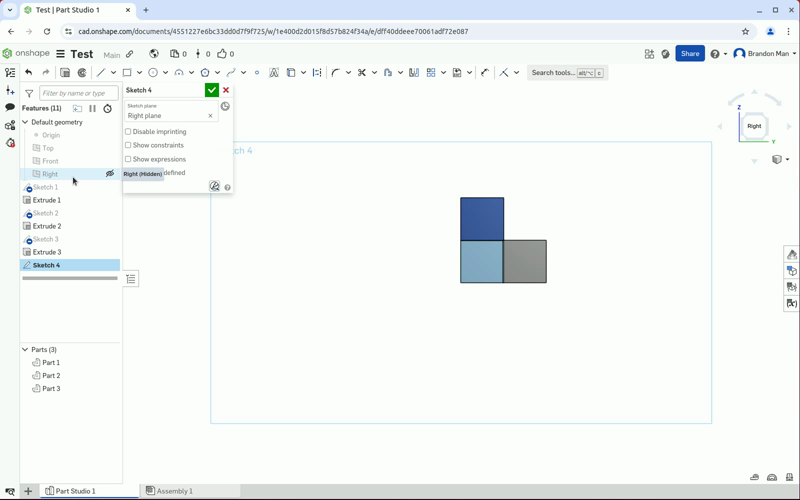
mouse_move(73, 352)
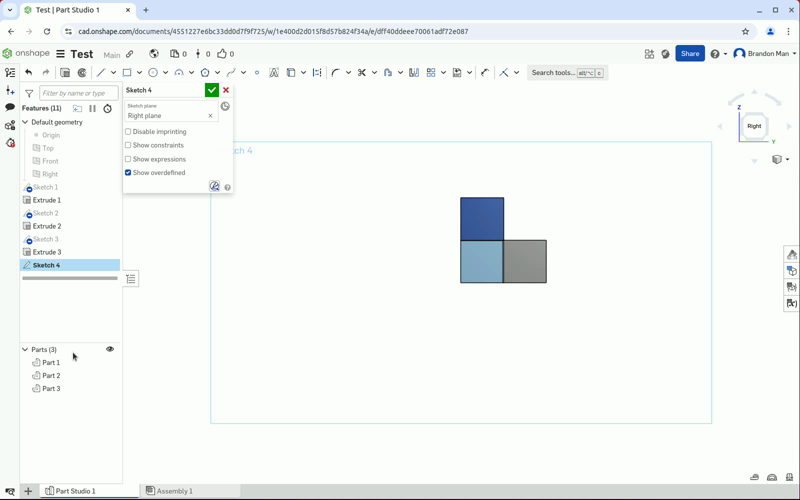
key(y)
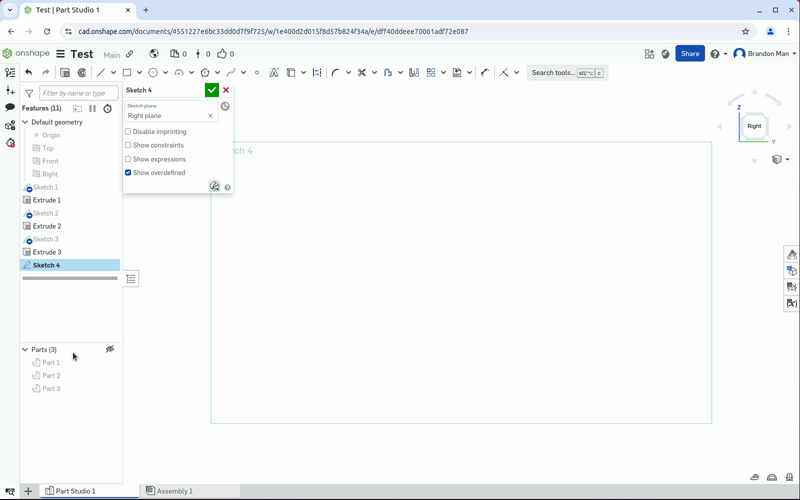
key(l)
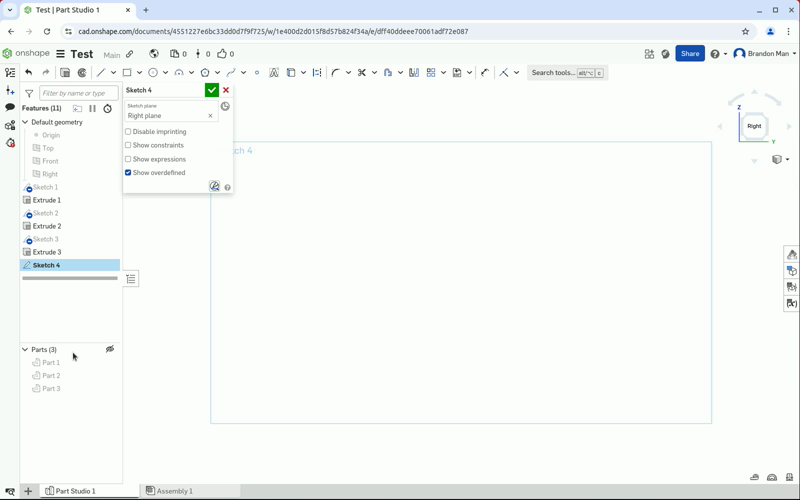
key_down(shift)
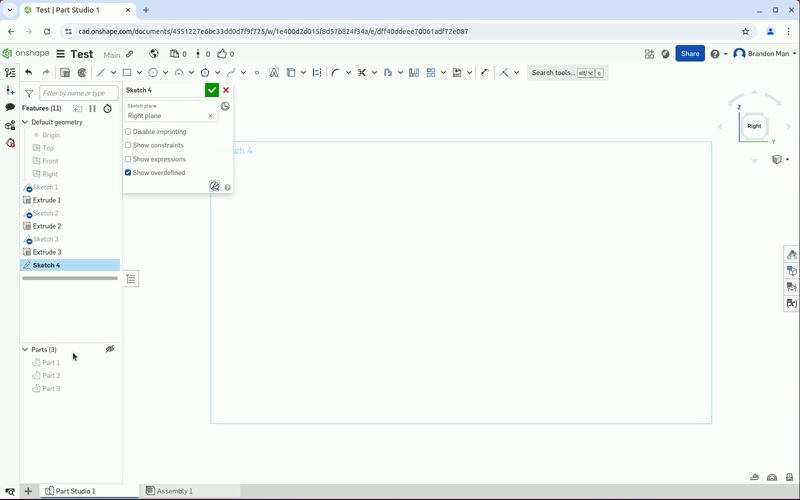
mouse_move(502, 240)
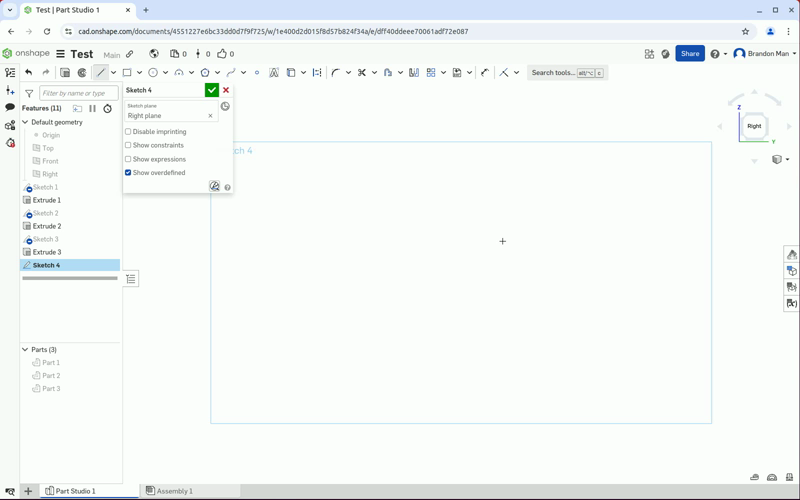
click(502, 240)
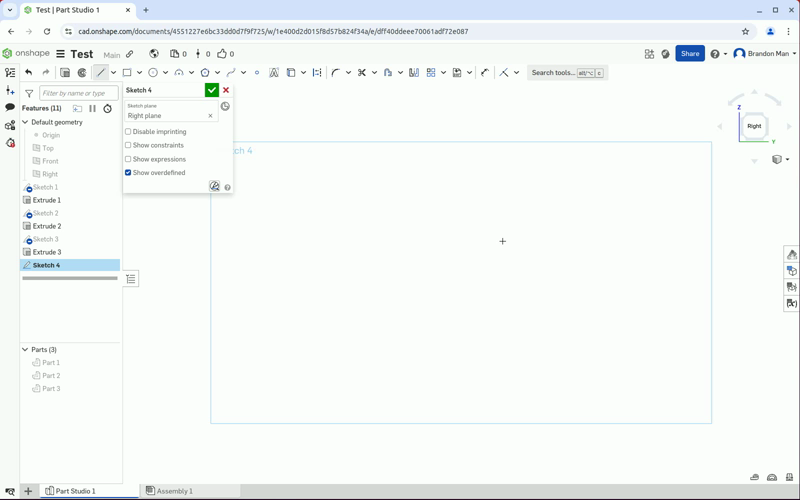
key_up(shift)
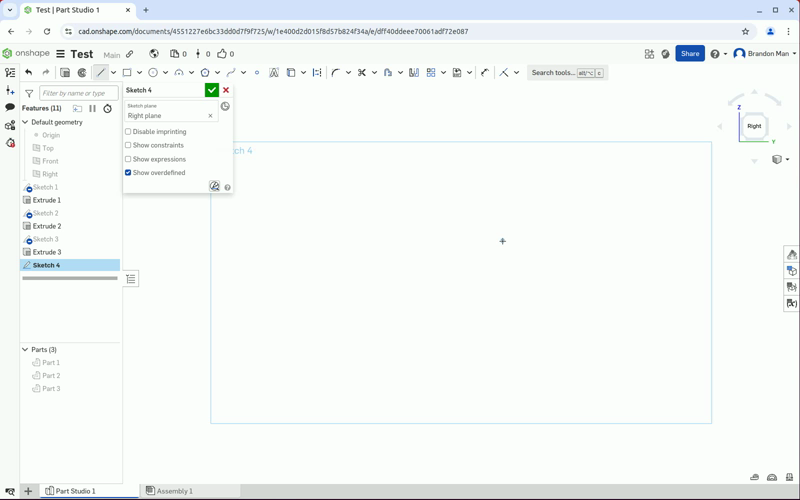
key_down(shift)
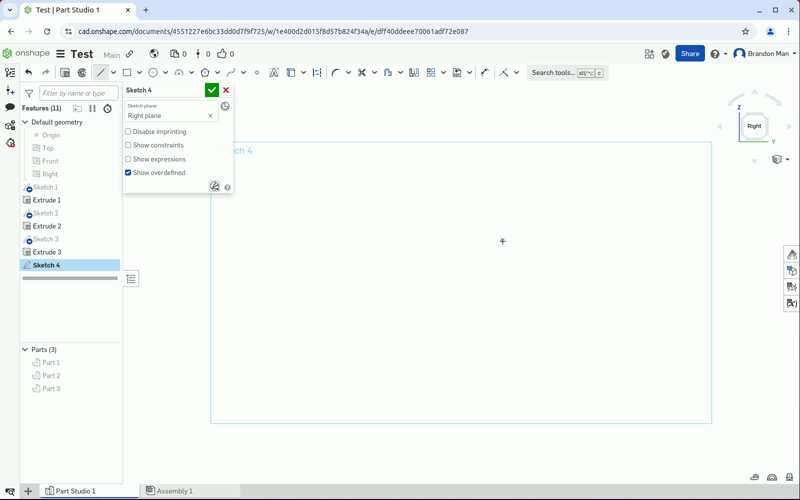
mouse_move(532, 240)
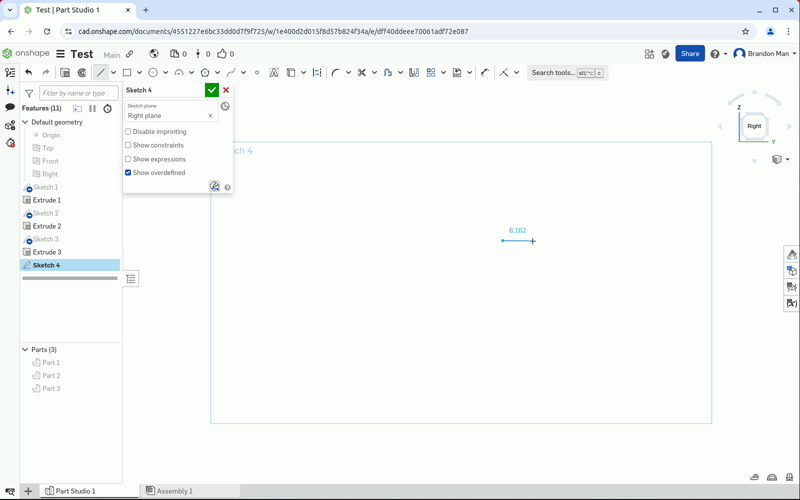
mouse_move(546, 240)
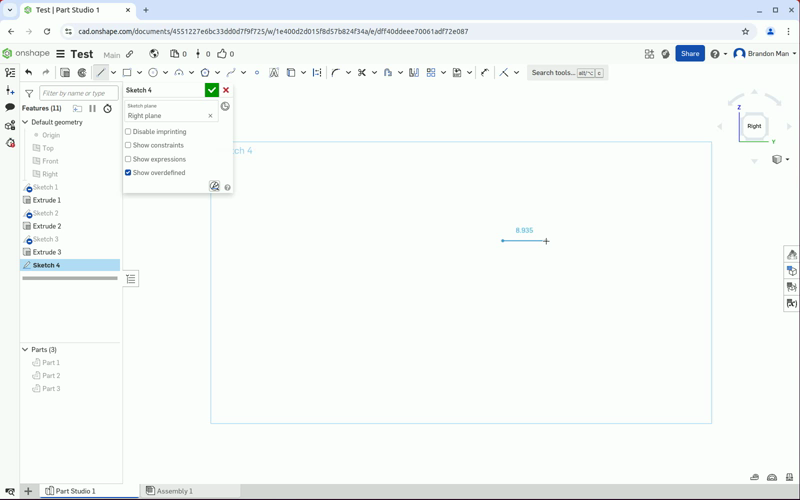
click(546, 240)
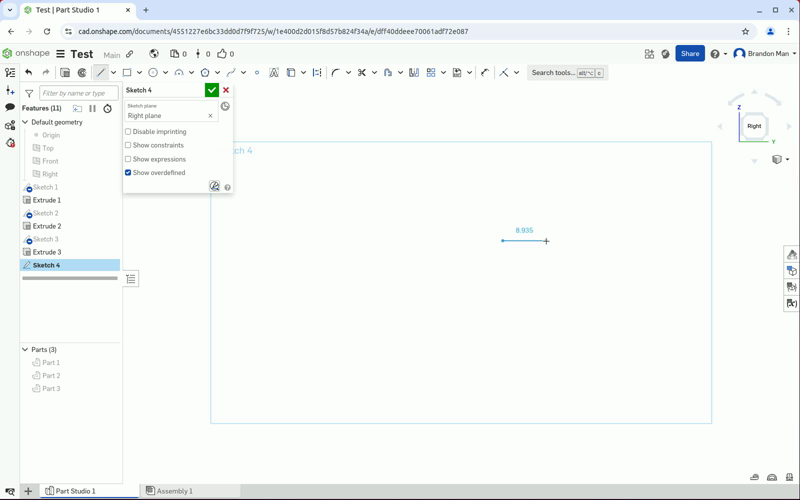
key_up(shift)
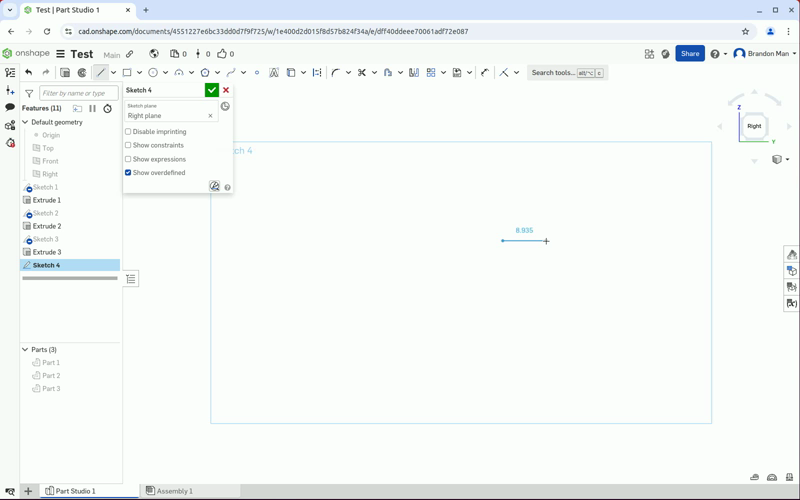
key_down(shift)
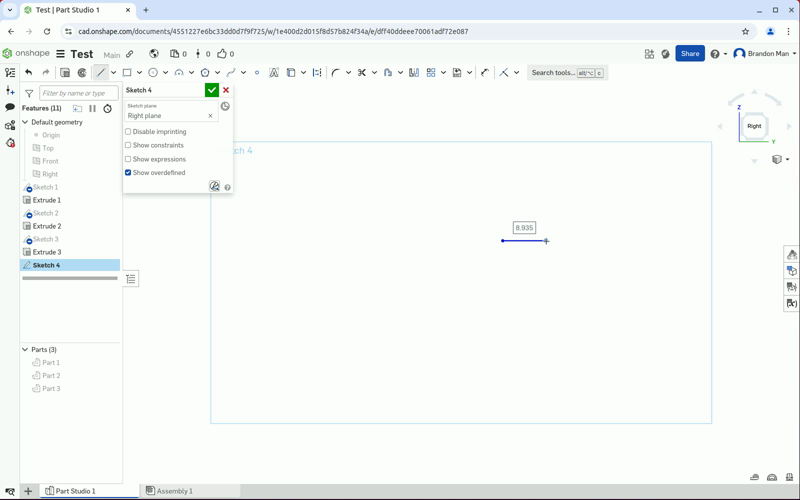
mouse_move(576, 240)
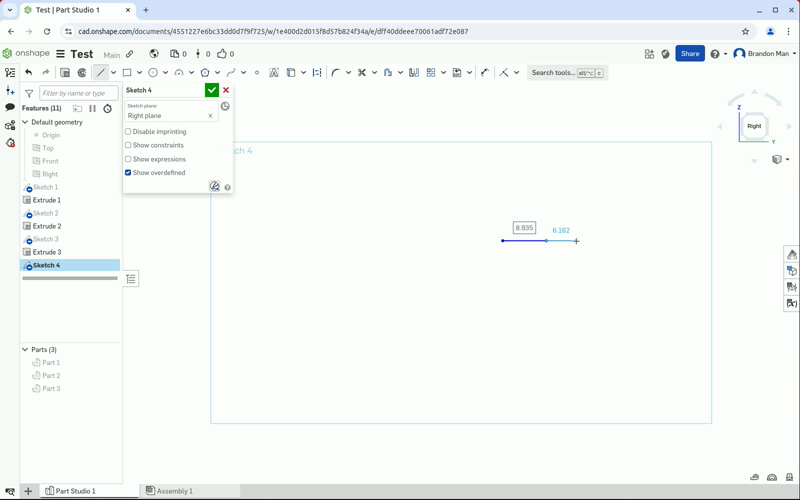
mouse_move(546, 197)
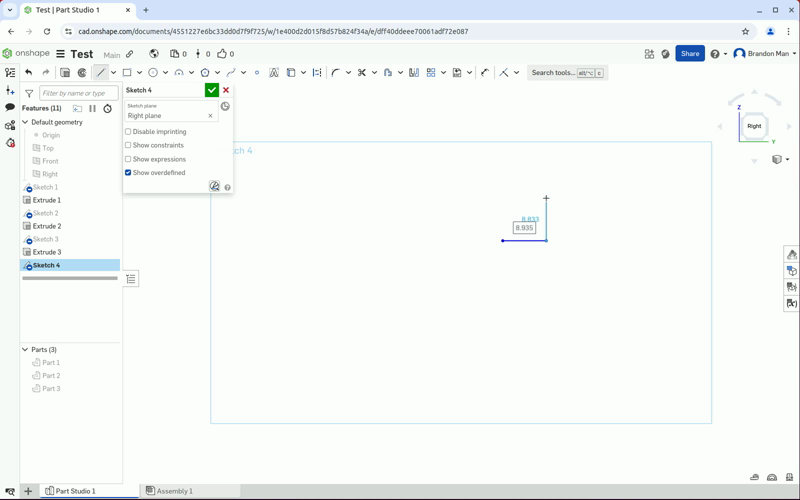
click(546, 197)
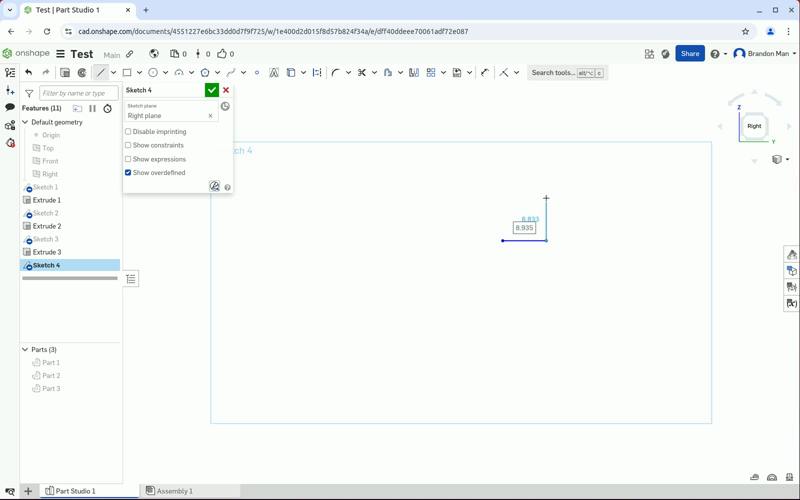
key_up(shift)
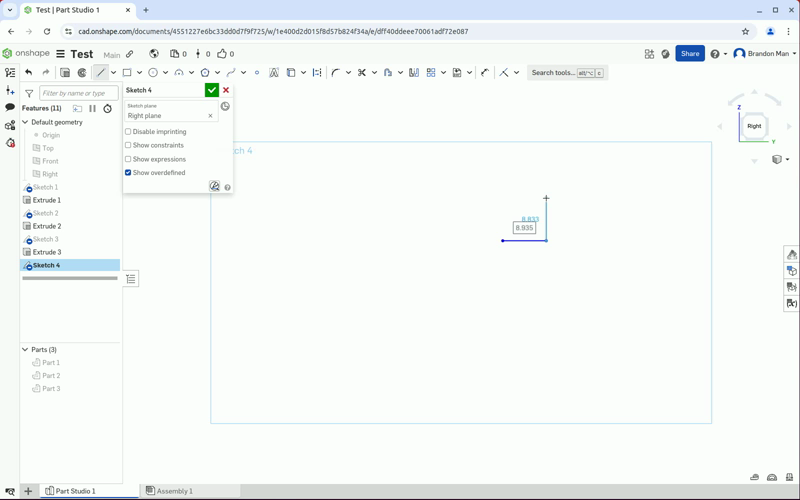
key_down(shift)
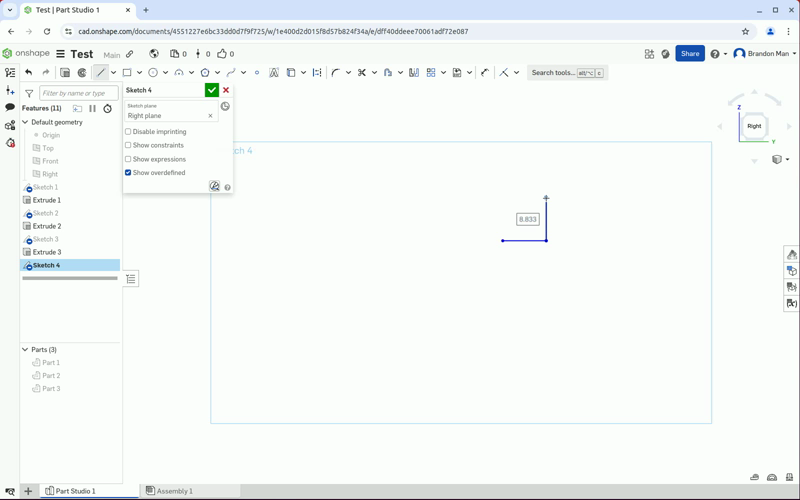
mouse_move(576, 197)
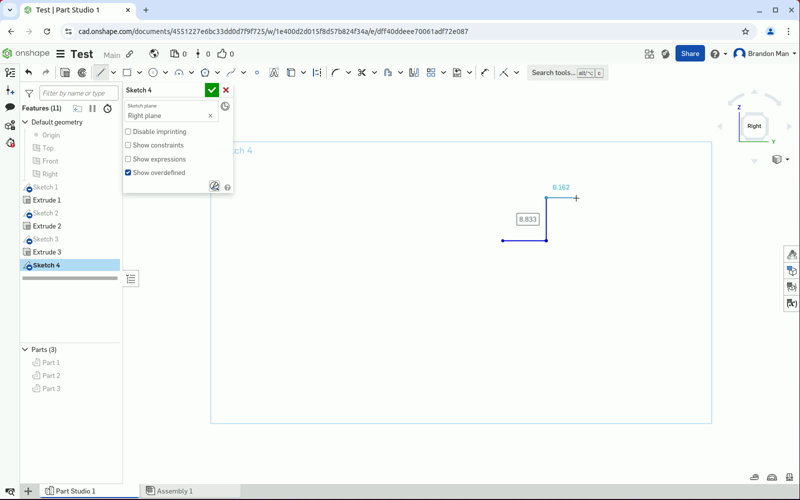
mouse_move(502, 197)
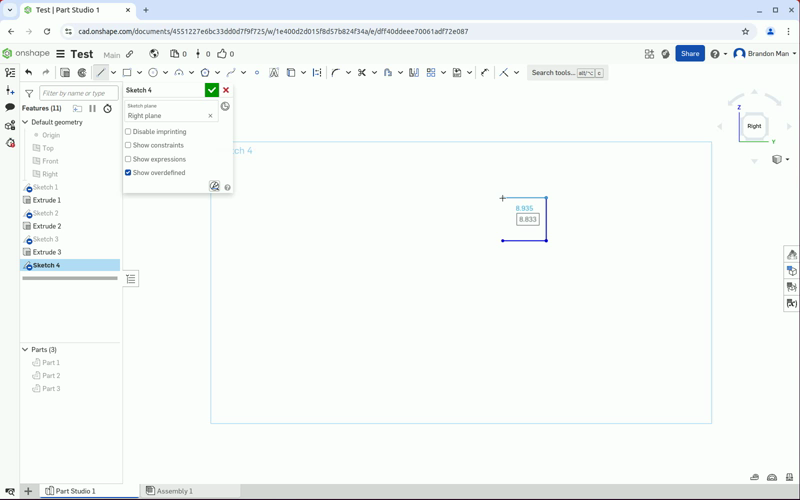
click(502, 197)
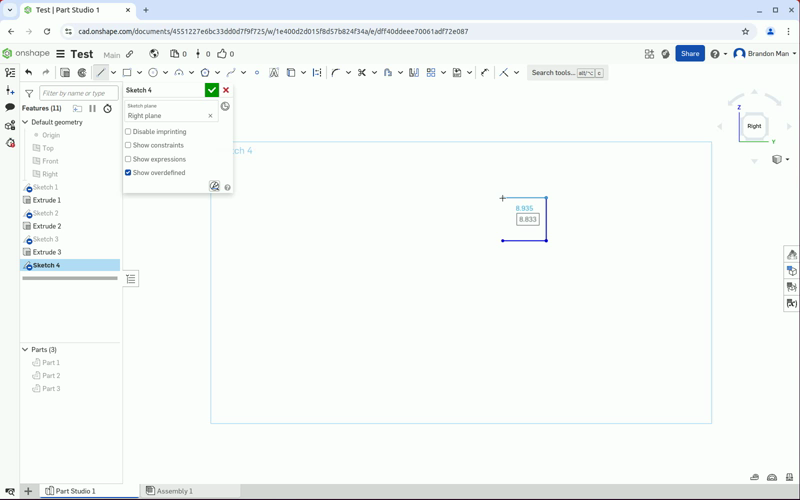
key_up(shift)
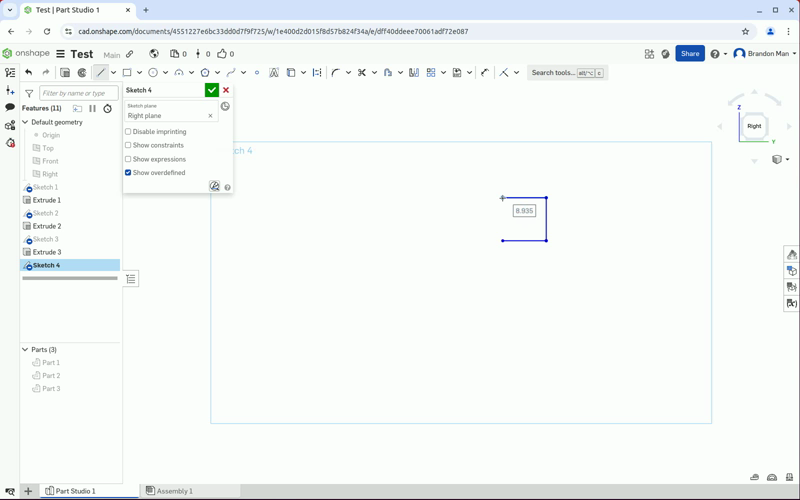
mouse_move(532, 197)
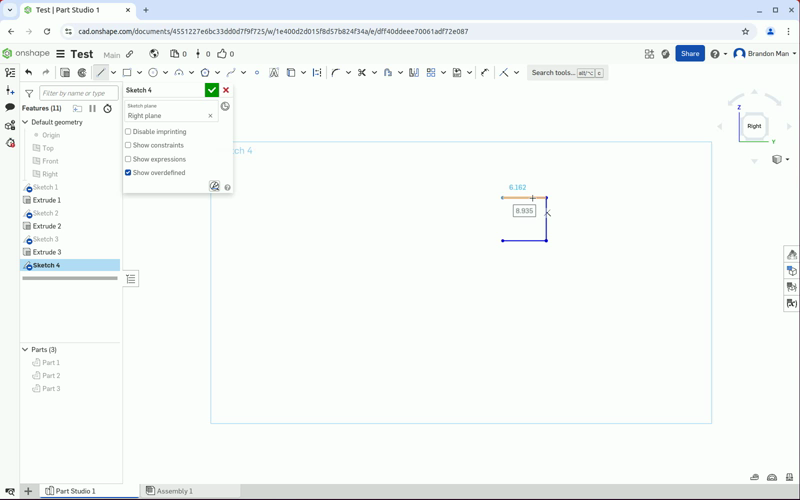
key_down(shift)
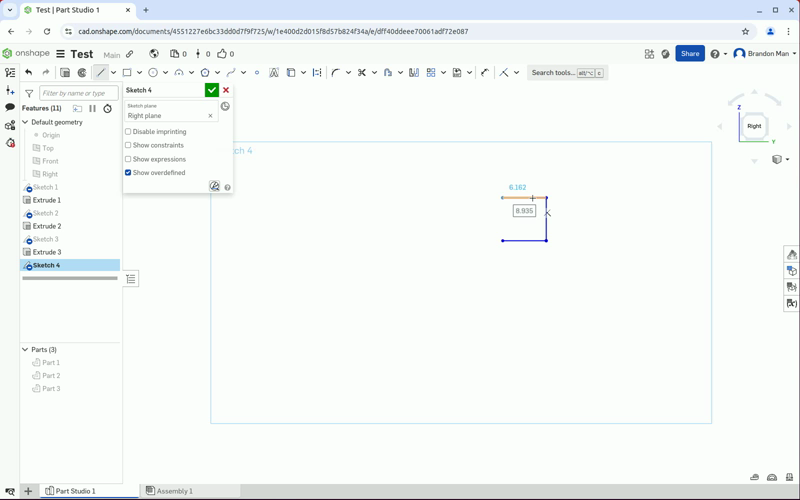
mouse_move(502, 240)
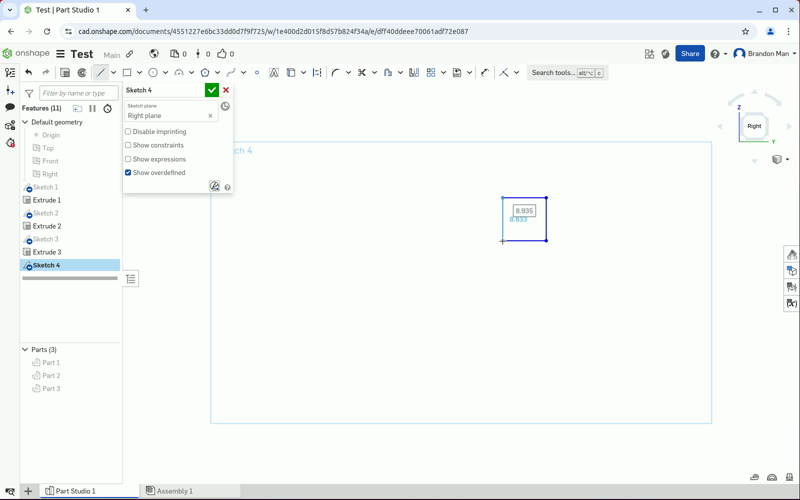
key_up(shift)
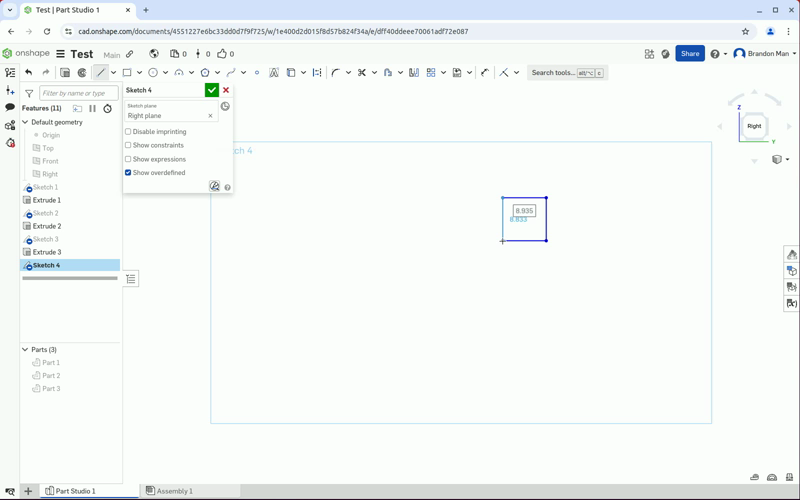
click(502, 240)
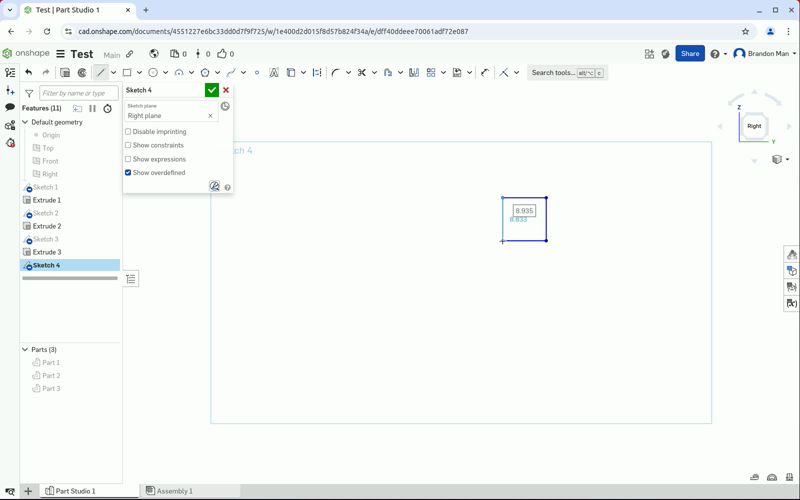
key(esc)
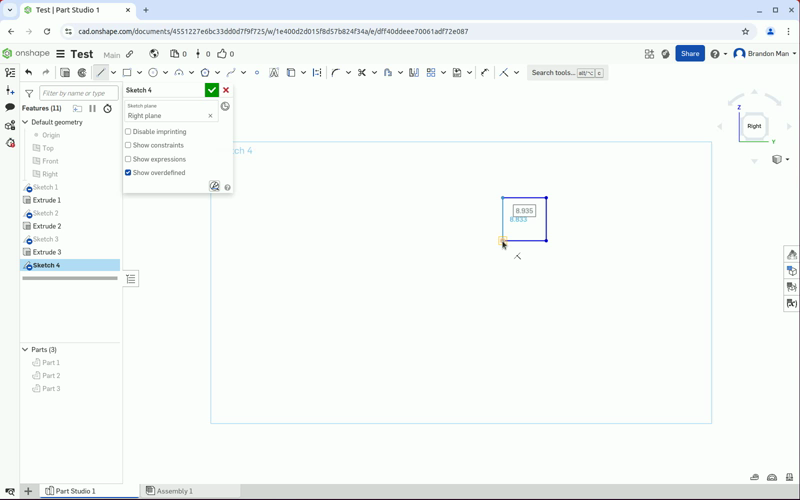
mouse_move(513, 220)
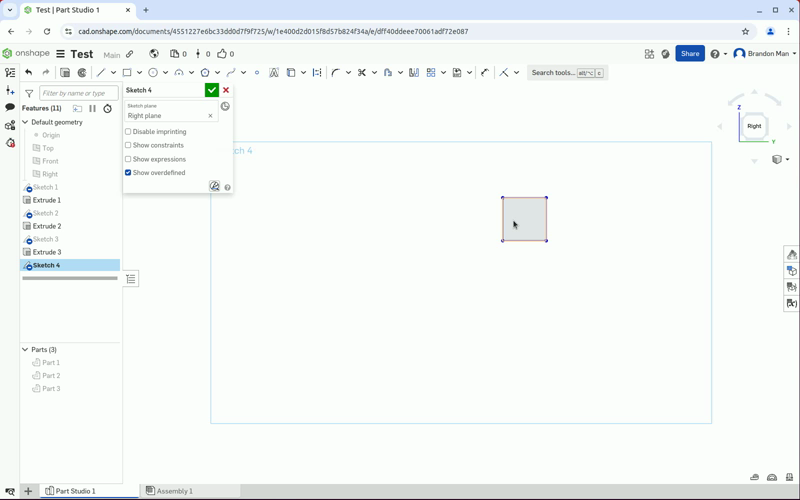
click(513, 220)
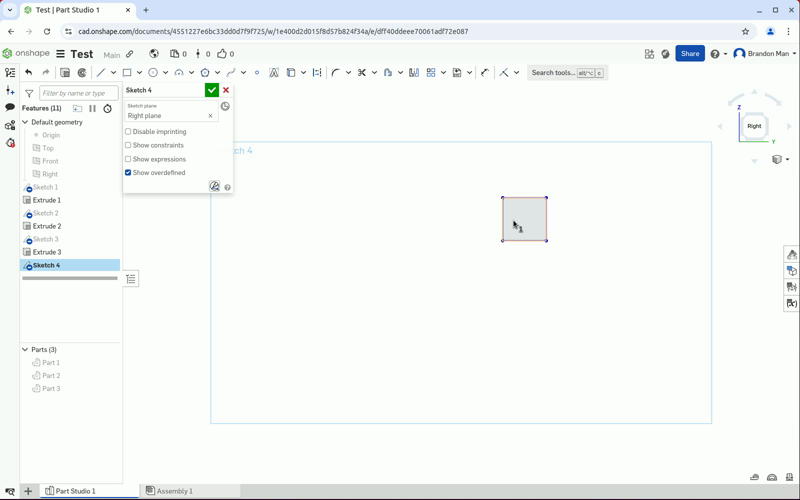
mouse_move(73, 352)
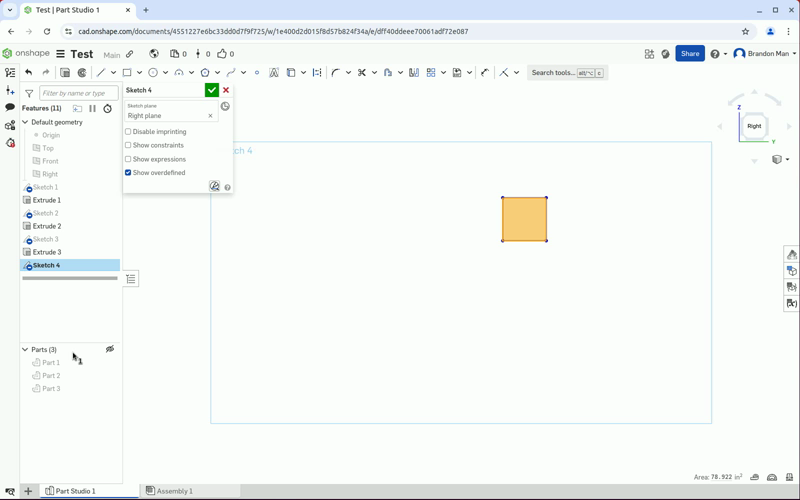
key(shift+y)
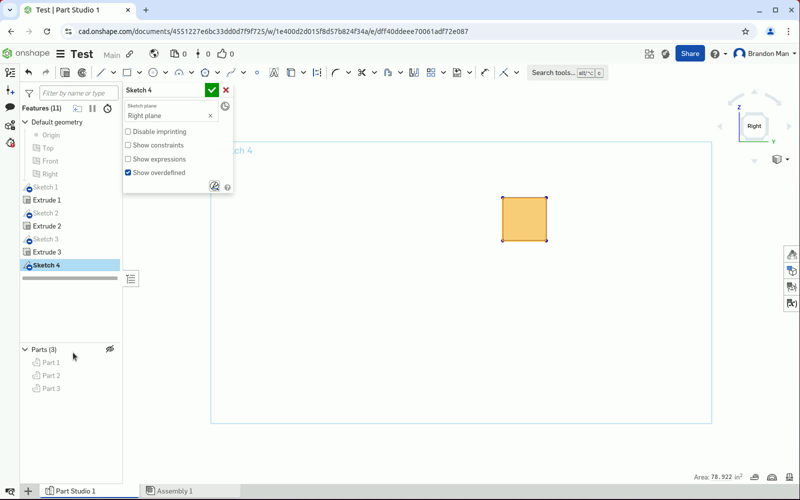
key(shift+e)
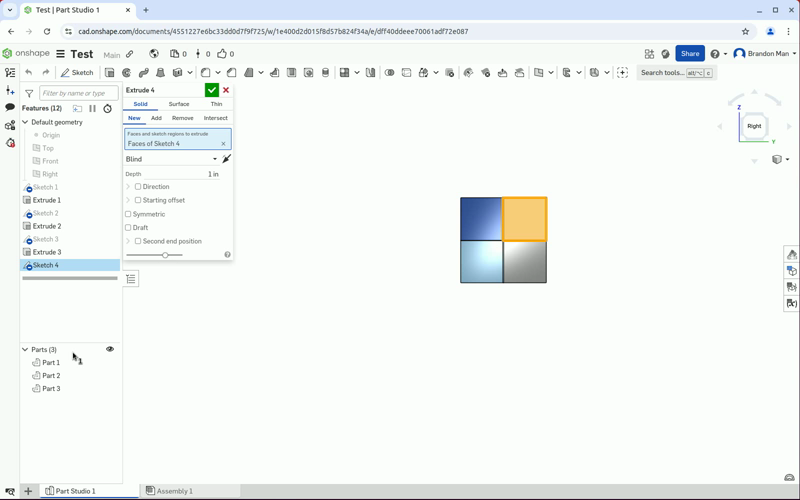
mouse_move(143, 106)
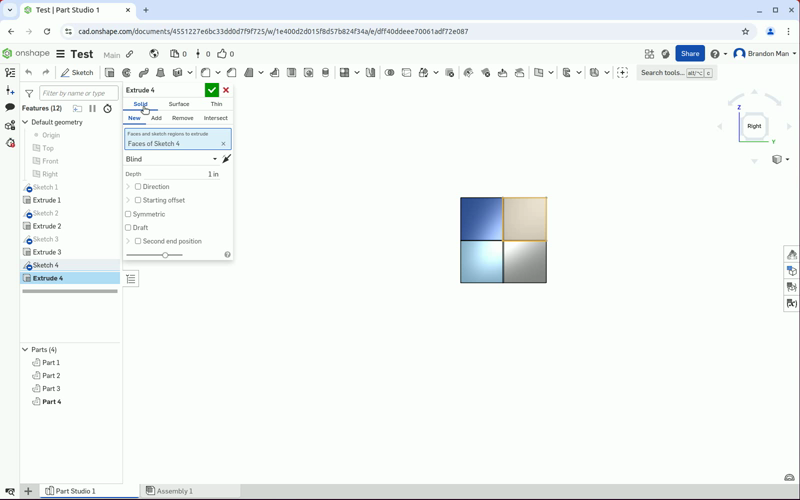
click(143, 106)
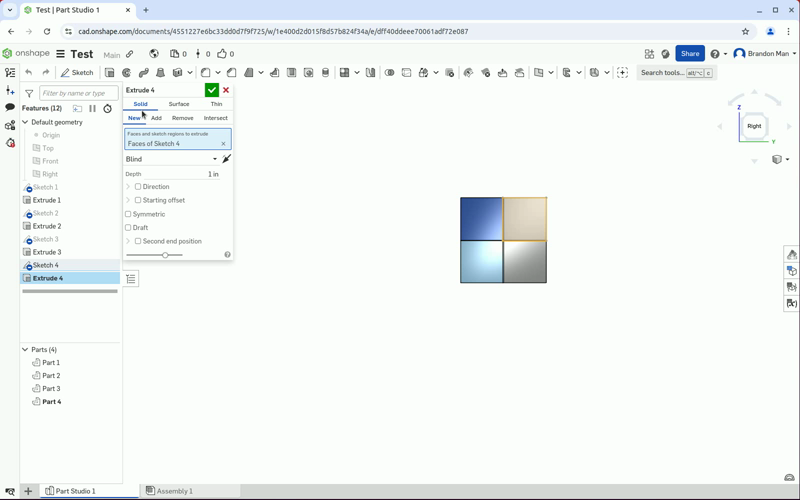
mouse_move(137, 120)
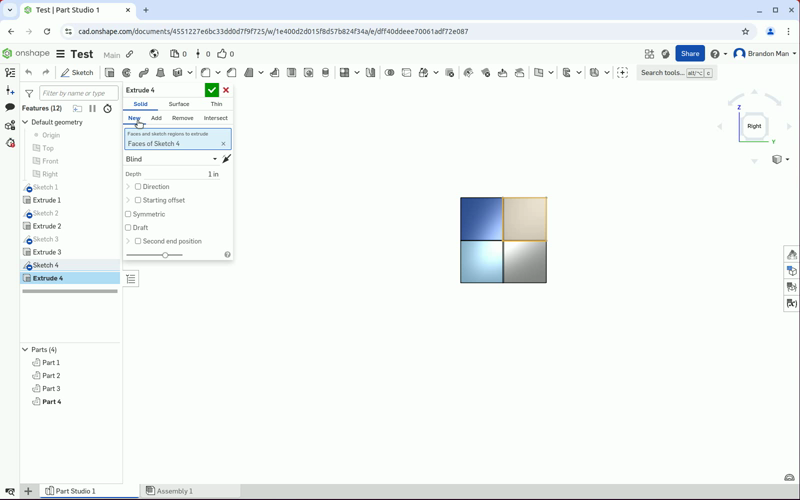
click(137, 120)
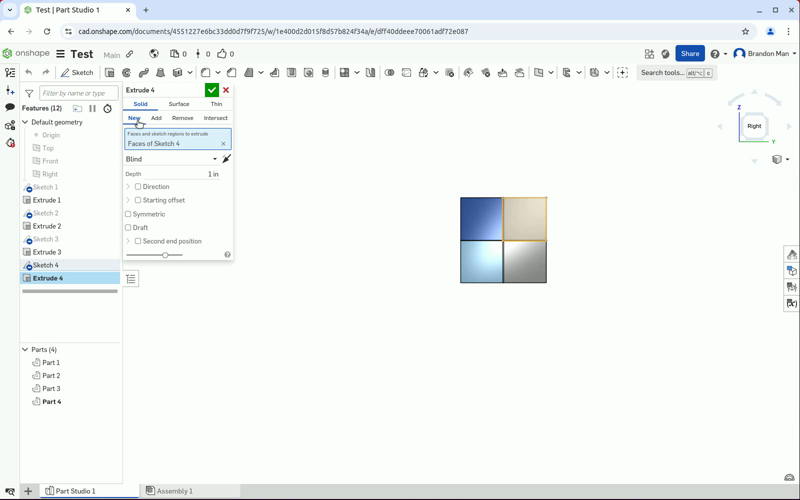
key(tab, 4)
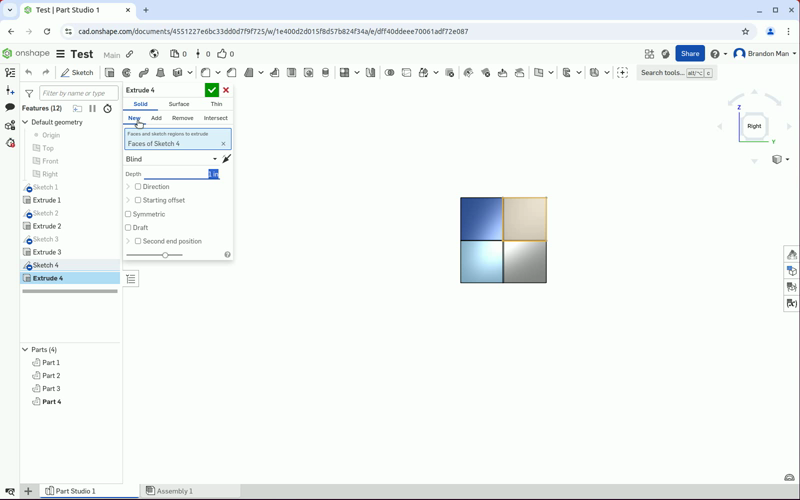
text(11.554)
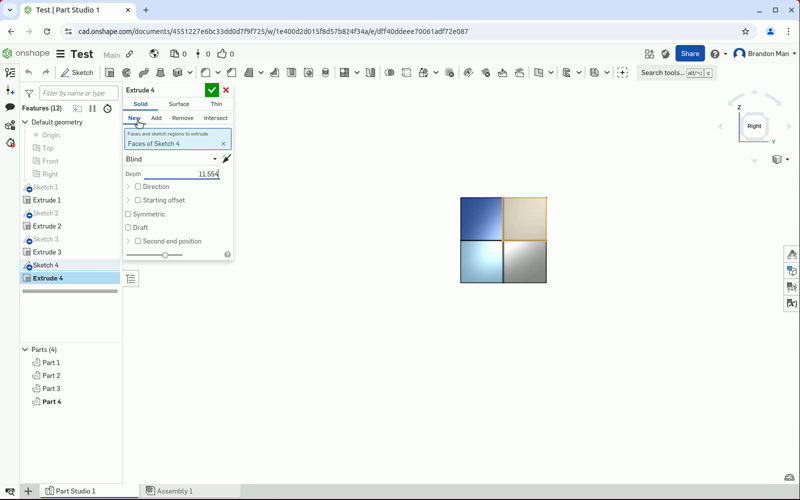
key(enter)
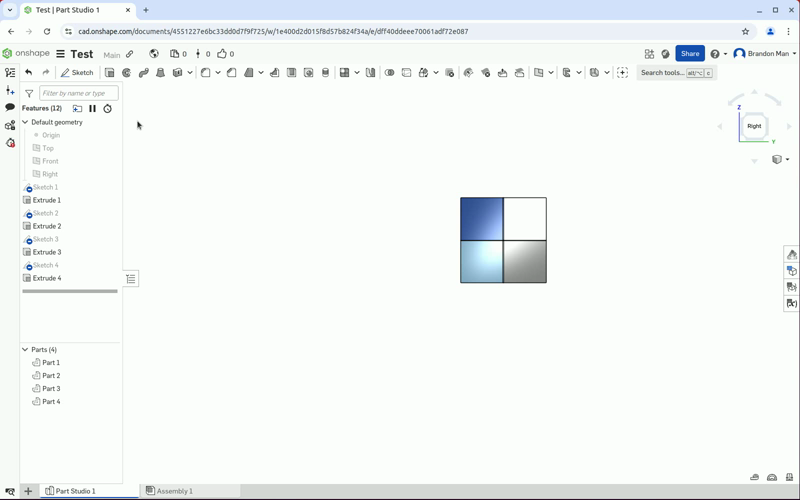
key(shift+h)
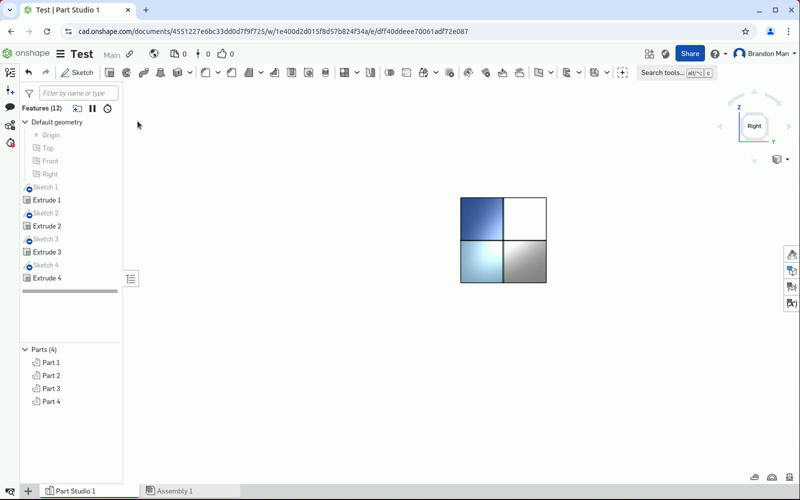
key(shift+h)
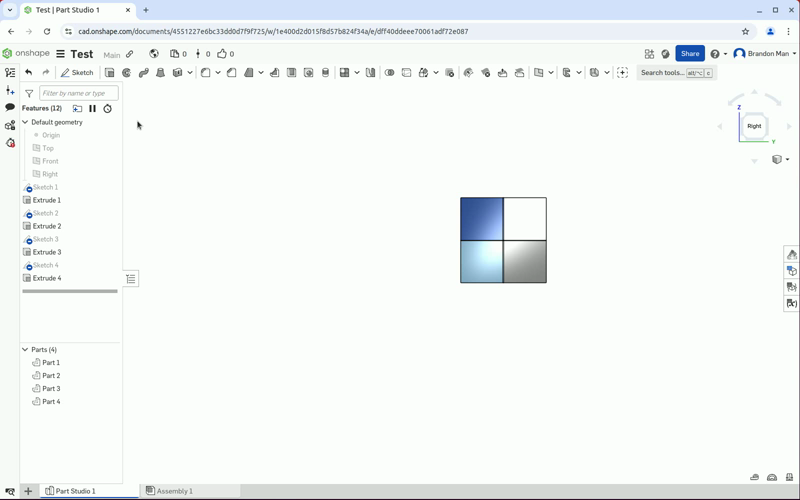
mouse_move(73, 189)
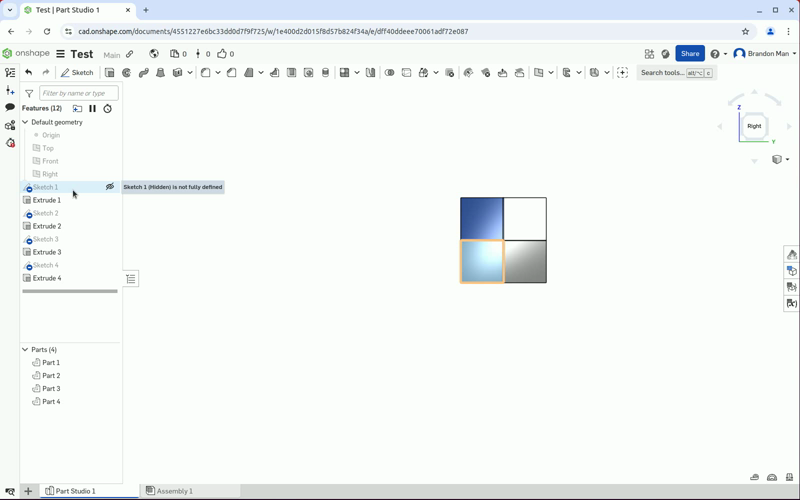
click(73, 189)
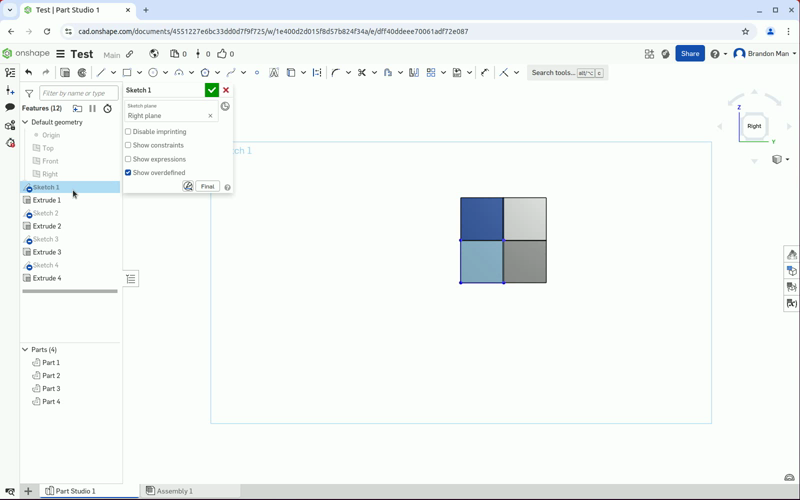
mouse_move(229, 92)
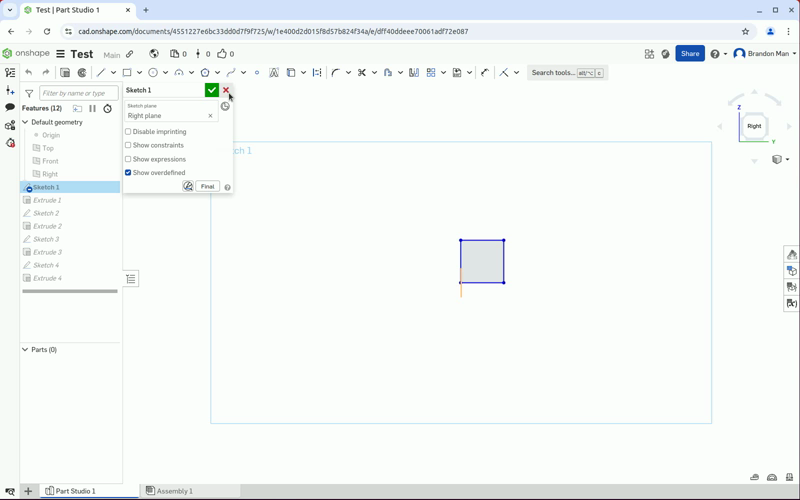
click(229, 92)
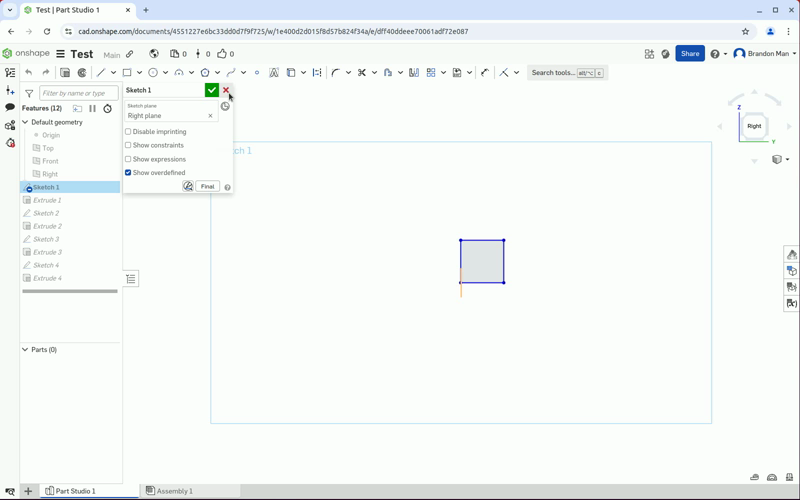
key(shift+s)
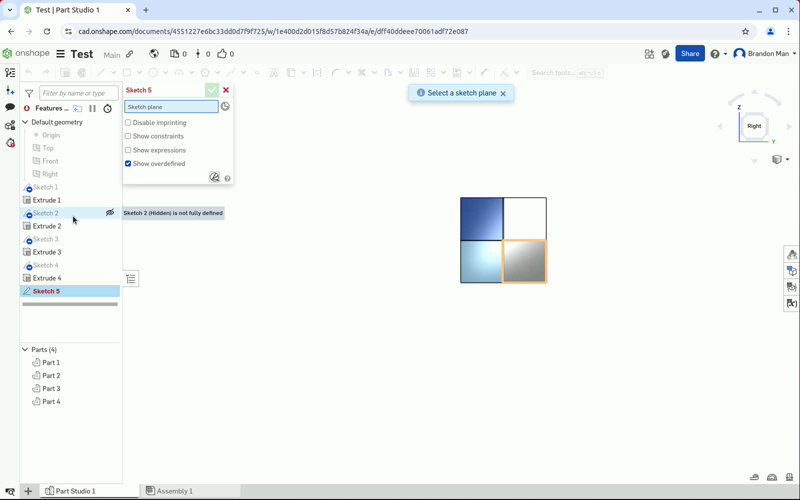
scroll(3)
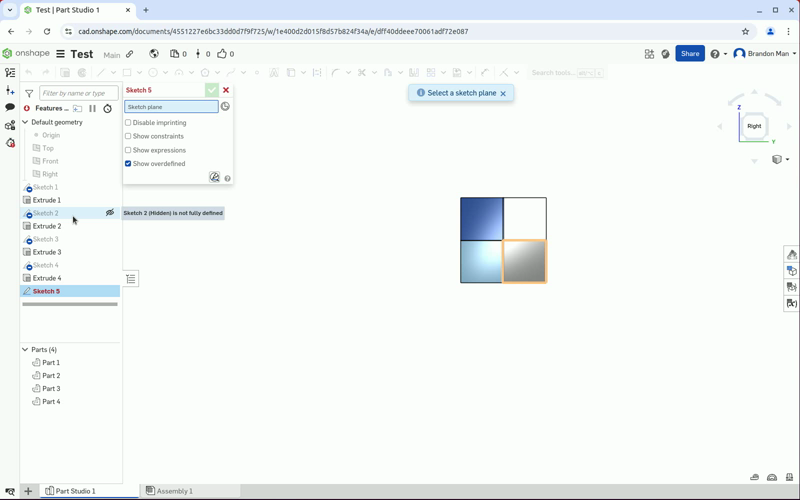
mouse_move(73, 176)
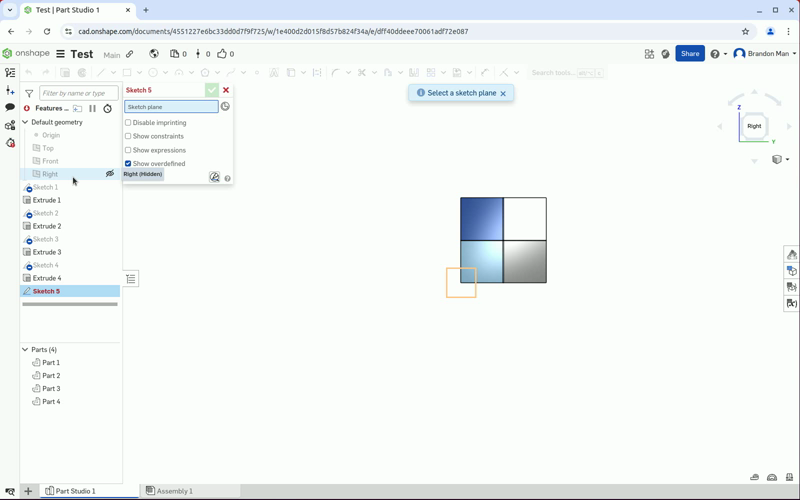
click(73, 176)
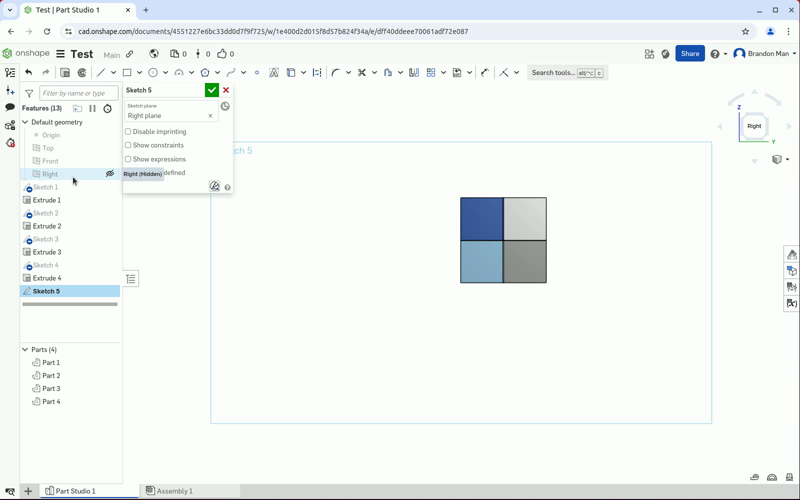
mouse_move(73, 352)
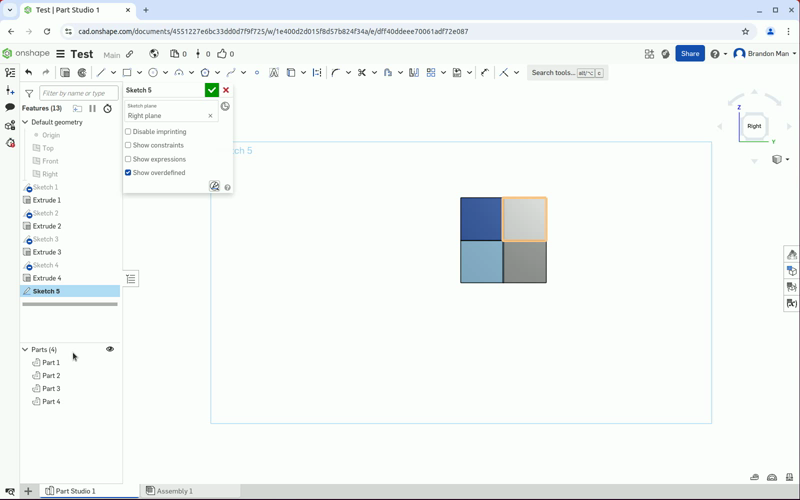
key(y)
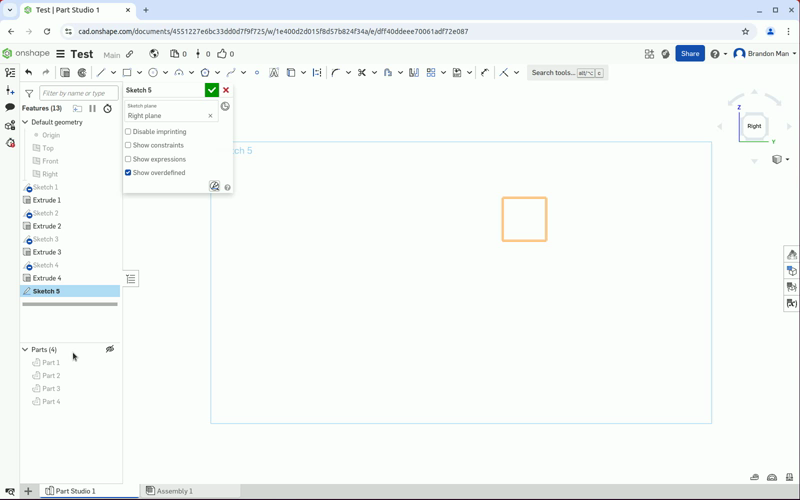
key(l)
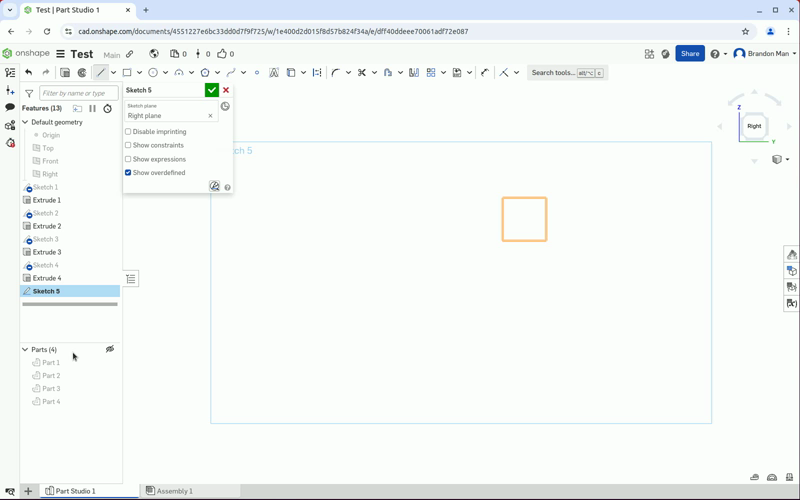
key_down(shift)
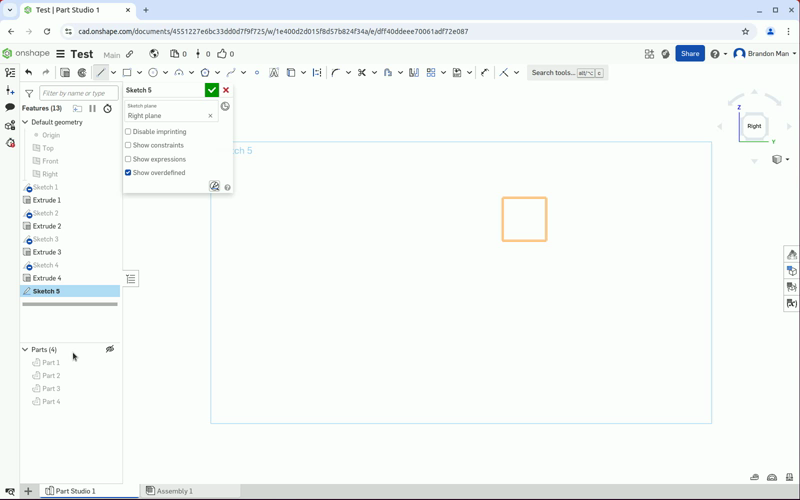
mouse_move(502, 282)
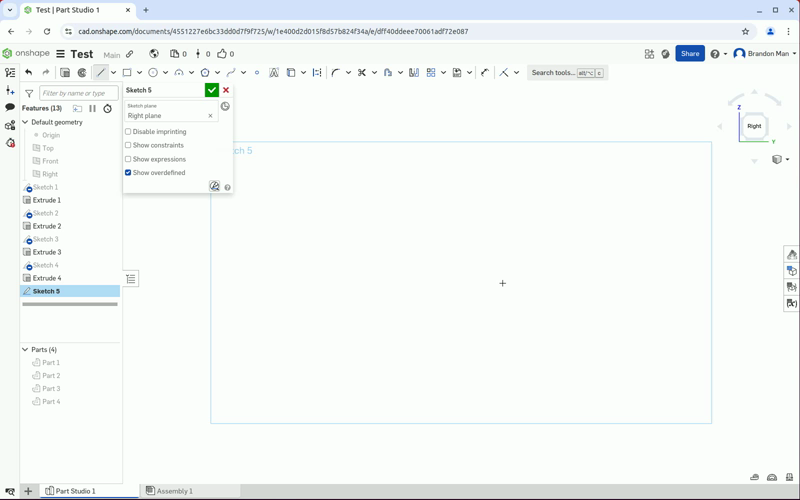
click(502, 282)
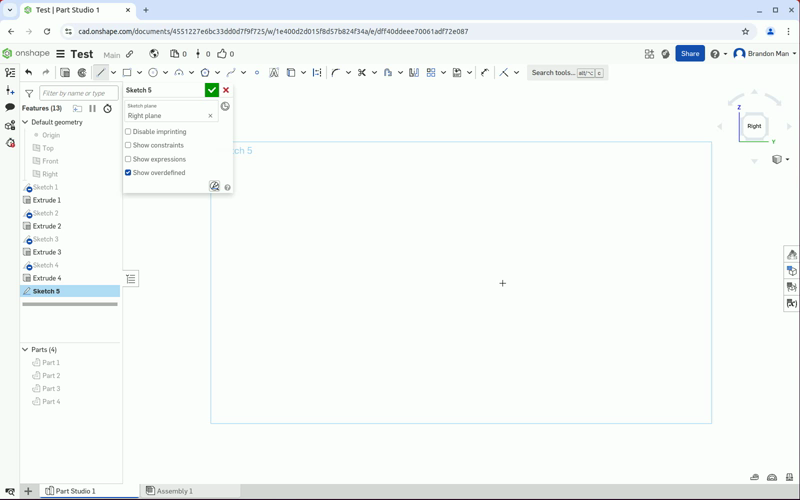
key_up(shift)
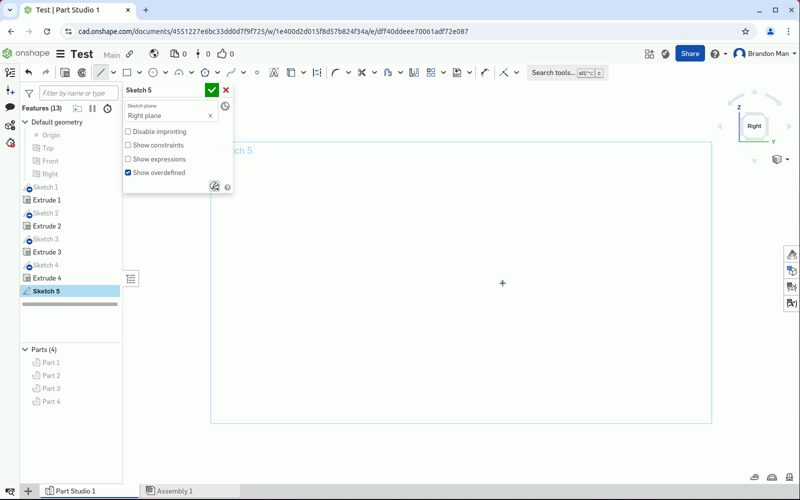
key_down(shift)
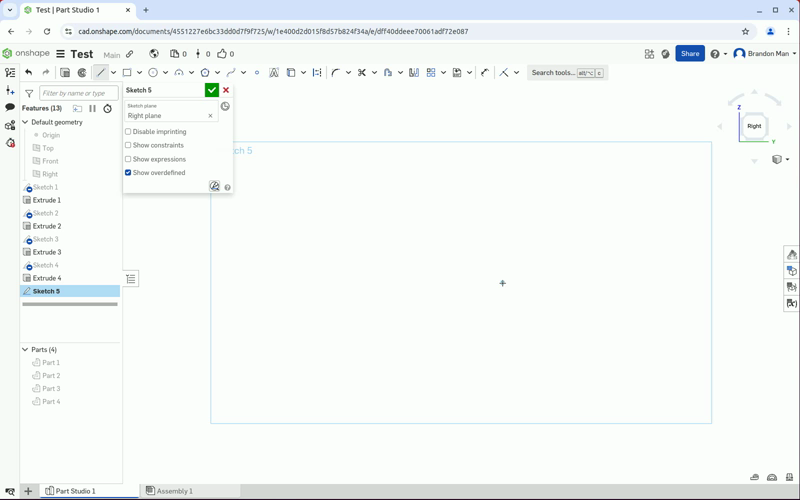
mouse_move(532, 282)
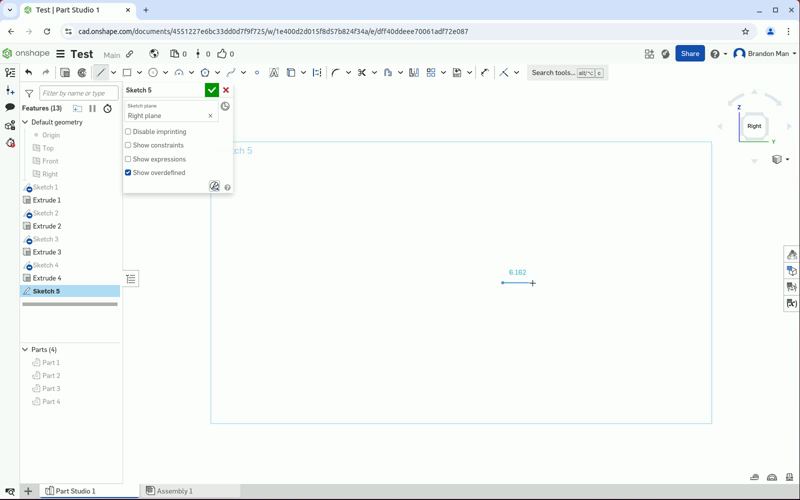
mouse_move(546, 282)
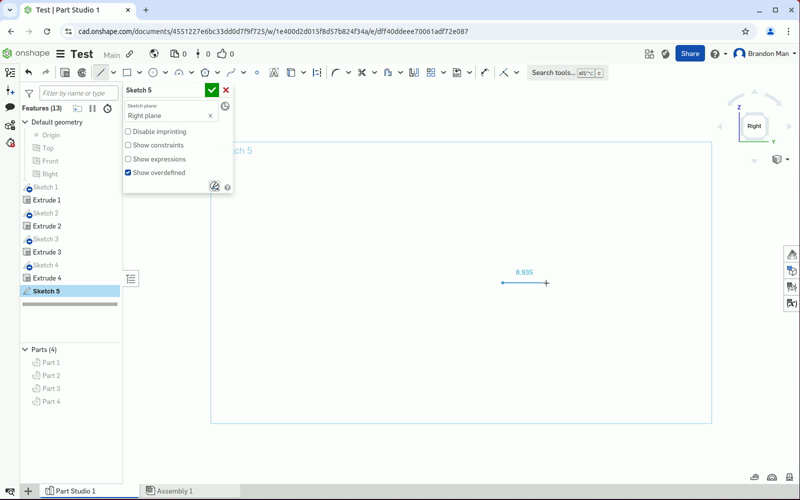
click(546, 282)
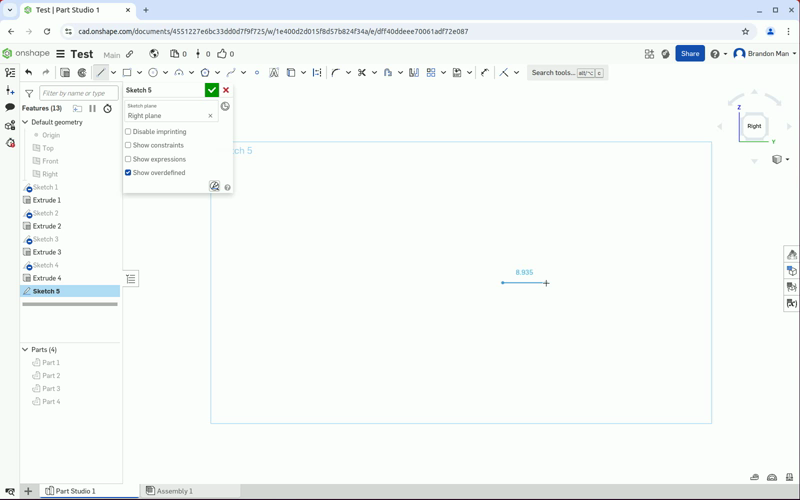
key_up(shift)
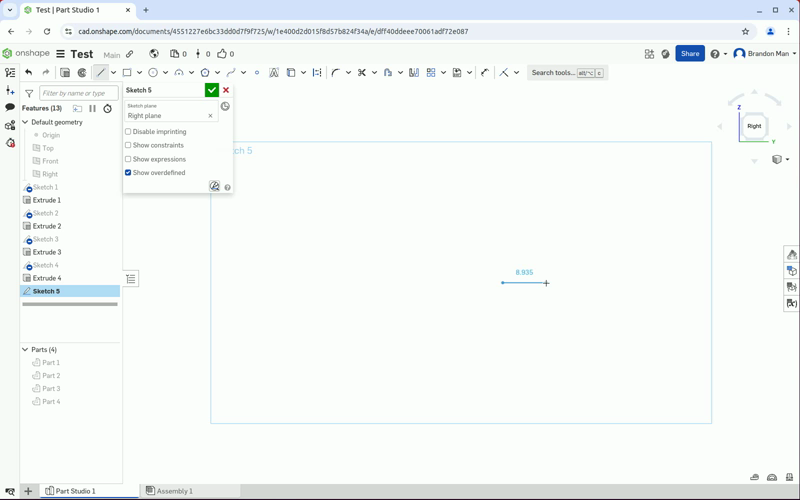
key_down(shift)
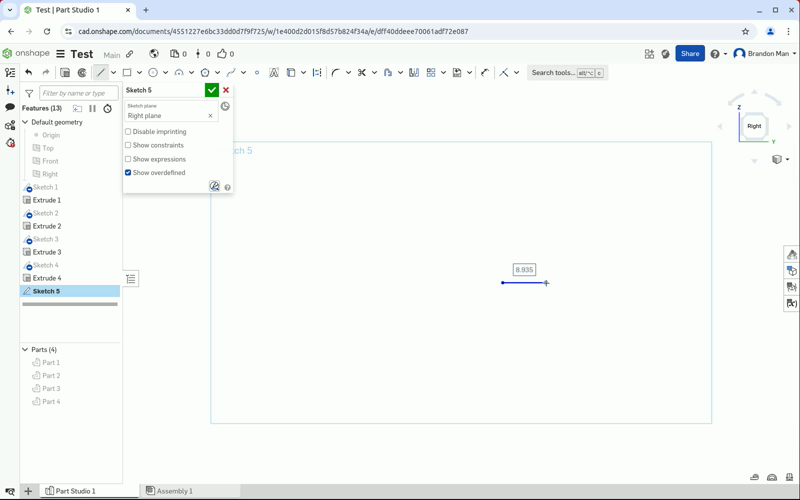
mouse_move(576, 282)
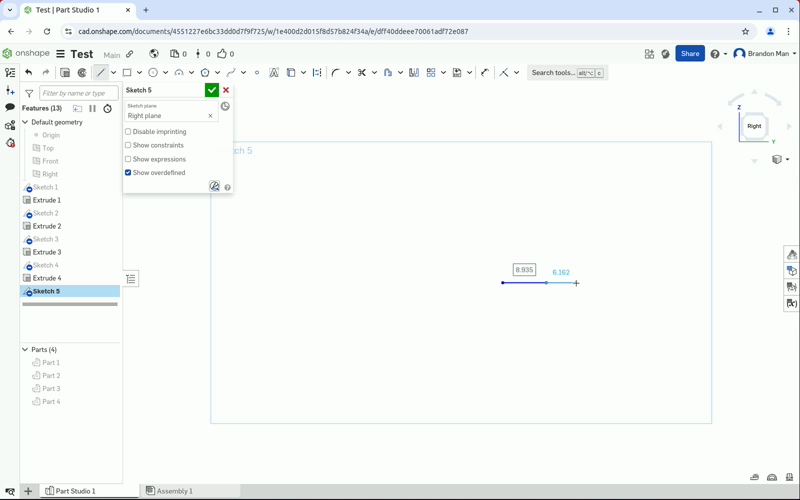
mouse_move(546, 240)
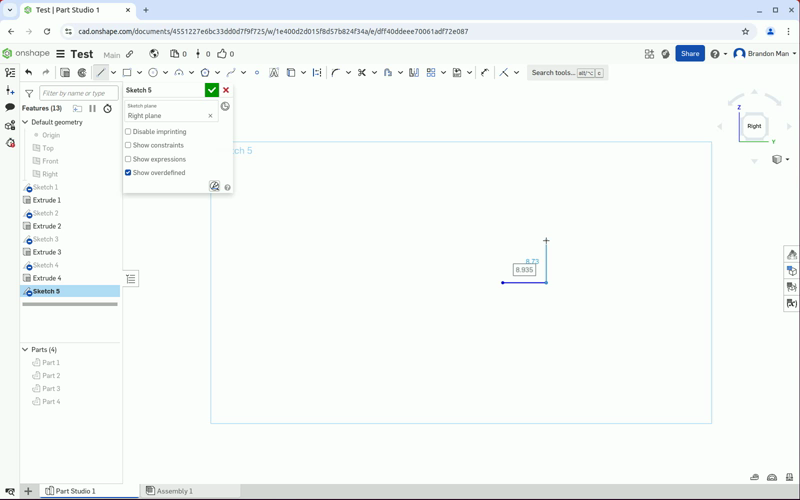
click(546, 240)
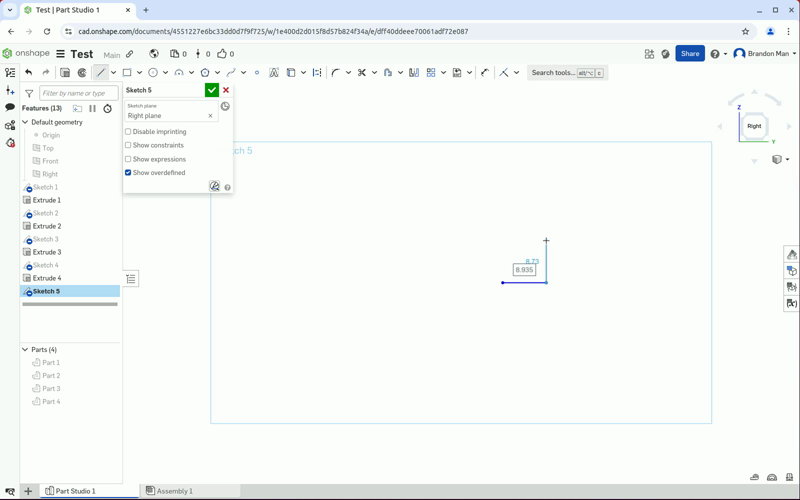
key_up(shift)
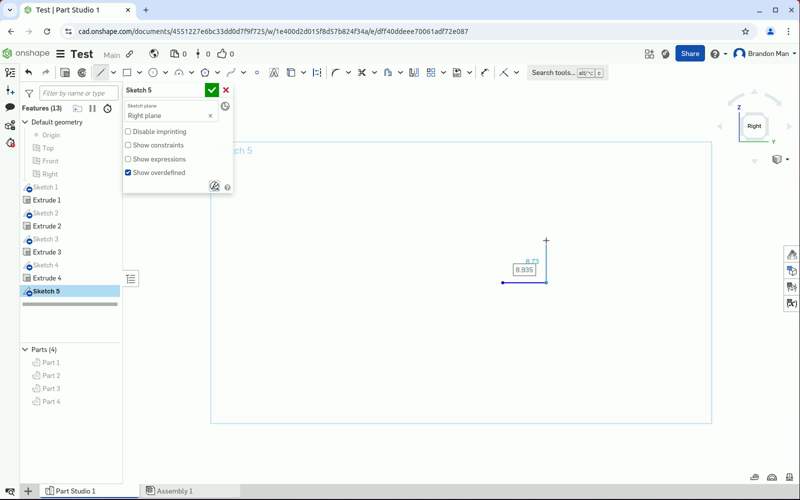
key_down(shift)
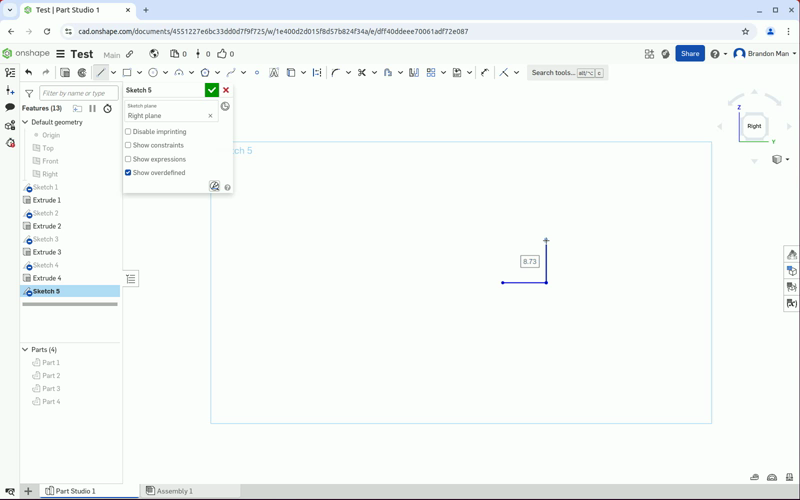
mouse_move(576, 240)
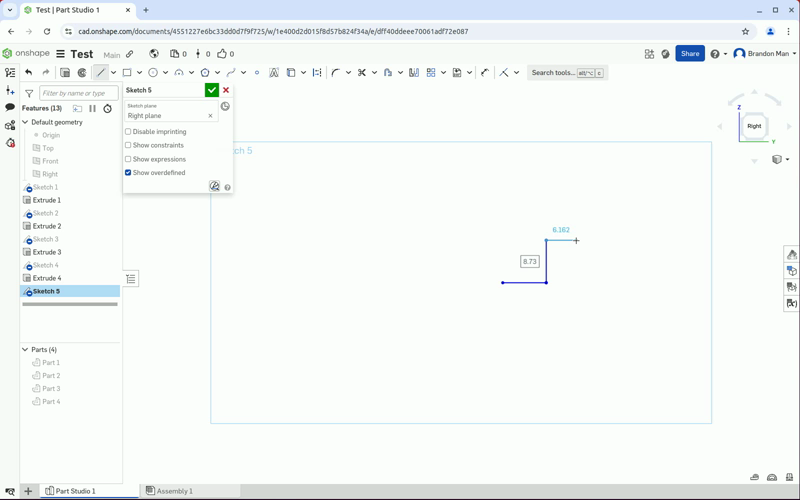
mouse_move(502, 240)
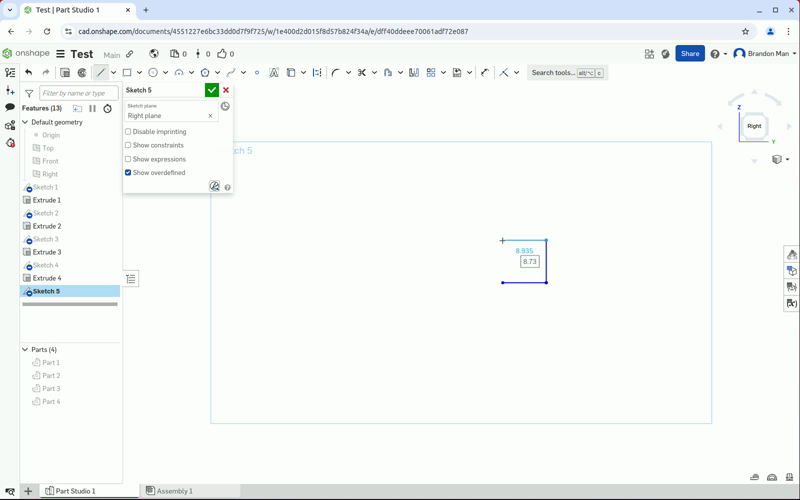
click(502, 240)
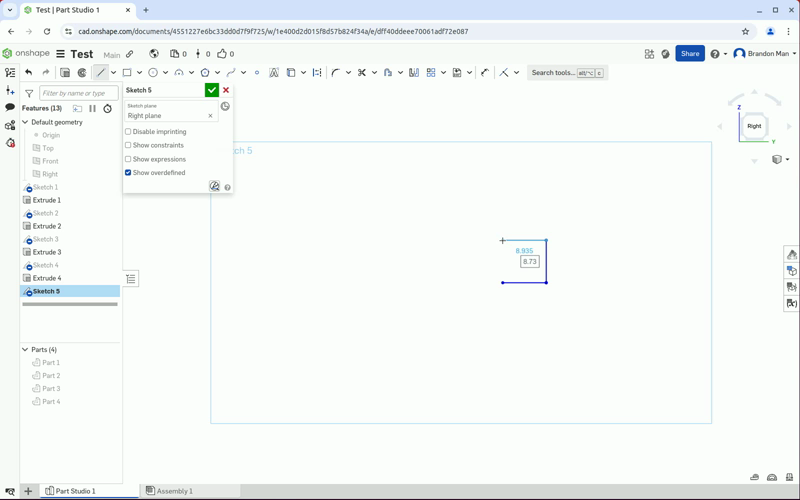
key_up(shift)
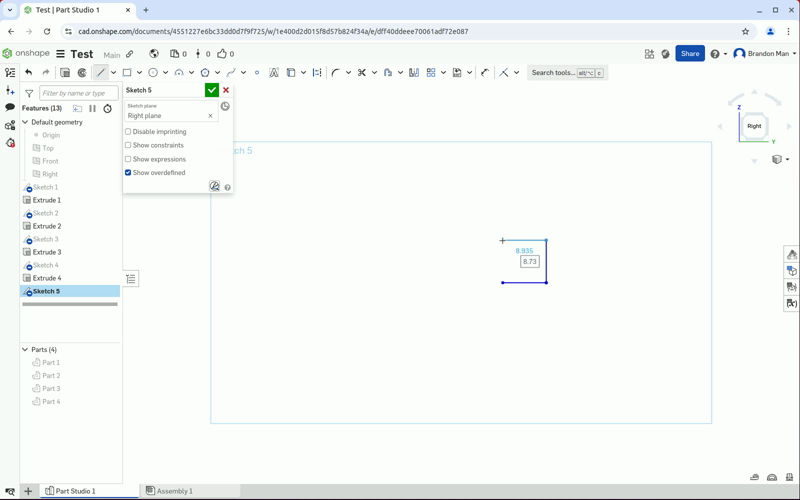
mouse_move(532, 240)
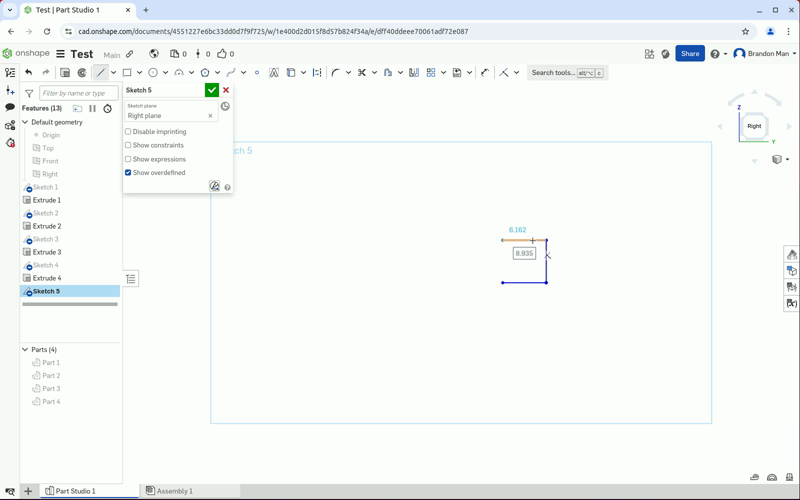
key_down(shift)
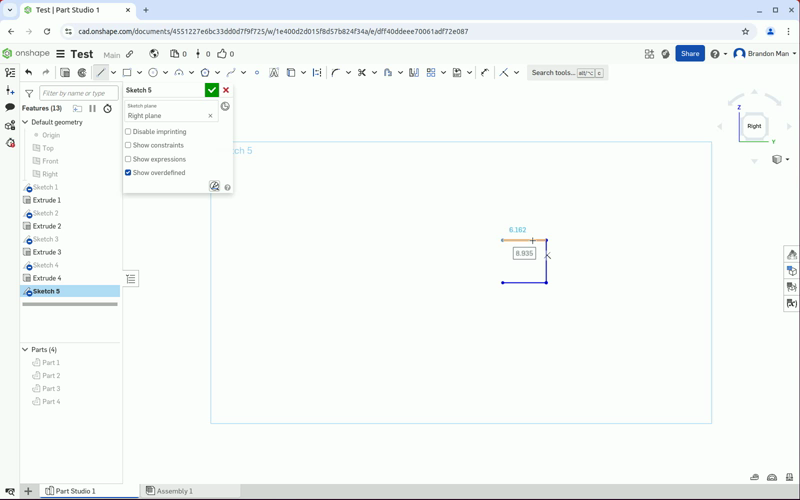
mouse_move(502, 282)
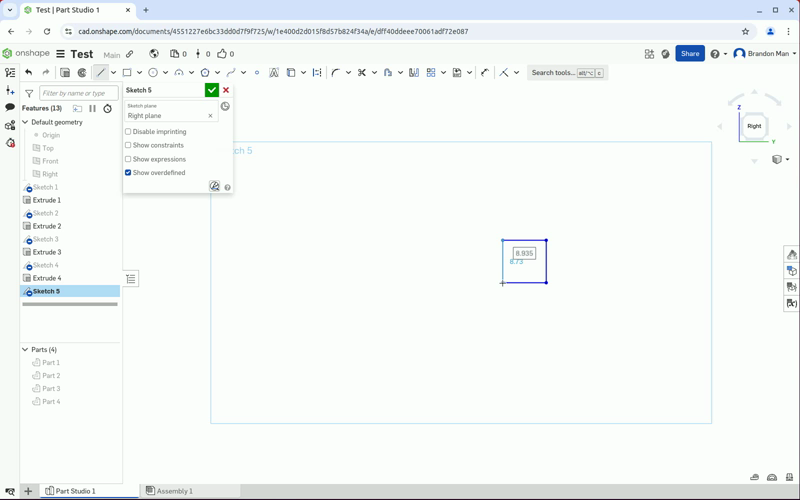
key_up(shift)
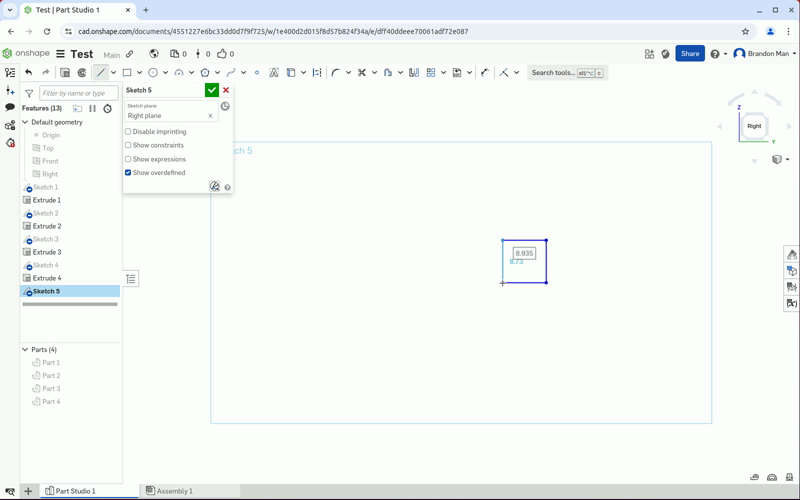
click(502, 282)
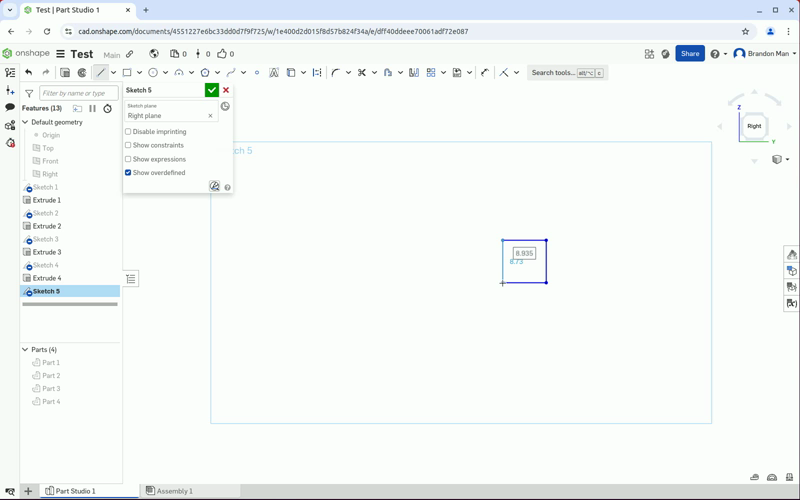
key(esc)
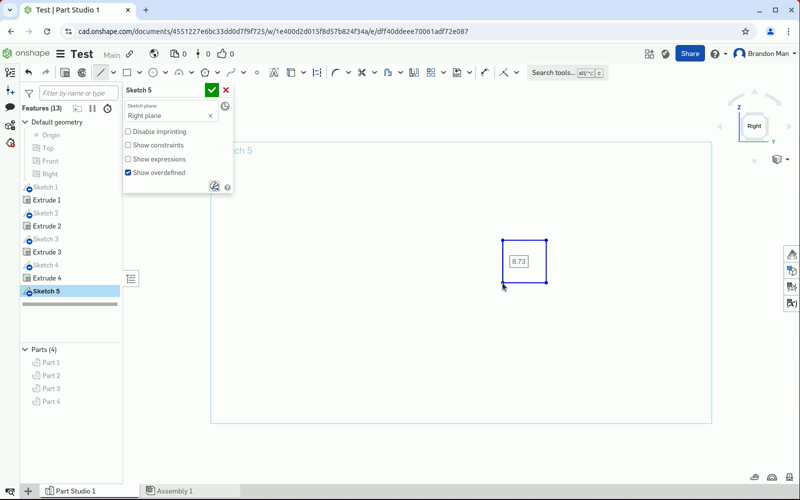
mouse_move(527, 276)
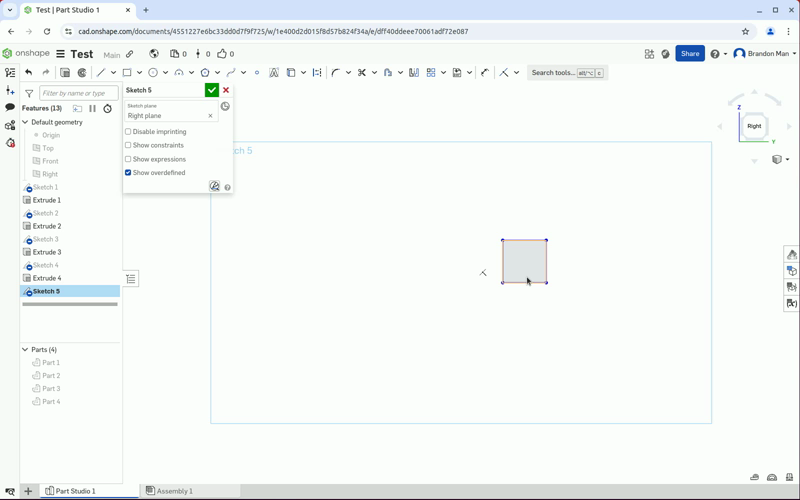
click(527, 276)
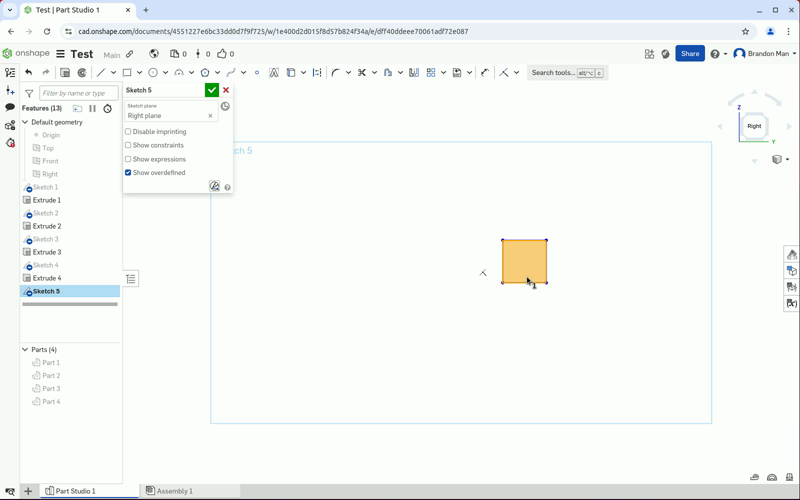
mouse_move(73, 352)
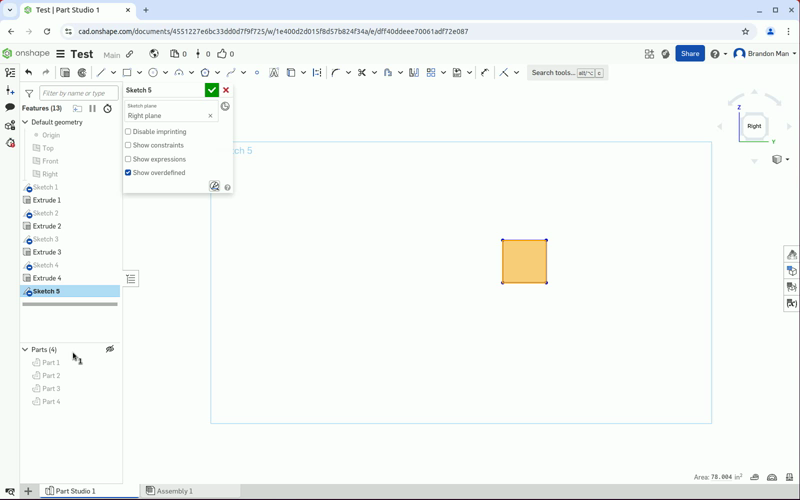
key(shift+y)
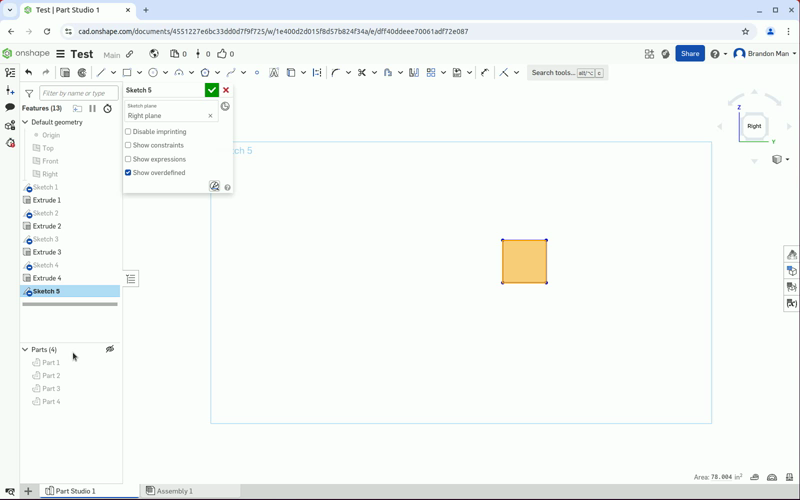
key(shift+e)
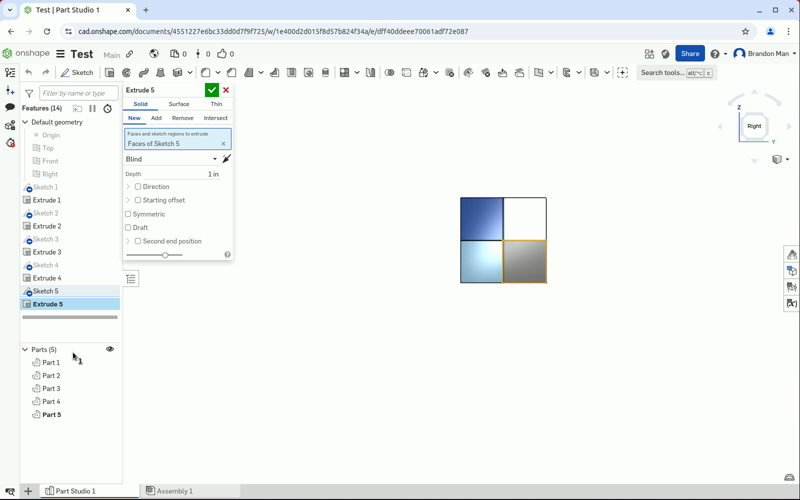
mouse_move(143, 106)
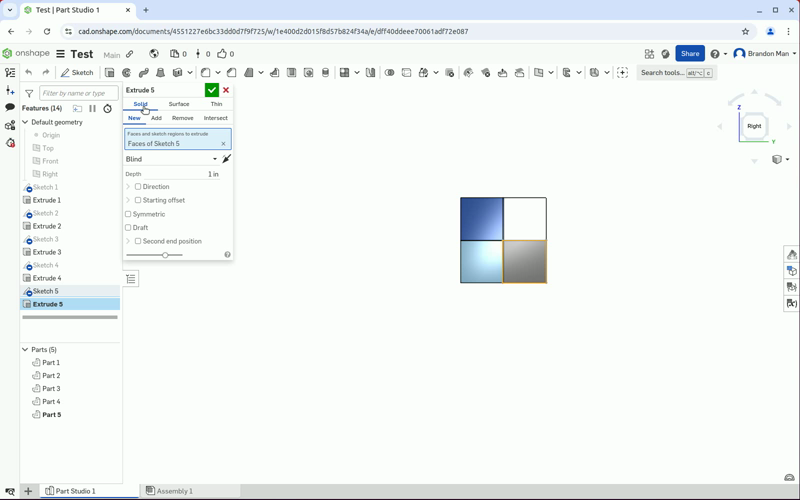
click(143, 106)
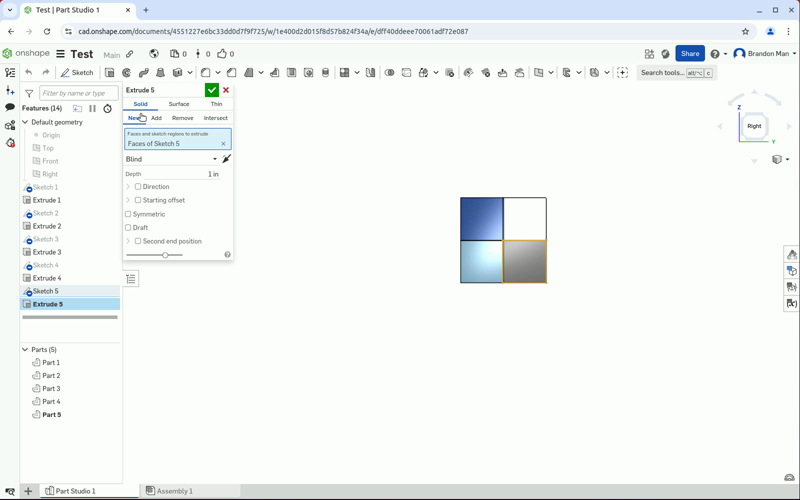
mouse_move(137, 120)
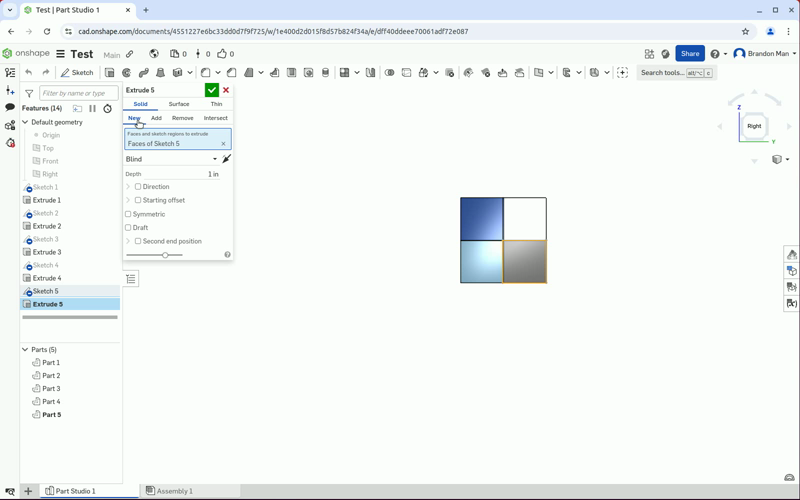
click(137, 120)
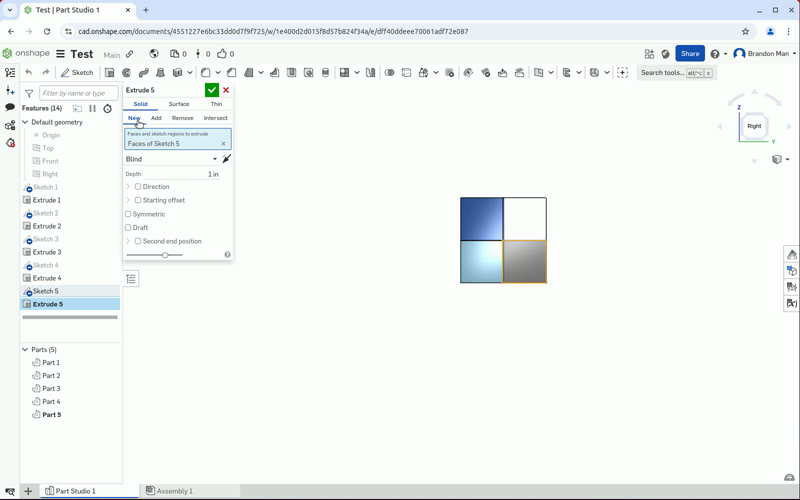
key(tab, 4)
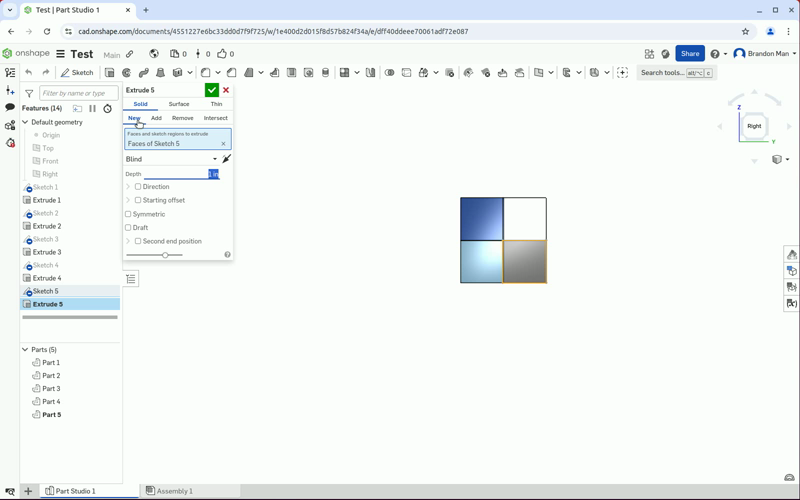
text(23.108)
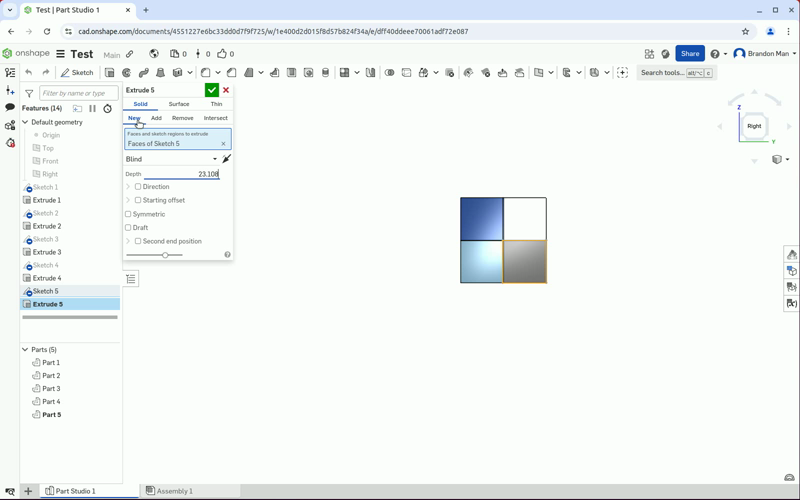
key(enter)
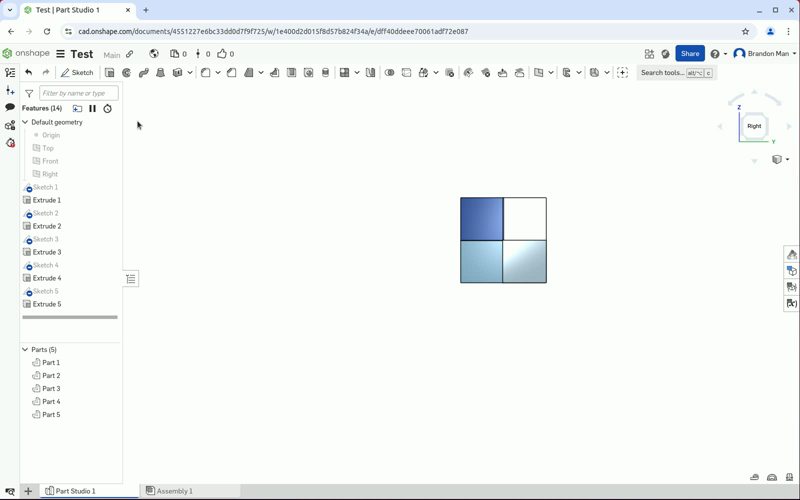
key(shift+h)
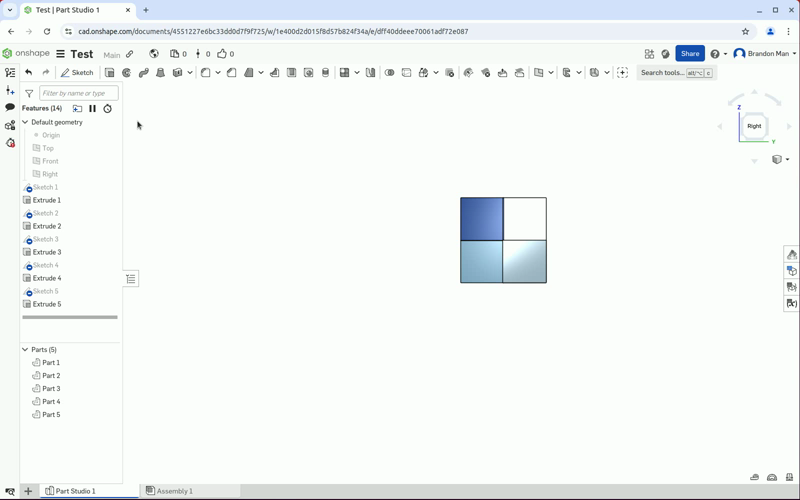
key(shift+h)
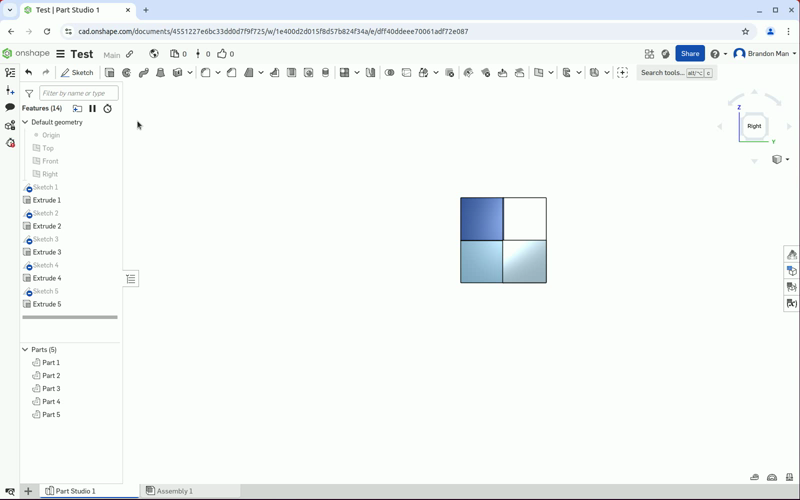
mouse_move(73, 189)
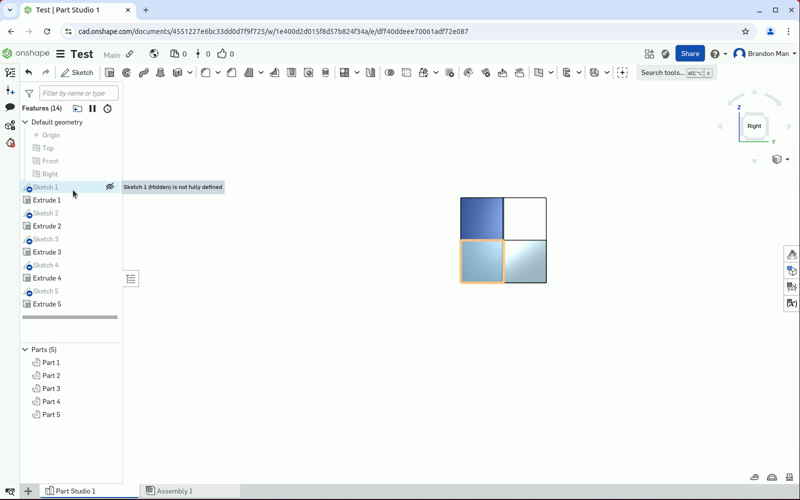
click(73, 189)
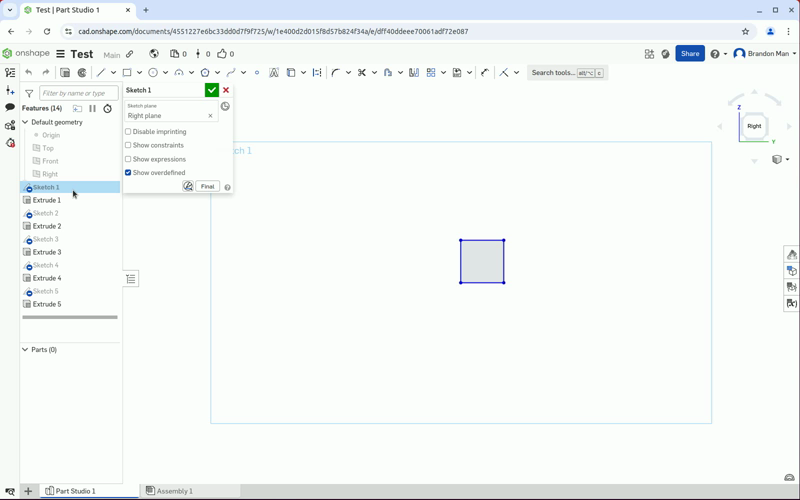
mouse_move(229, 92)
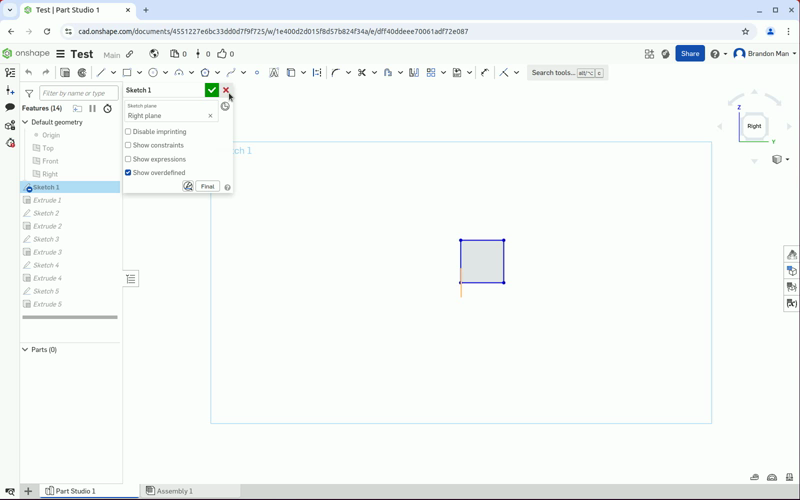
click(229, 92)
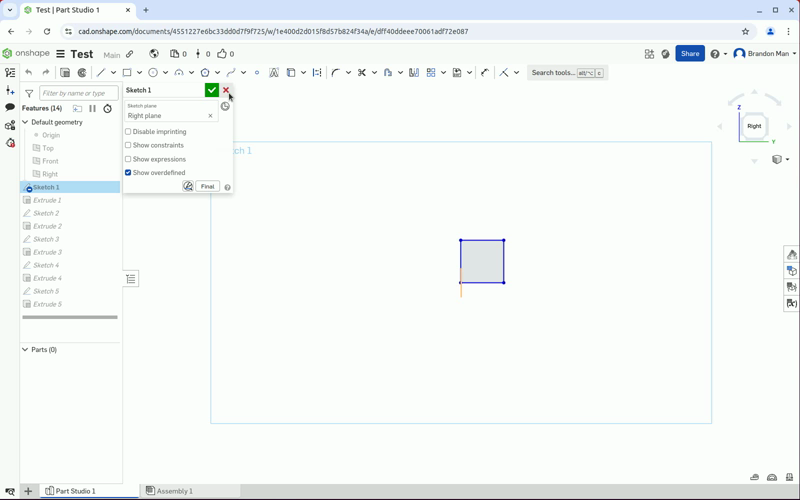
key(shift+s)
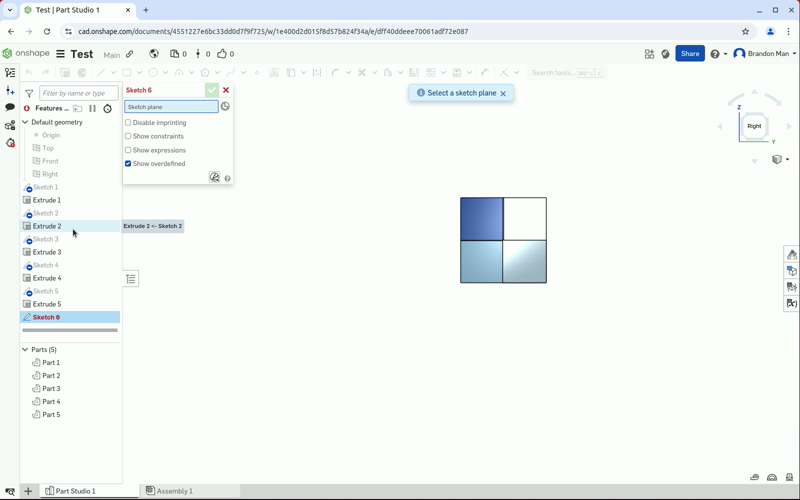
scroll(3)
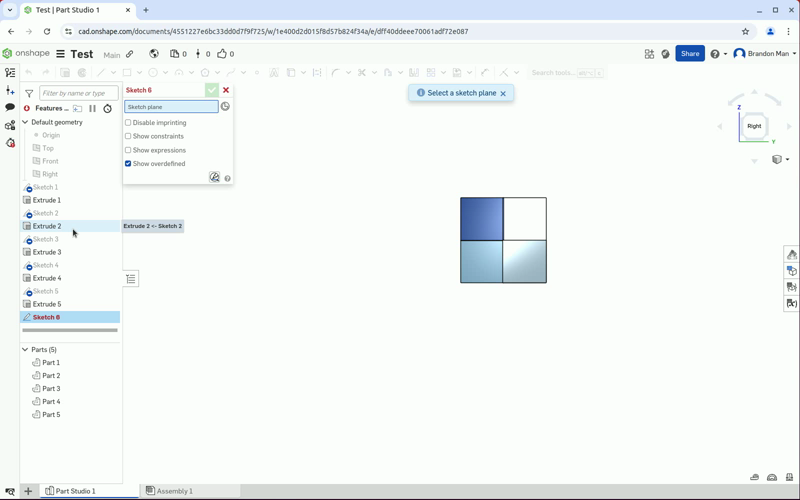
mouse_move(73, 176)
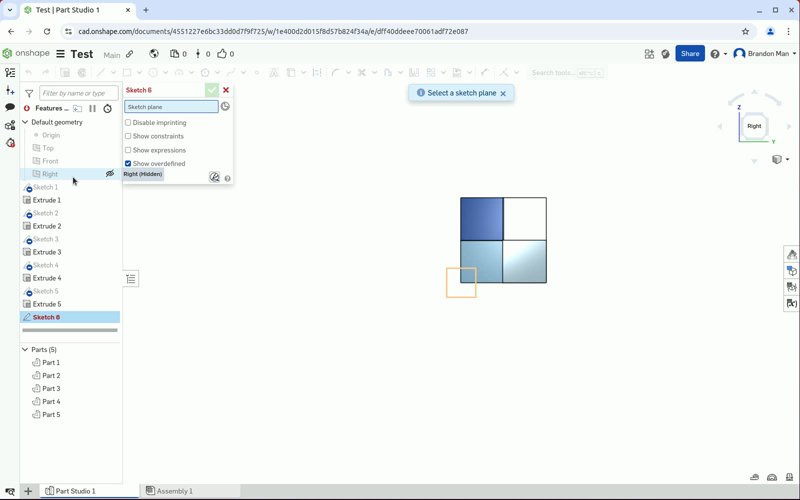
click(73, 176)
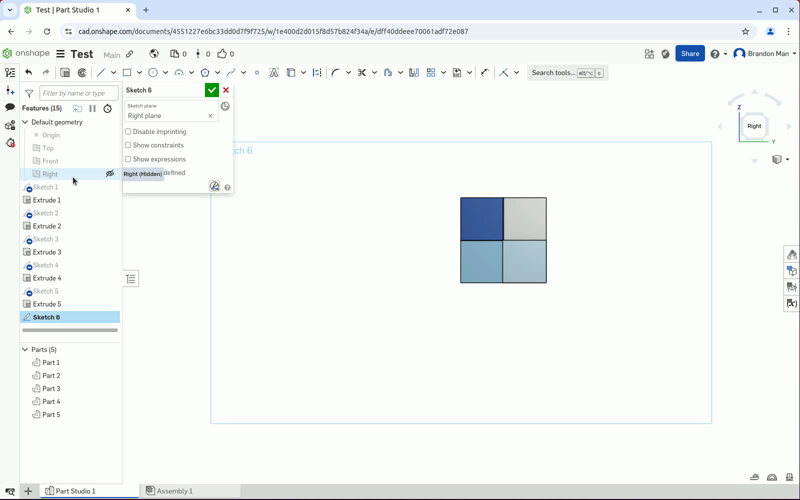
mouse_move(73, 352)
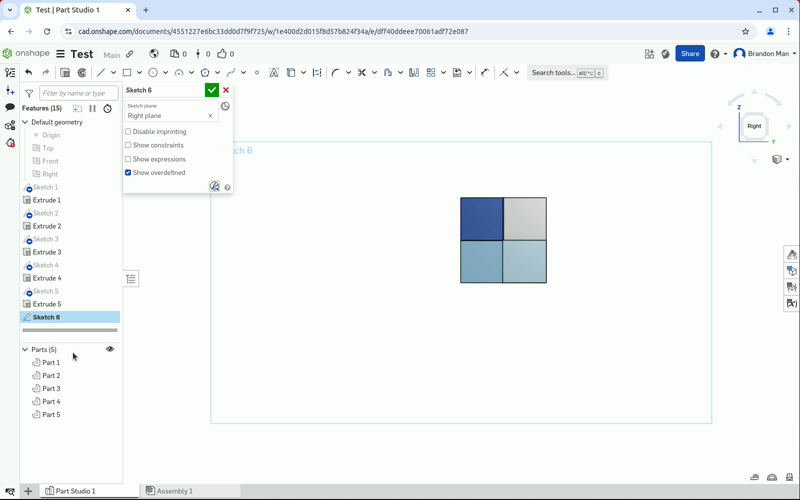
key(y)
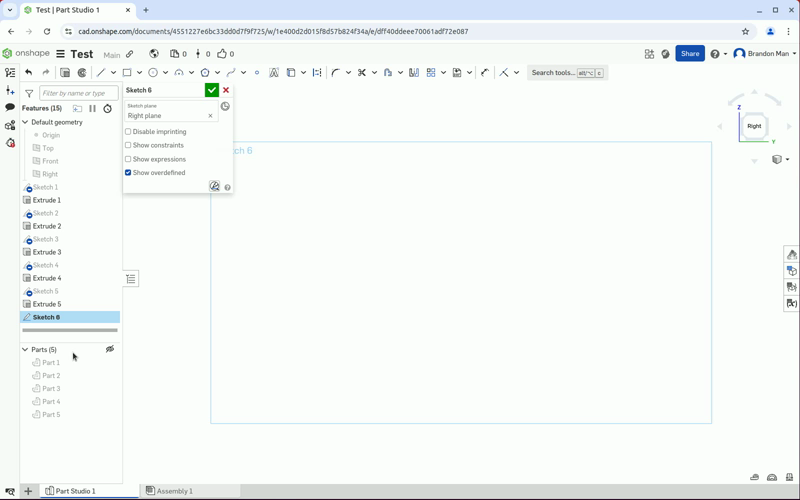
key(l)
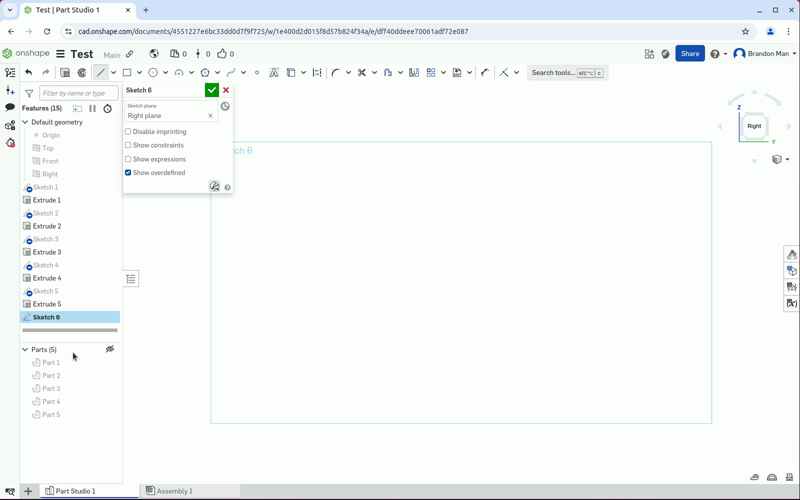
key_down(shift)
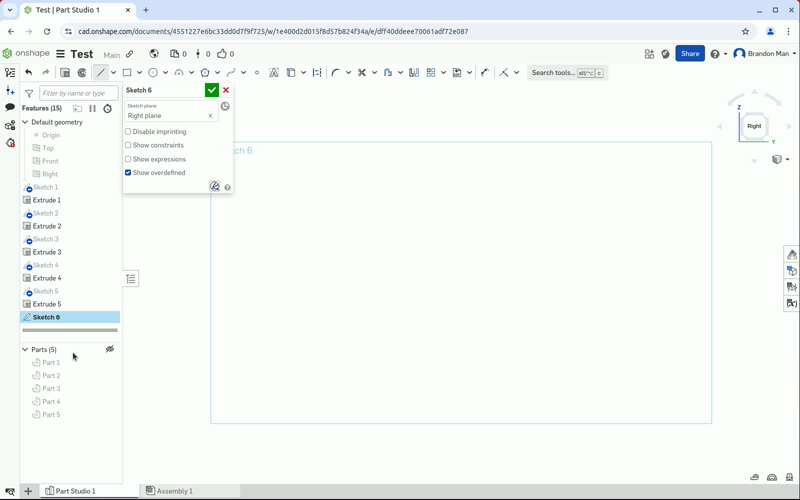
mouse_move(502, 240)
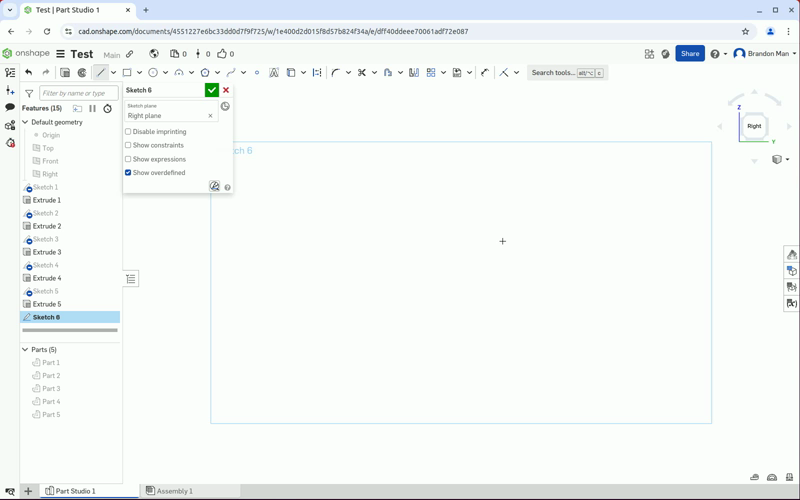
click(502, 240)
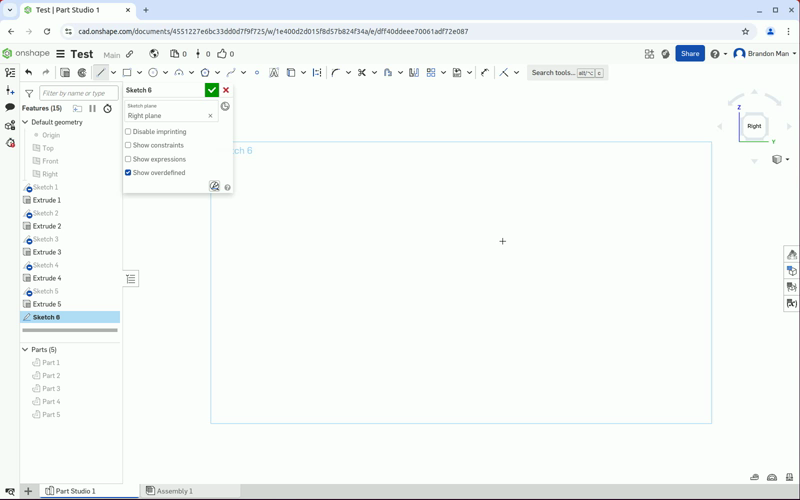
key_up(shift)
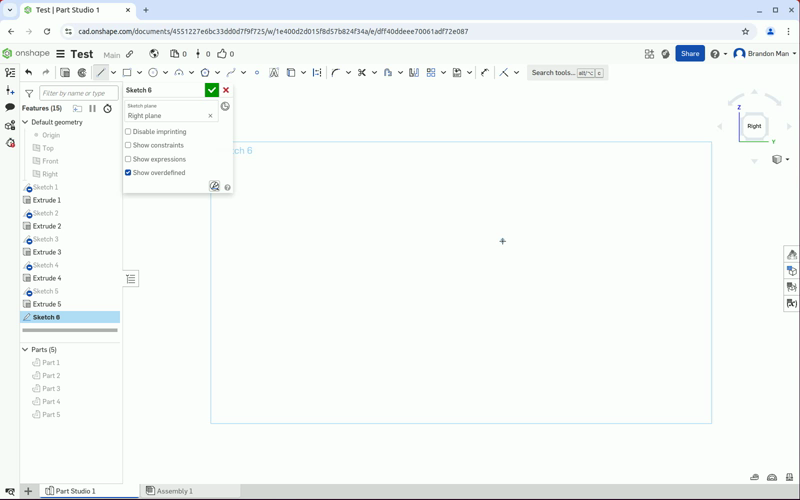
key_down(shift)
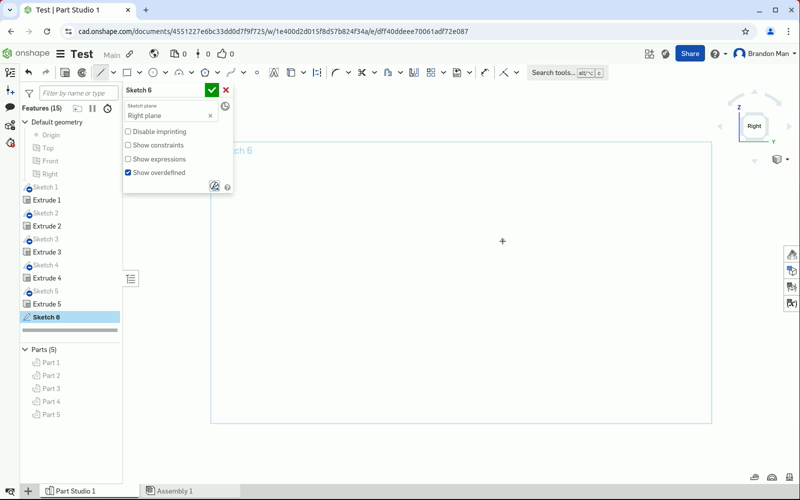
mouse_move(532, 240)
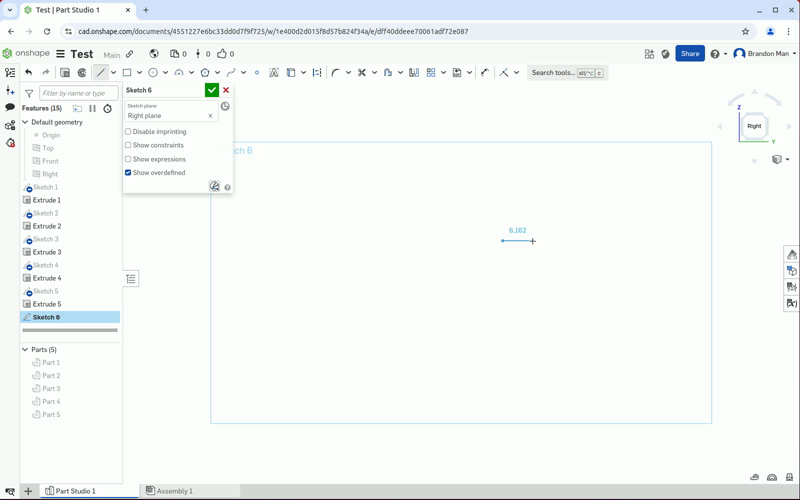
mouse_move(546, 240)
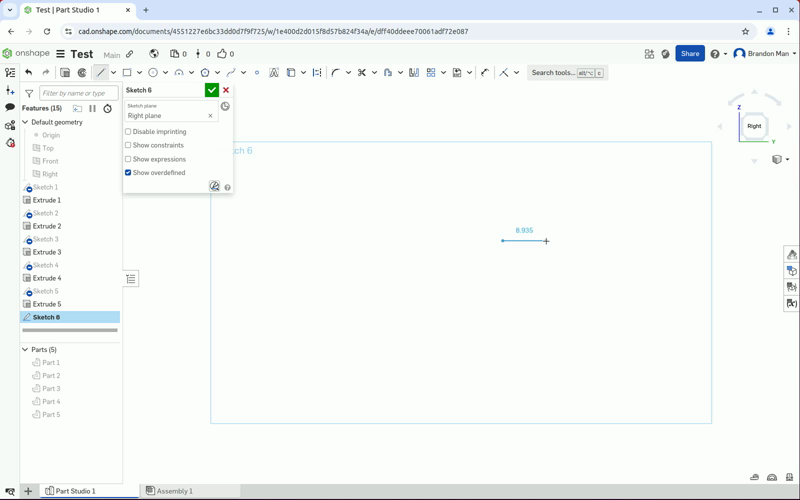
click(546, 240)
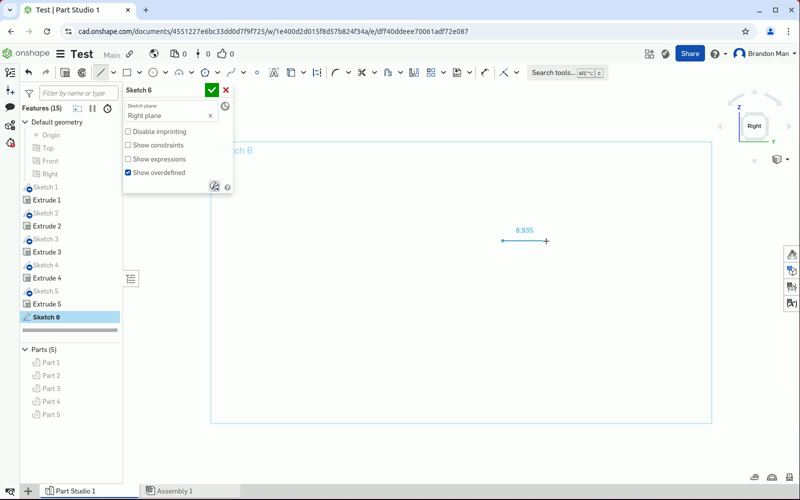
key_up(shift)
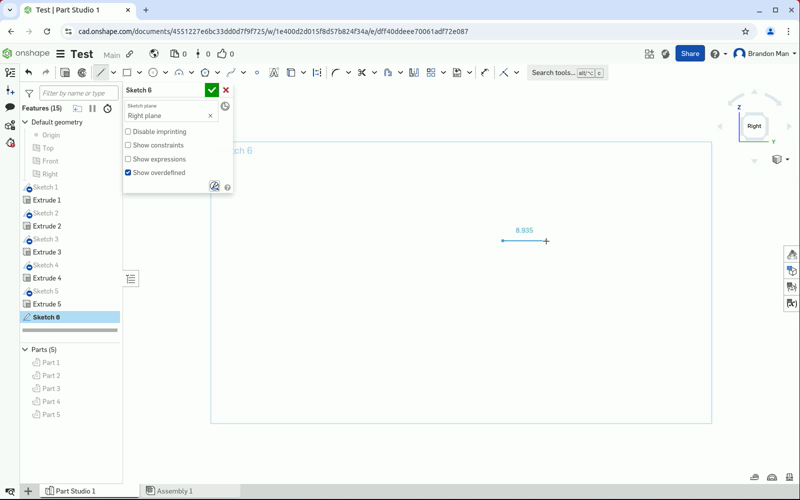
key_down(shift)
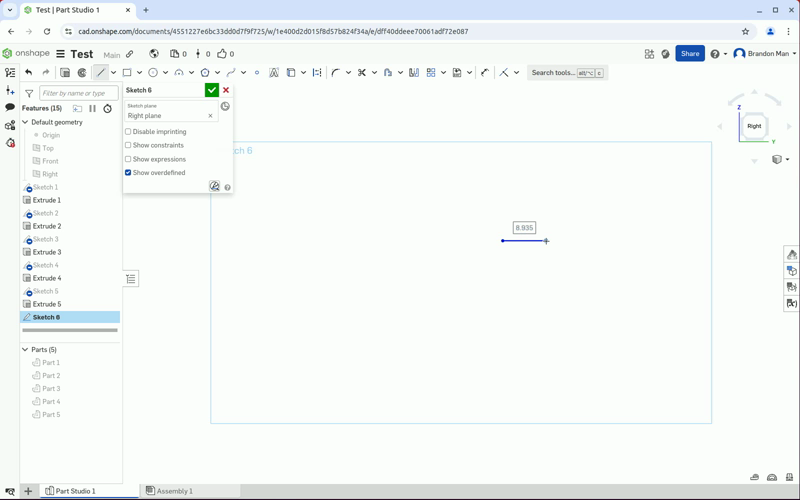
mouse_move(576, 240)
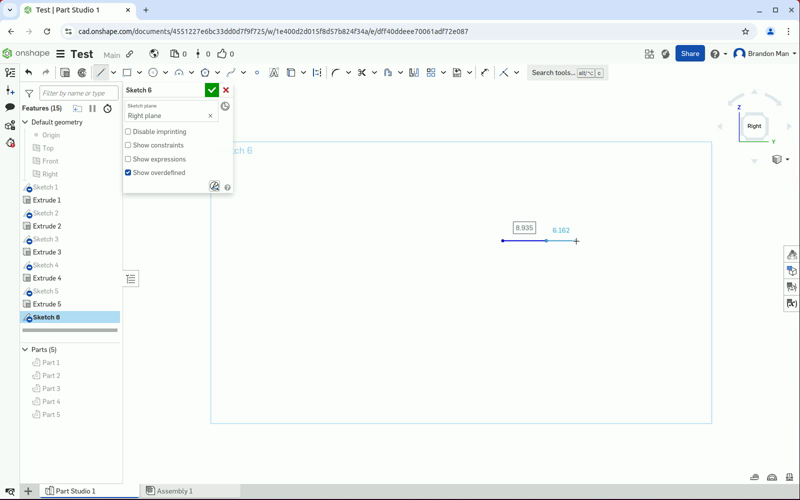
mouse_move(546, 197)
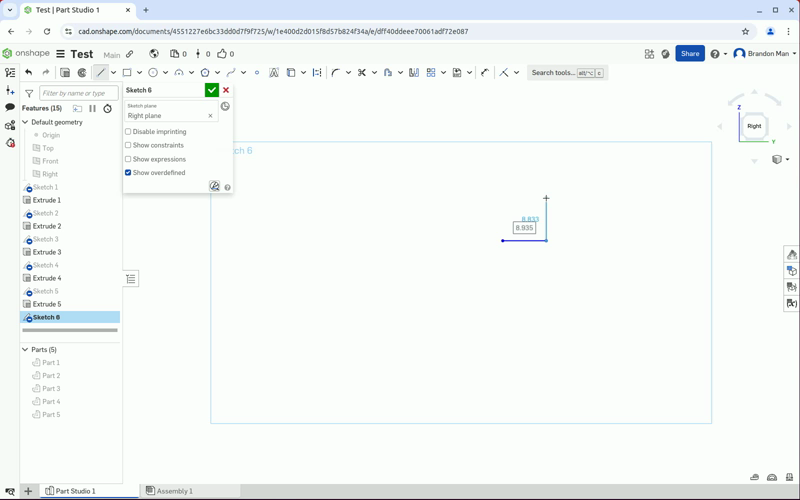
click(546, 197)
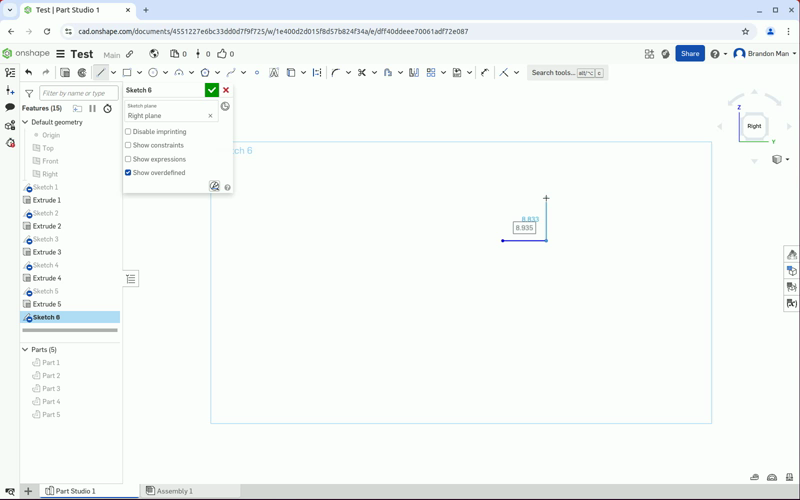
key_up(shift)
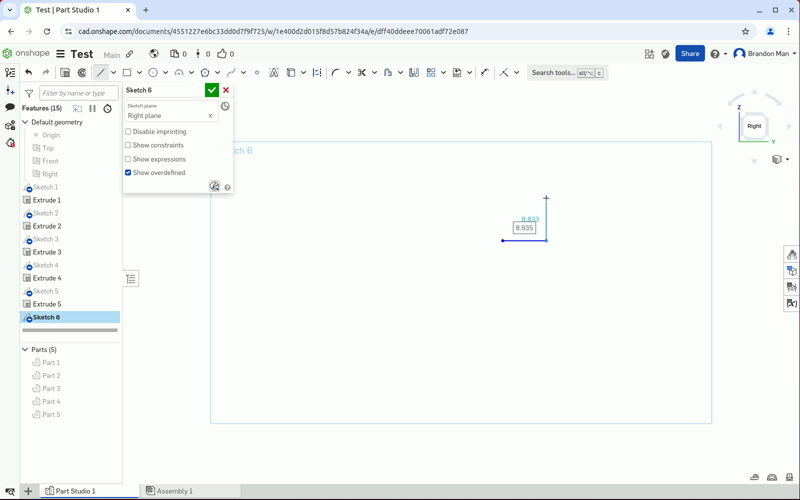
key_down(shift)
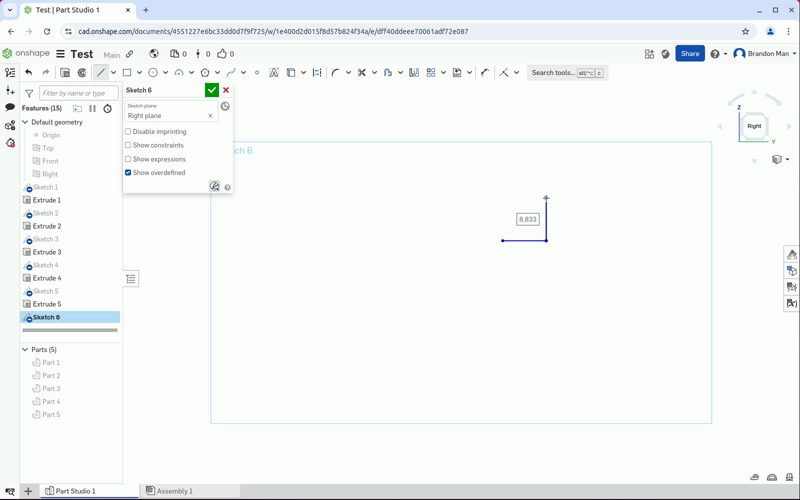
mouse_move(576, 197)
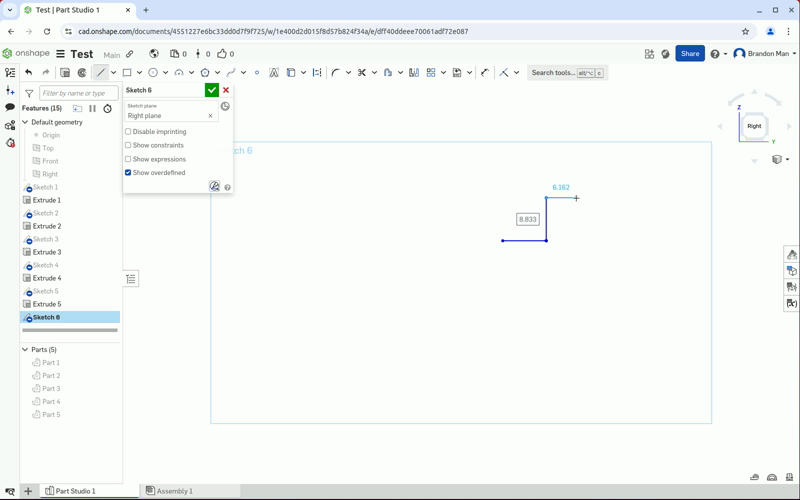
mouse_move(502, 197)
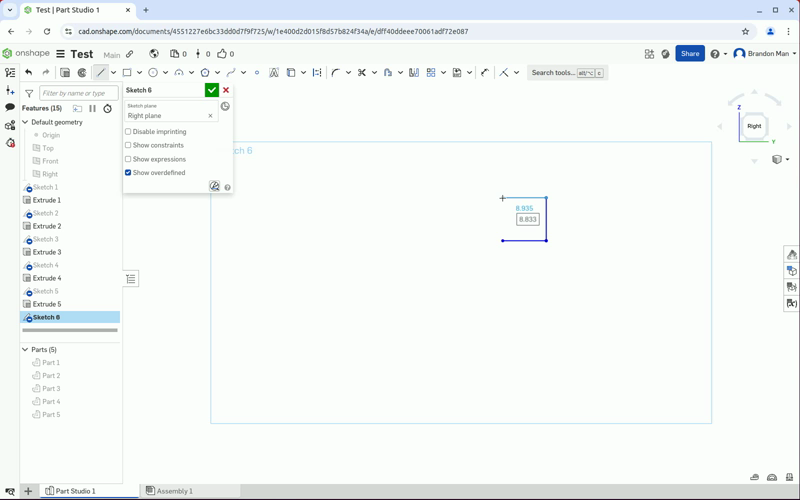
click(502, 197)
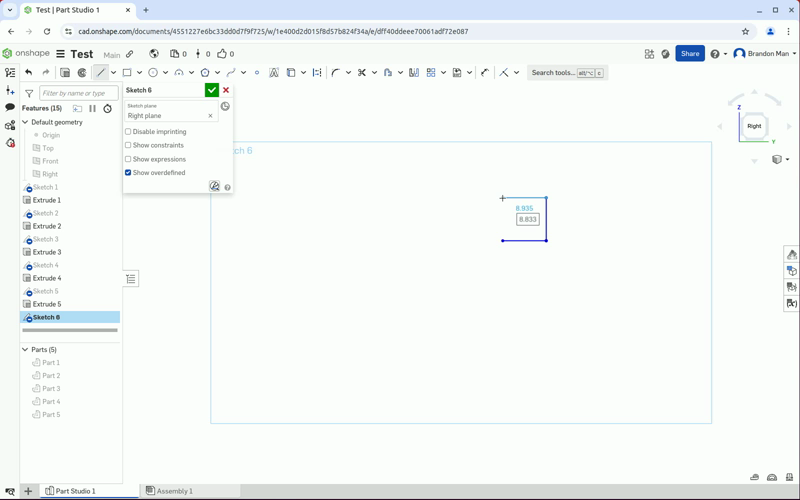
key_up(shift)
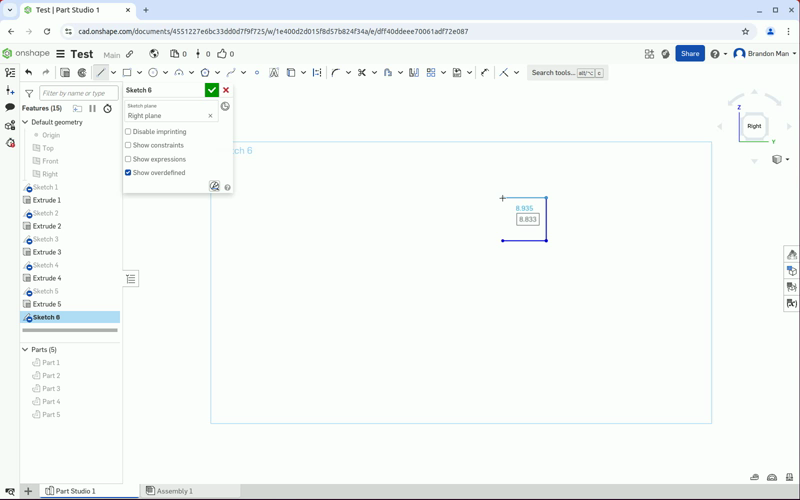
mouse_move(532, 197)
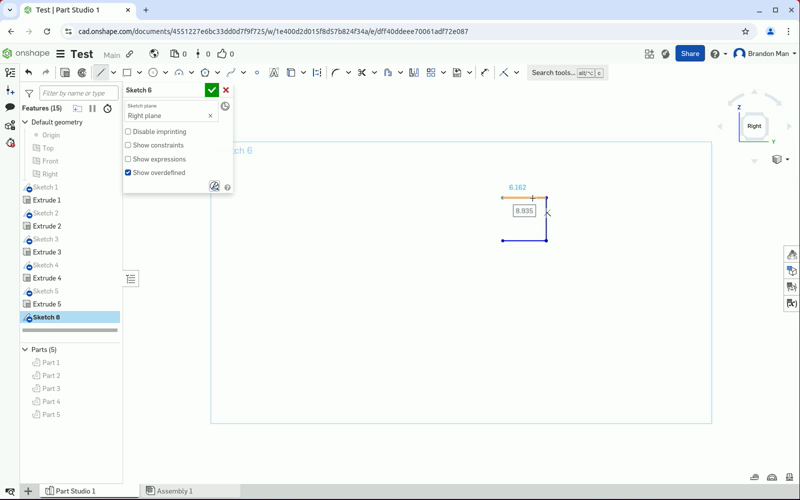
key_down(shift)
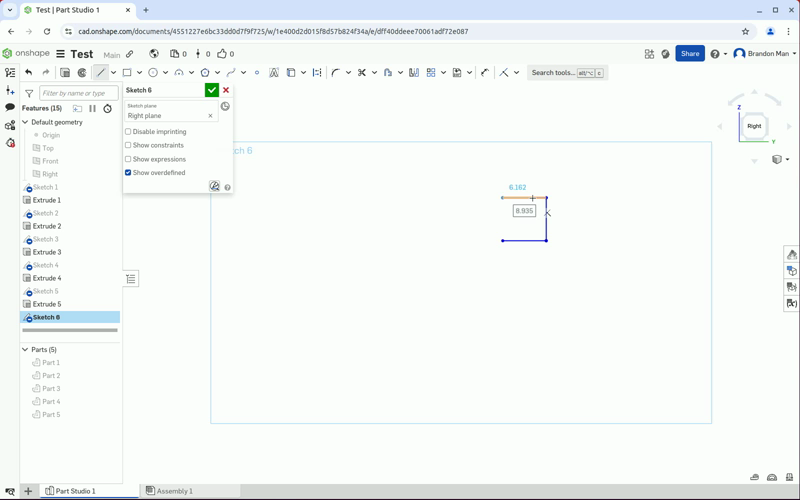
mouse_move(502, 240)
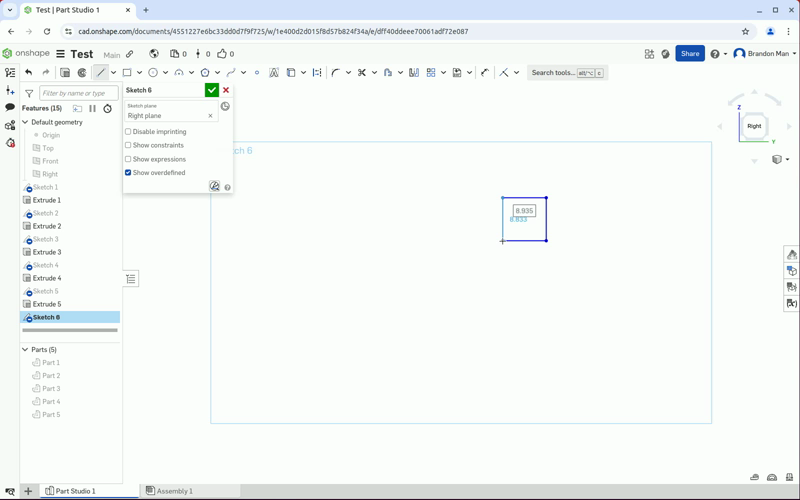
key_up(shift)
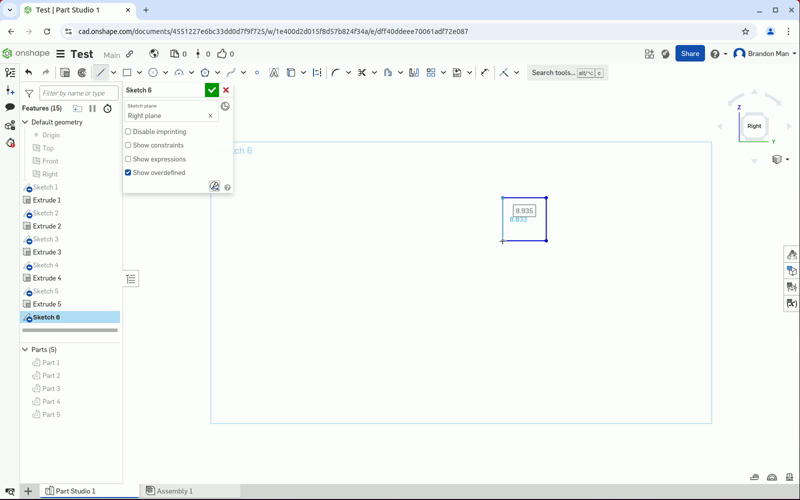
click(502, 240)
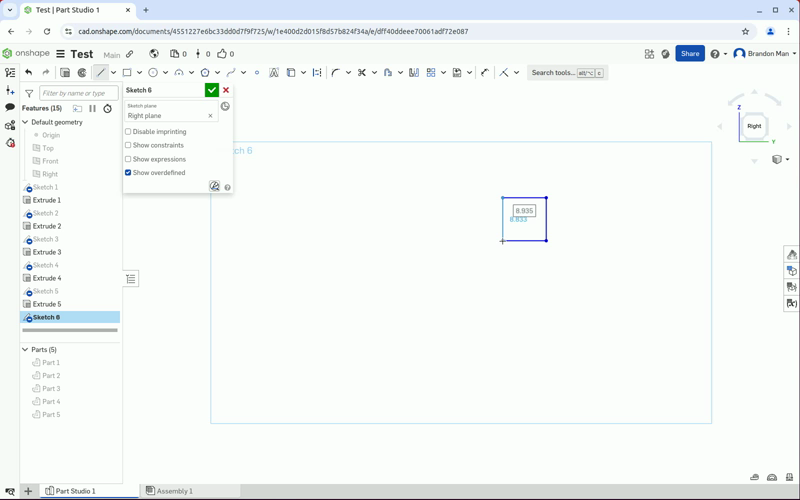
key(esc)
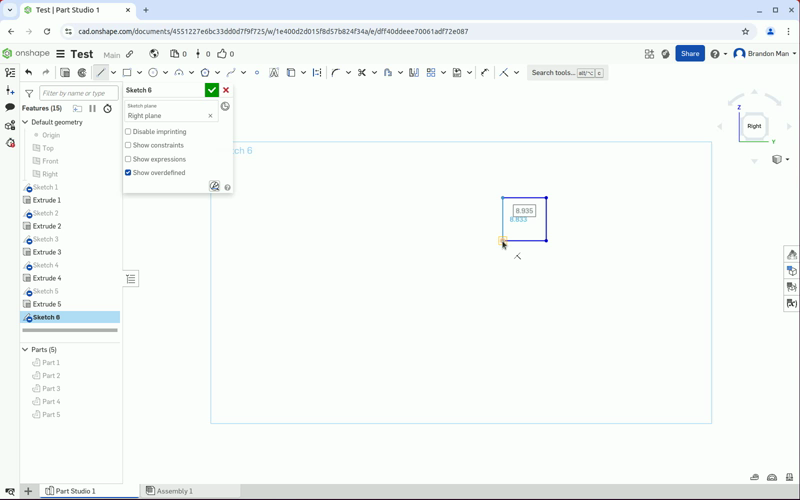
mouse_move(524, 215)
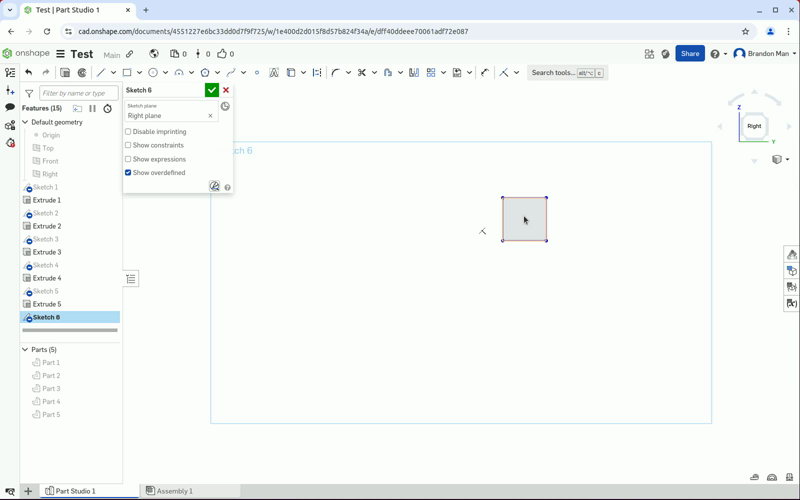
click(524, 215)
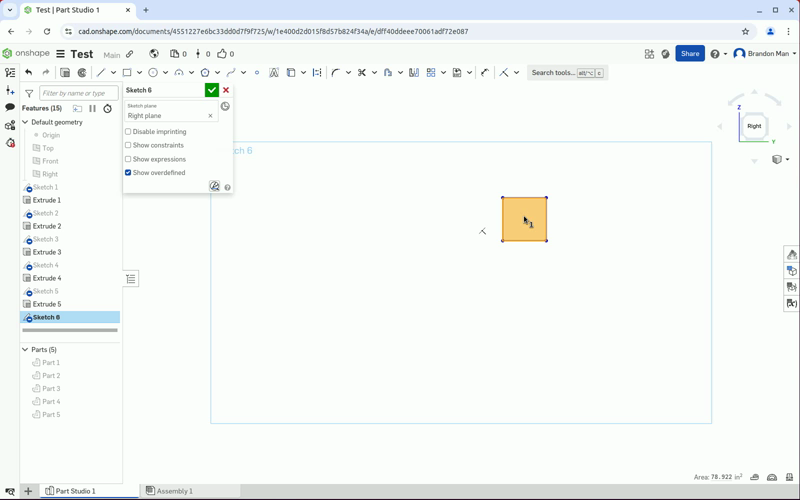
mouse_move(73, 352)
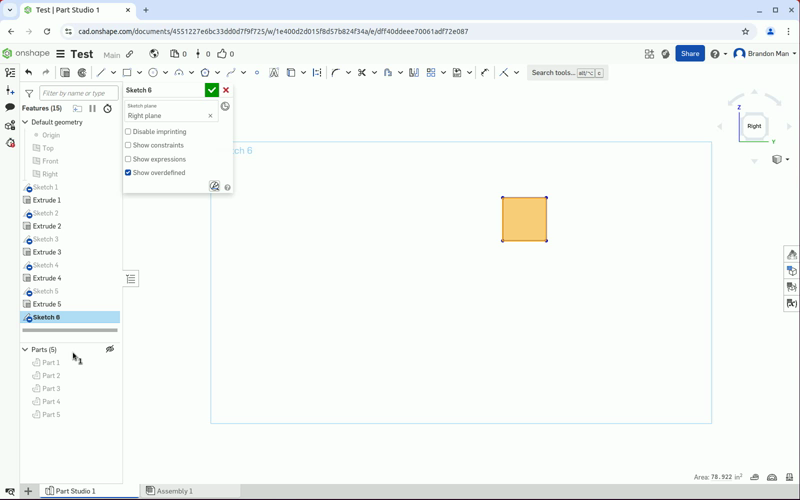
key(shift+y)
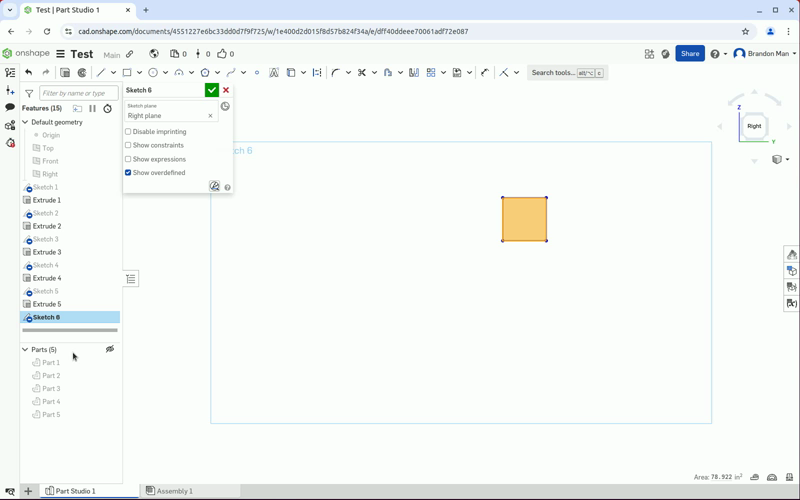
key(shift+e)
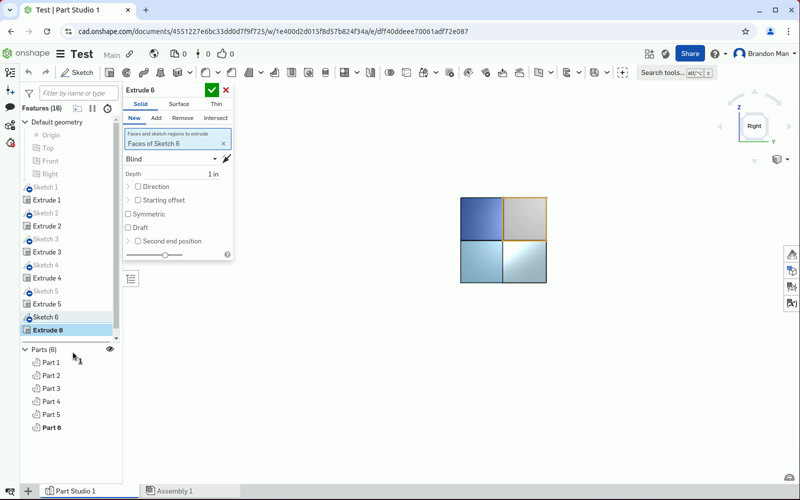
mouse_move(143, 106)
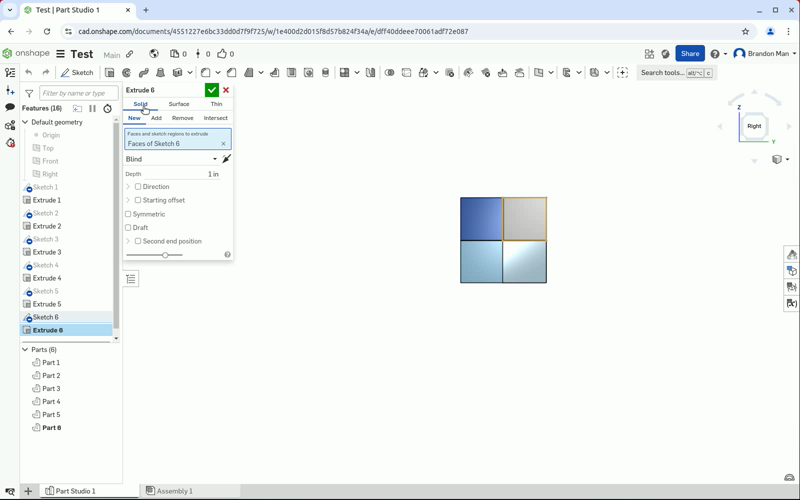
click(143, 106)
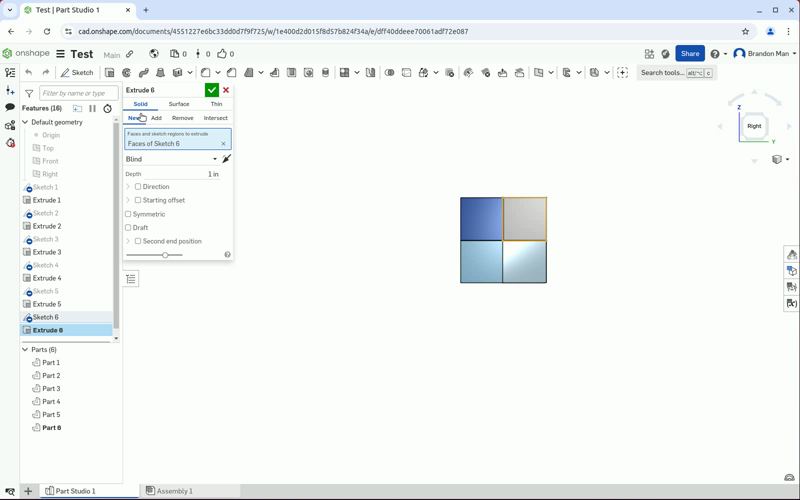
mouse_move(137, 120)
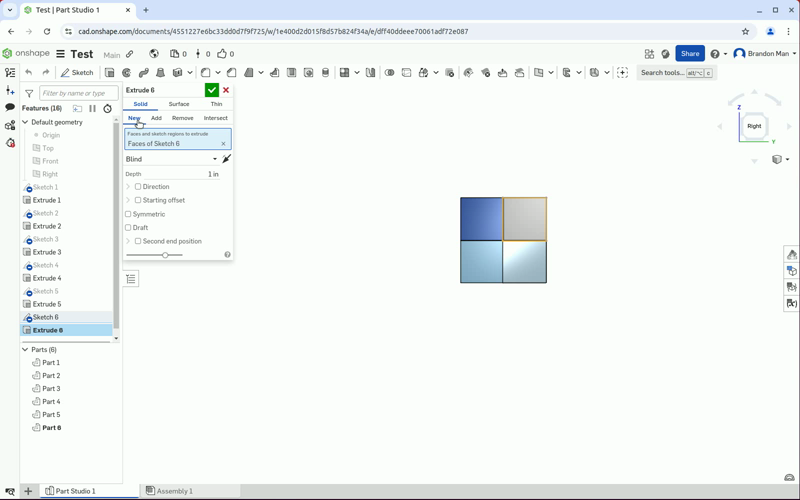
click(137, 120)
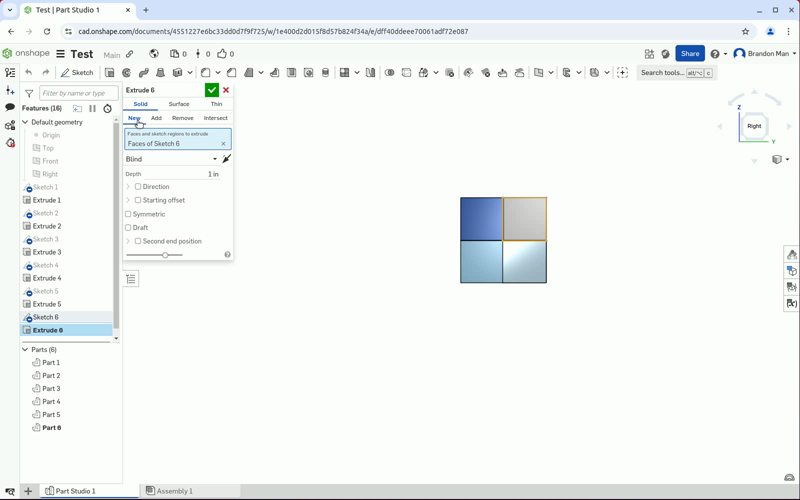
key(tab, 4)
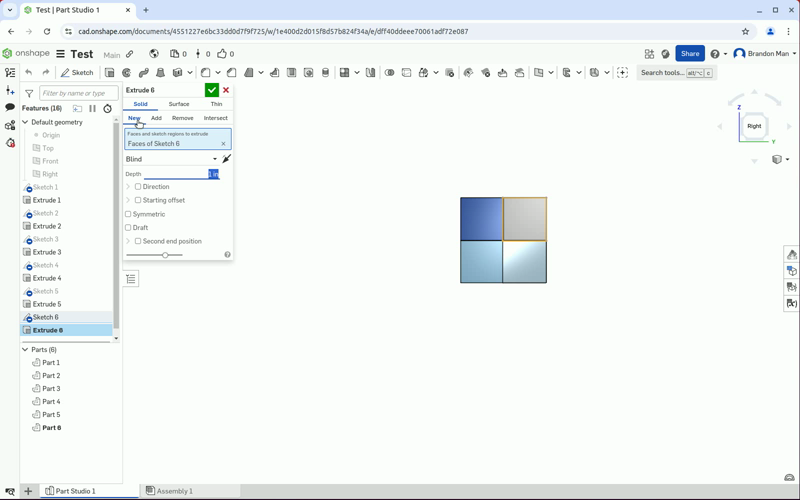
text(23.108)
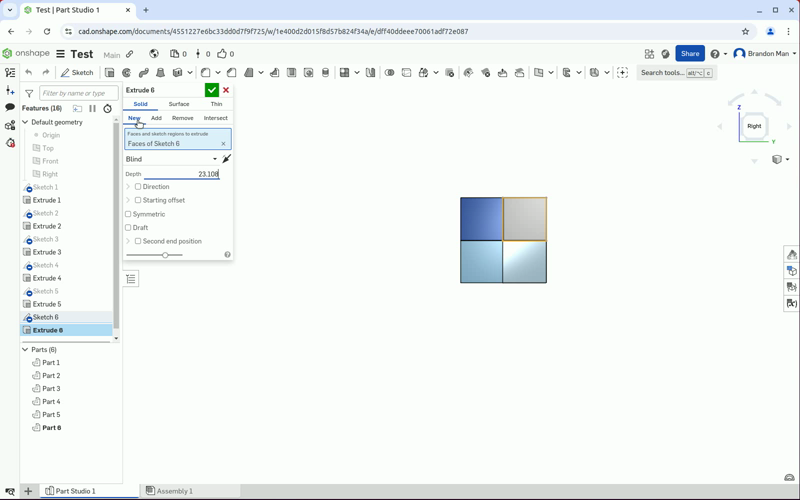
key(enter)
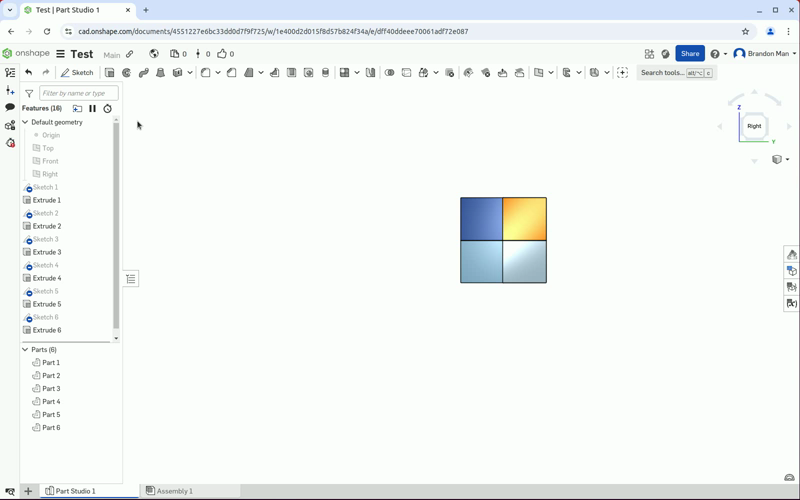
key(shift+h)
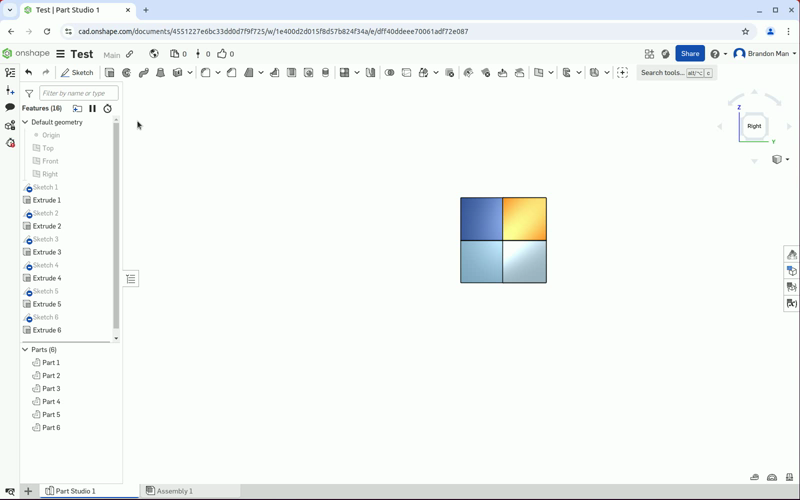
key(shift+h)
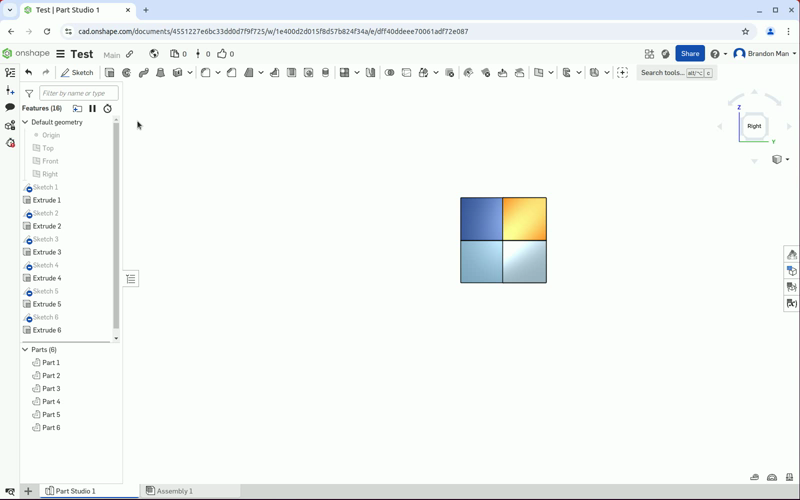
mouse_move(69, 189)
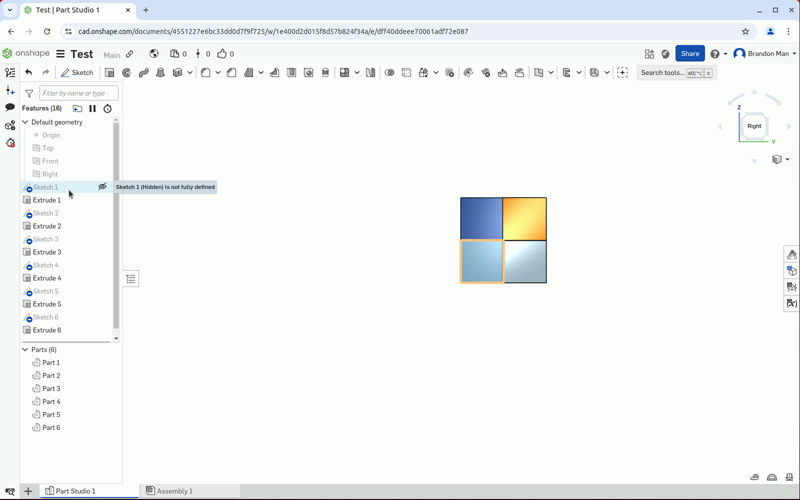
click(69, 189)
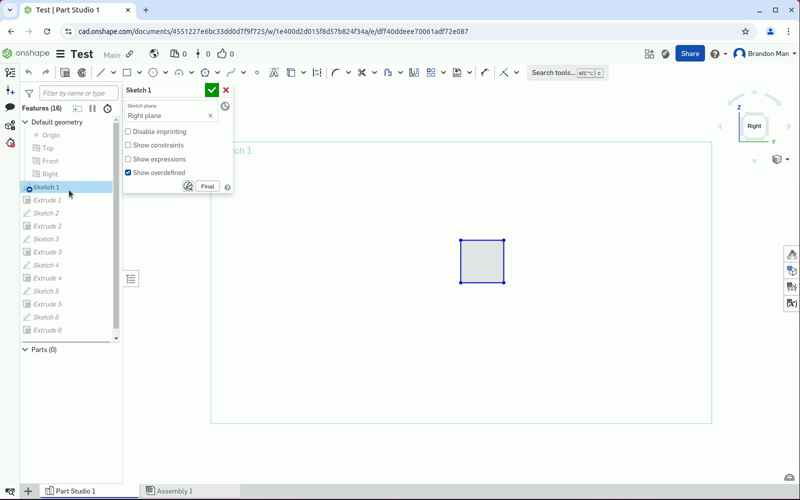
mouse_move(229, 92)
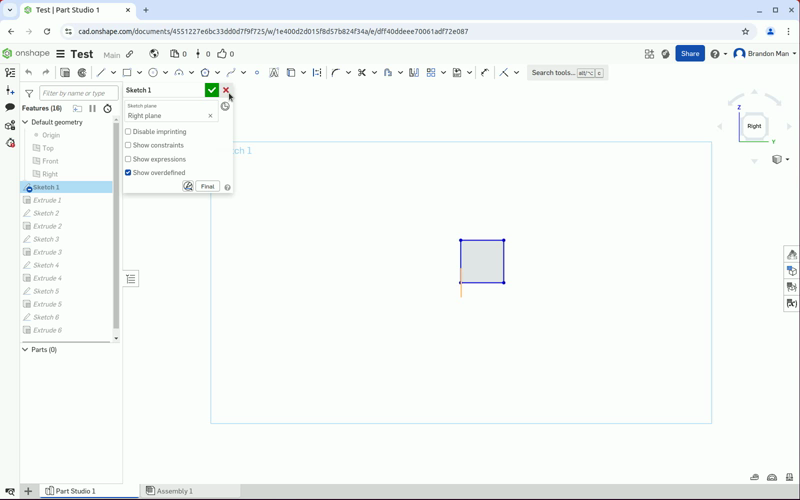
click(229, 92)
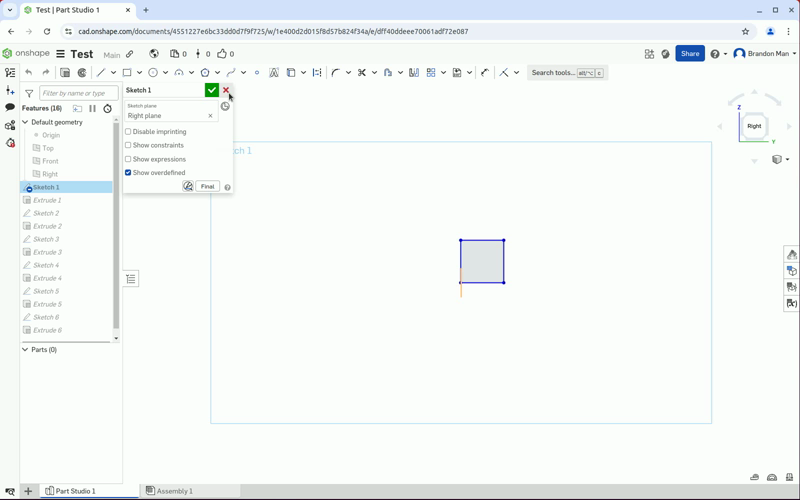
key(shift+s)
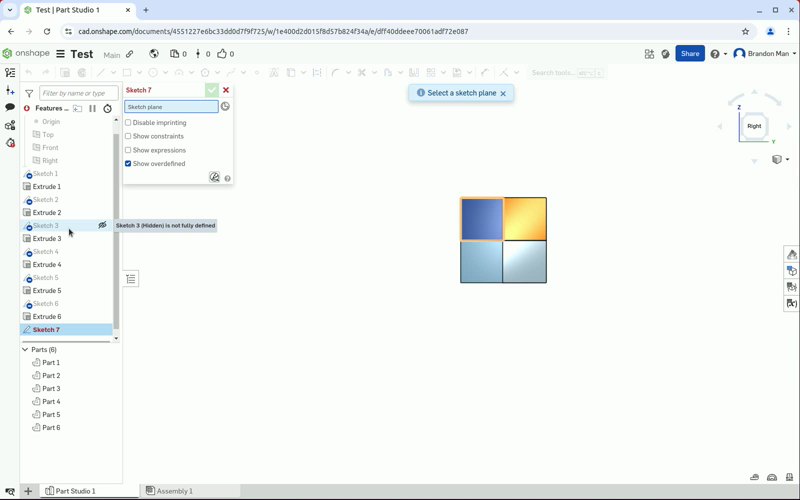
scroll(3)
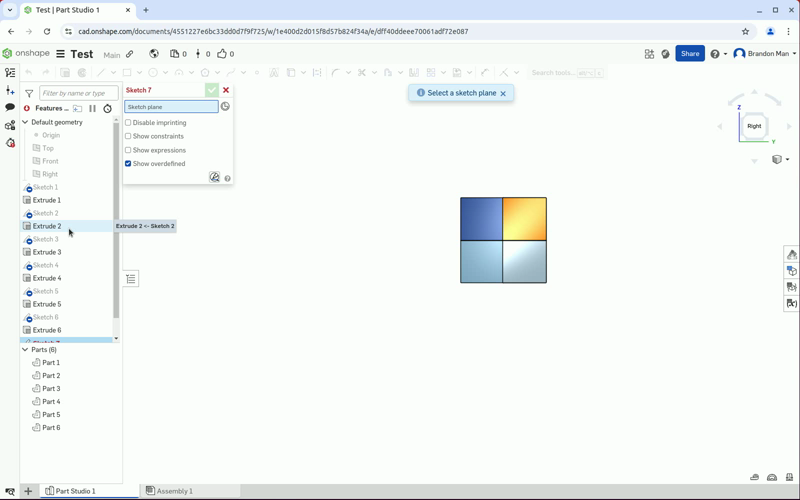
mouse_move(69, 176)
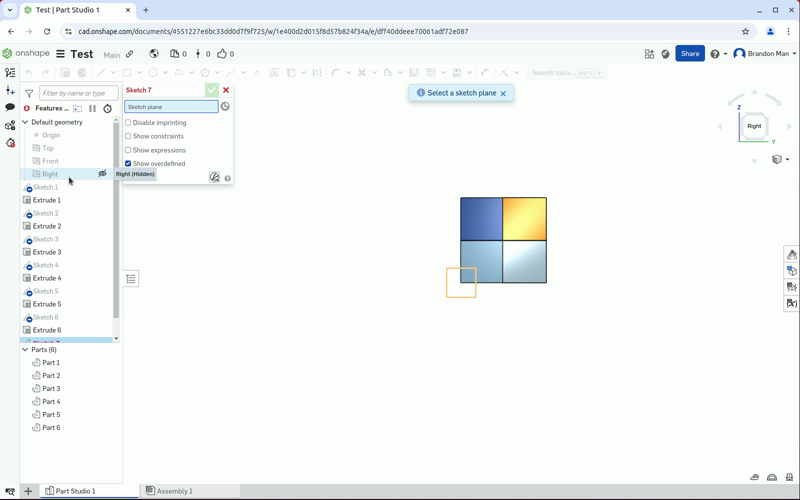
click(69, 176)
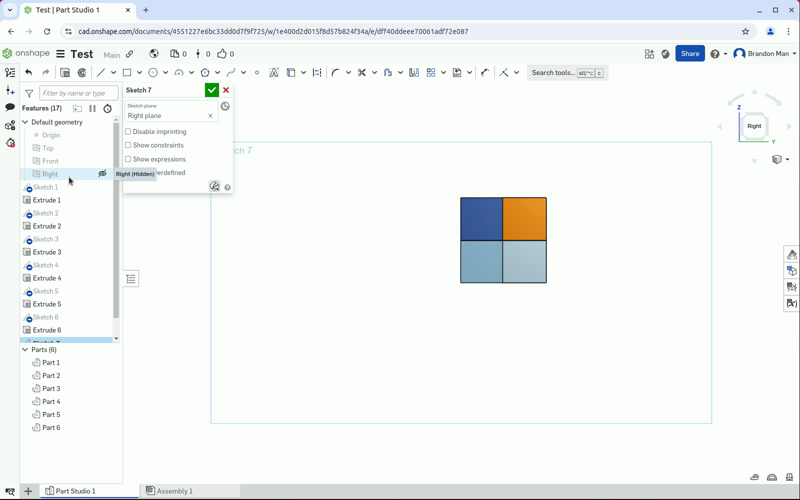
mouse_move(73, 352)
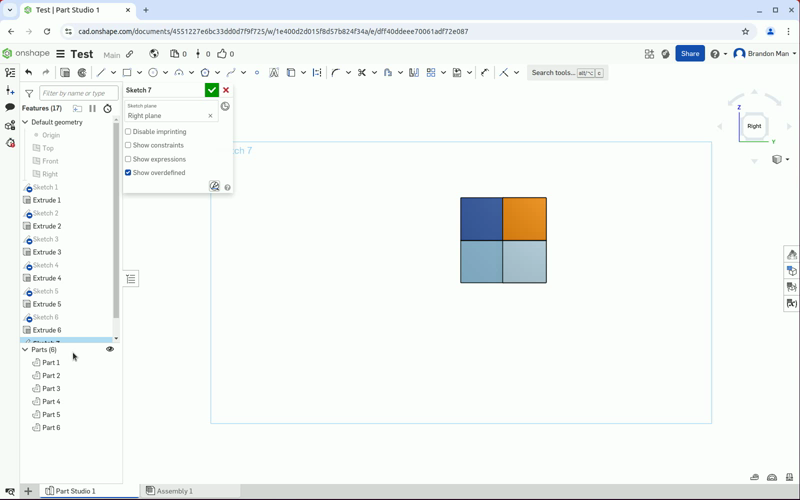
key(y)
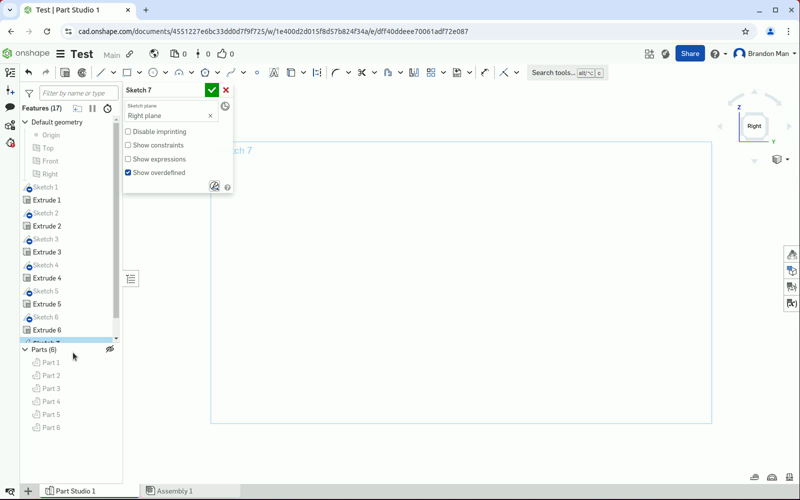
key(l)
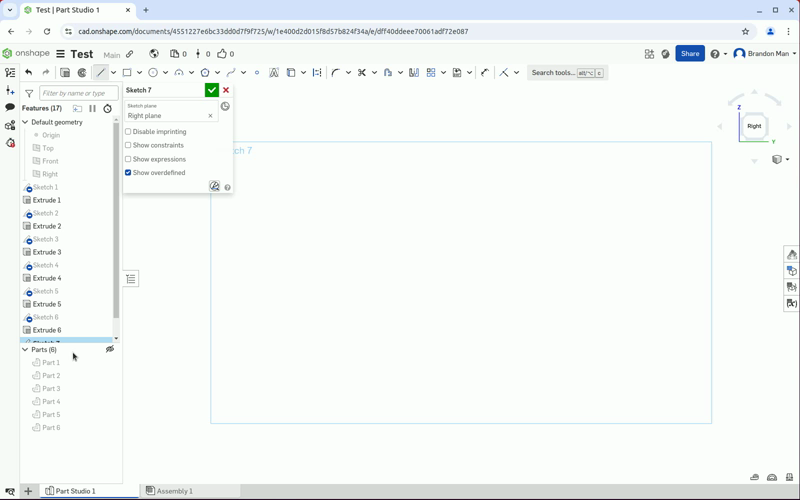
key_down(shift)
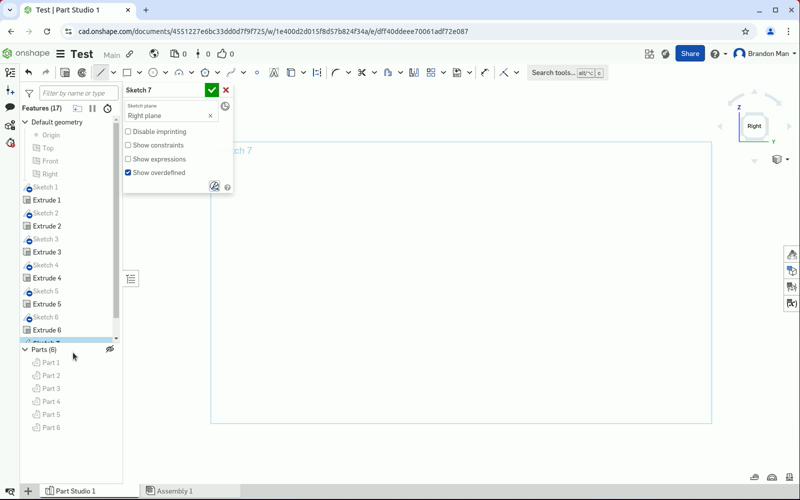
mouse_move(460, 240)
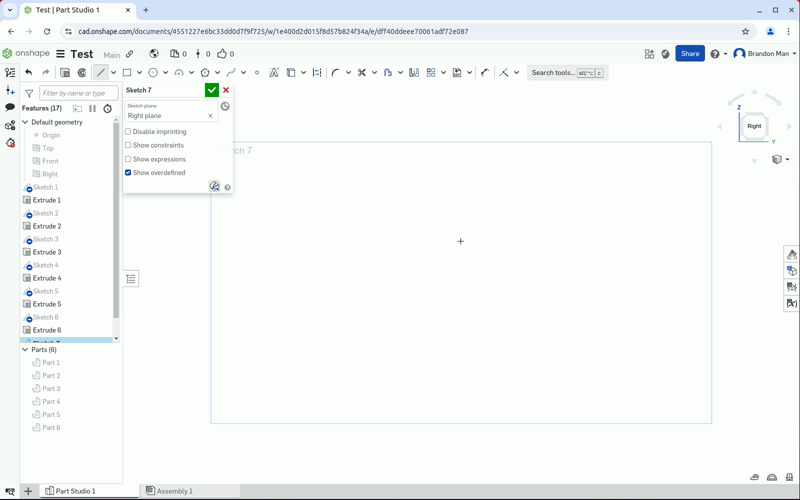
click(460, 240)
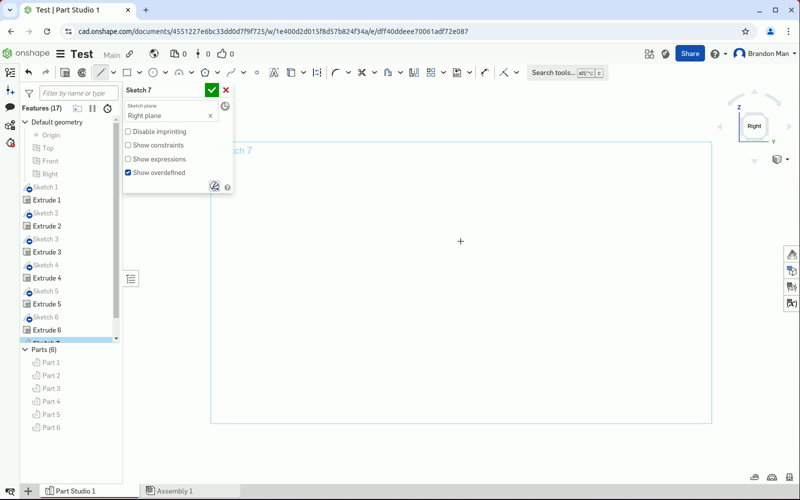
key_up(shift)
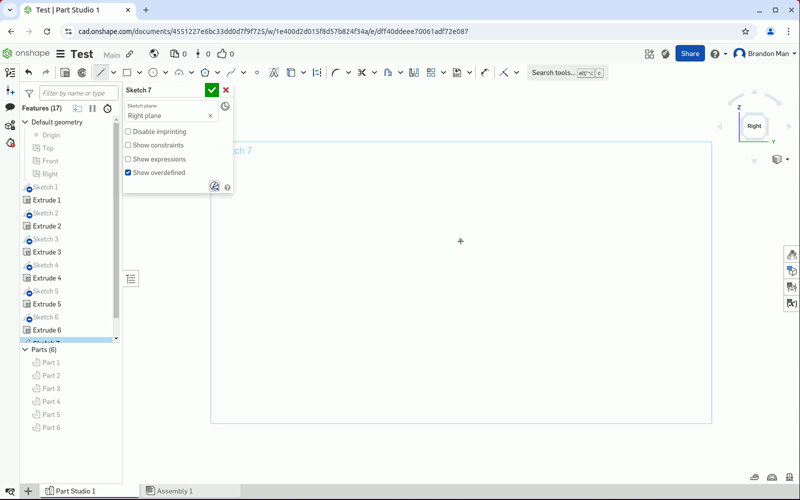
key_down(shift)
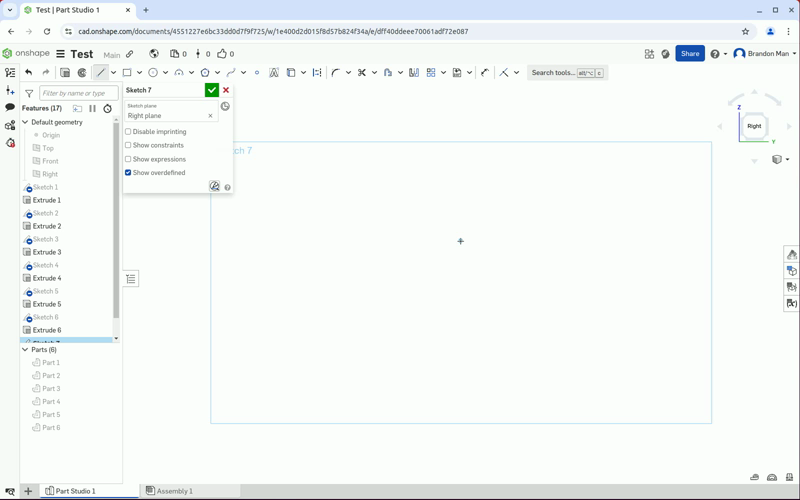
mouse_move(490, 240)
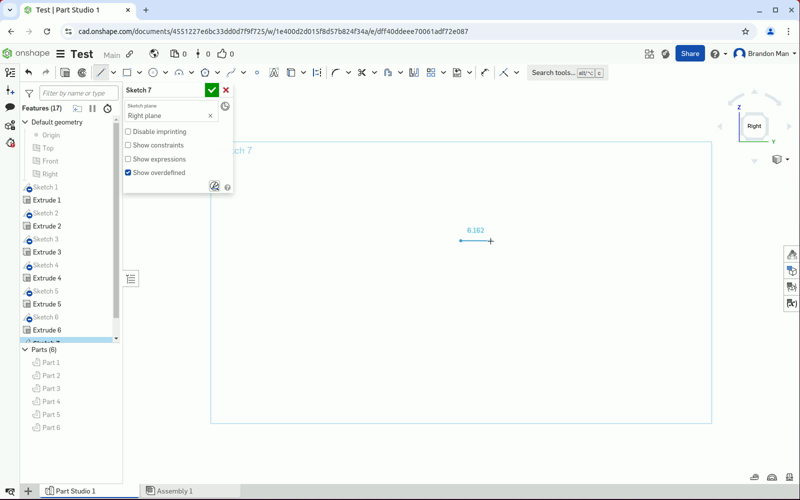
mouse_move(503, 240)
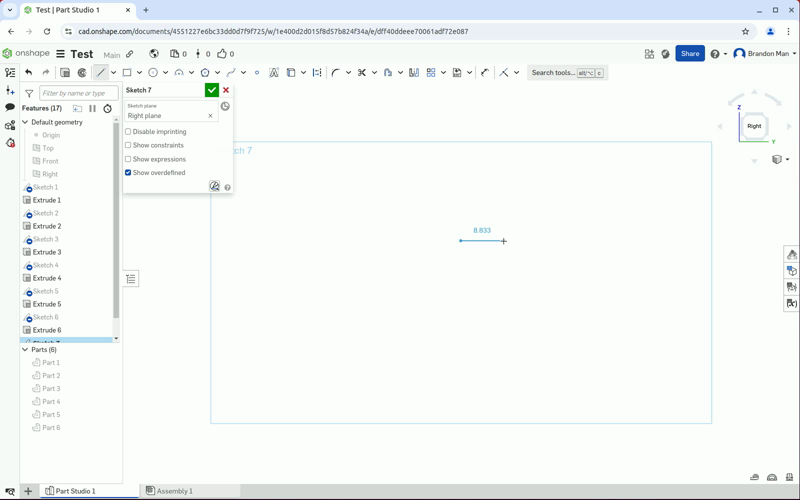
click(503, 240)
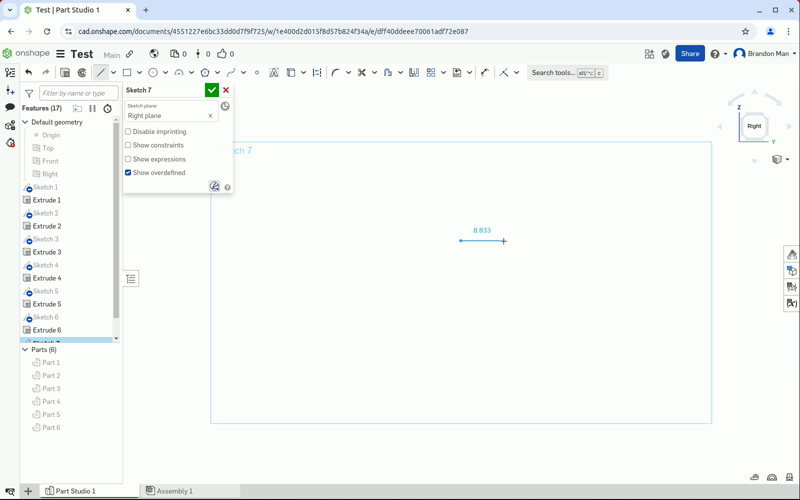
key_up(shift)
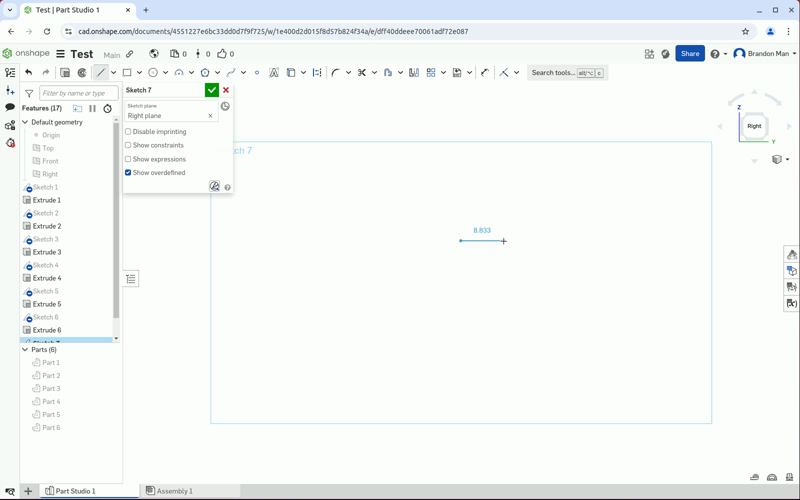
key_down(shift)
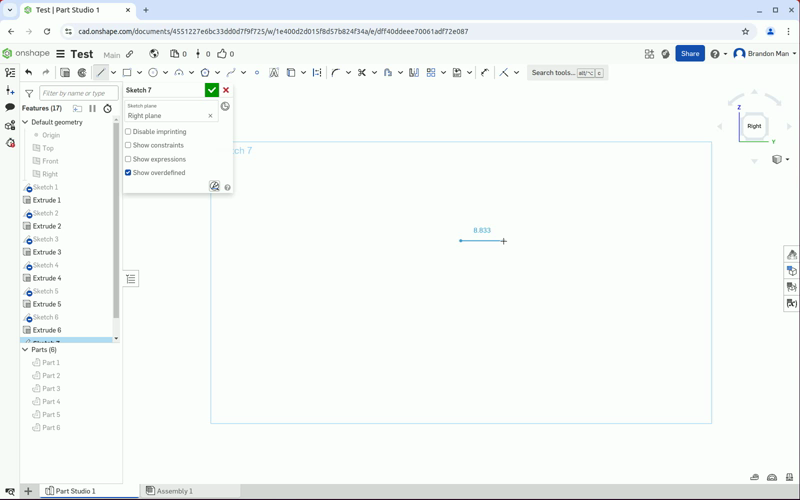
mouse_move(533, 240)
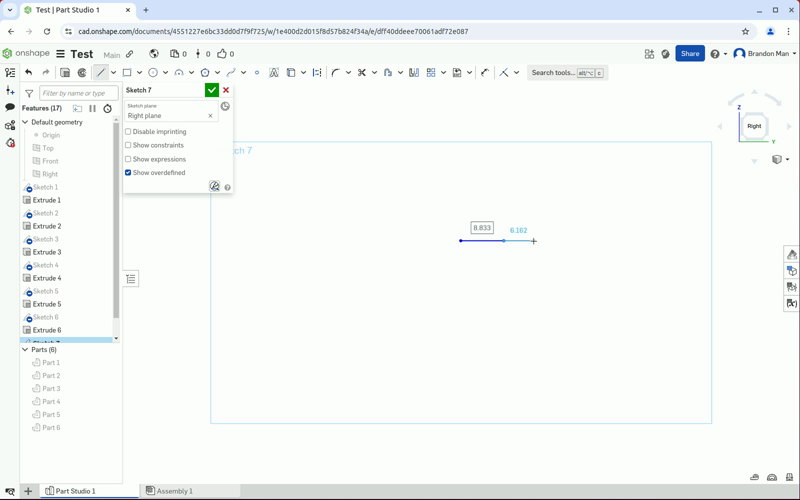
mouse_move(503, 197)
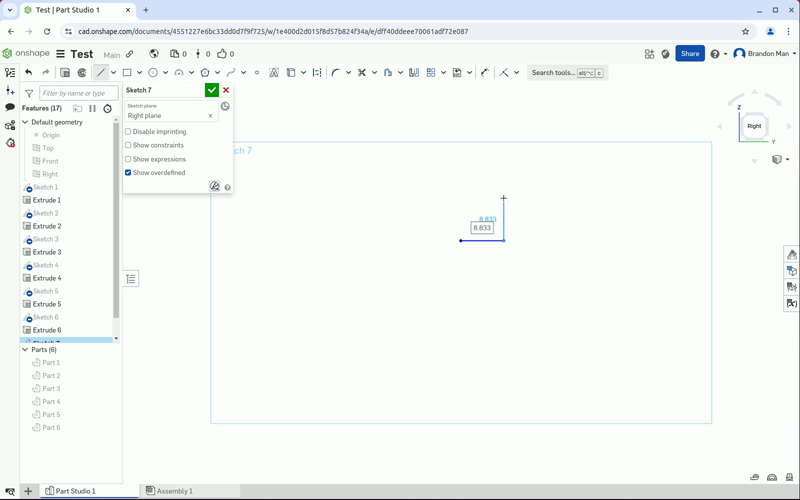
click(503, 197)
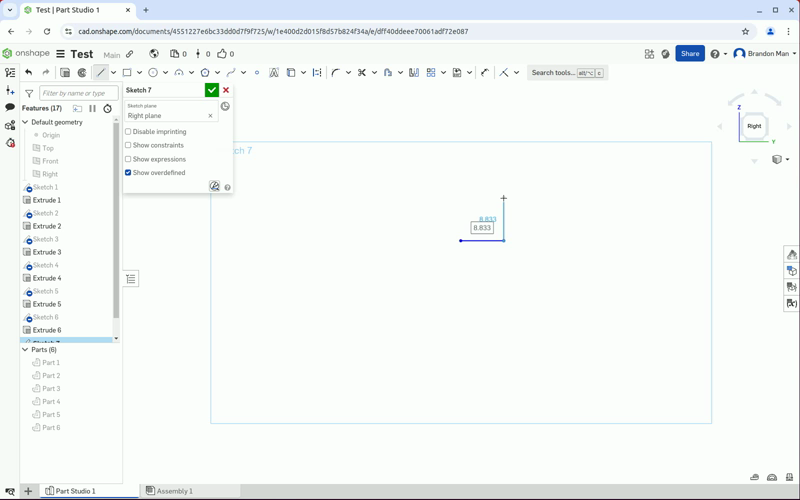
key_up(shift)
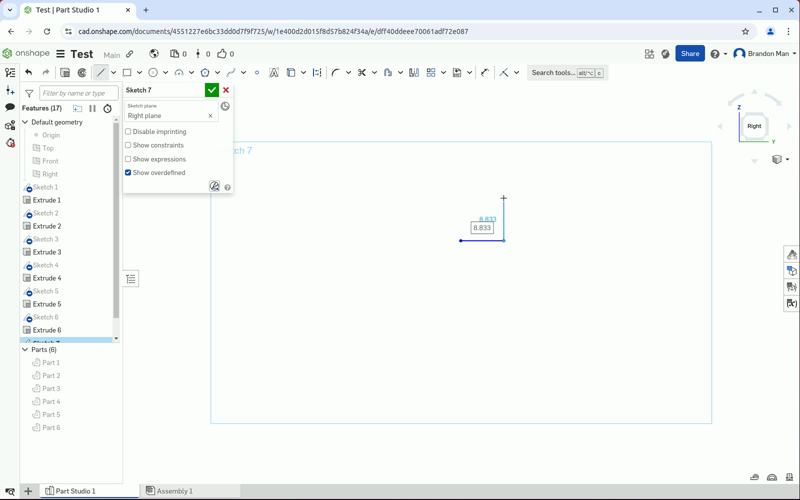
key_down(shift)
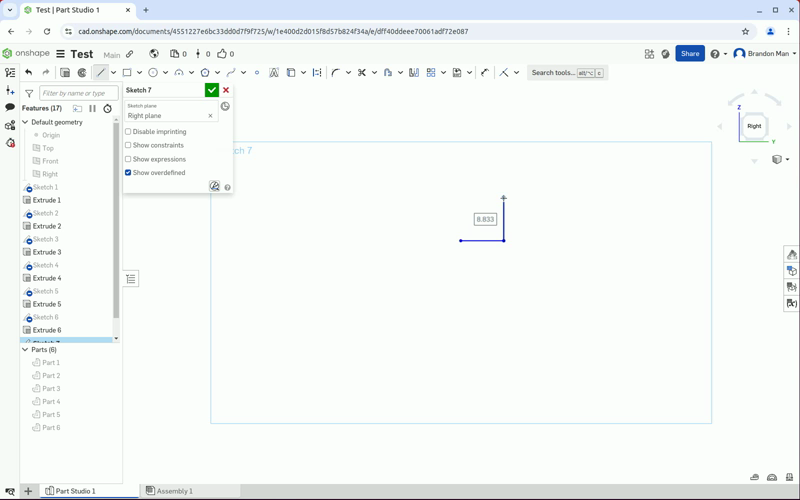
mouse_move(533, 197)
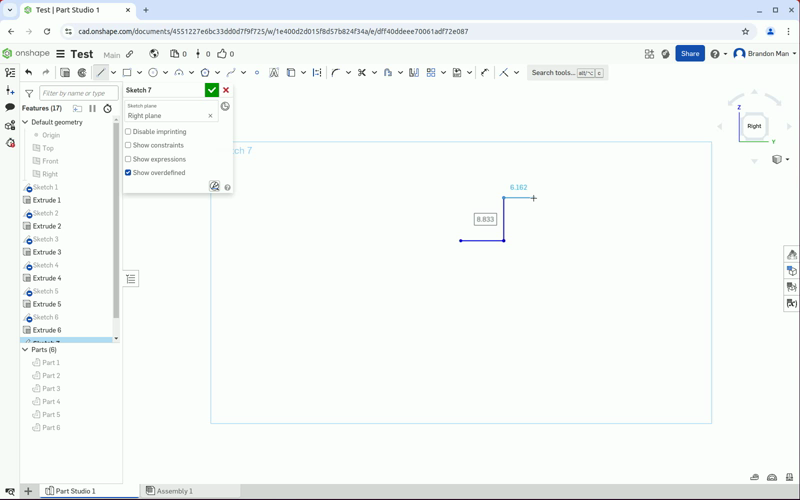
mouse_move(460, 197)
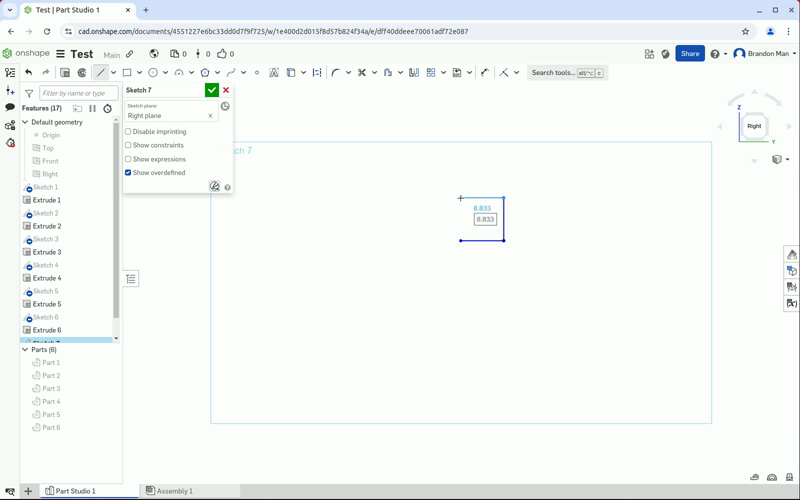
click(460, 197)
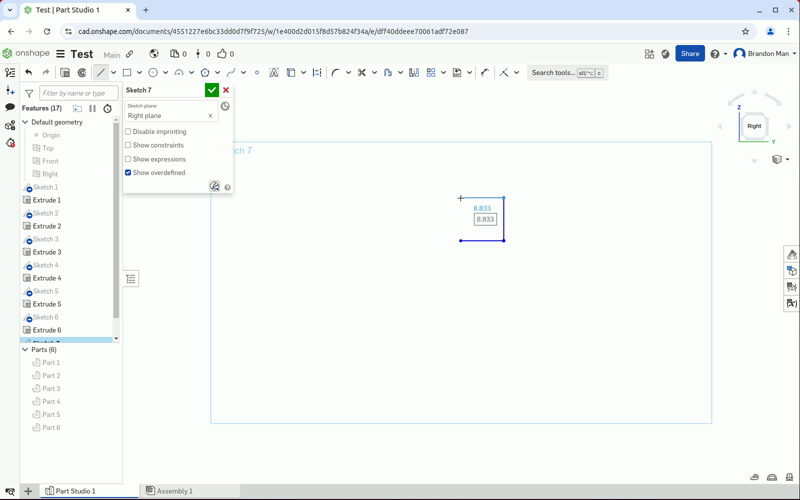
key_up(shift)
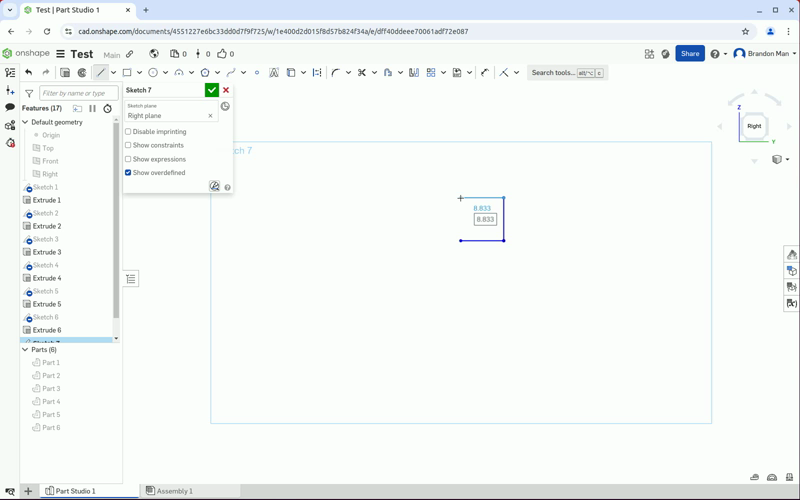
mouse_move(490, 197)
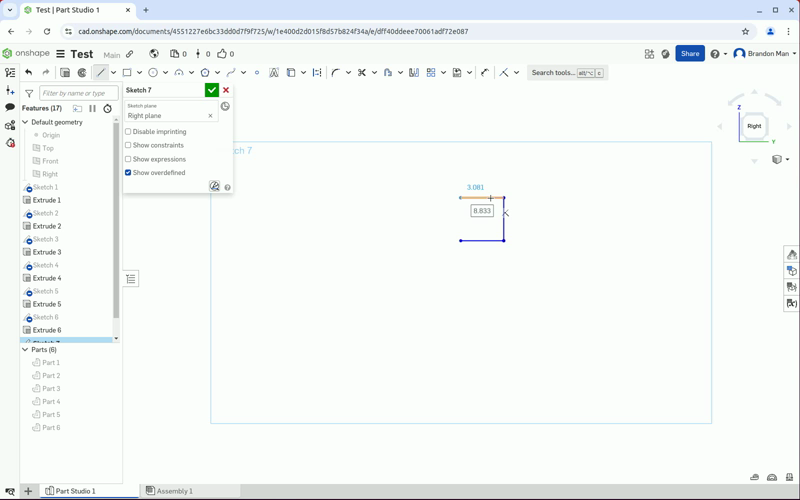
key_down(shift)
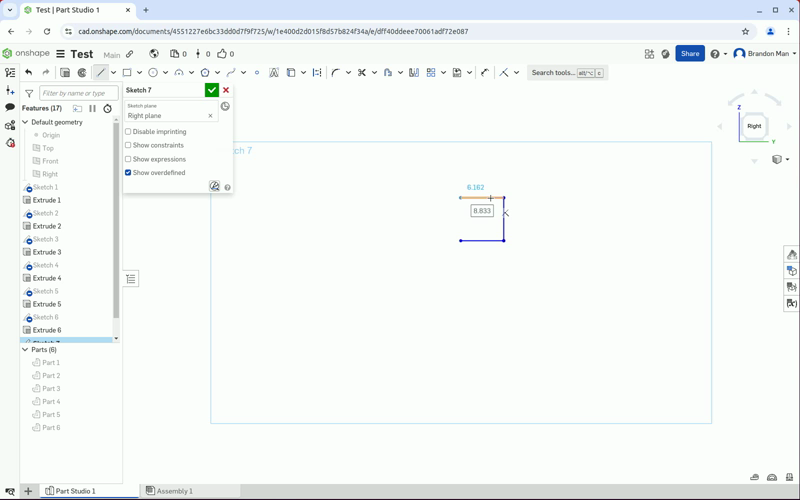
mouse_move(460, 240)
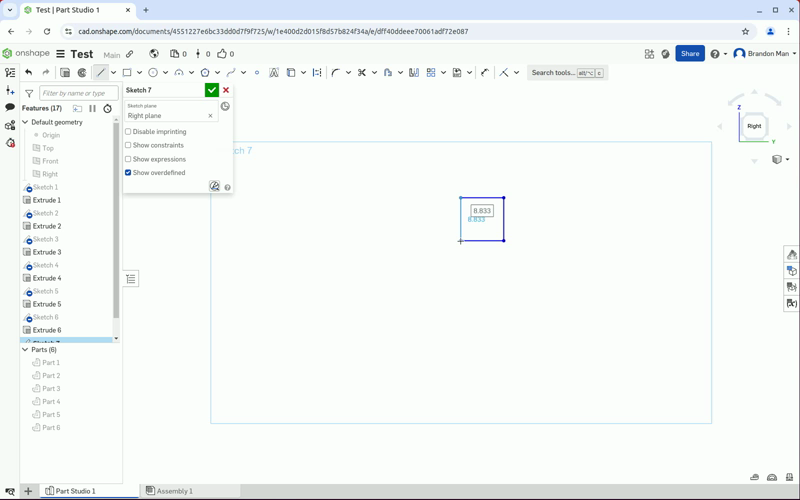
key_up(shift)
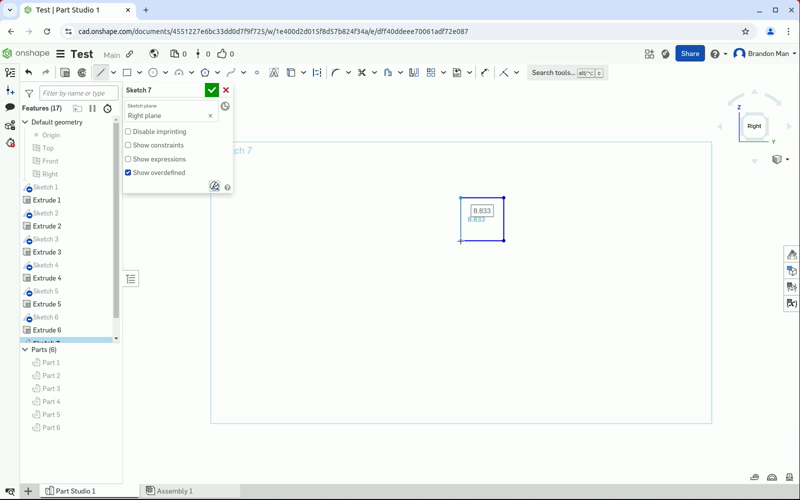
click(460, 240)
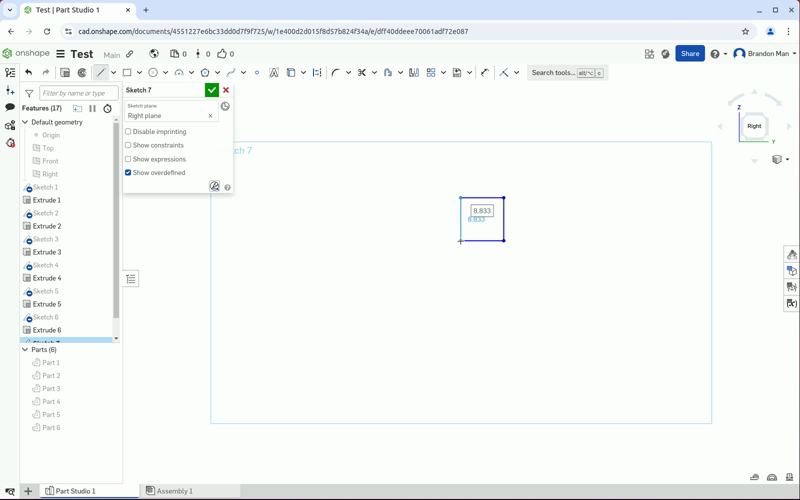
key(esc)
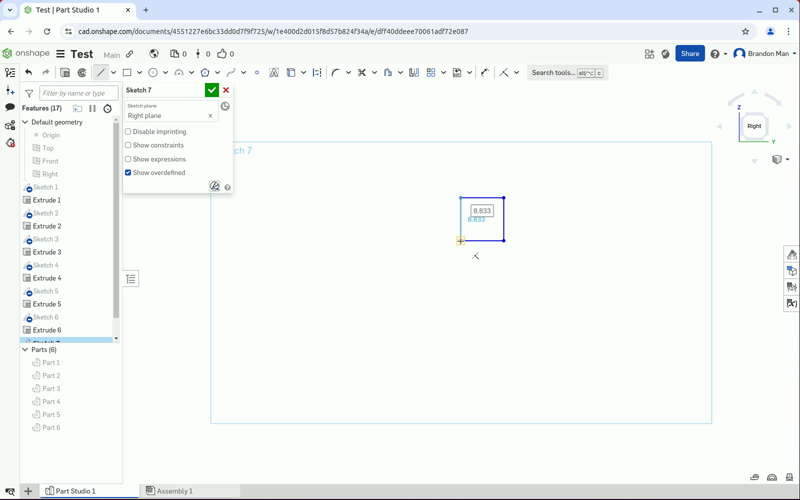
mouse_move(464, 220)
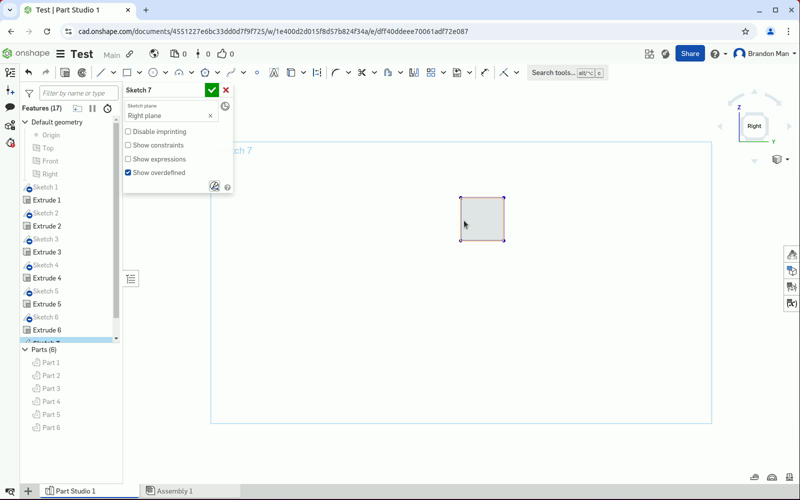
click(464, 220)
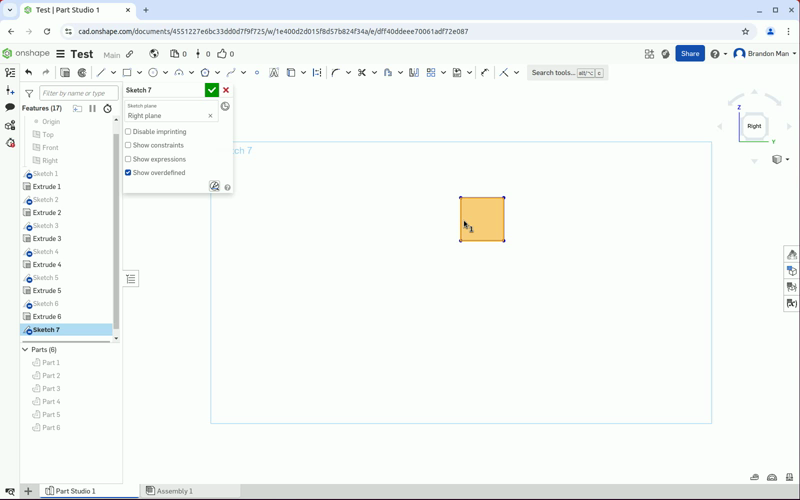
mouse_move(73, 352)
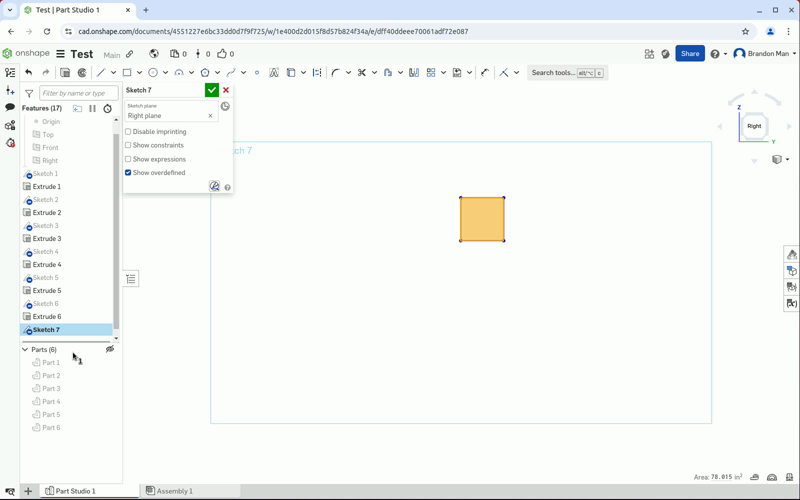
key(shift+y)
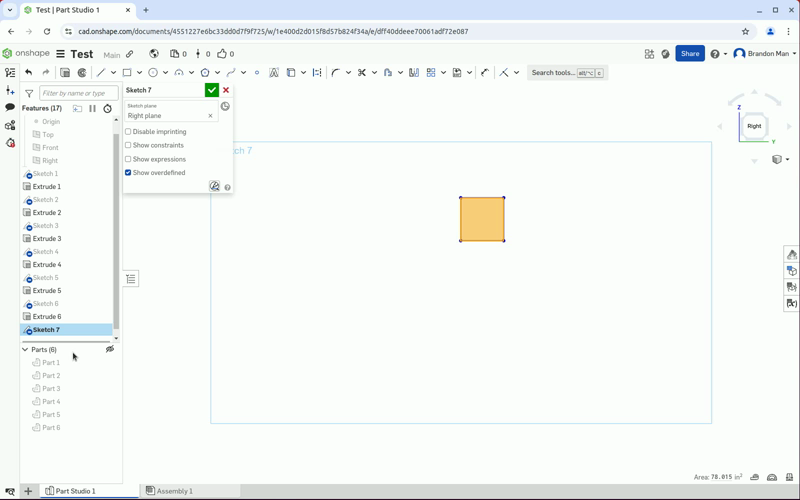
key(shift+e)
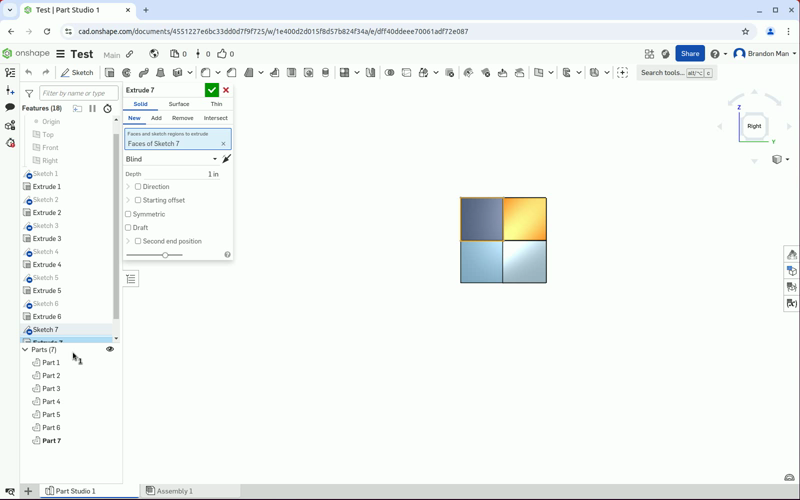
mouse_move(143, 106)
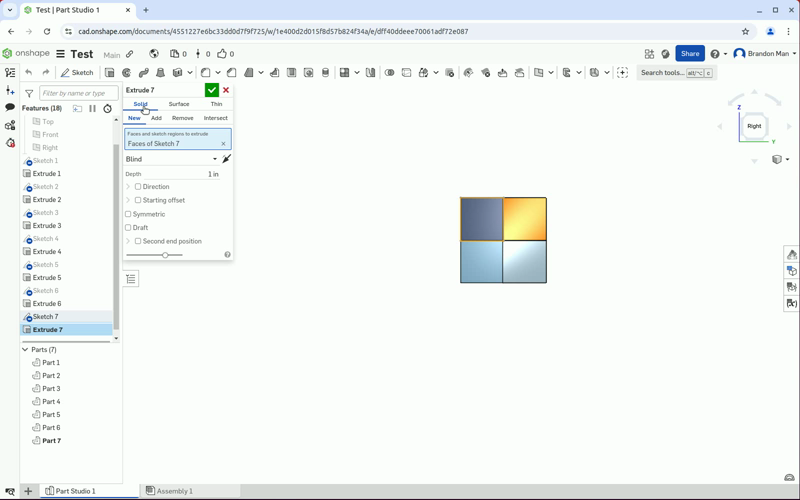
click(143, 106)
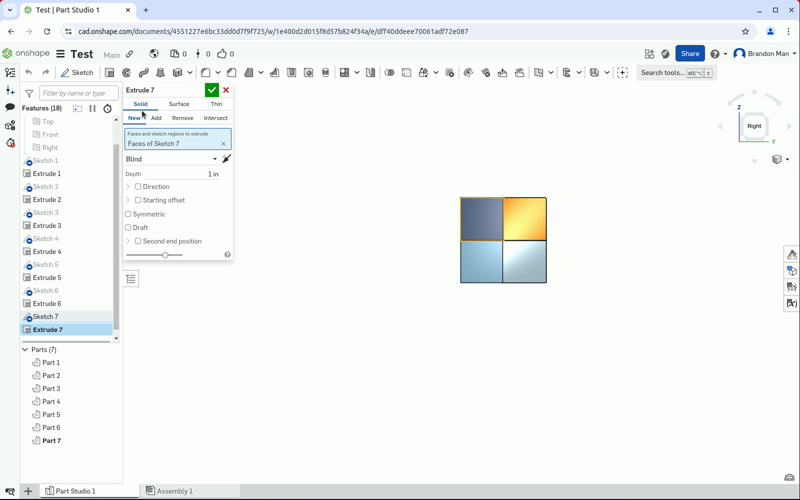
mouse_move(137, 120)
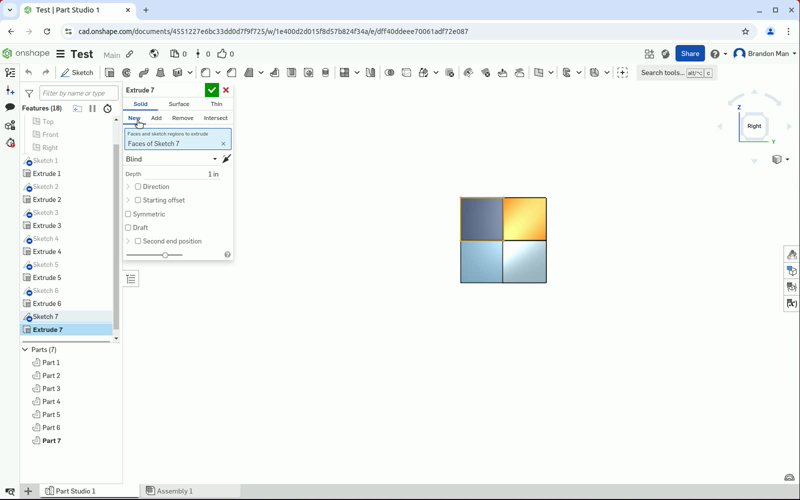
click(137, 120)
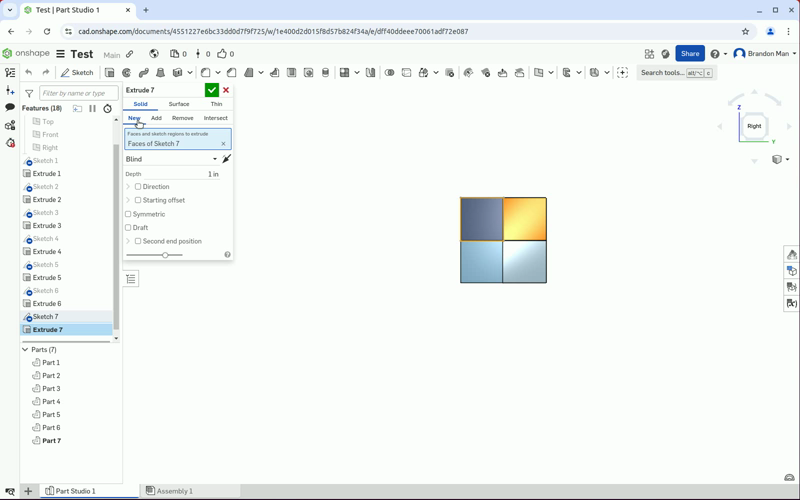
key(tab, 4)
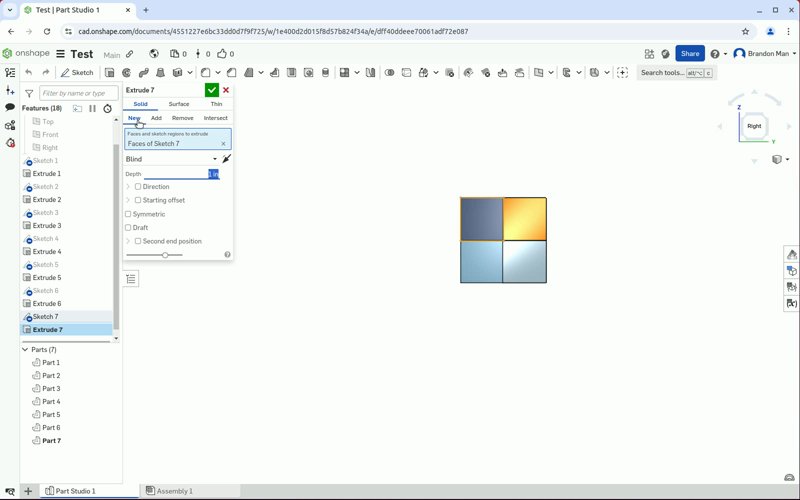
text(23.108)
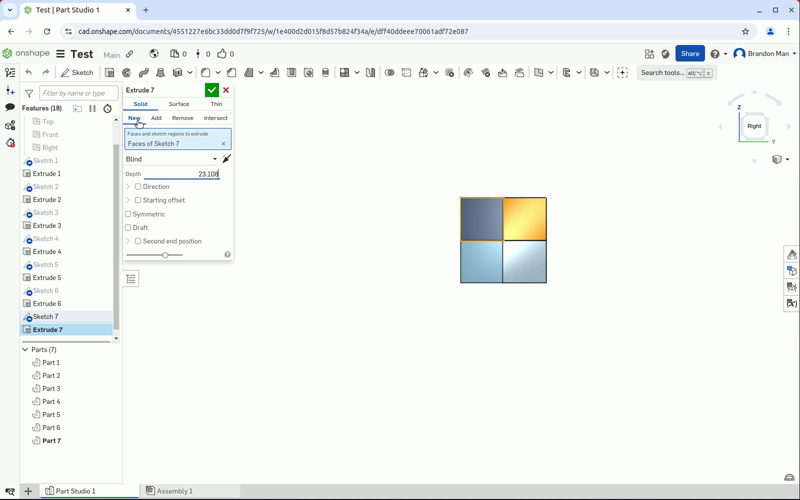
key(enter)
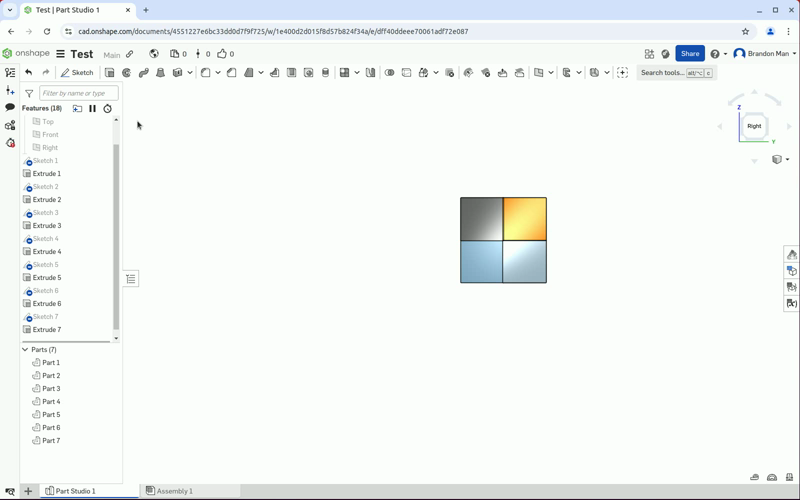
key(shift+h)
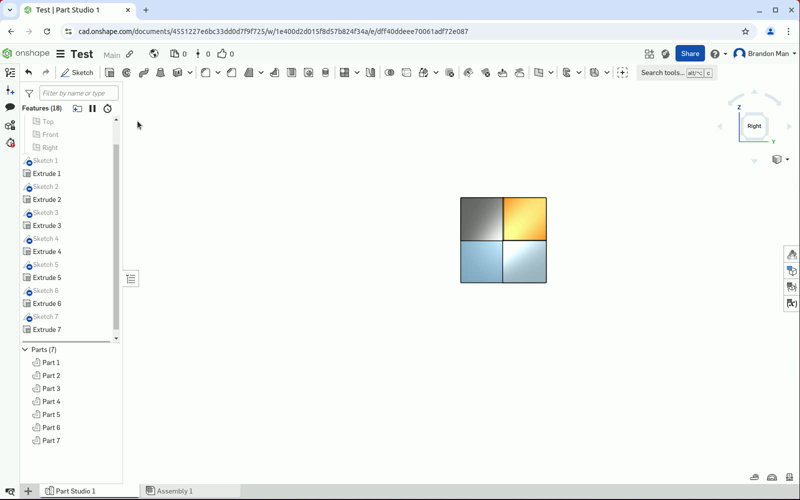
key(shift+h)
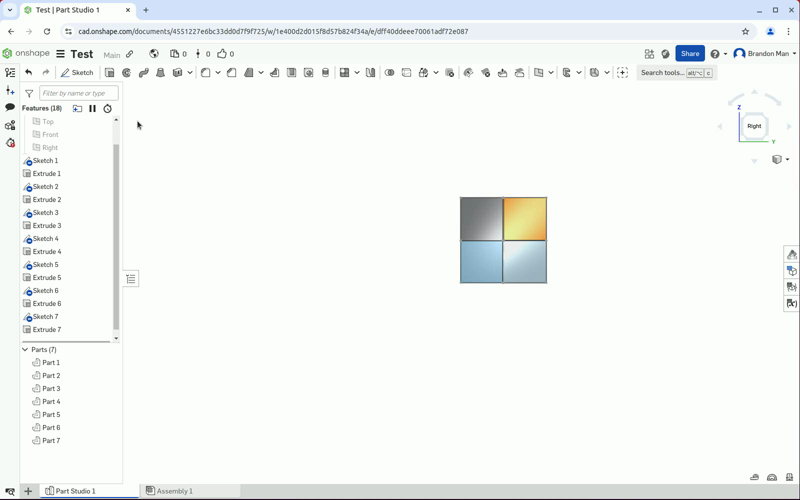
key(shift+7)
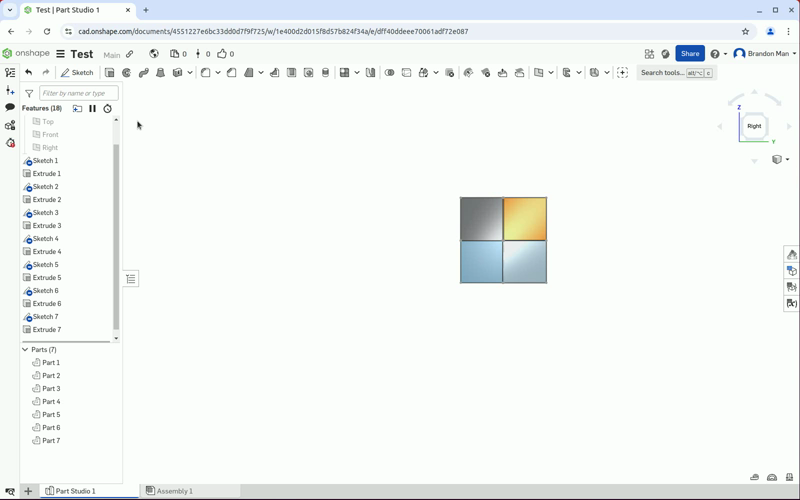
key(right, 2)
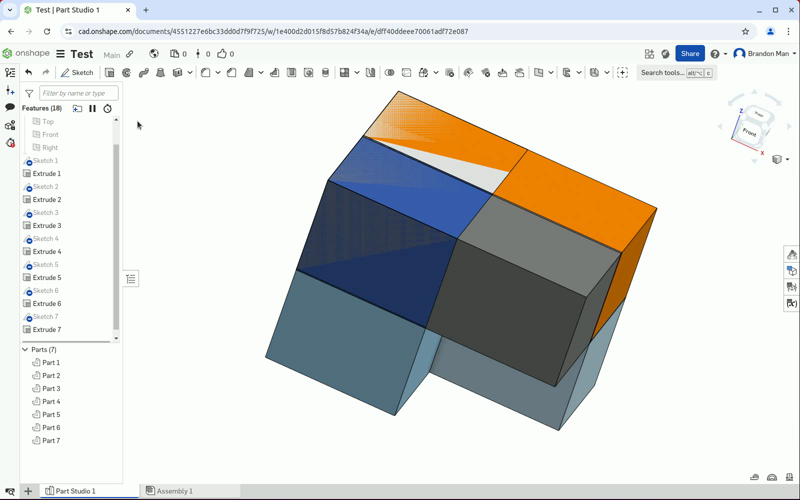
key(down, 2)
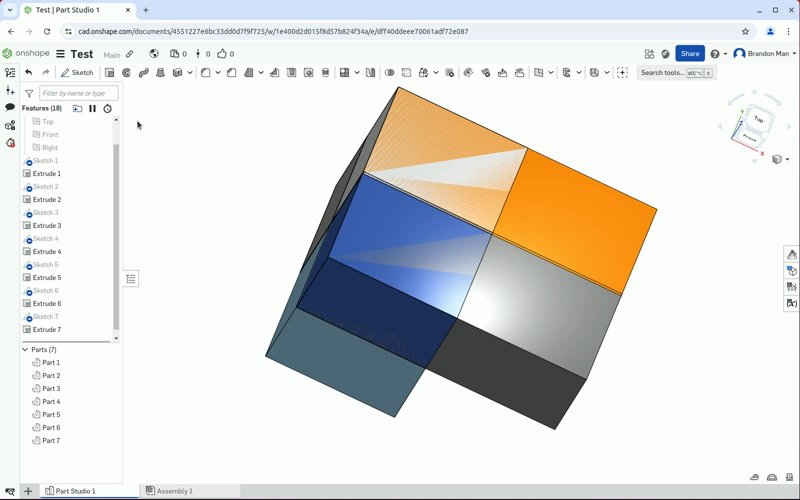
key(up, 2)
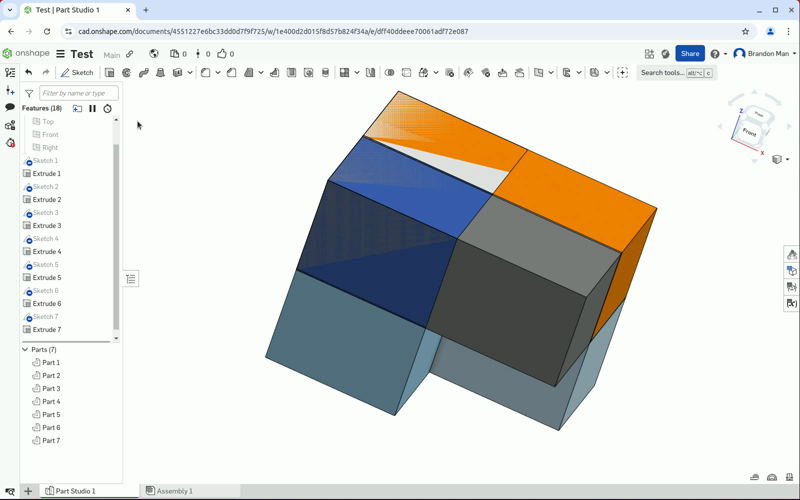
key(left, 2)
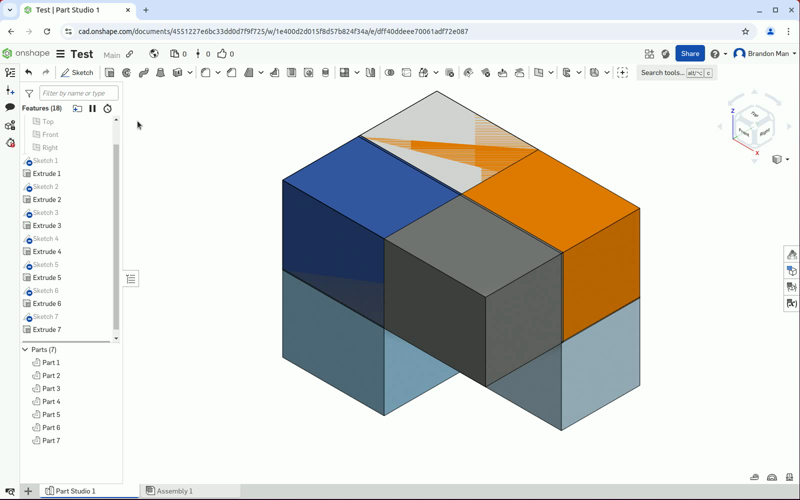
mouse_move(69, 163)
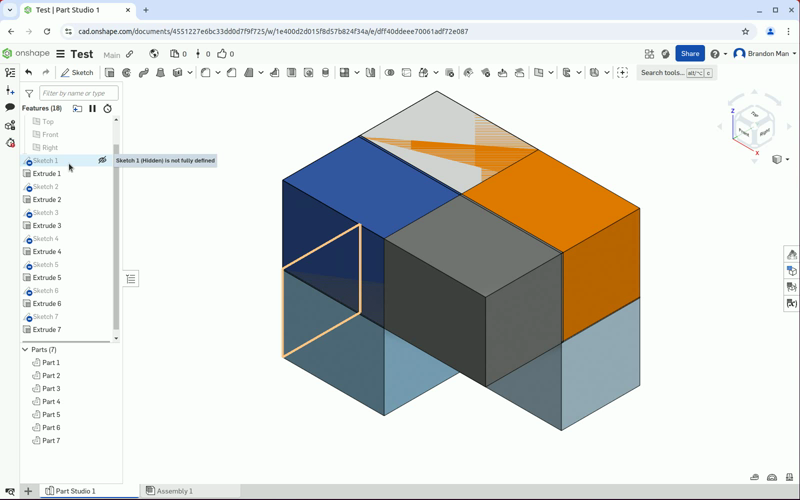
click(69, 163)